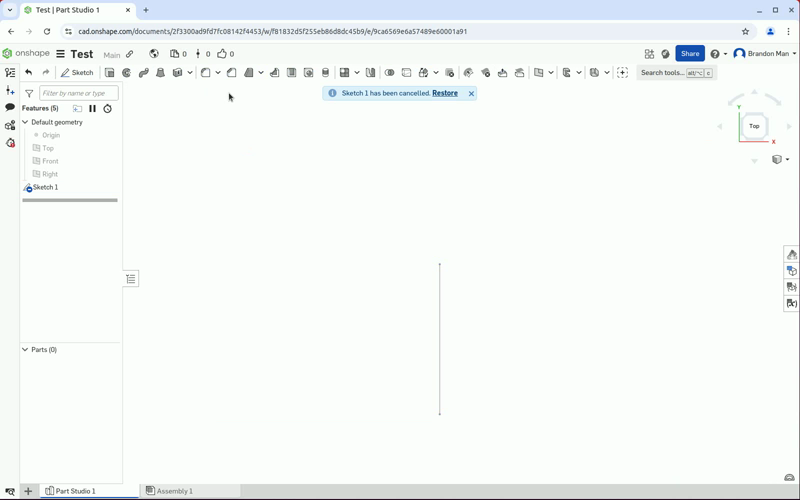
key(shift+h)
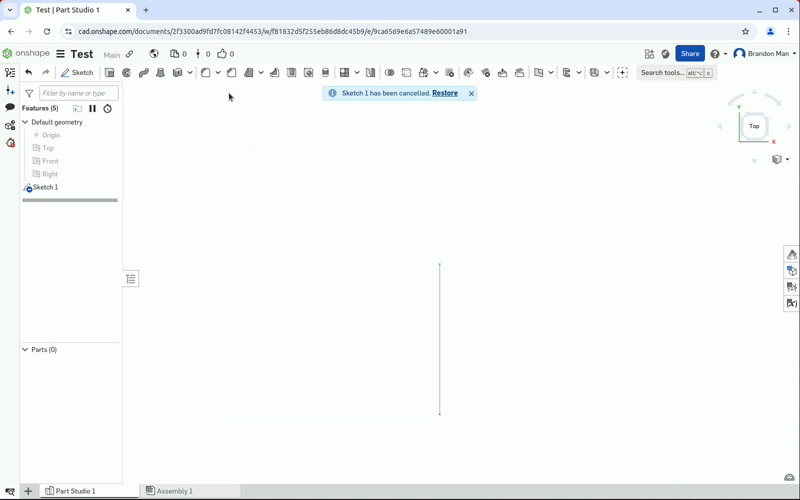
key(shift+s)
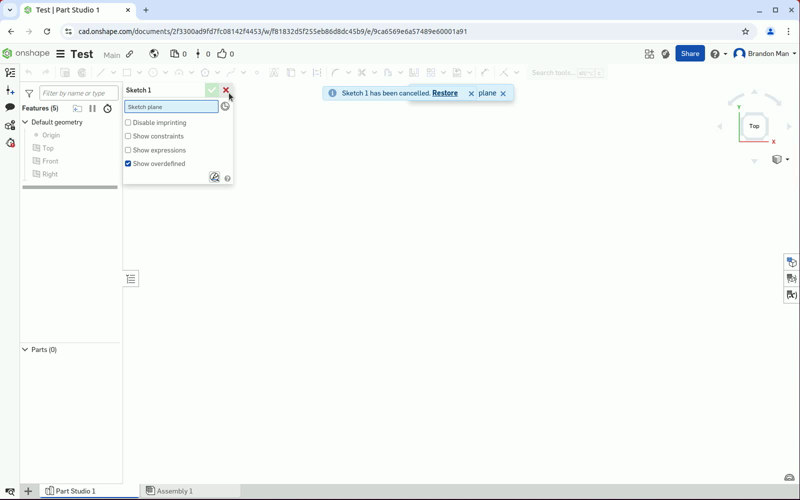
mouse_move(73, 150)
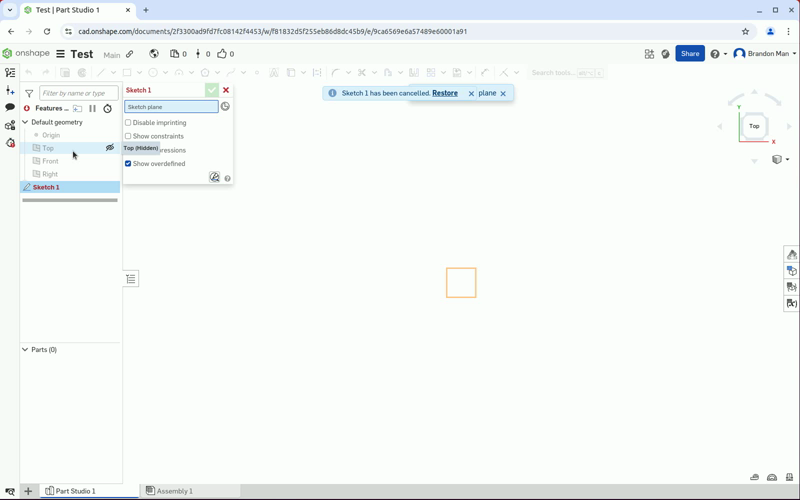
click(73, 150)
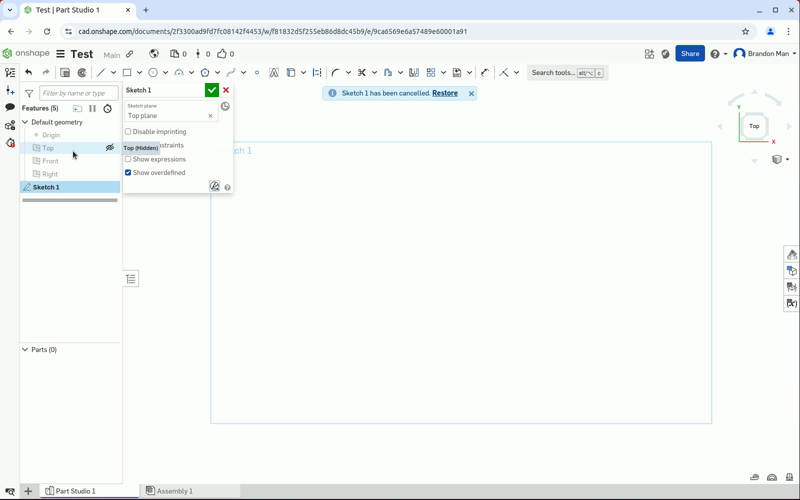
mouse_move(73, 352)
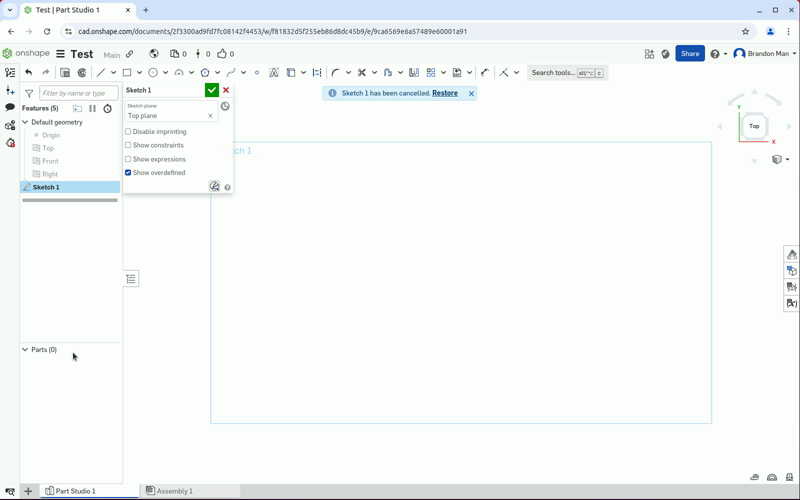
key(y)
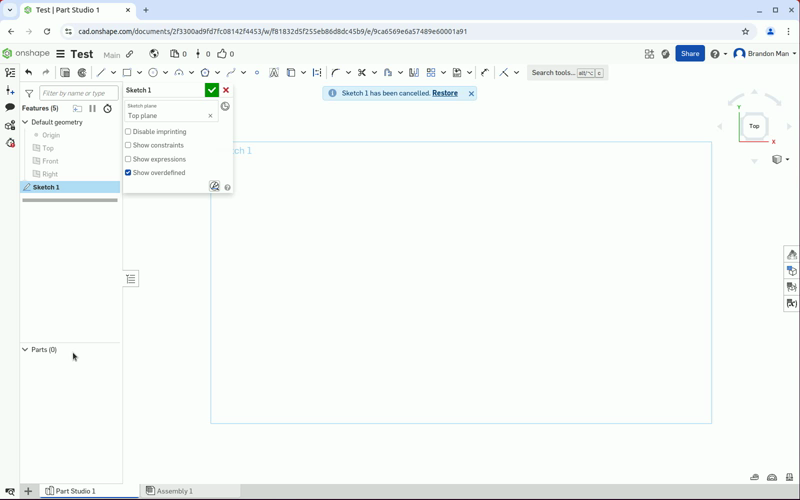
key(l)
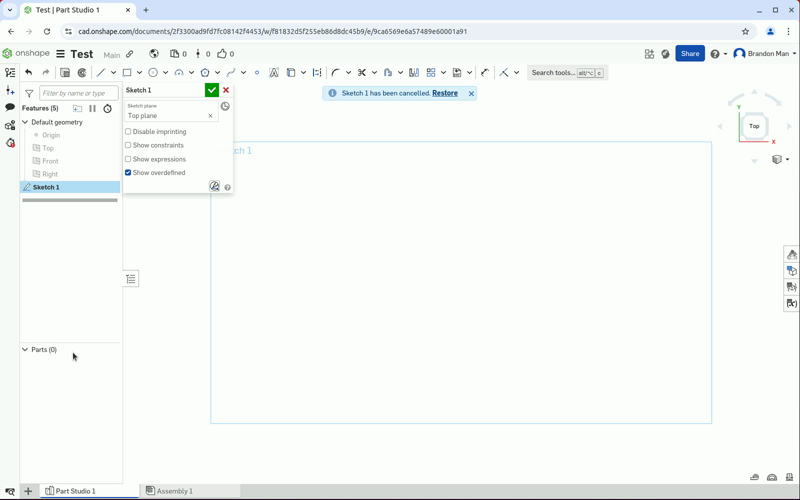
key_down(shift)
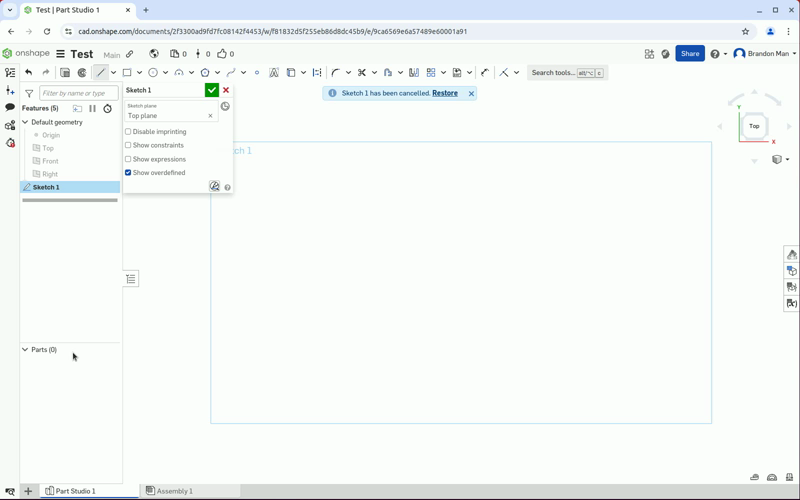
mouse_move(348, 287)
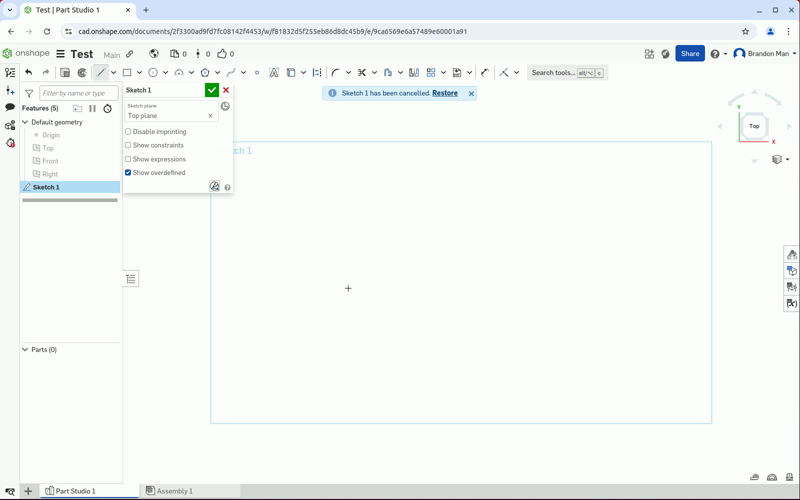
click(348, 287)
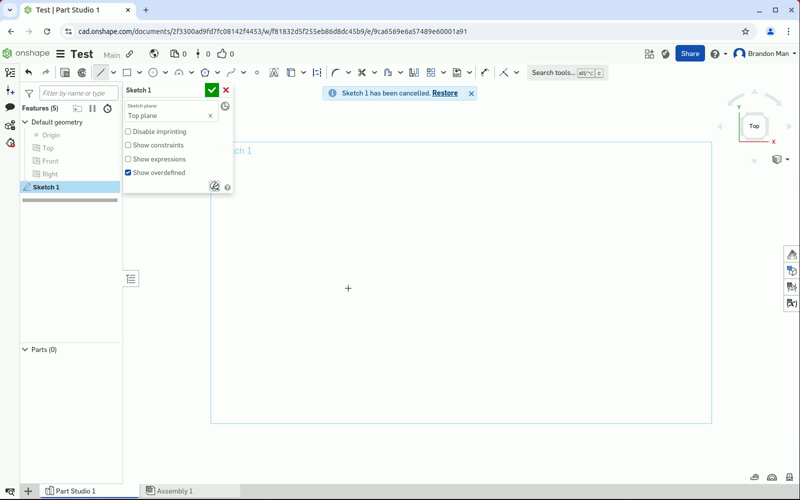
key_up(shift)
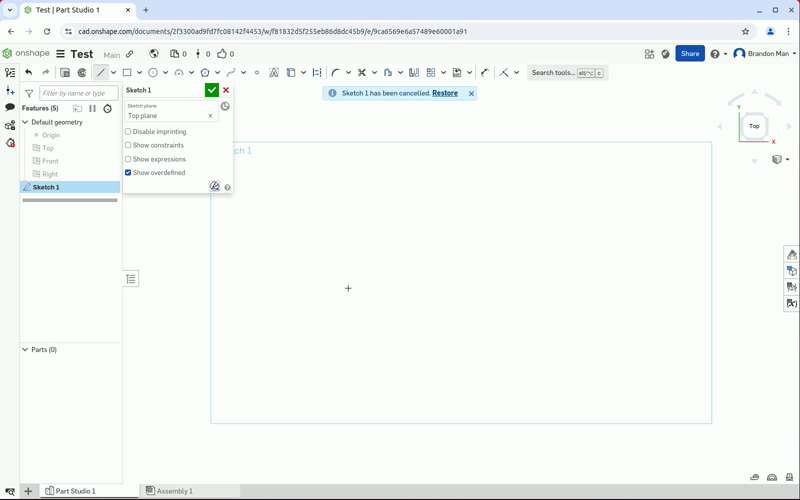
key_down(shift)
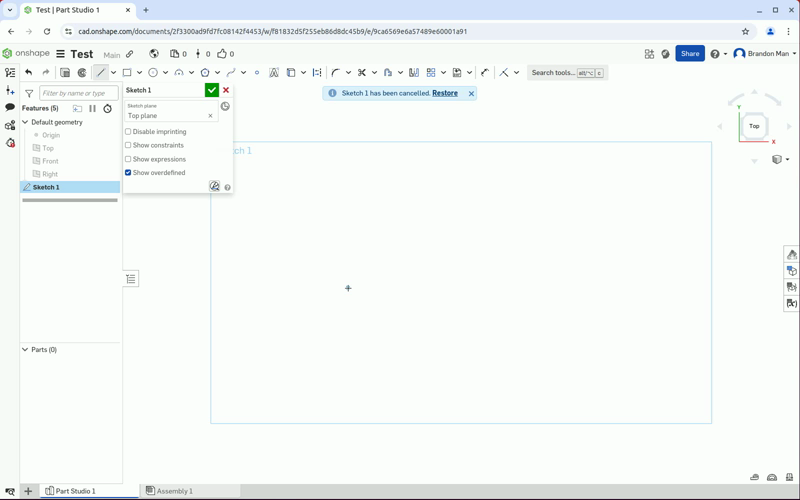
mouse_move(442, 287)
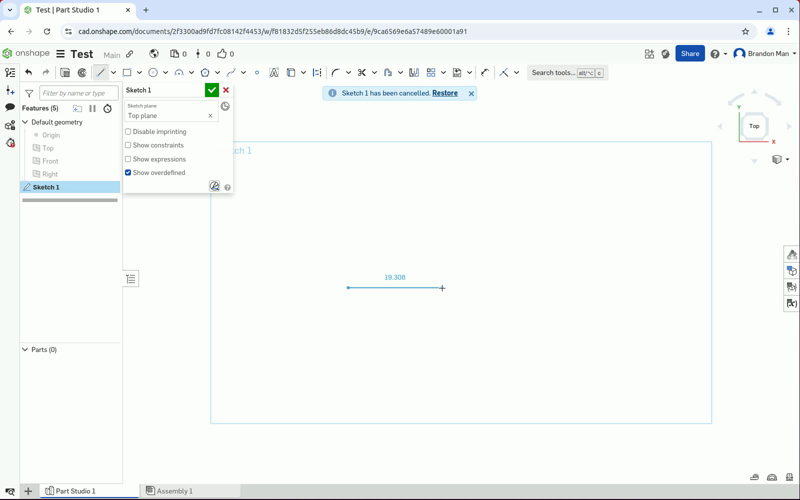
click(442, 287)
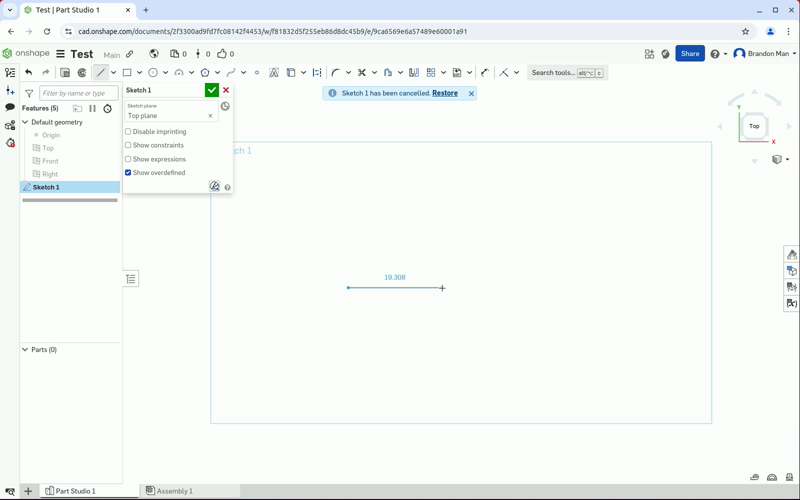
key_up(shift)
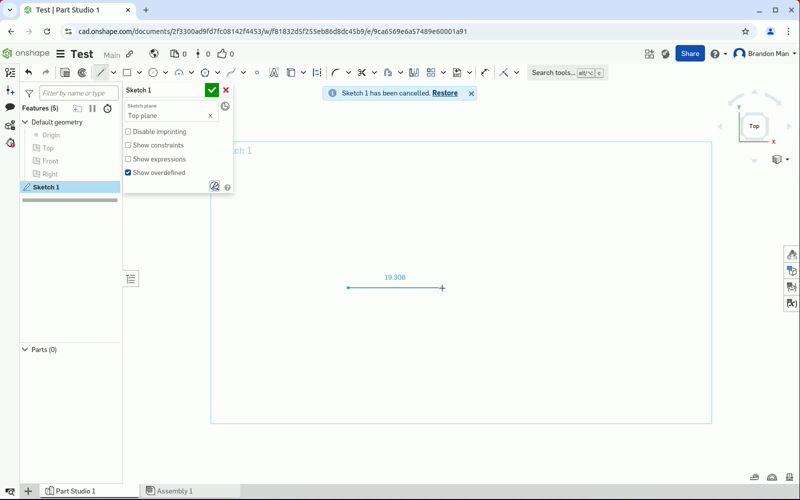
key(esc)
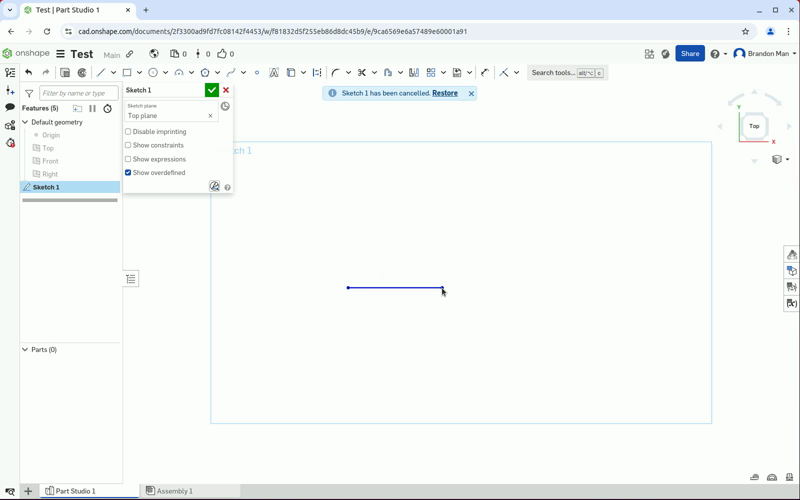
key(a)
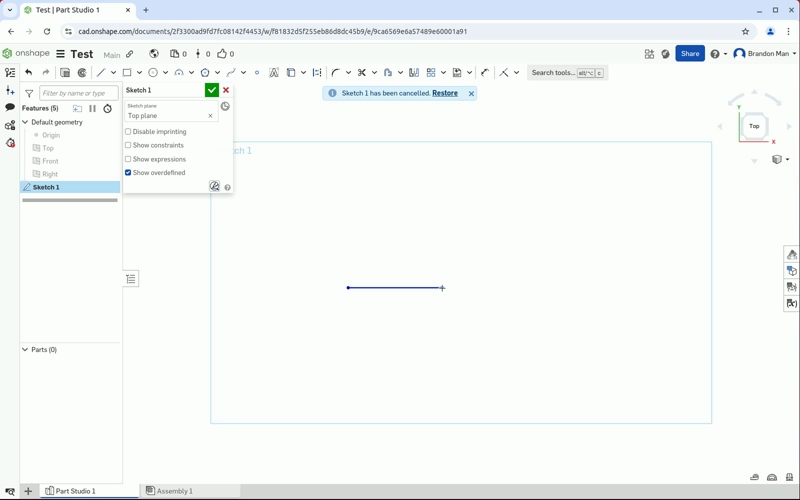
mouse_move(442, 287)
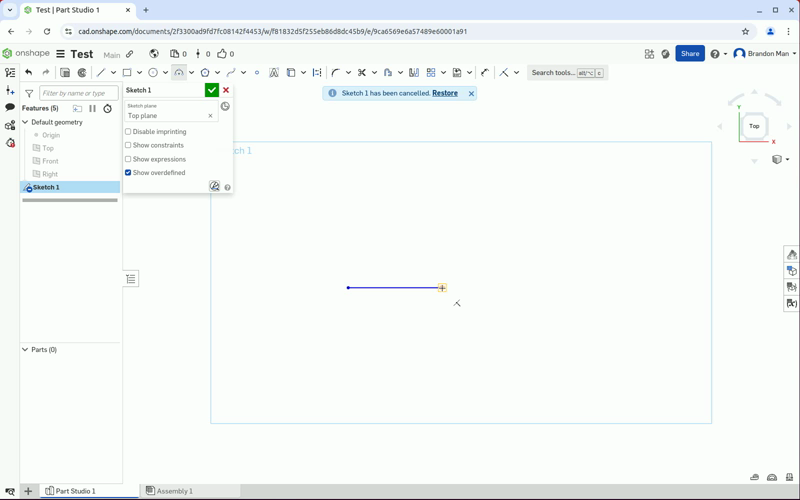
click(442, 287)
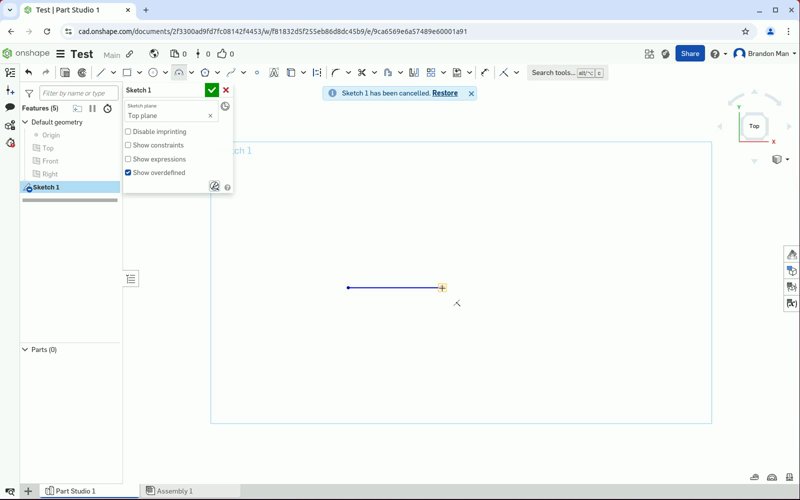
key_down(shift)
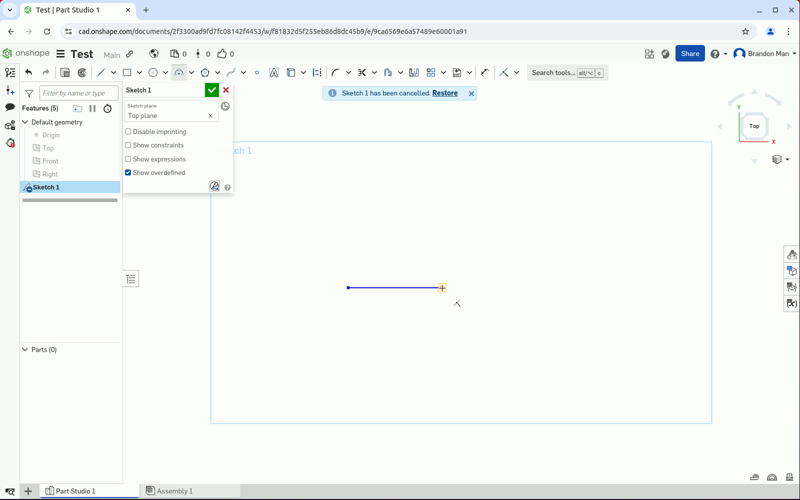
mouse_move(442, 279)
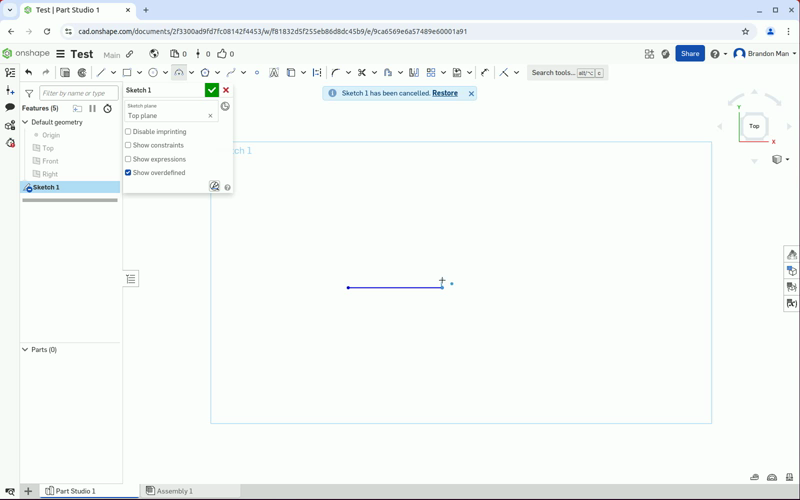
click(442, 279)
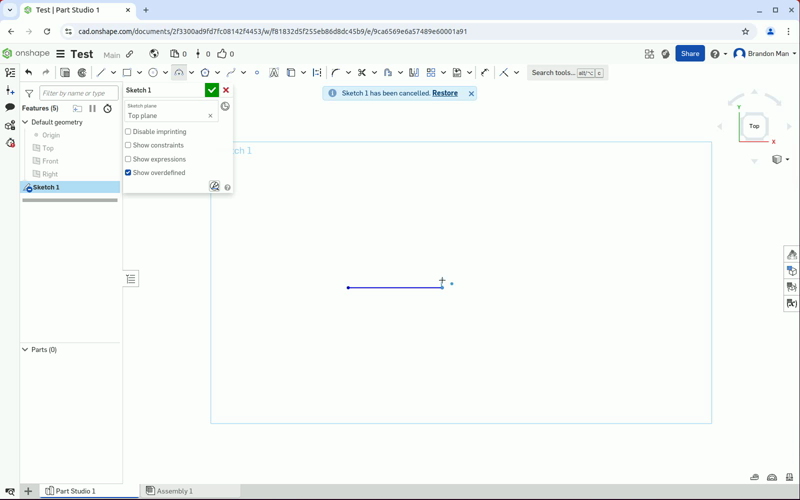
mouse_move(442, 283)
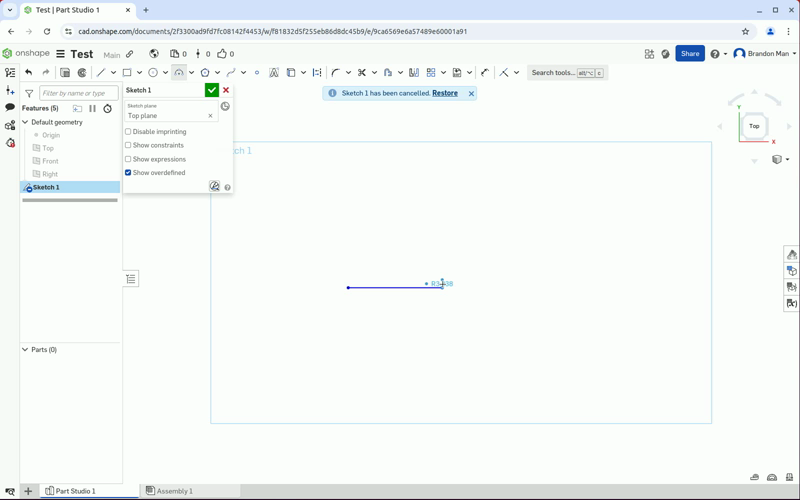
scroll(6)
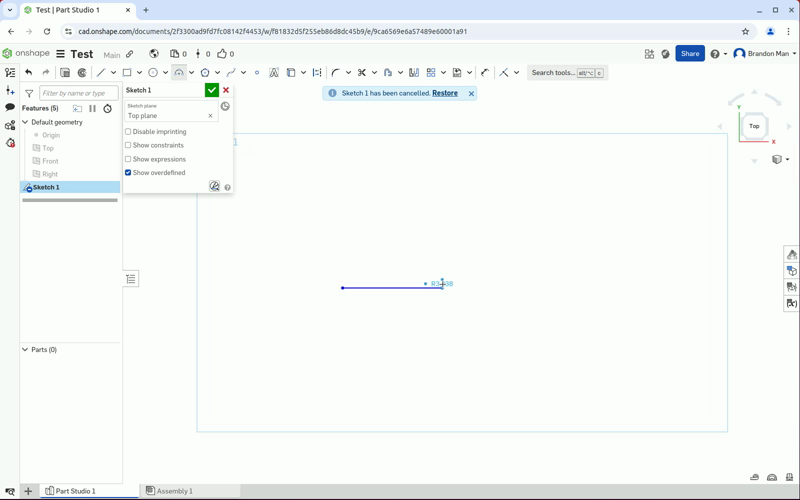
scroll(6)
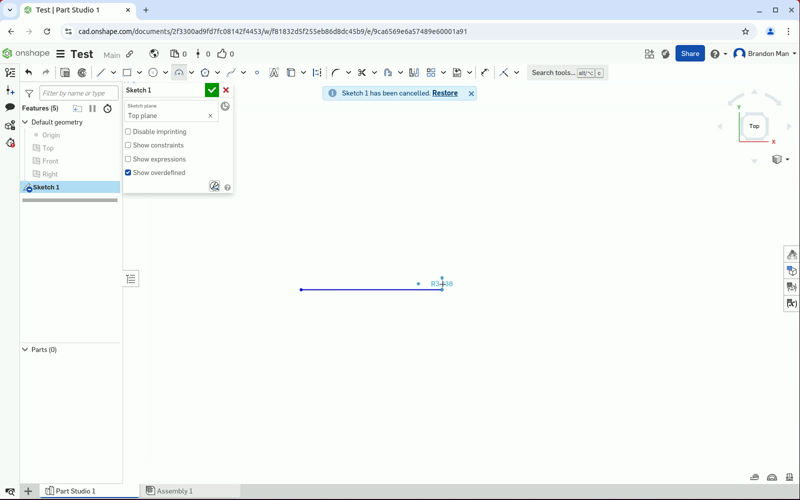
scroll(6)
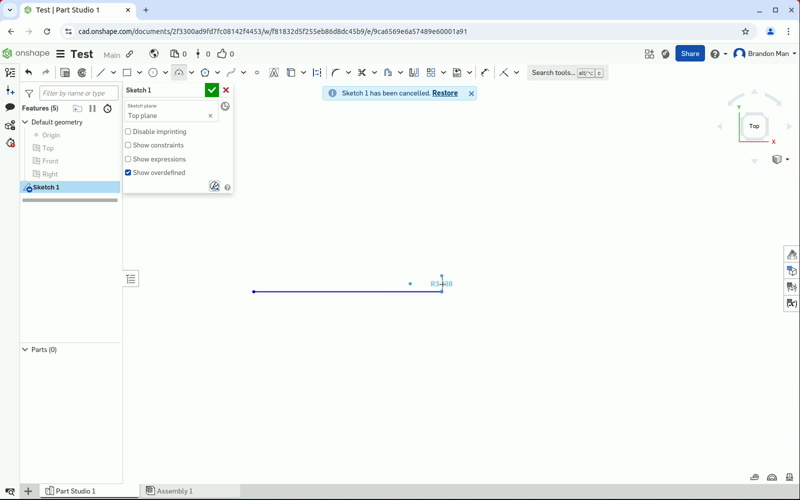
scroll(6)
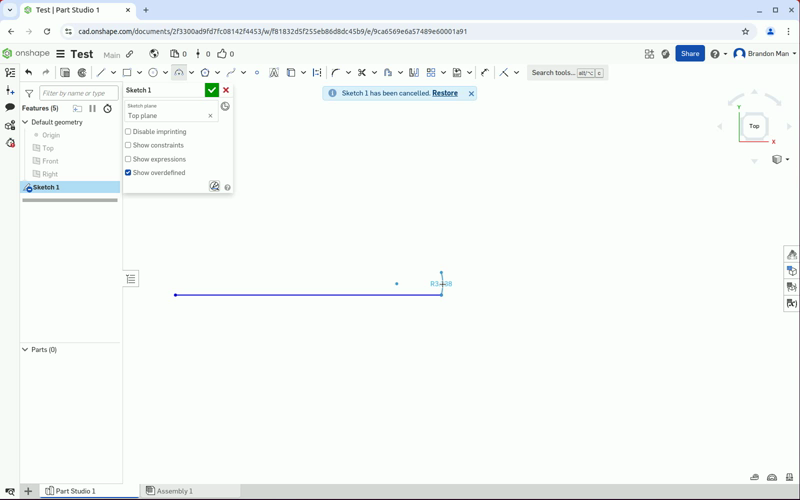
scroll(6)
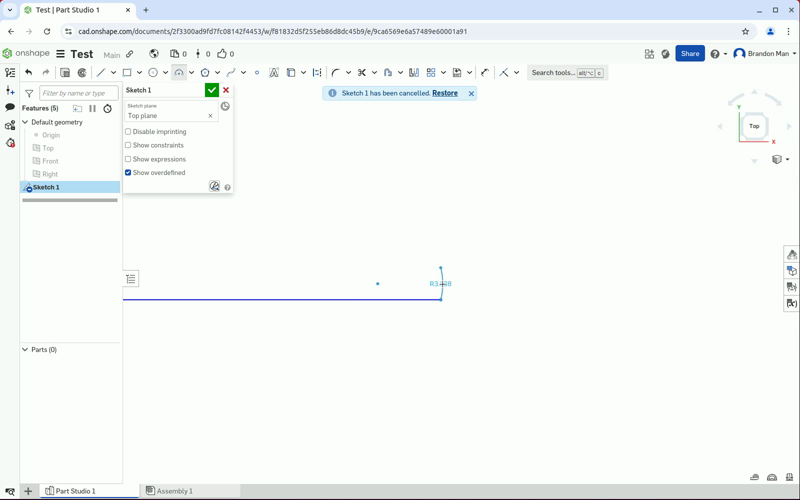
scroll(6)
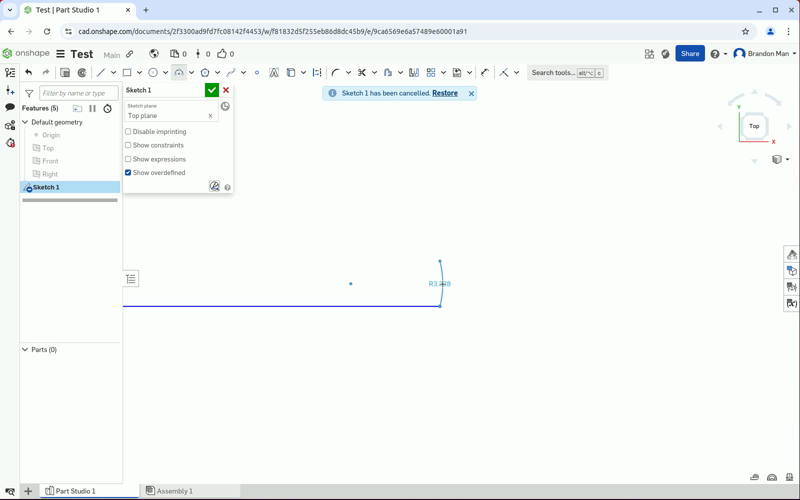
scroll(6)
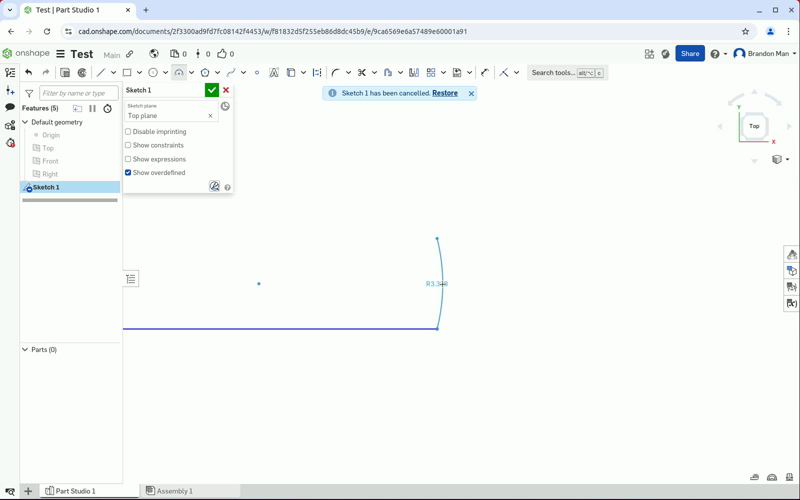
click(442, 283)
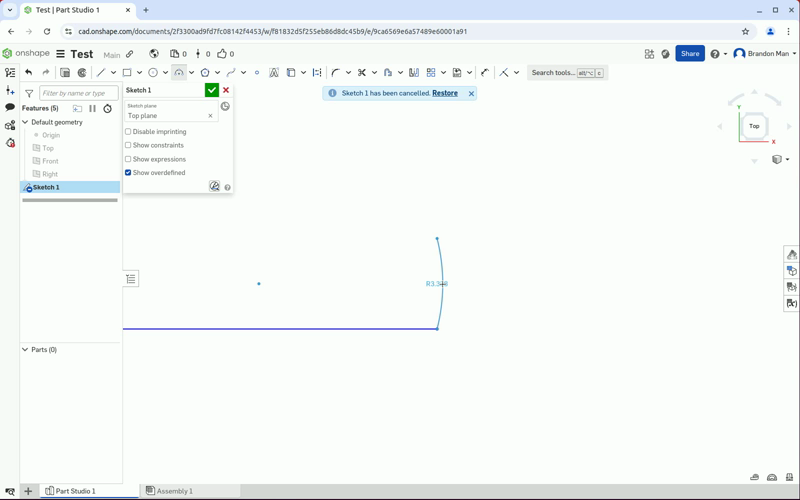
scroll(-6)
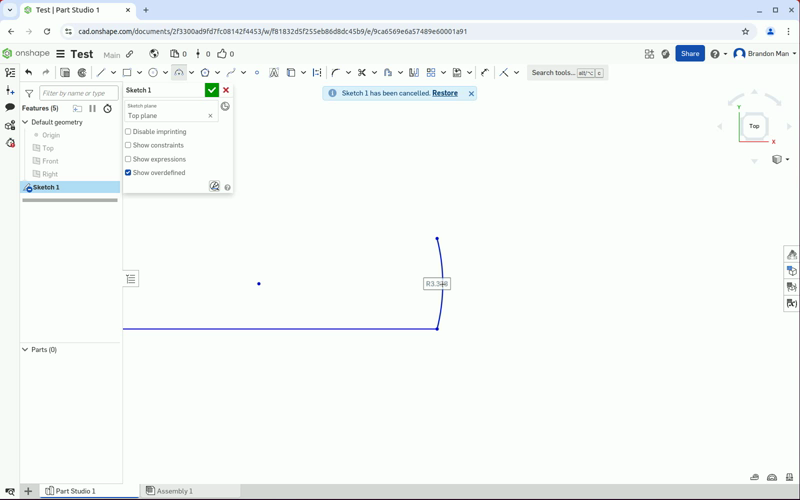
scroll(-6)
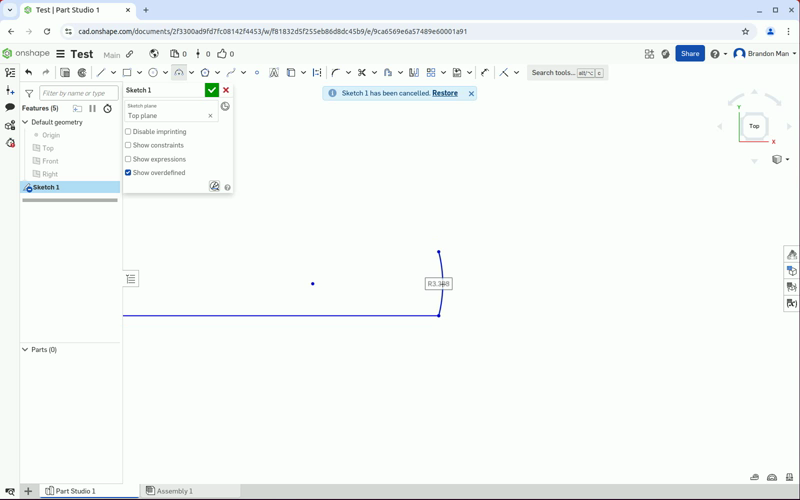
scroll(-6)
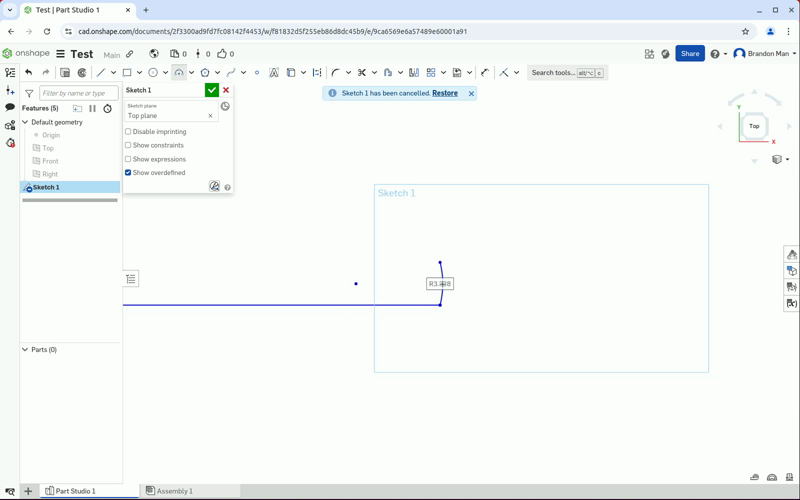
scroll(-6)
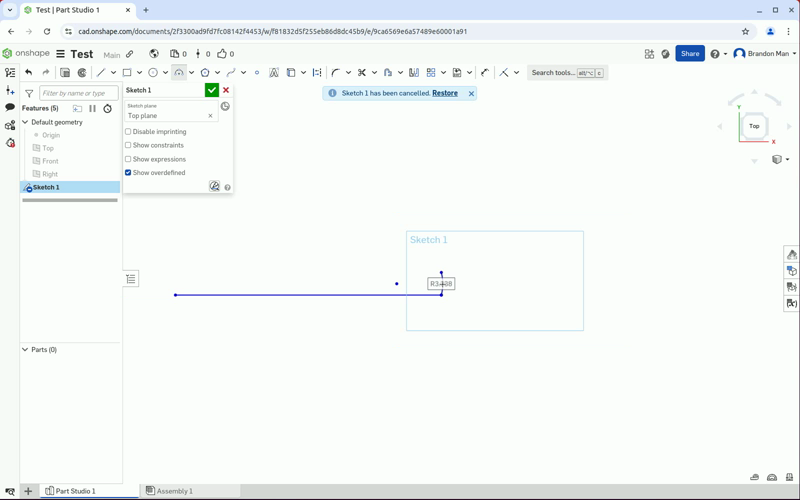
scroll(-6)
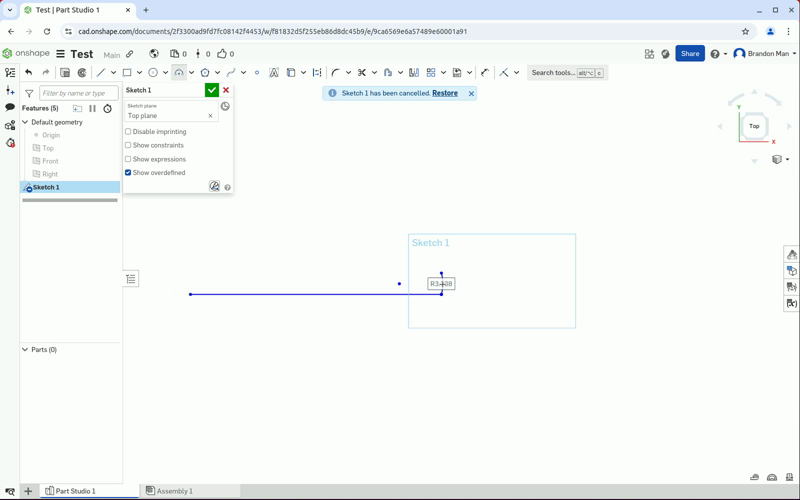
scroll(-6)
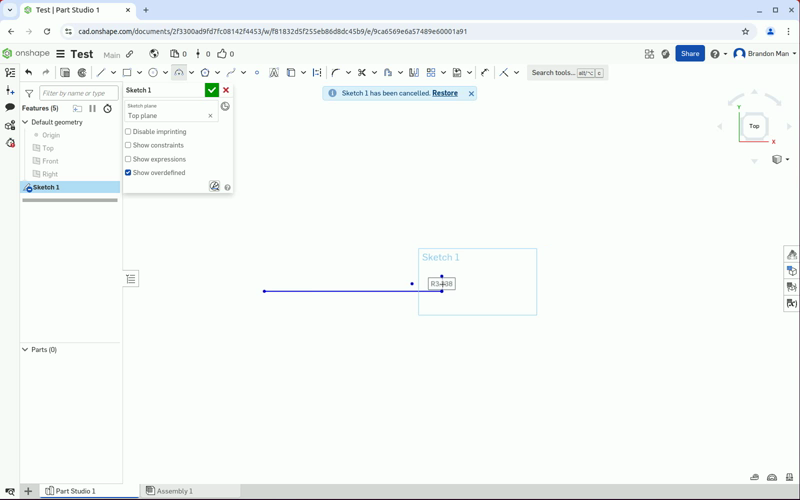
scroll(-6)
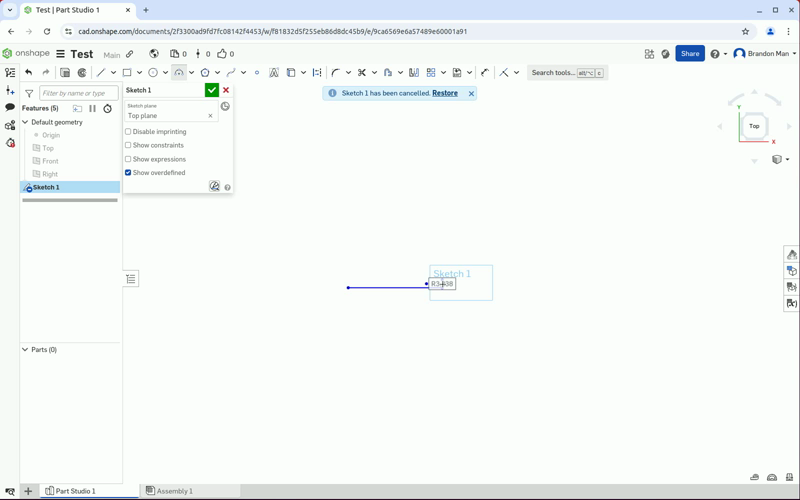
key_up(shift)
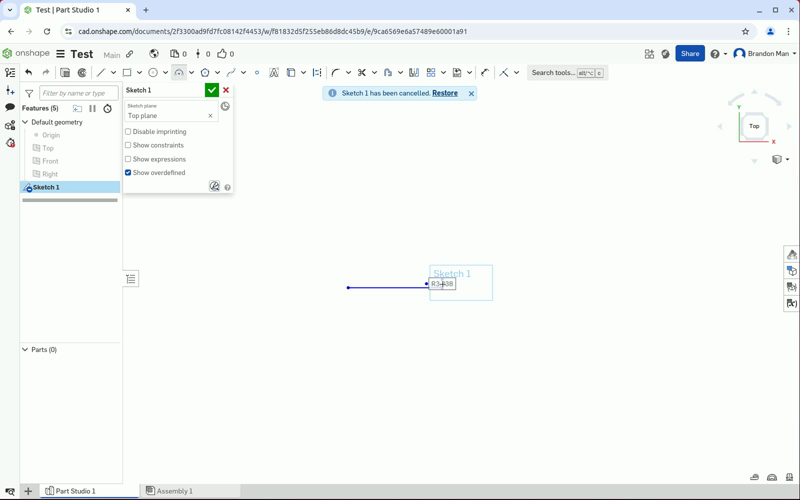
key(esc)
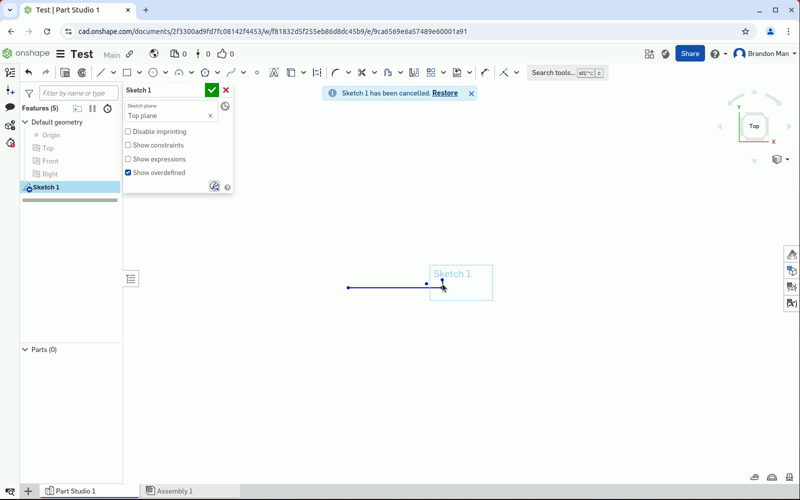
key(l)
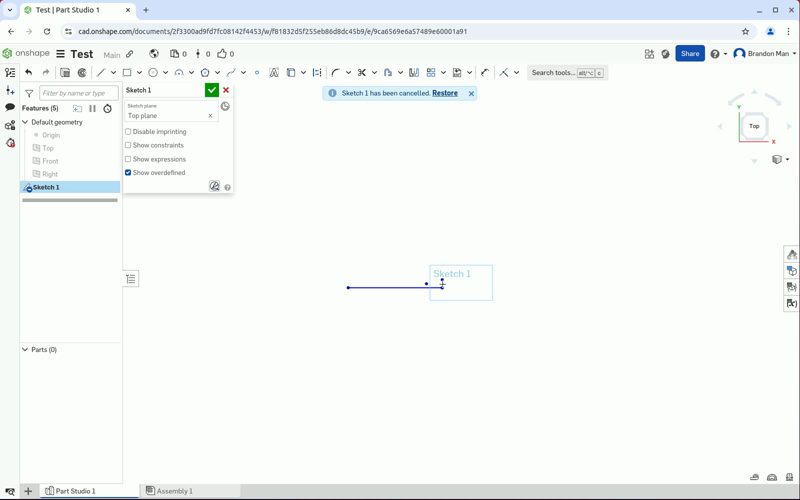
mouse_move(442, 279)
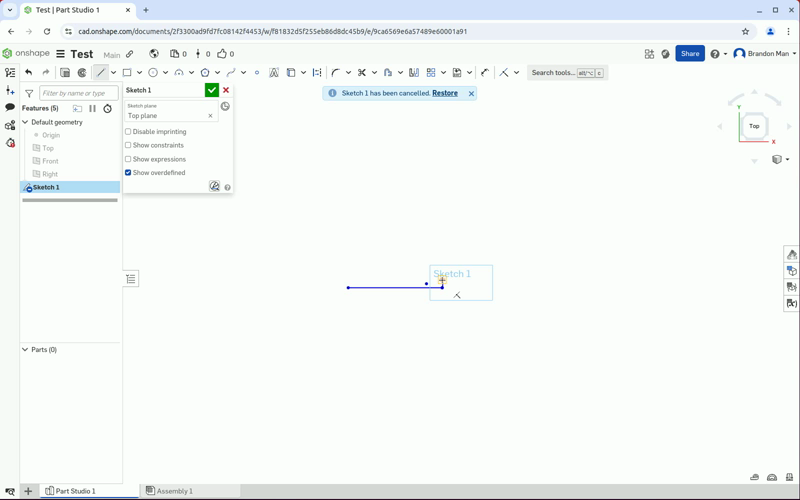
scroll(6)
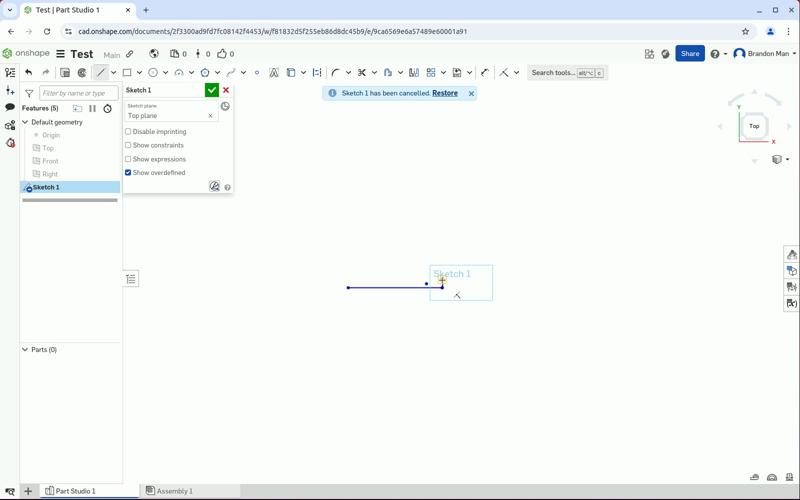
scroll(6)
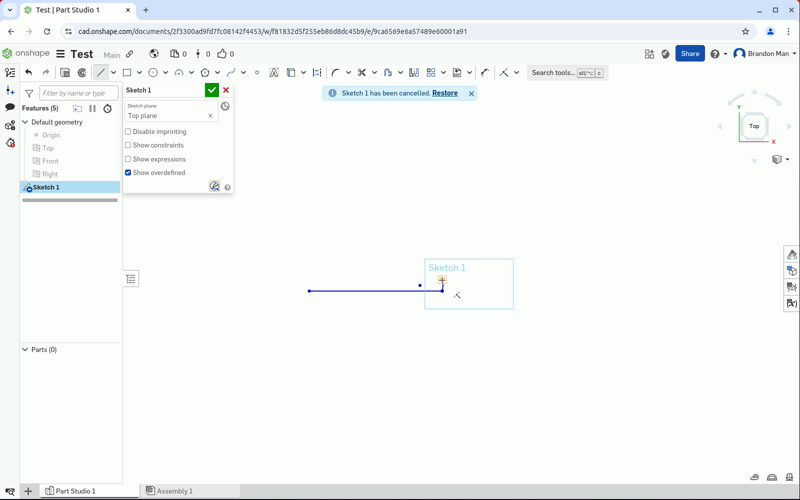
scroll(6)
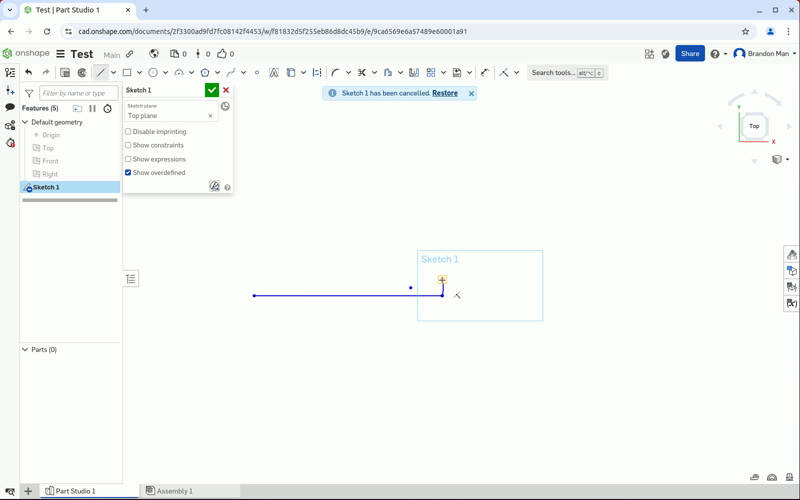
scroll(6)
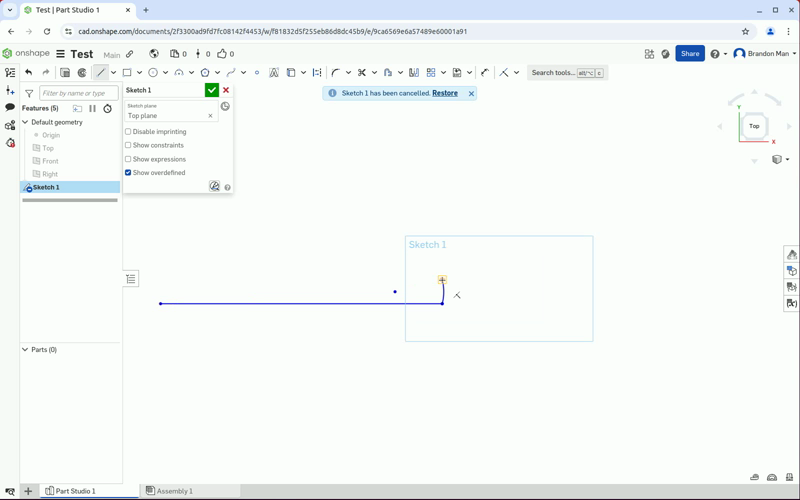
scroll(6)
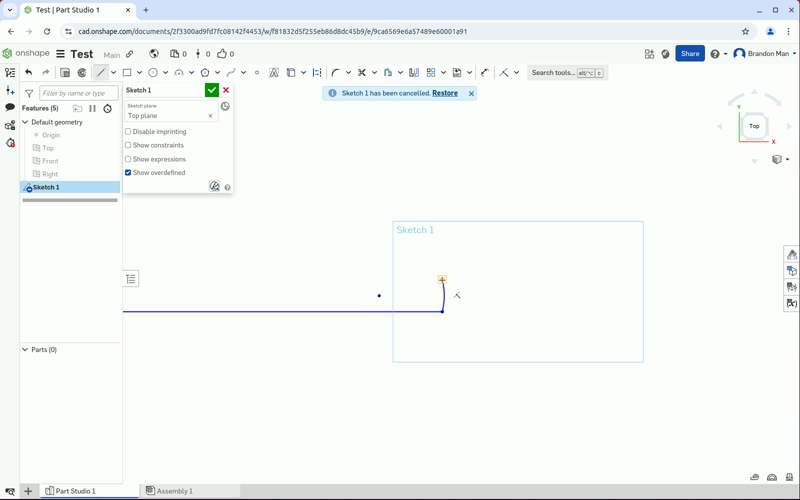
scroll(6)
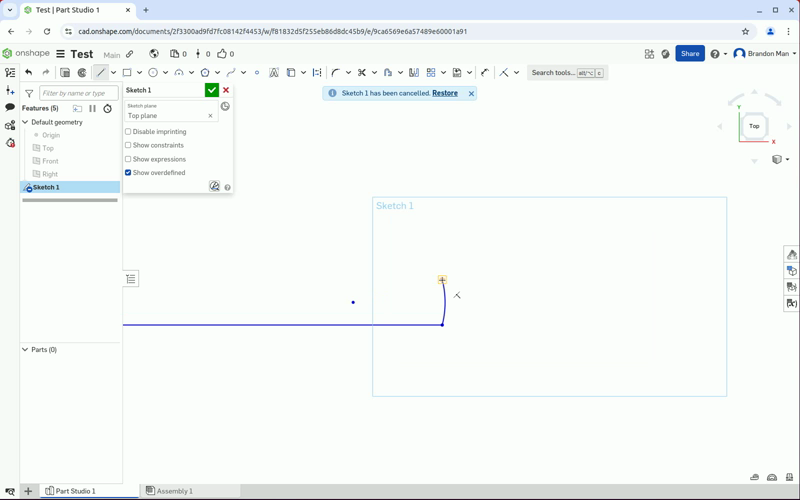
scroll(6)
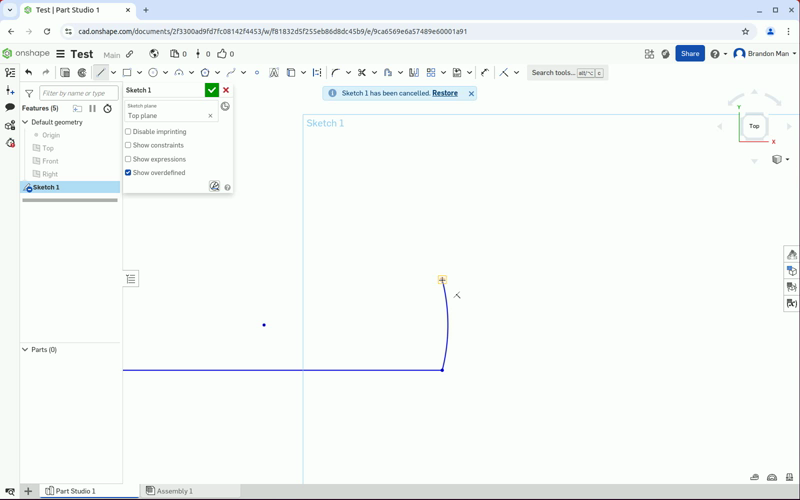
click(442, 279)
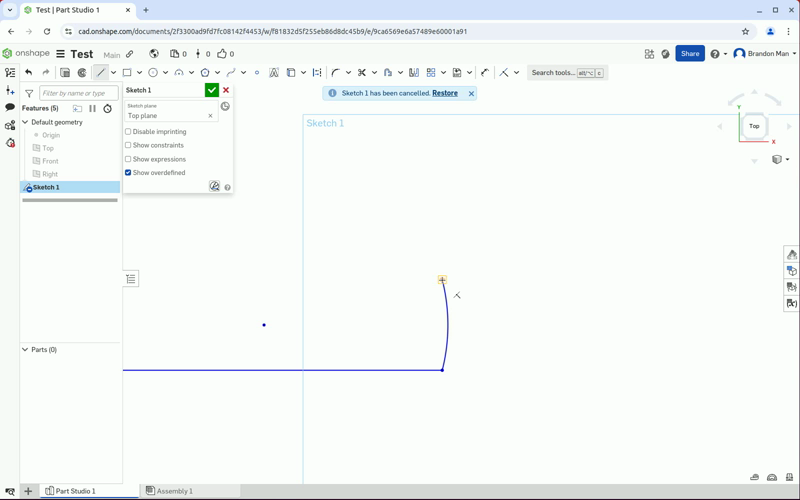
scroll(-6)
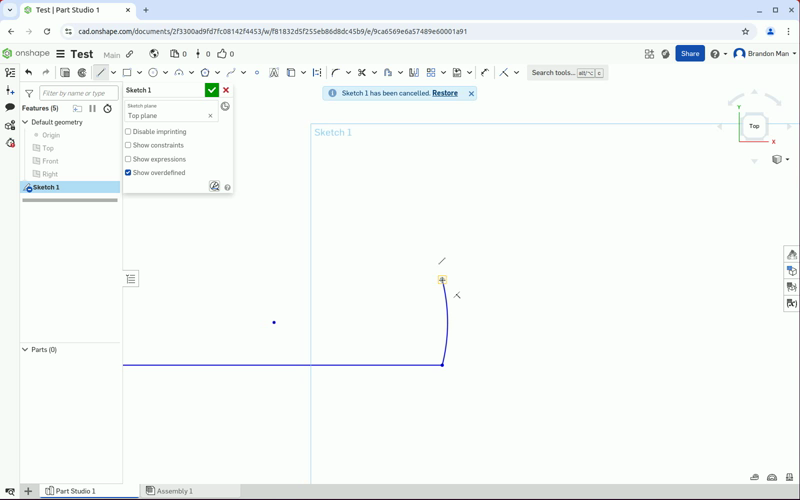
scroll(-6)
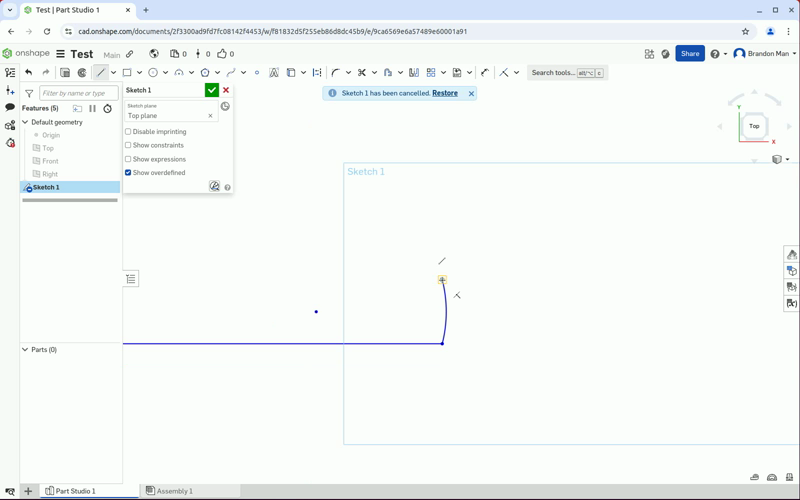
scroll(-6)
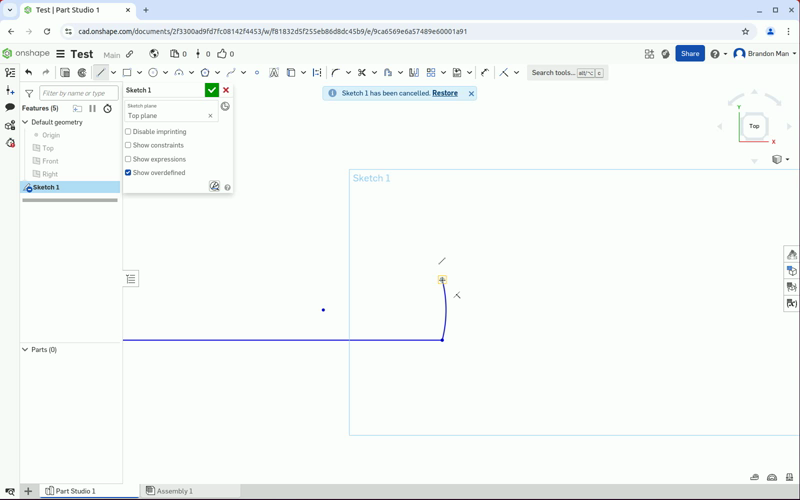
scroll(-6)
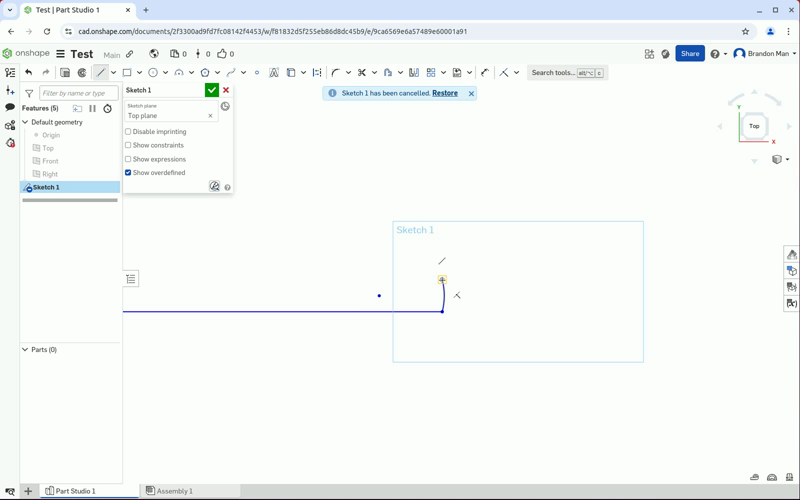
scroll(-6)
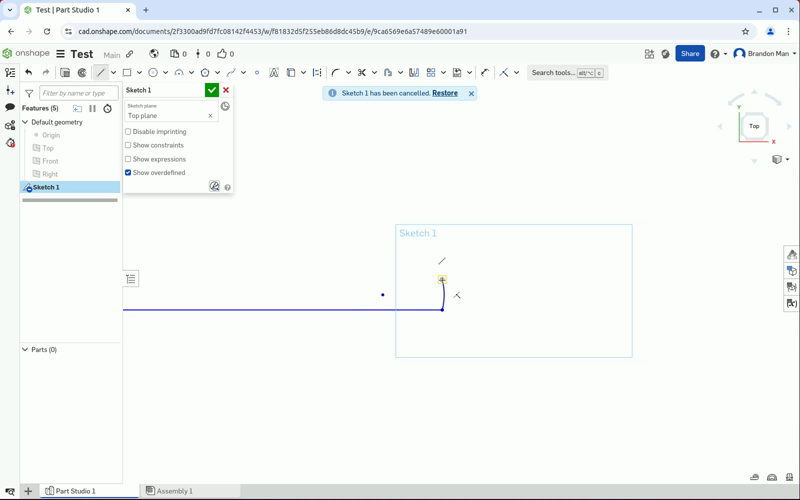
scroll(-6)
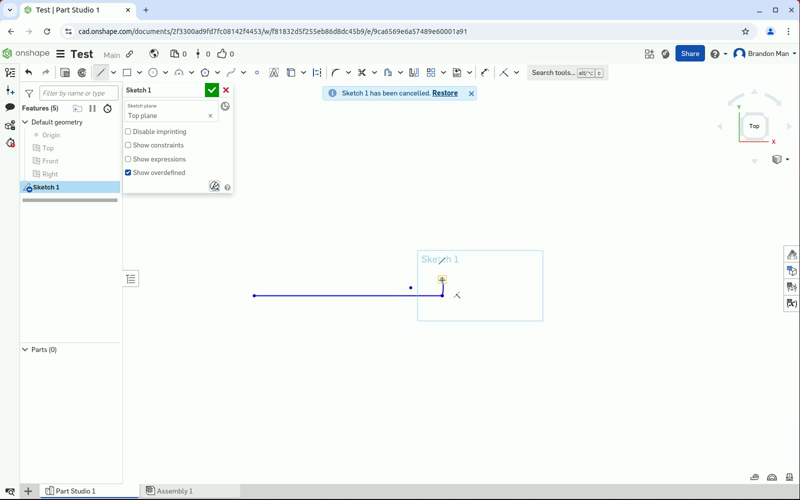
scroll(-6)
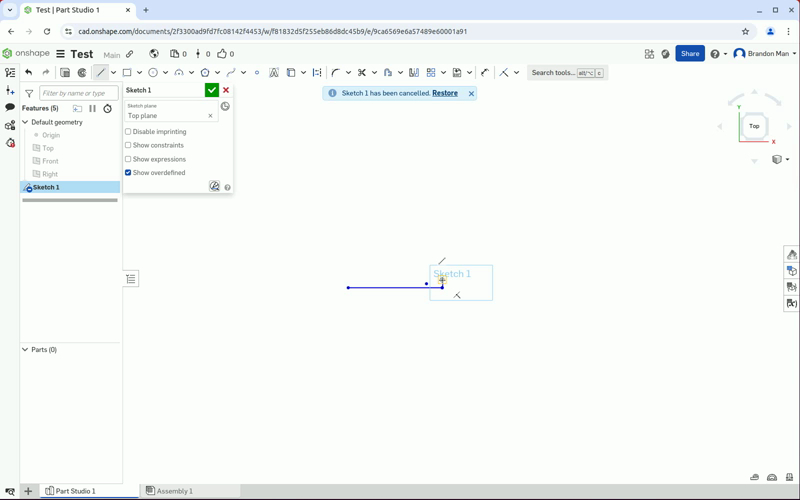
key_down(shift)
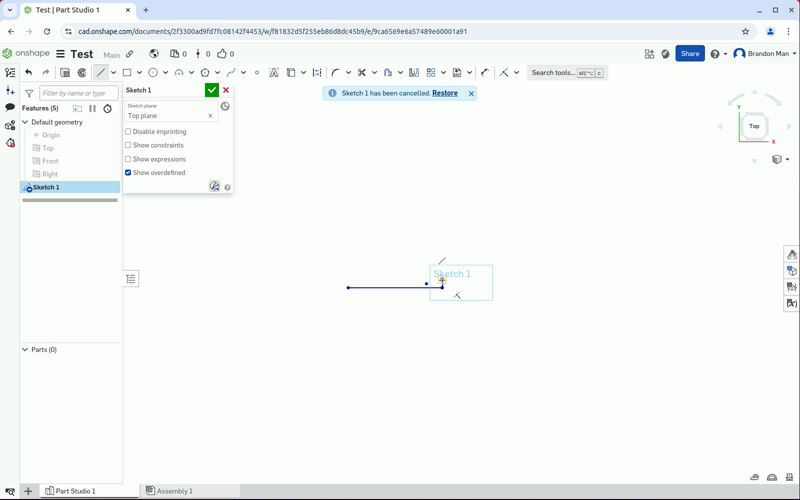
mouse_move(348, 279)
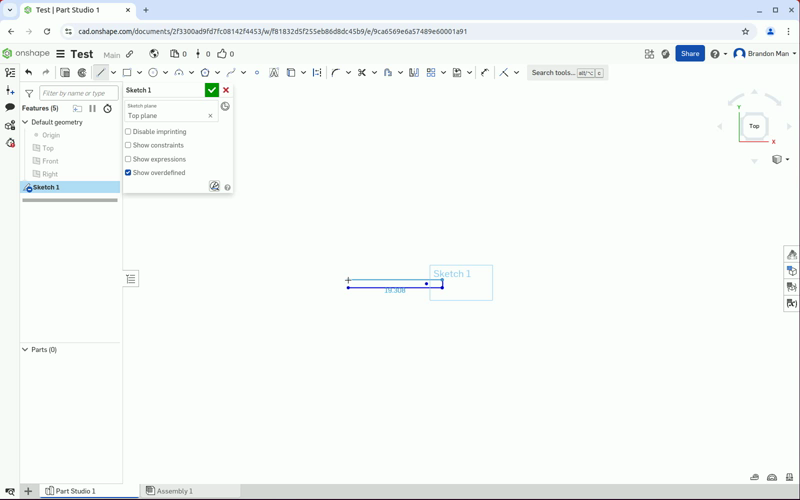
click(348, 279)
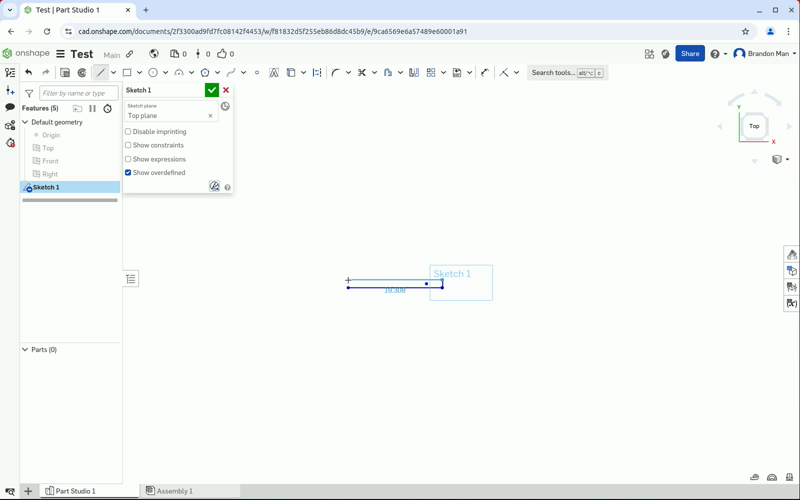
key_up(shift)
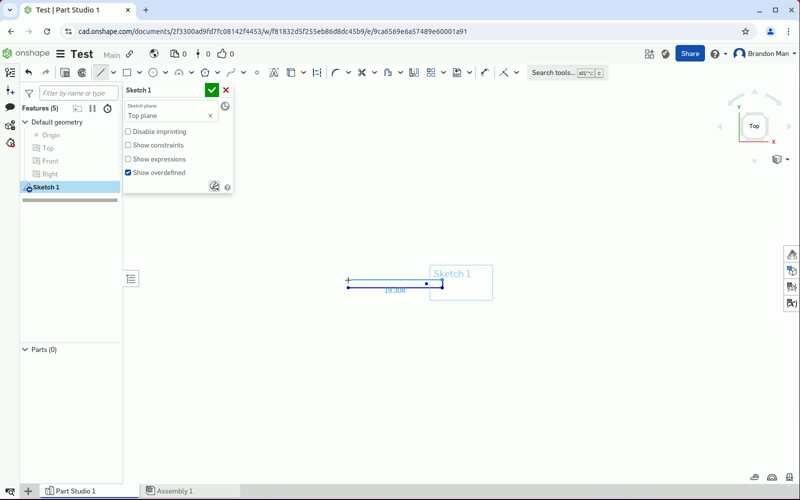
key_down(shift)
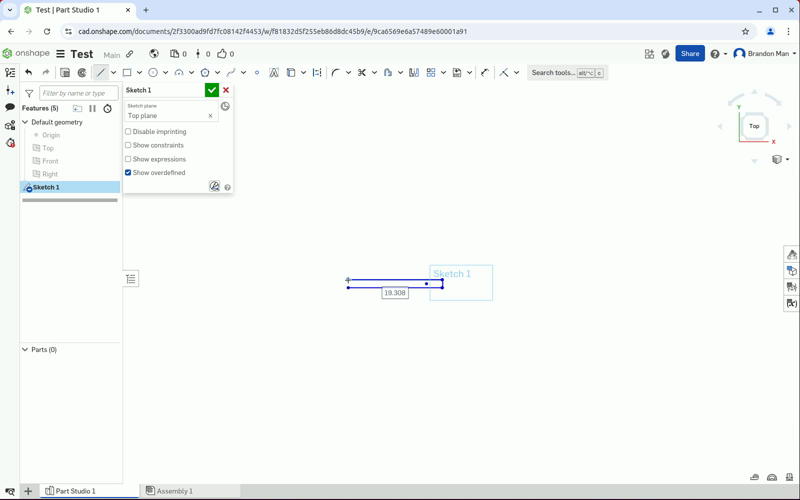
mouse_move(378, 279)
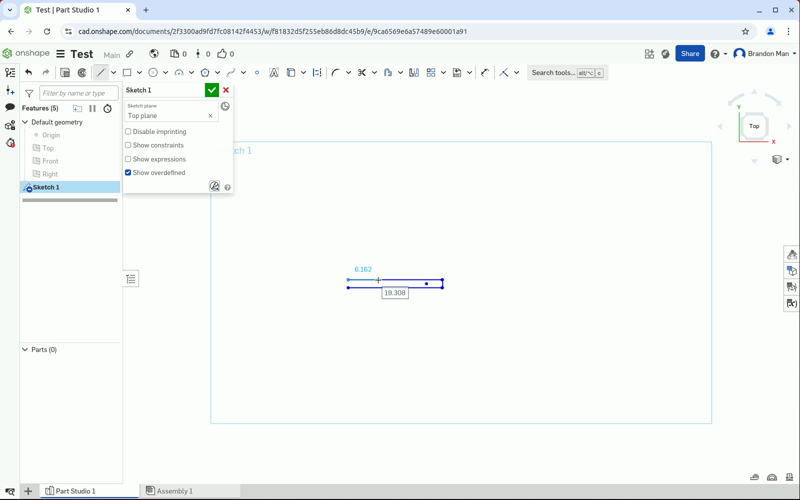
mouse_move(348, 283)
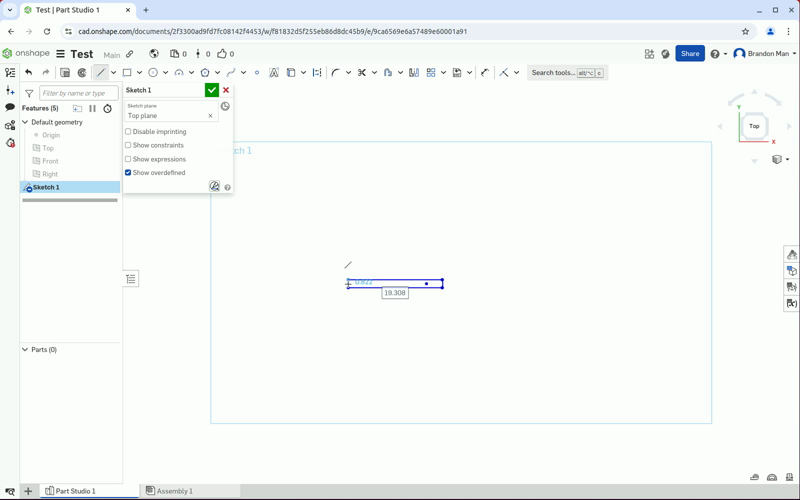
scroll(6)
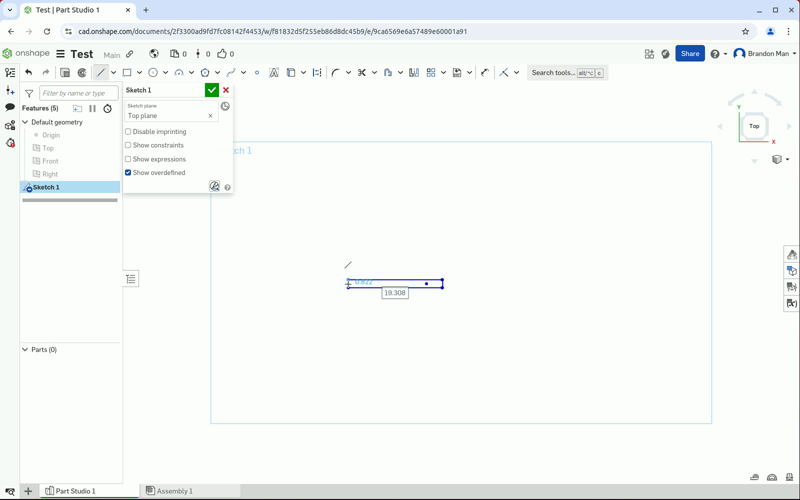
scroll(6)
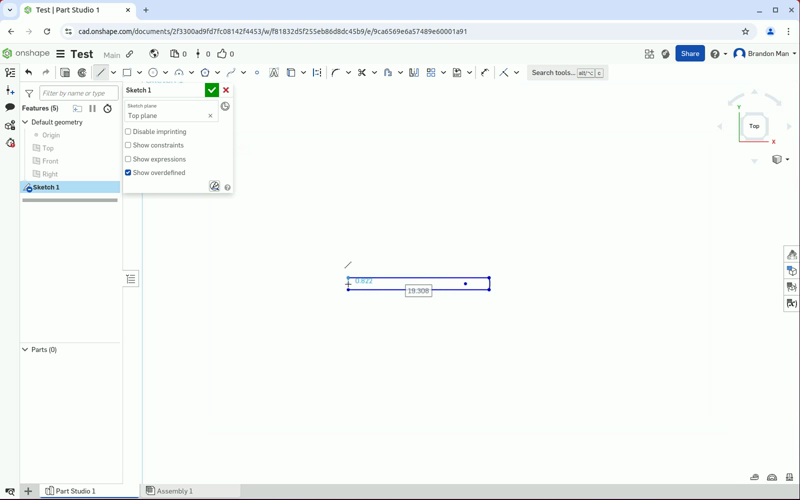
scroll(6)
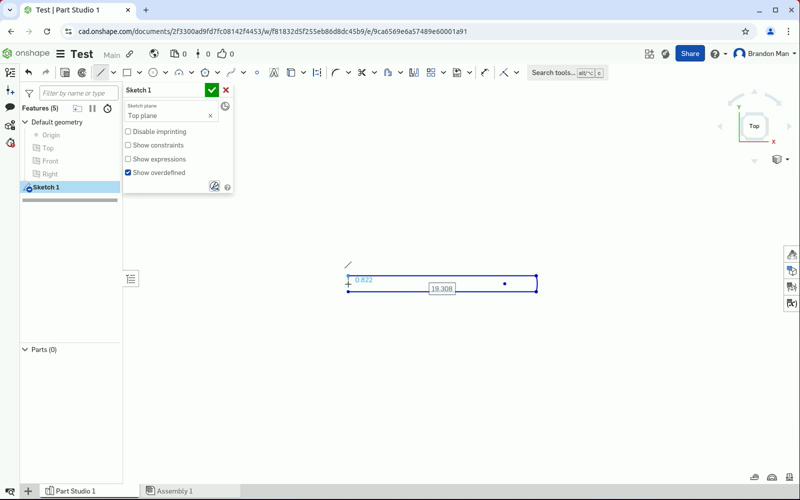
scroll(6)
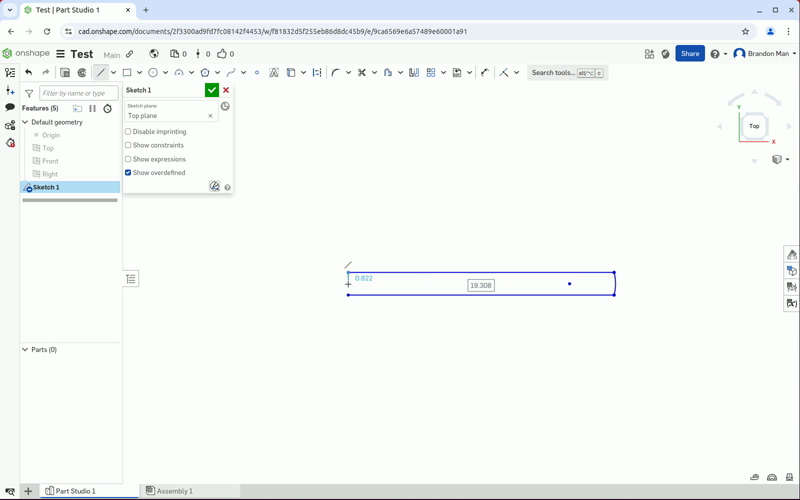
scroll(6)
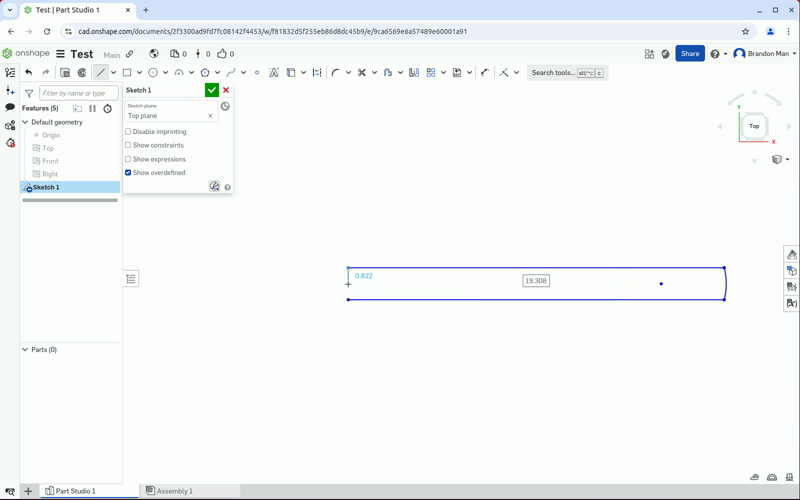
scroll(6)
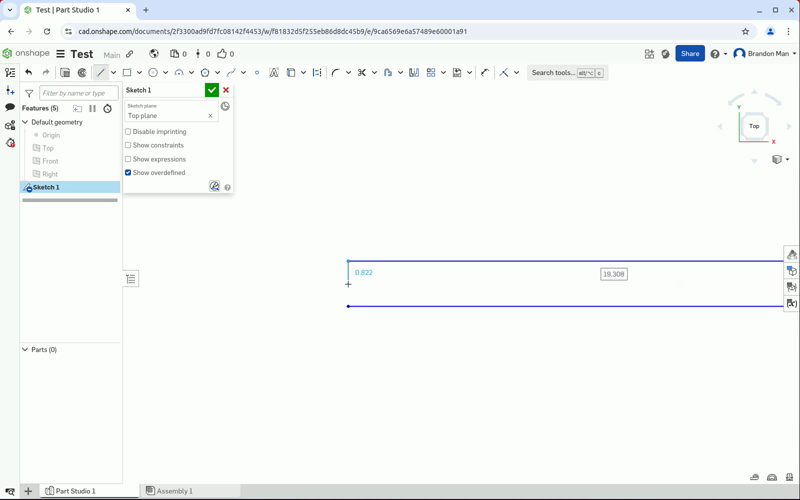
scroll(6)
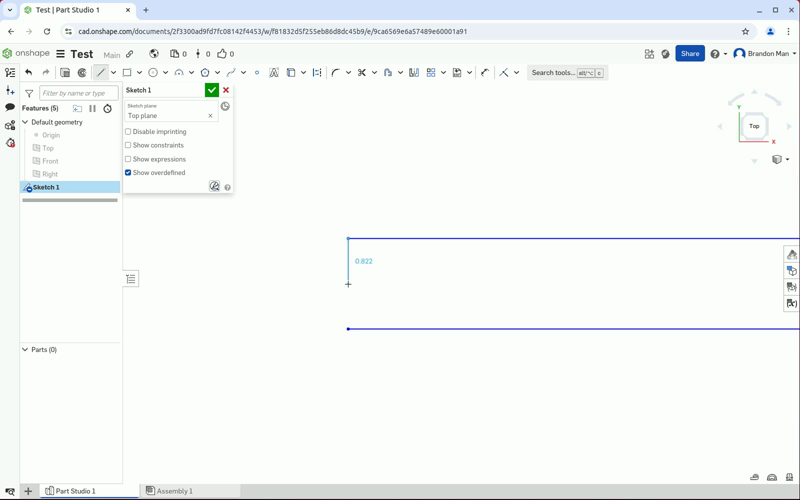
click(348, 283)
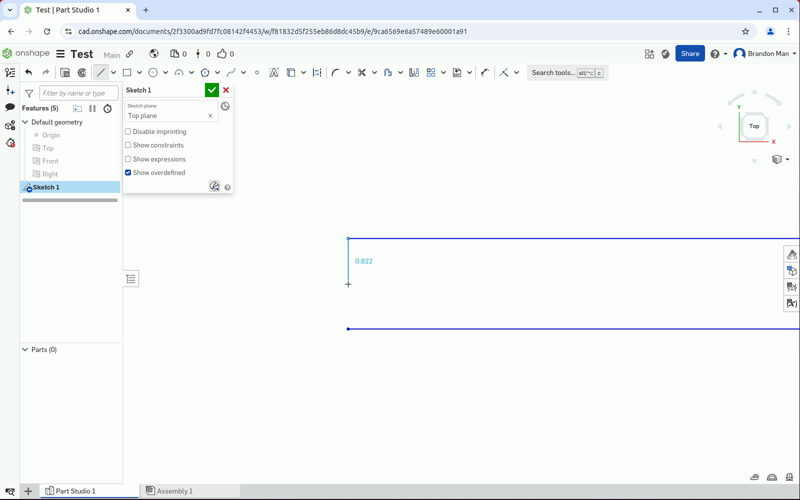
scroll(-6)
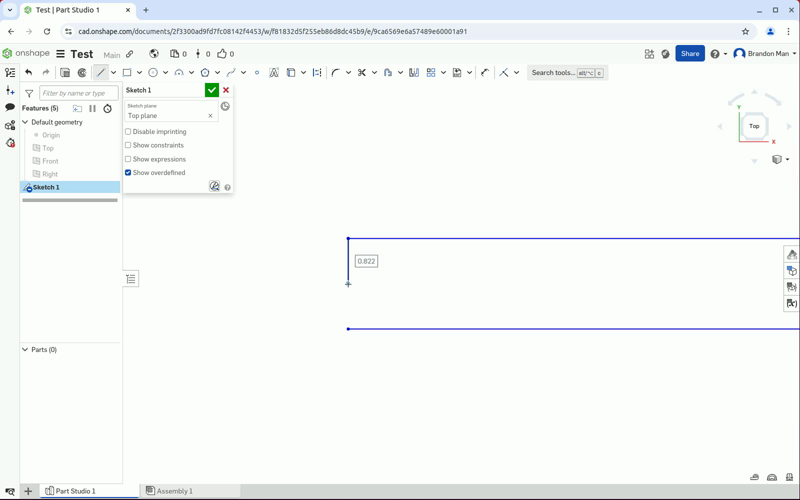
scroll(-6)
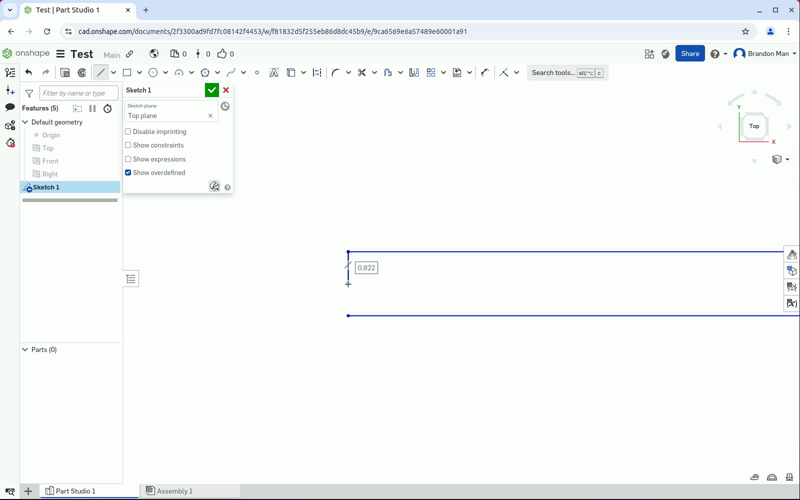
scroll(-6)
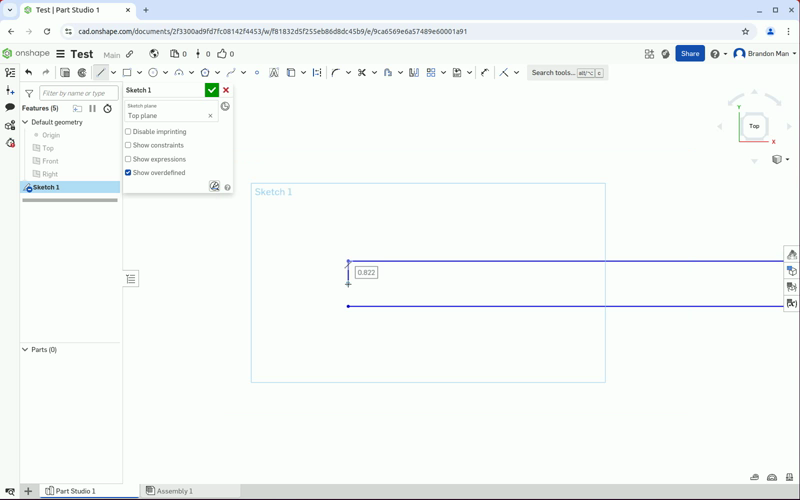
scroll(-6)
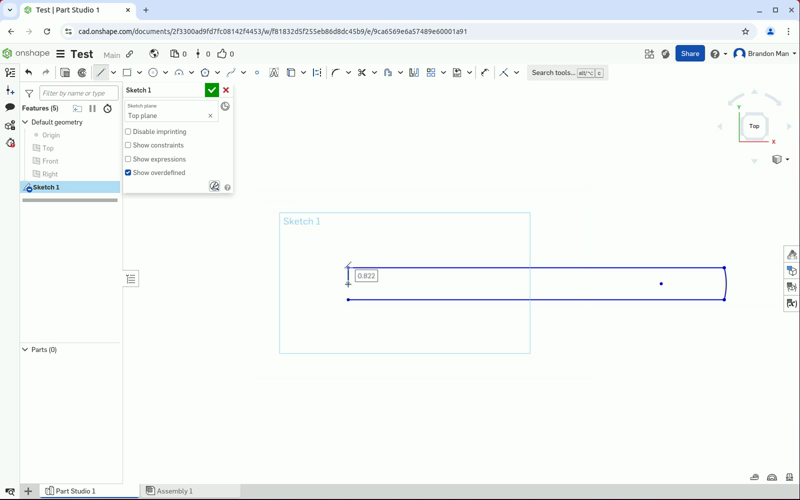
scroll(-6)
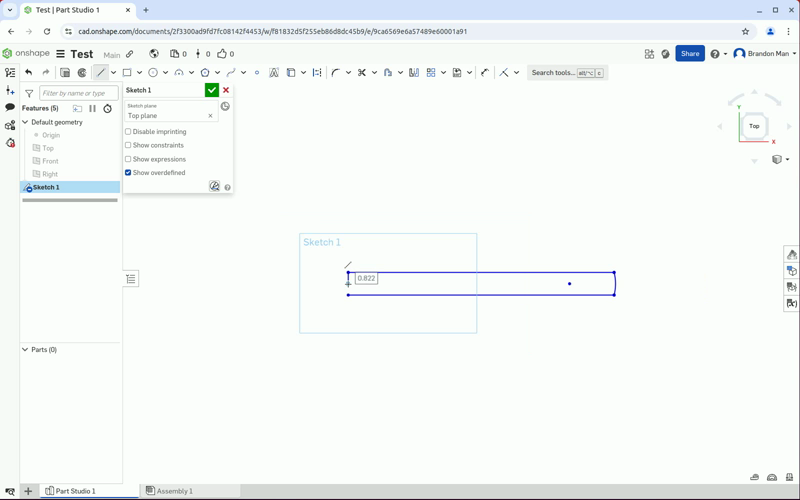
scroll(-6)
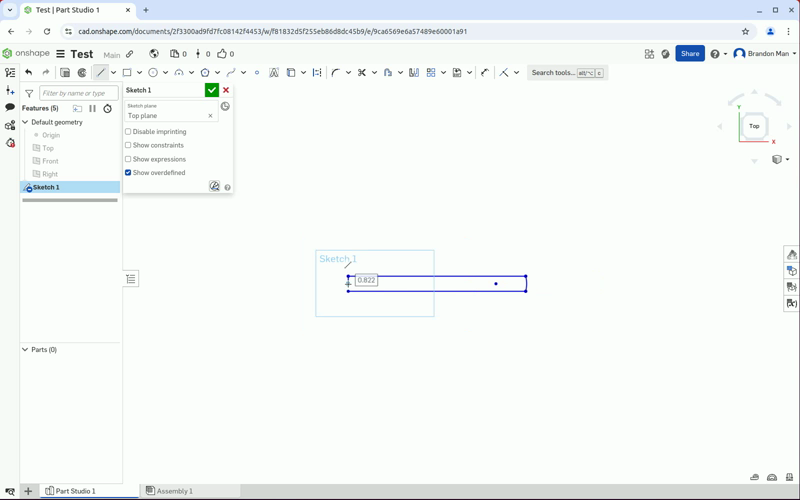
scroll(-6)
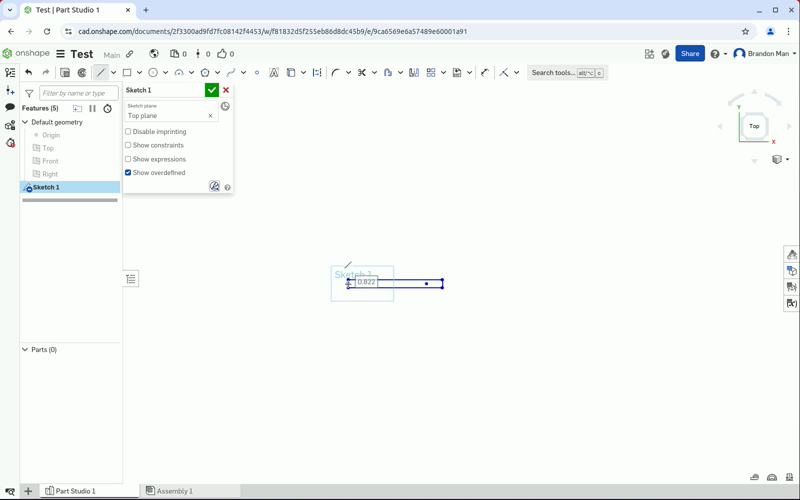
key_up(shift)
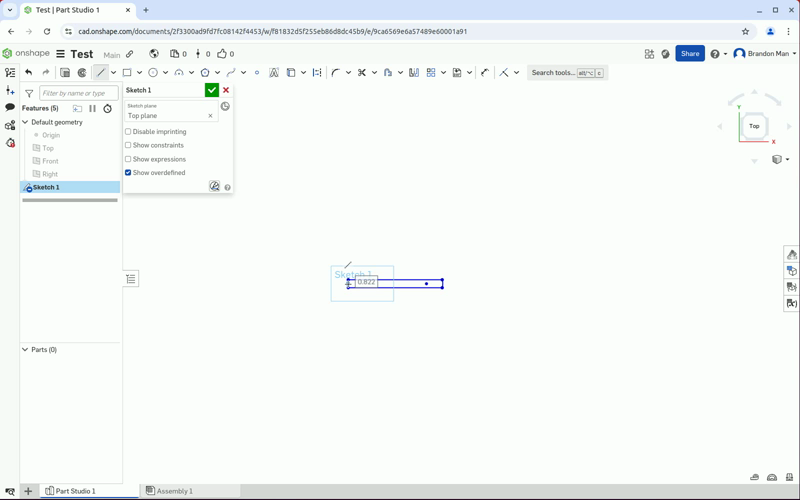
mouse_move(378, 283)
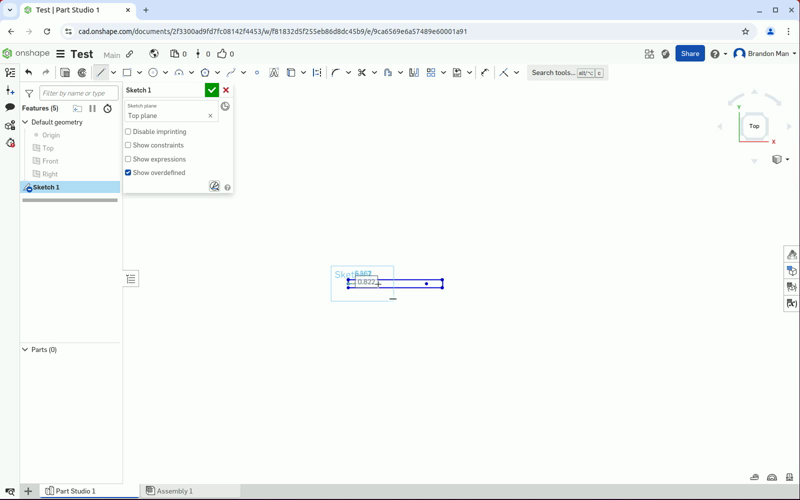
key_down(shift)
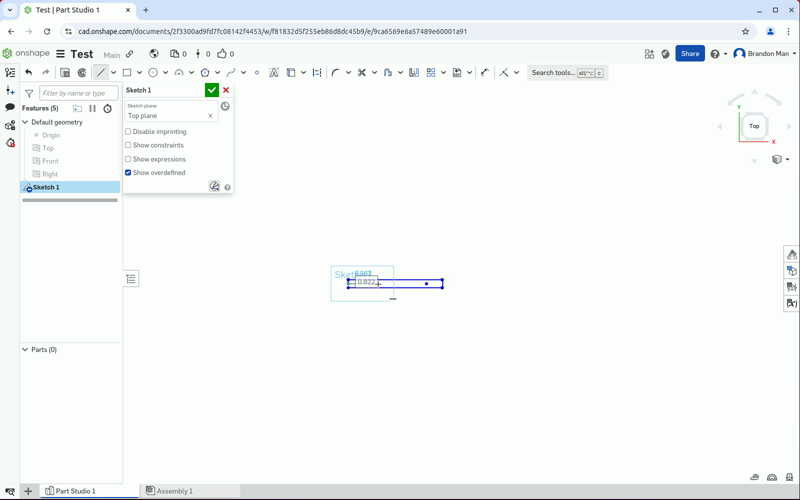
mouse_move(348, 287)
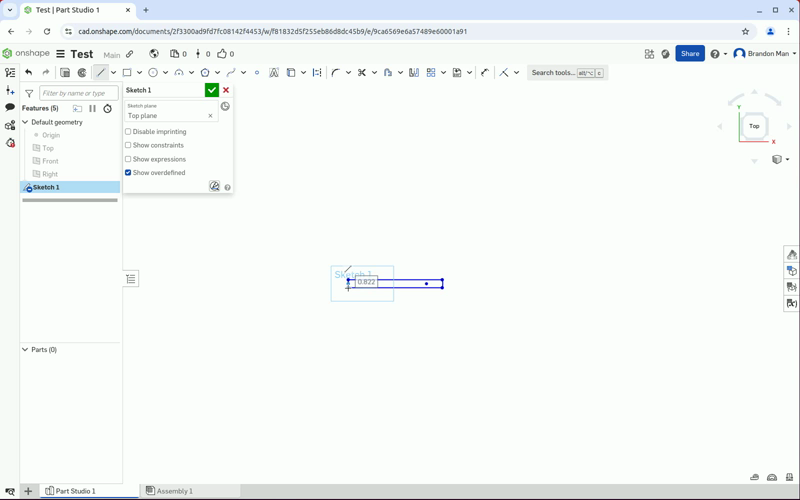
scroll(6)
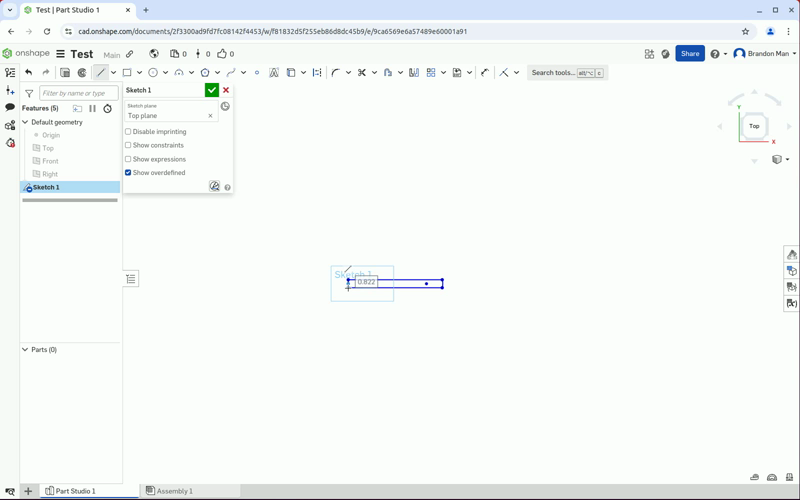
scroll(6)
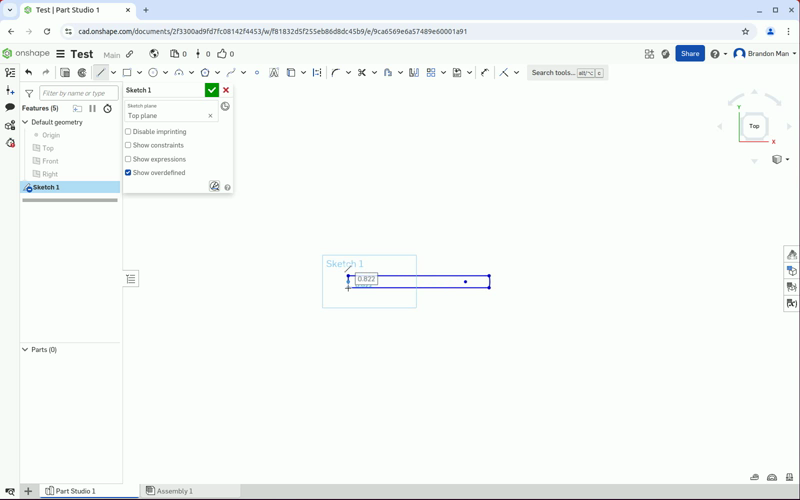
scroll(6)
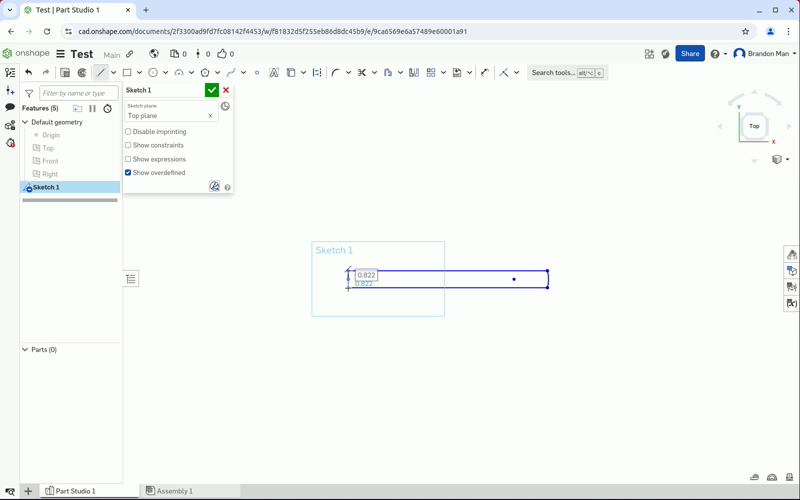
scroll(6)
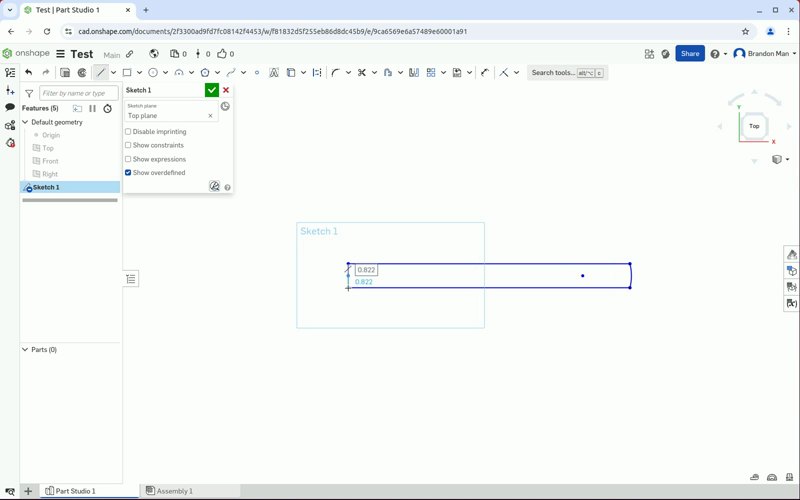
scroll(6)
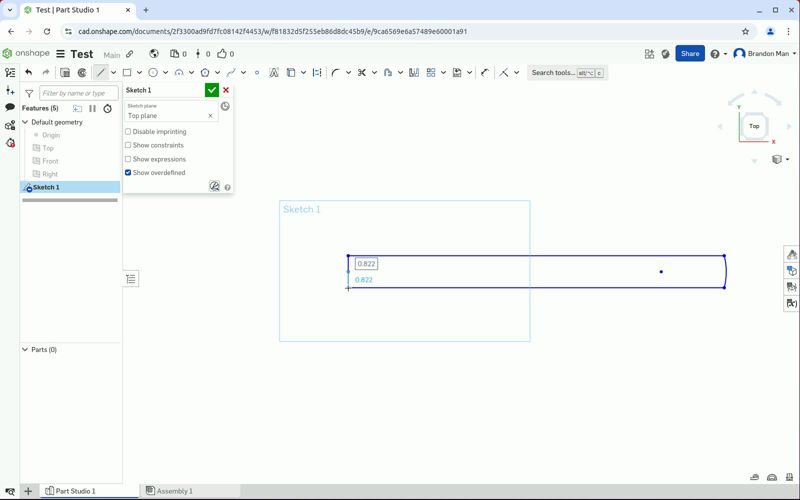
scroll(6)
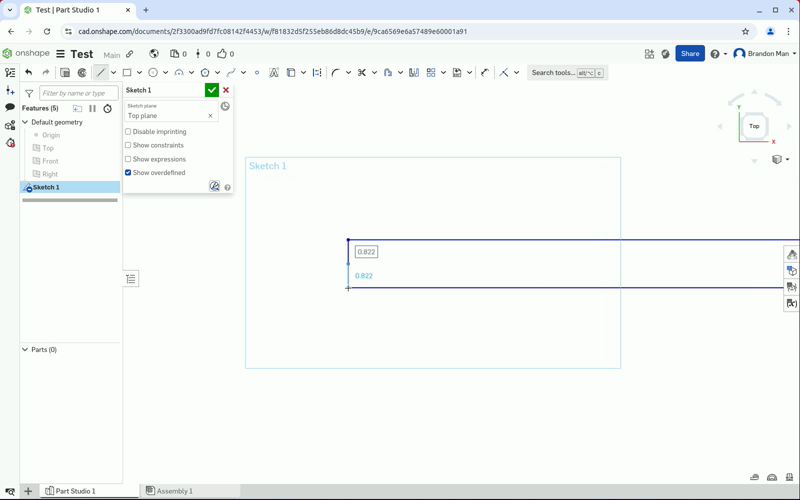
scroll(6)
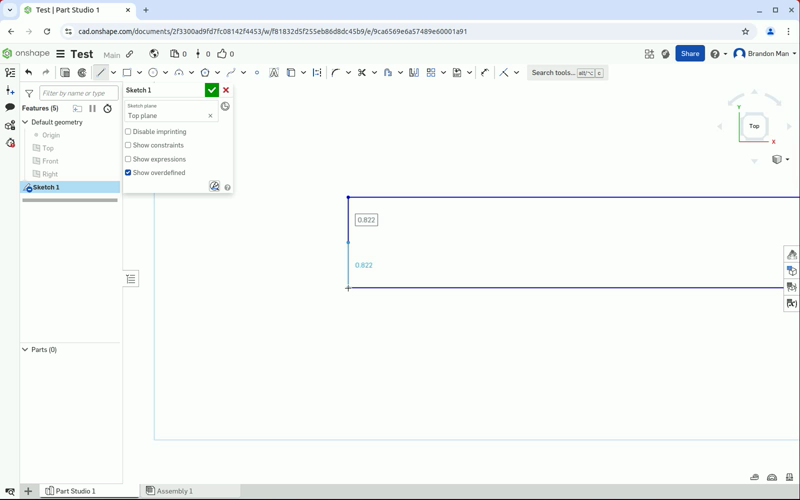
key_up(shift)
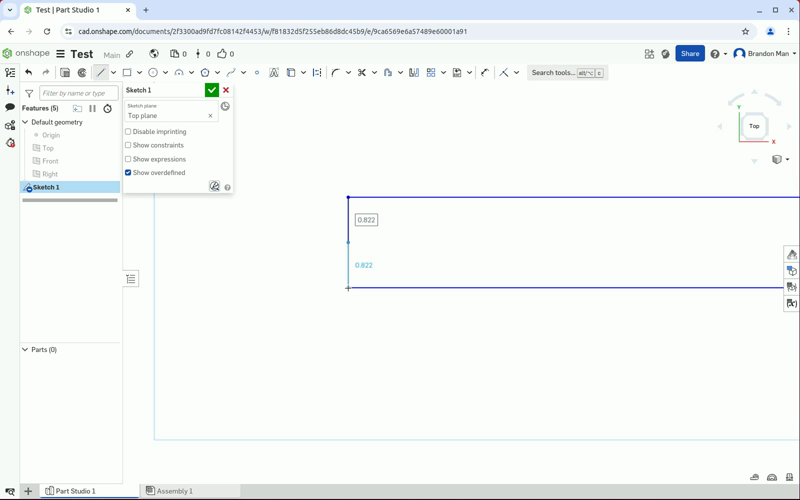
click(348, 287)
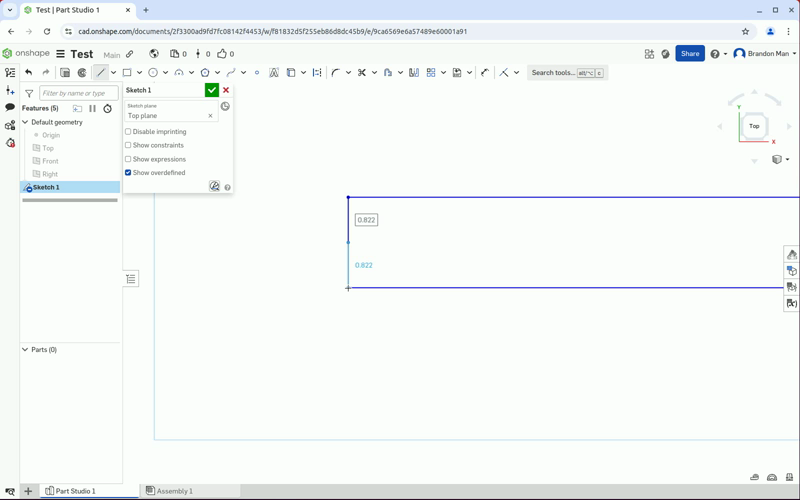
scroll(-6)
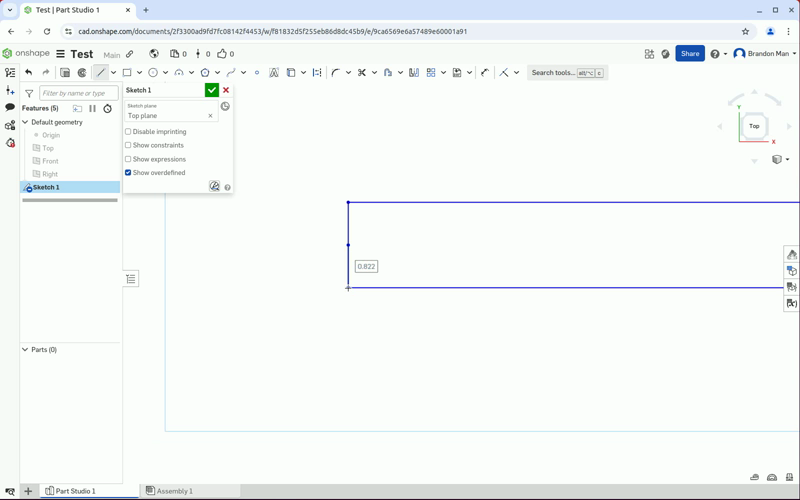
scroll(-6)
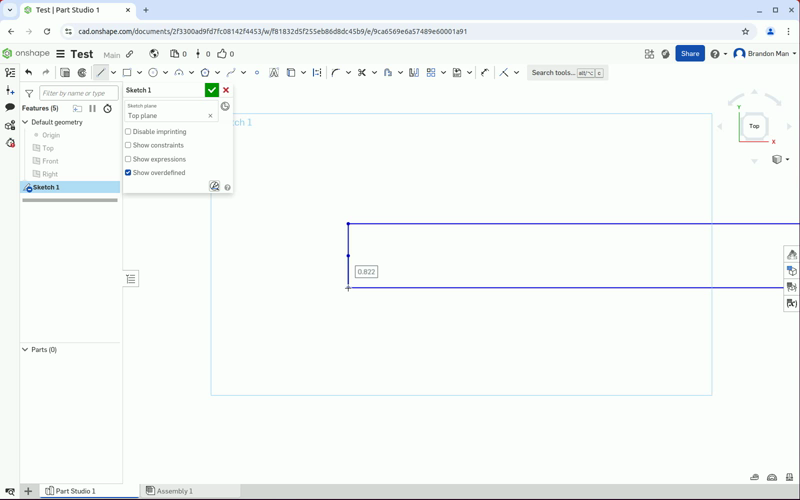
scroll(-6)
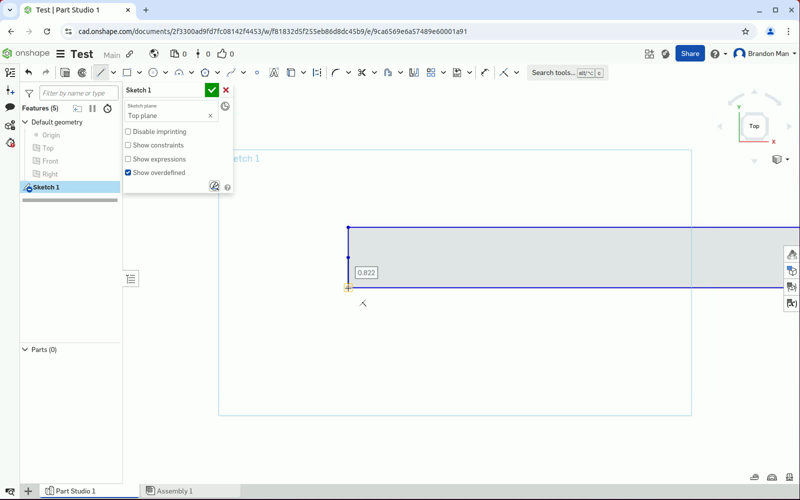
scroll(-6)
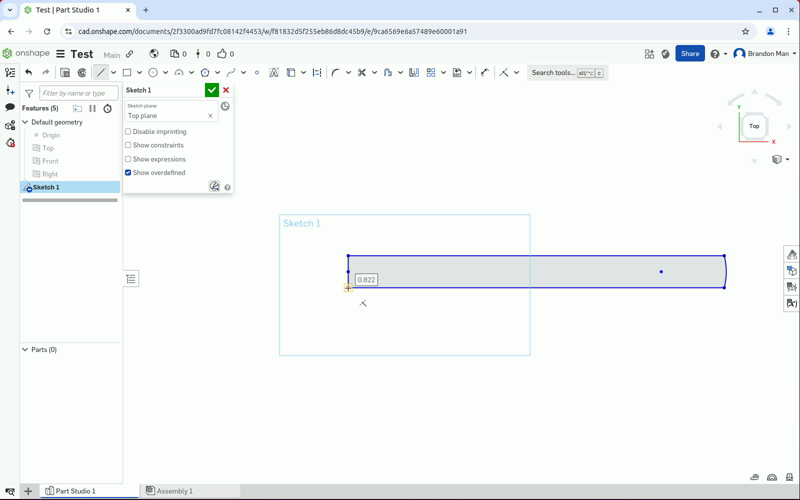
scroll(-6)
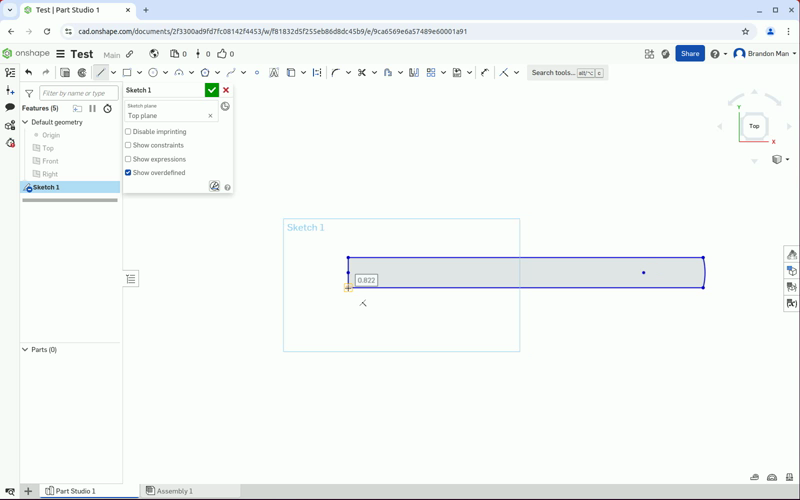
scroll(-6)
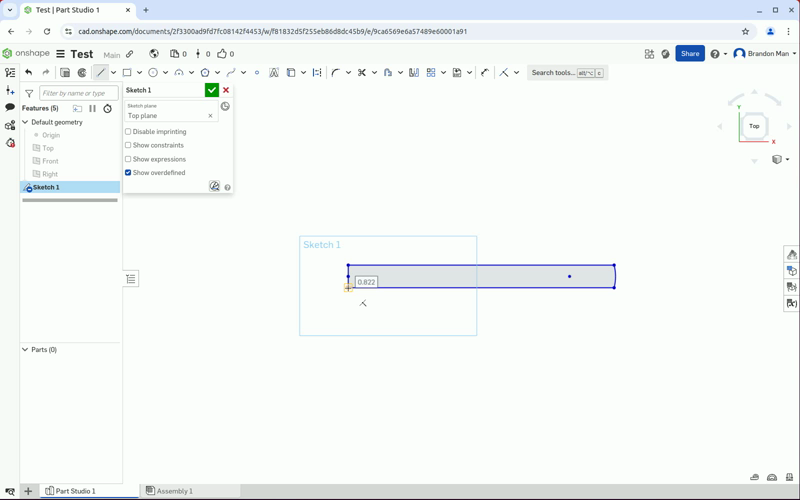
scroll(-6)
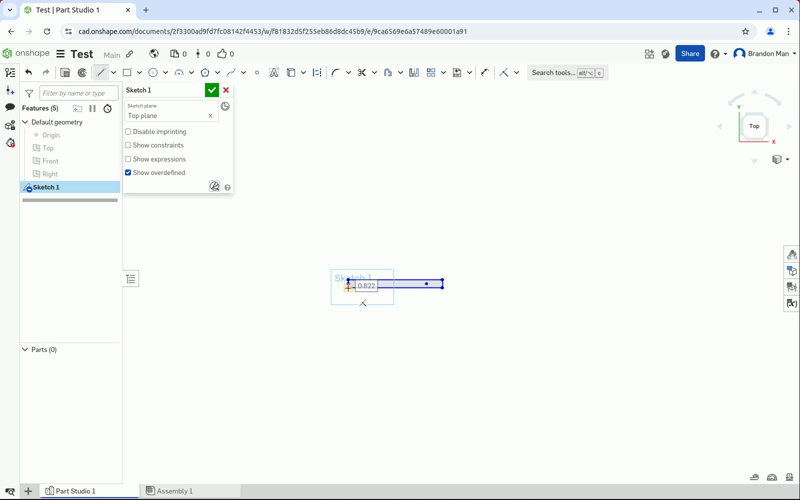
key(esc)
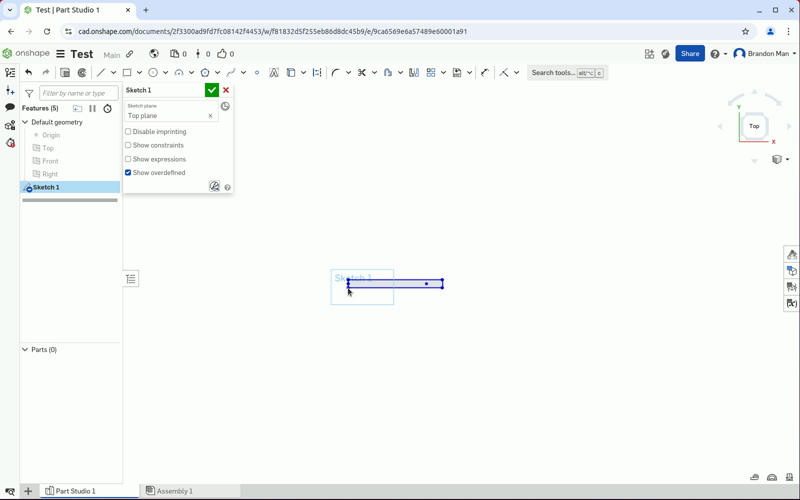
mouse_move(408, 282)
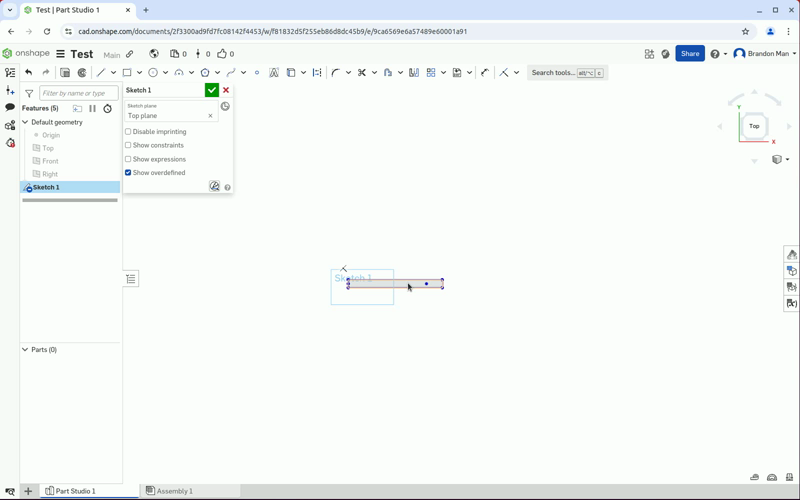
scroll(6)
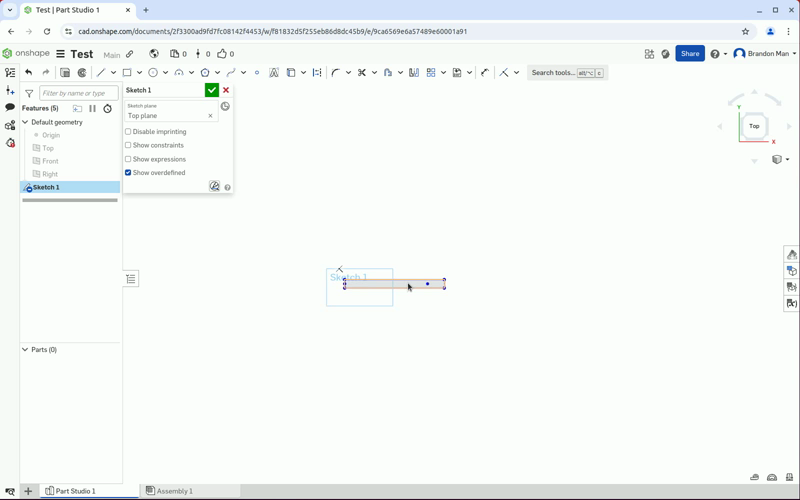
scroll(6)
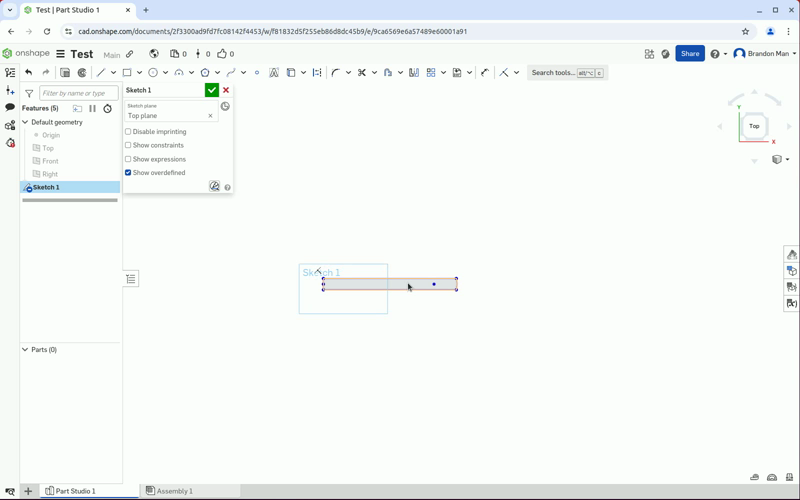
scroll(6)
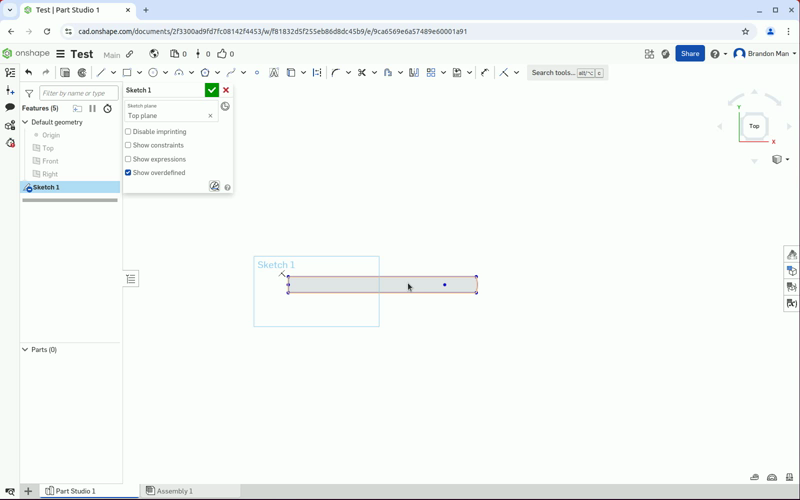
scroll(6)
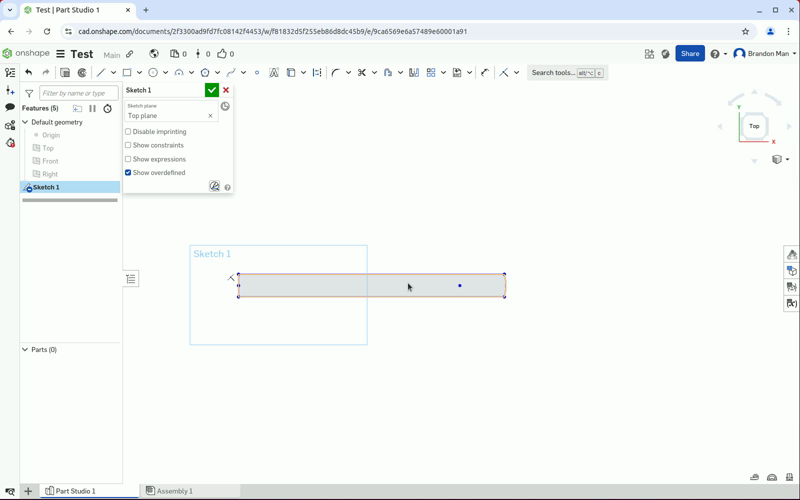
scroll(6)
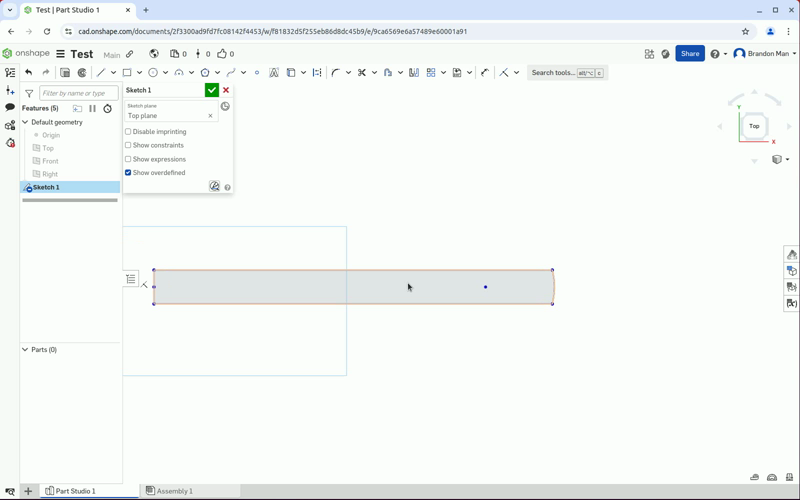
scroll(6)
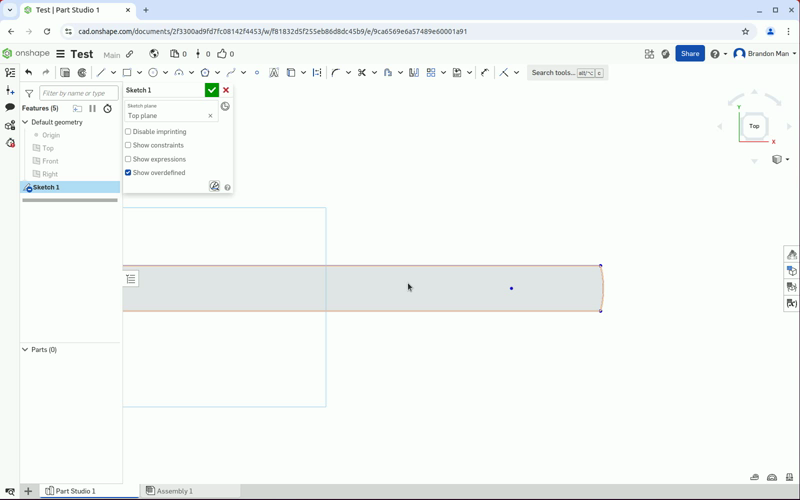
scroll(6)
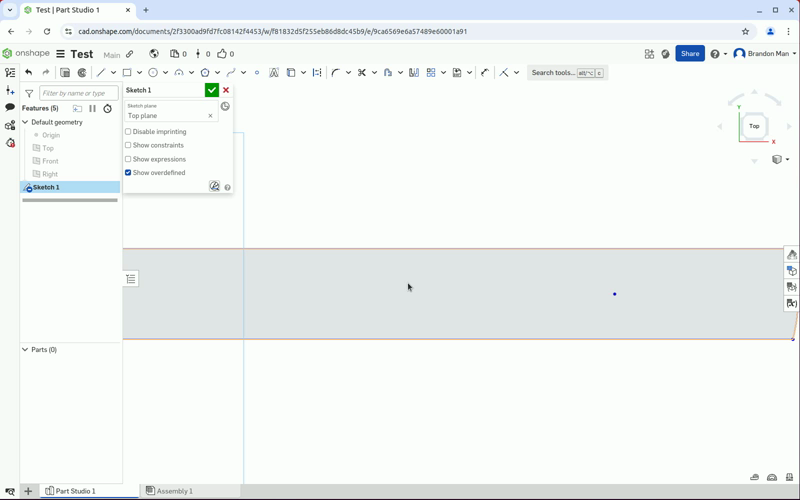
click(408, 282)
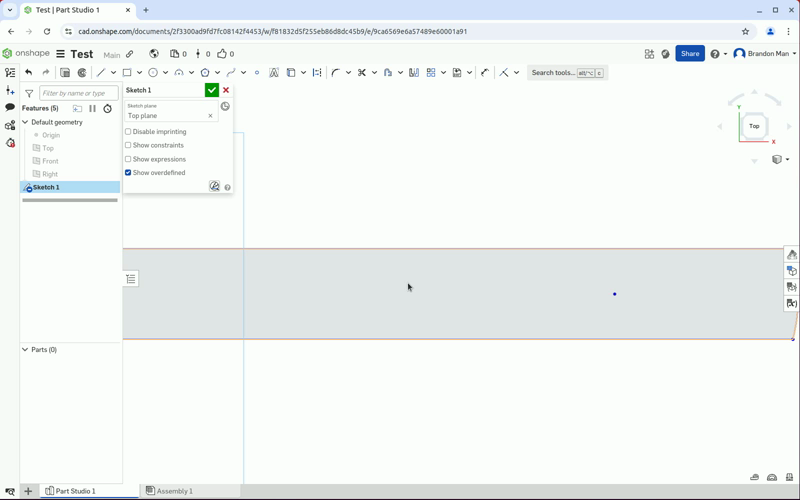
scroll(-6)
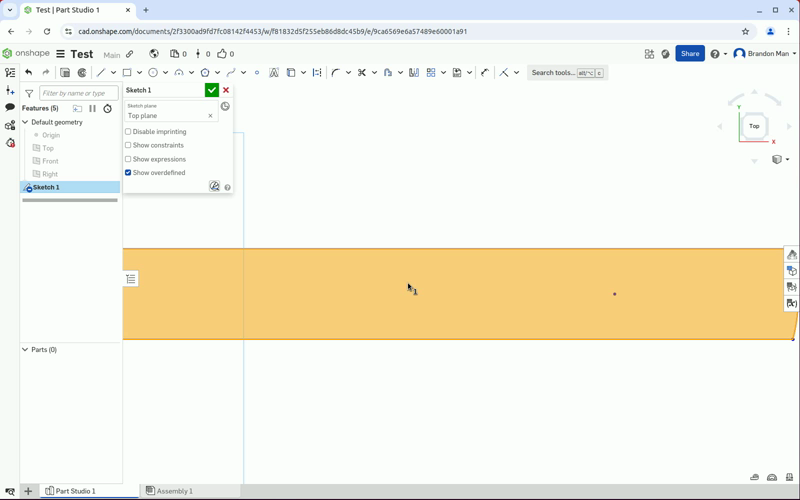
scroll(-6)
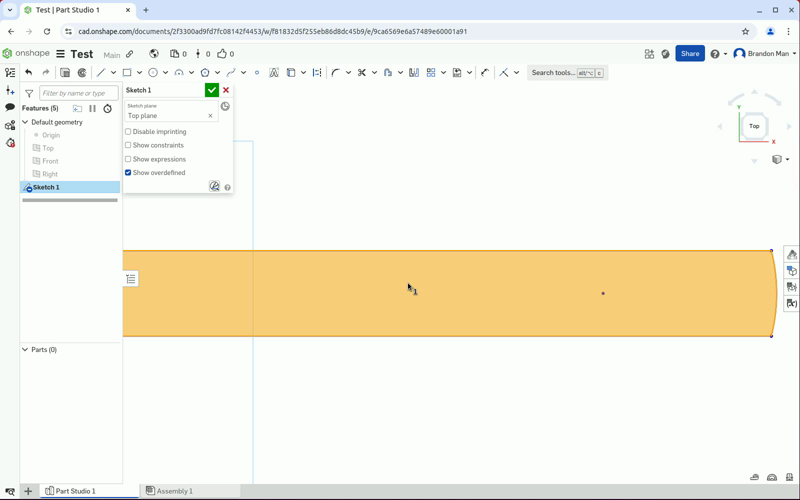
scroll(-6)
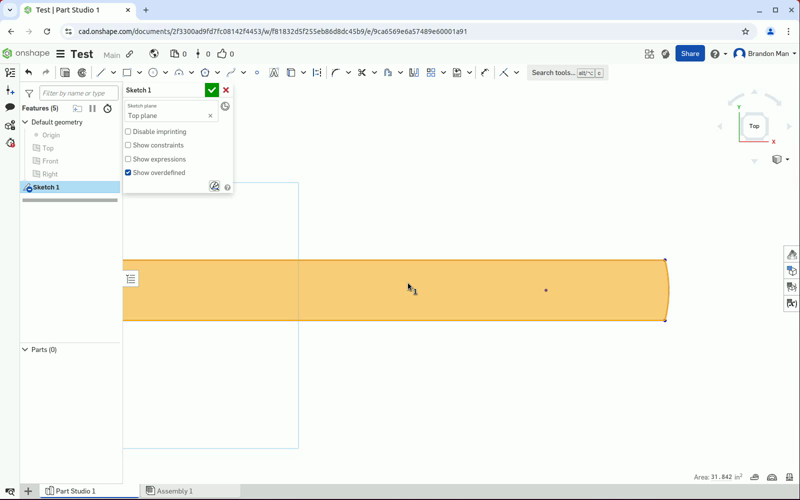
scroll(-6)
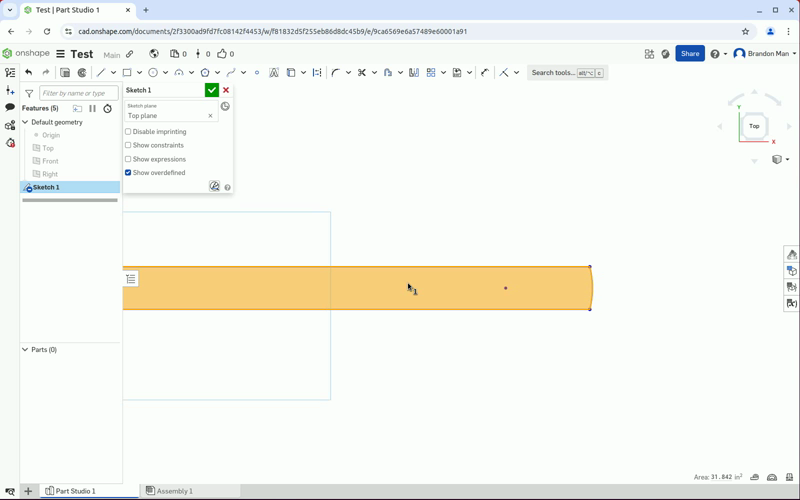
scroll(-6)
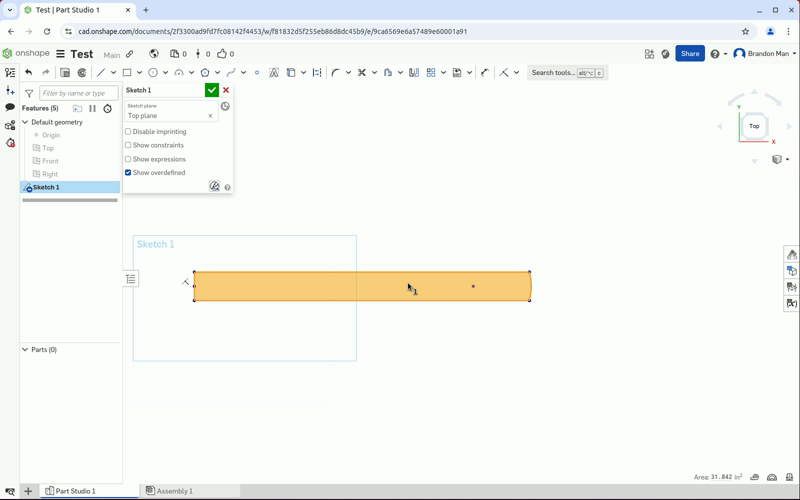
scroll(-6)
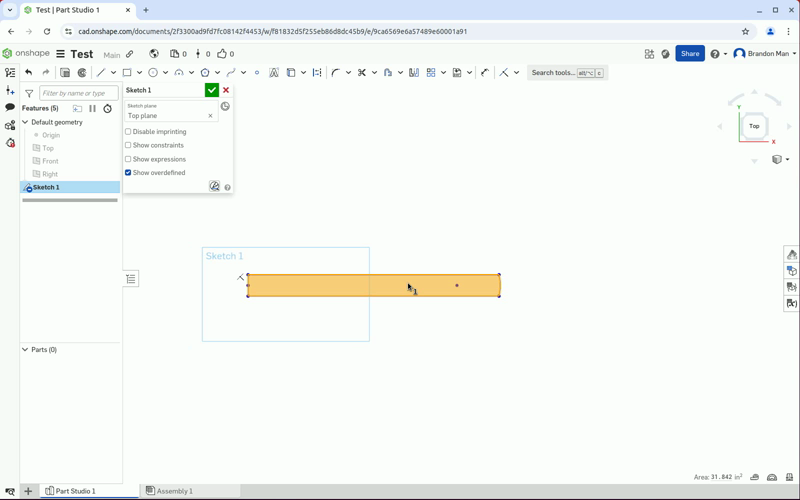
scroll(-6)
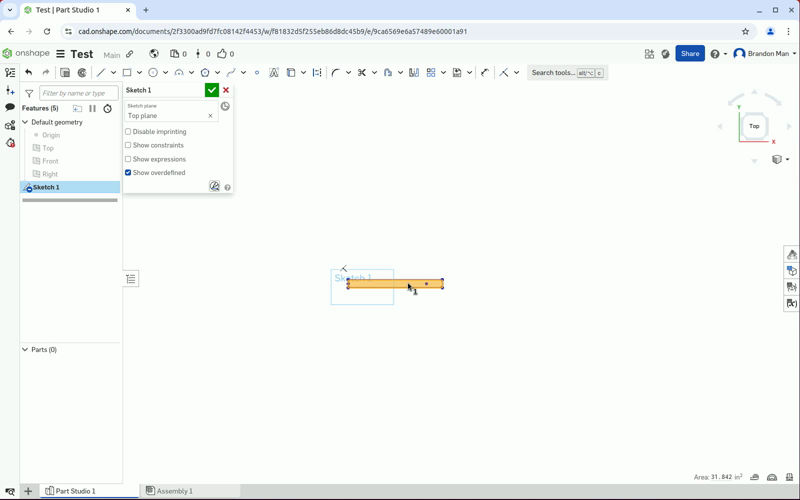
mouse_move(73, 352)
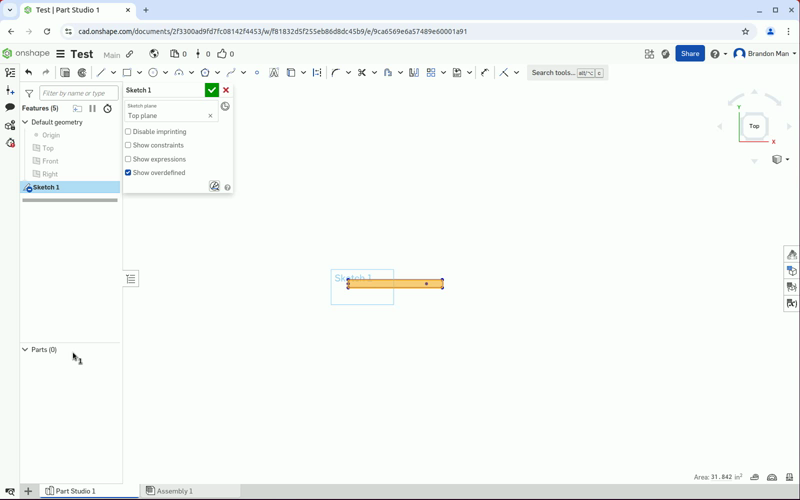
key(shift+y)
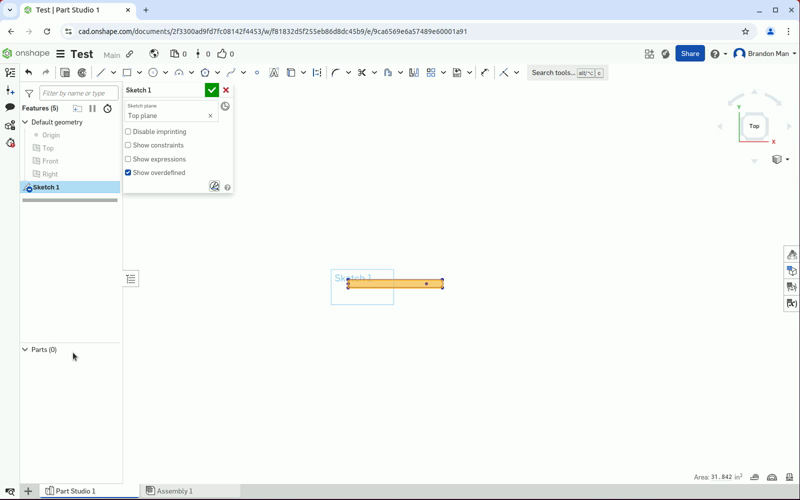
key(shift+e)
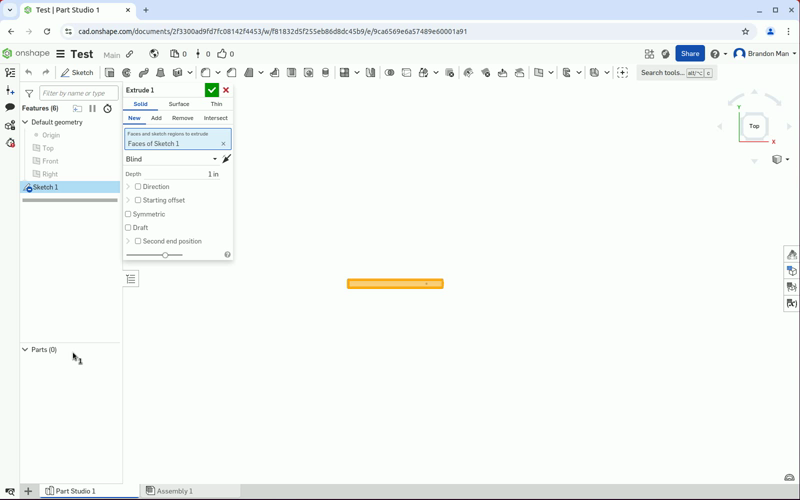
mouse_move(143, 106)
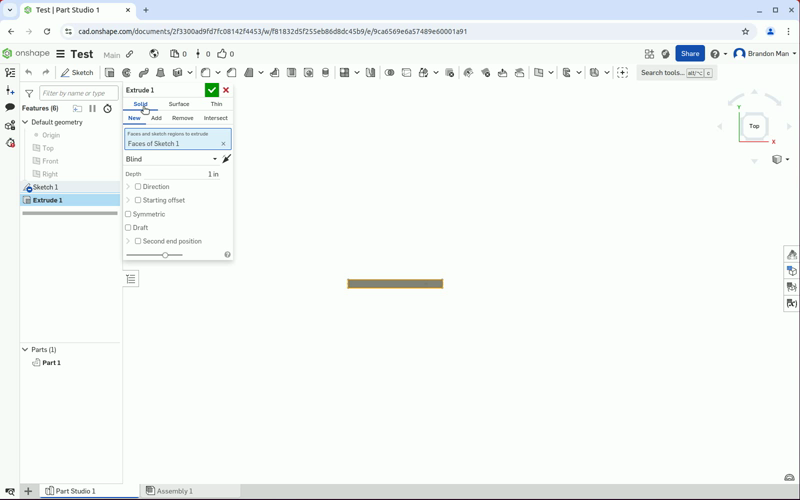
click(143, 106)
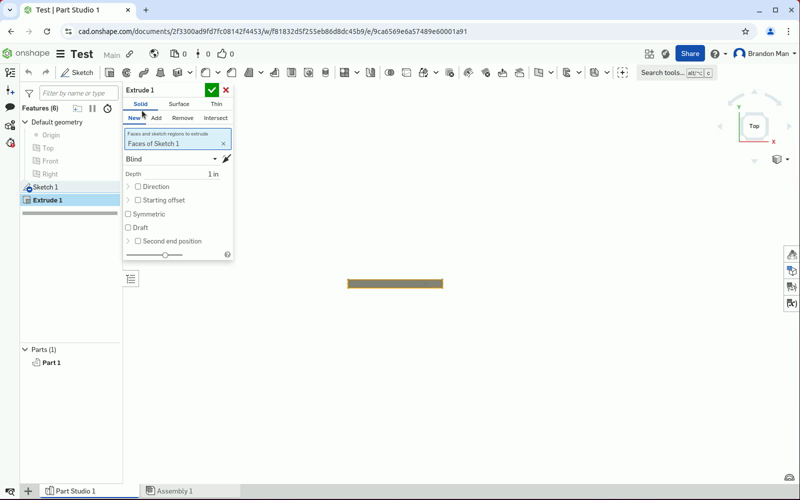
mouse_move(137, 120)
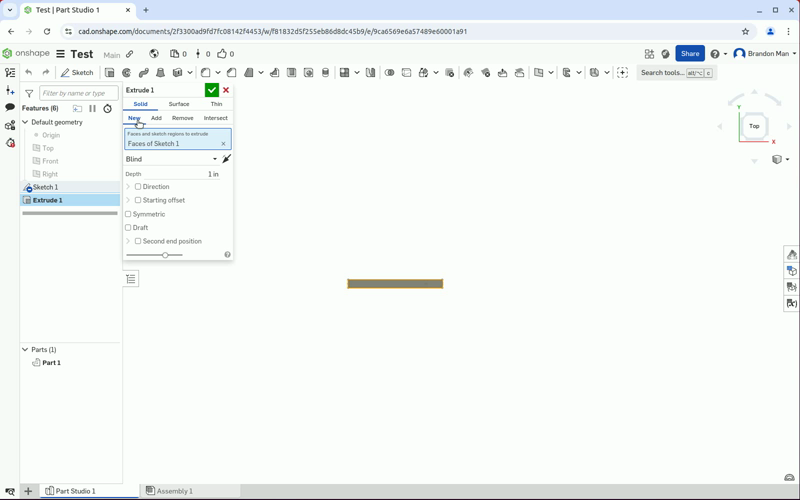
click(137, 120)
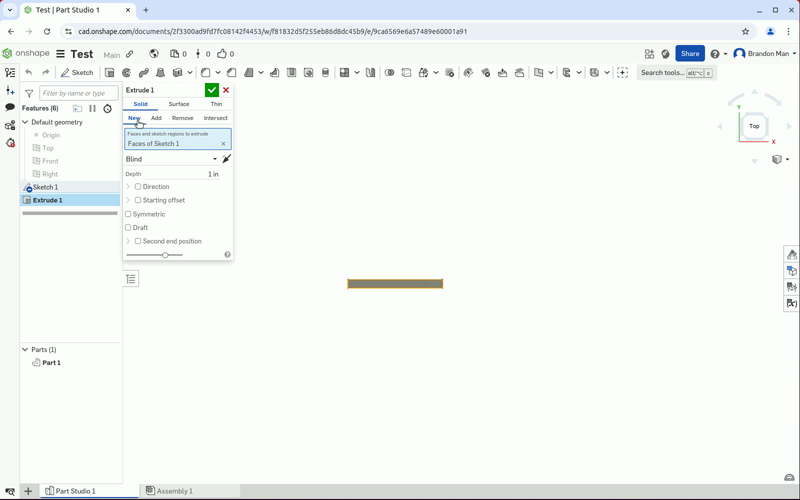
key(tab, 4)
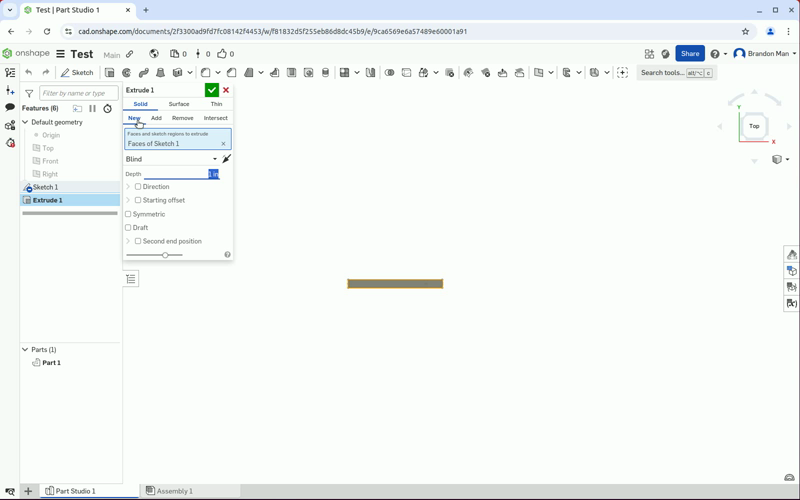
text(6.981)
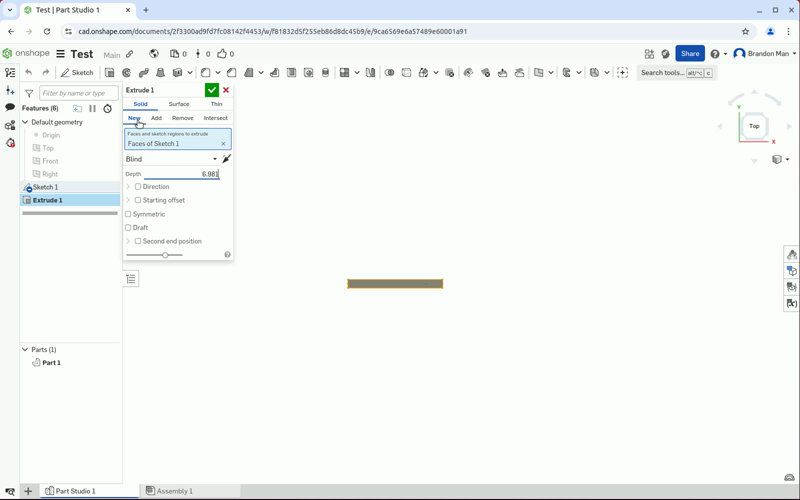
key(enter)
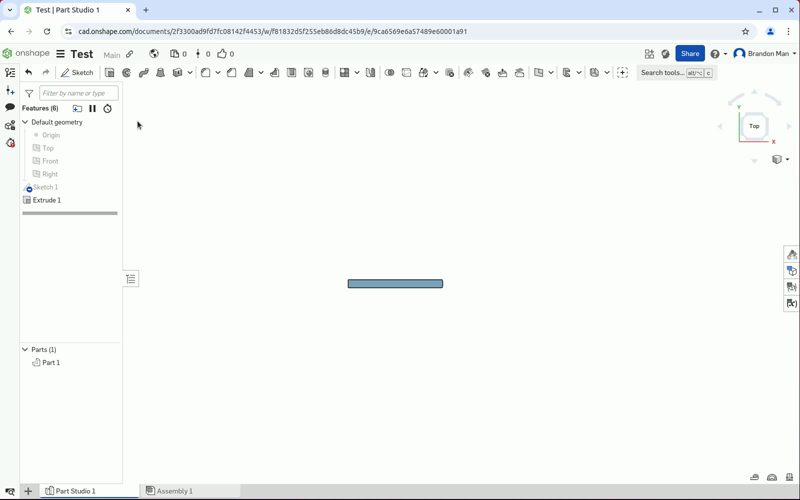
key(shift+h)
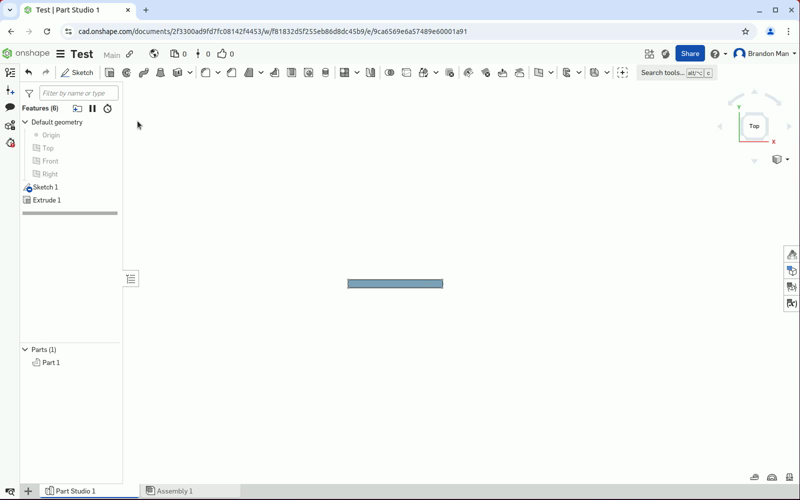
key(shift+h)
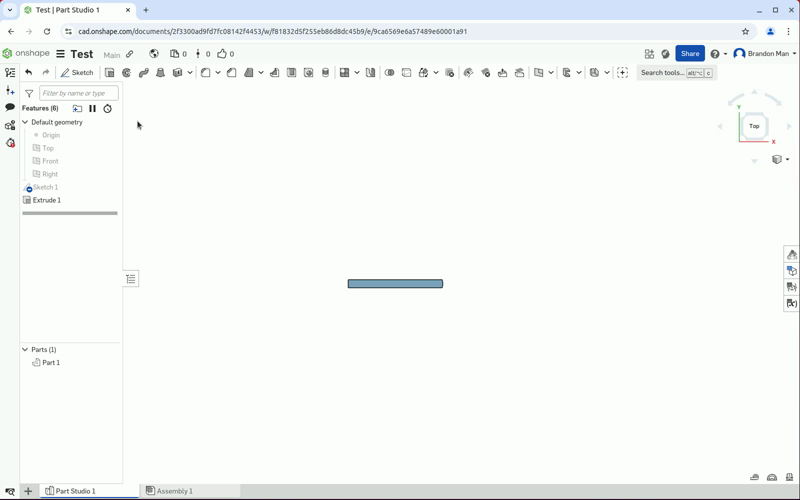
mouse_move(73, 189)
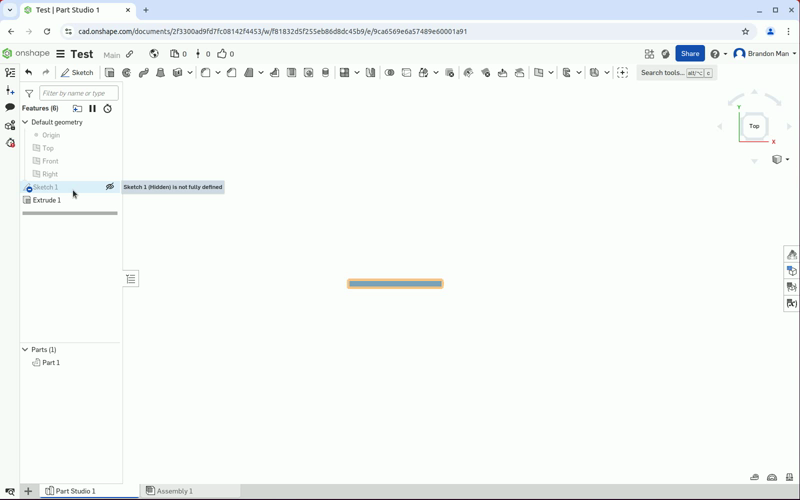
click(73, 189)
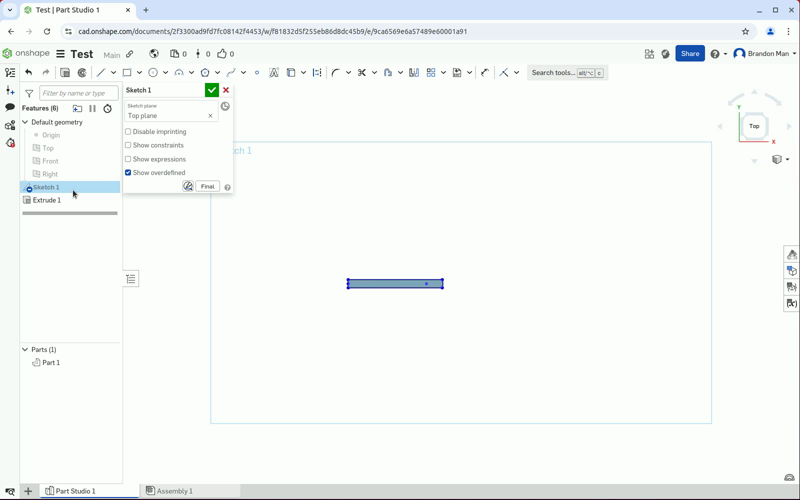
mouse_move(229, 92)
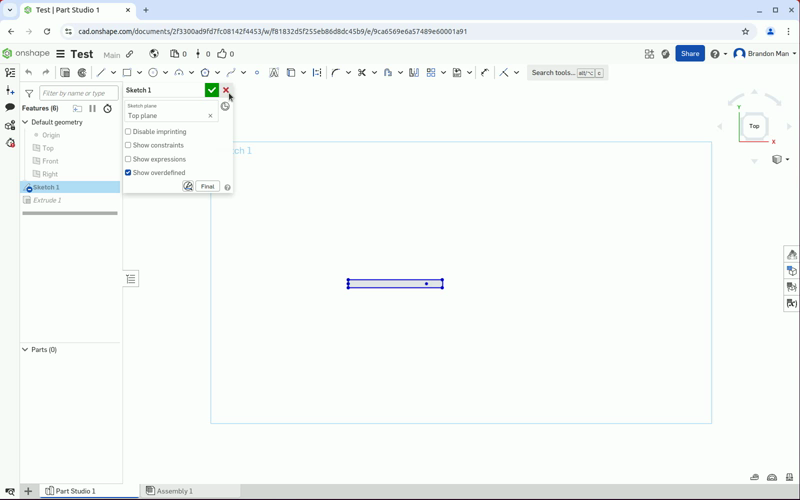
click(229, 92)
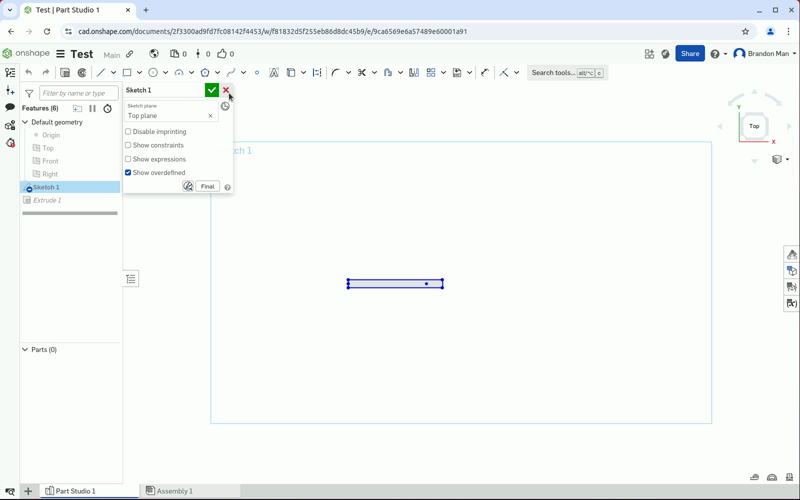
key(shift+s)
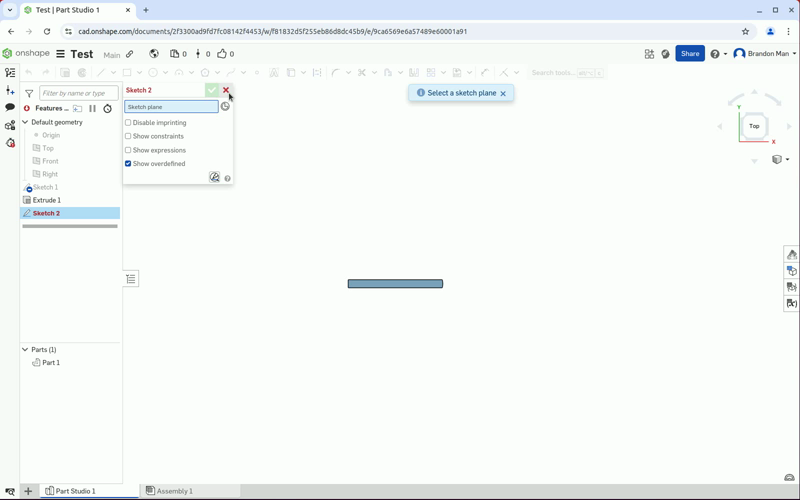
mouse_move(73, 150)
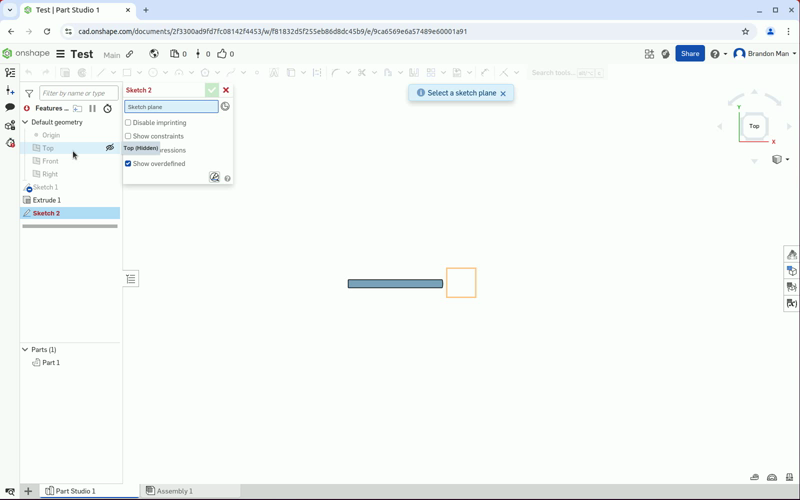
click(73, 150)
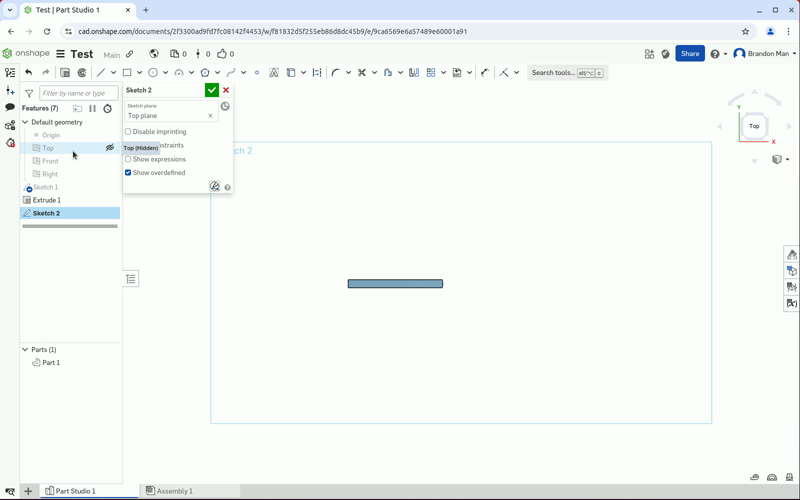
mouse_move(73, 352)
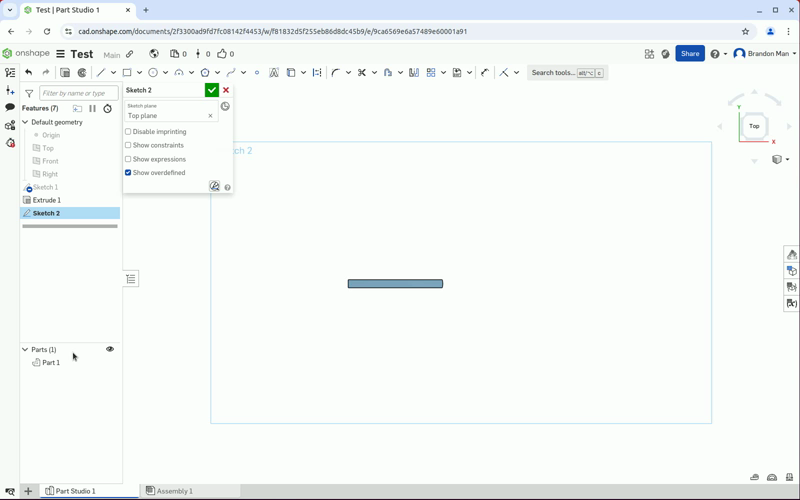
key(y)
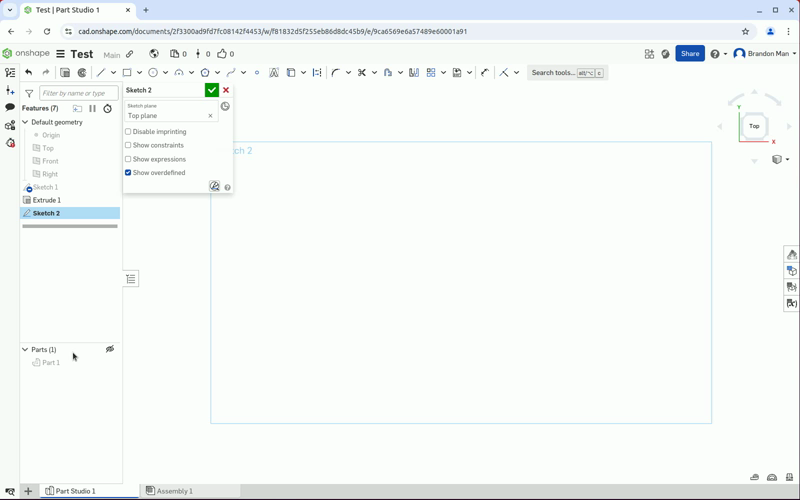
key(l)
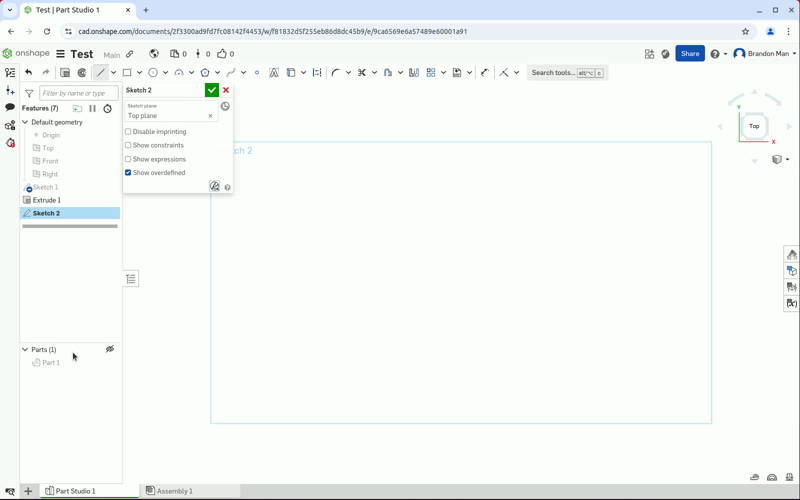
key_down(shift)
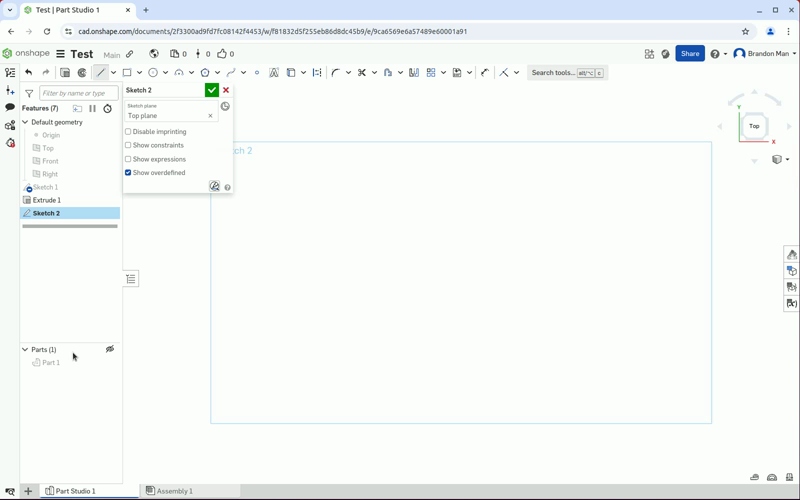
mouse_move(460, 301)
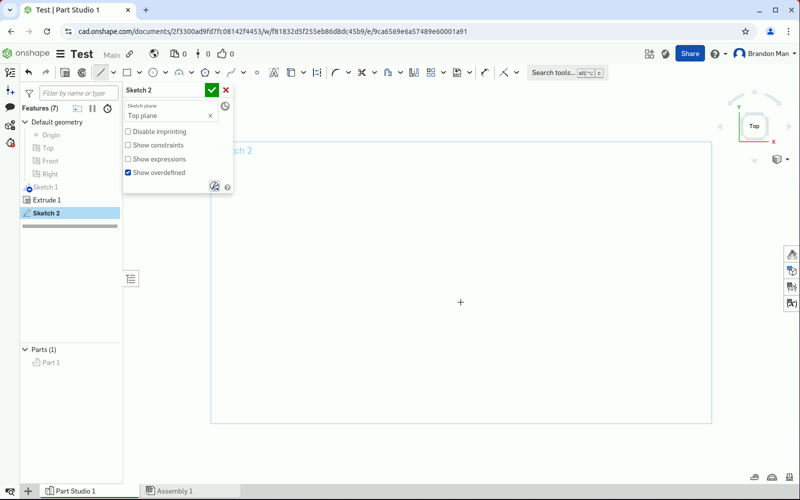
click(460, 301)
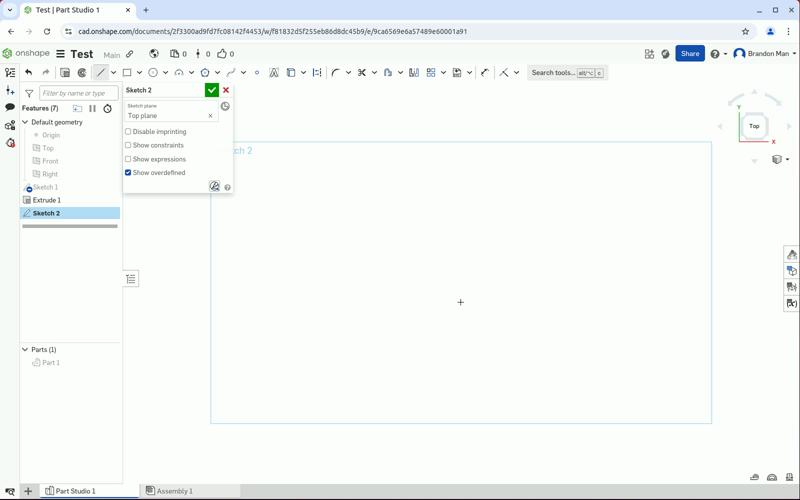
key_up(shift)
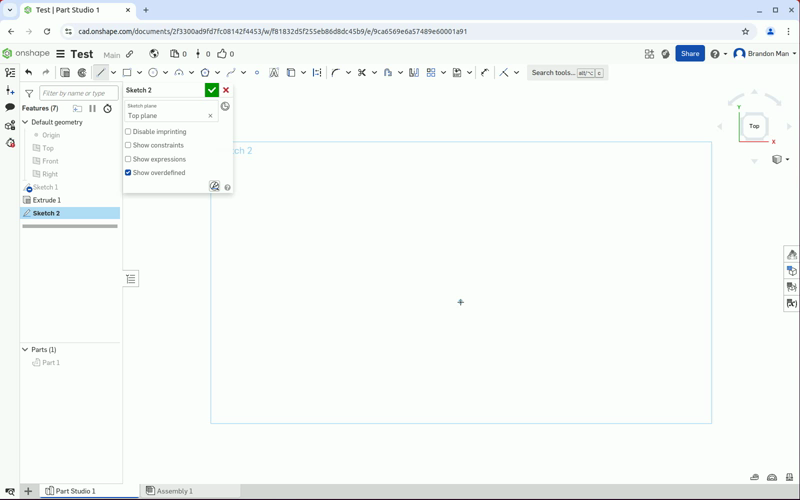
key_down(shift)
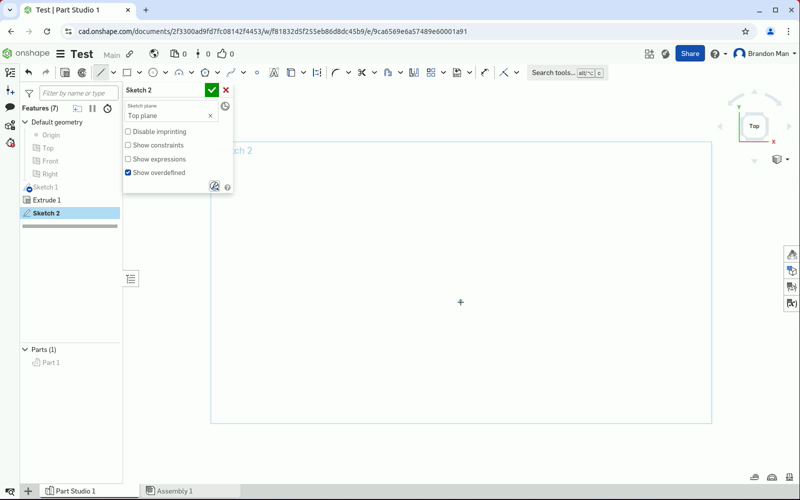
mouse_move(490, 301)
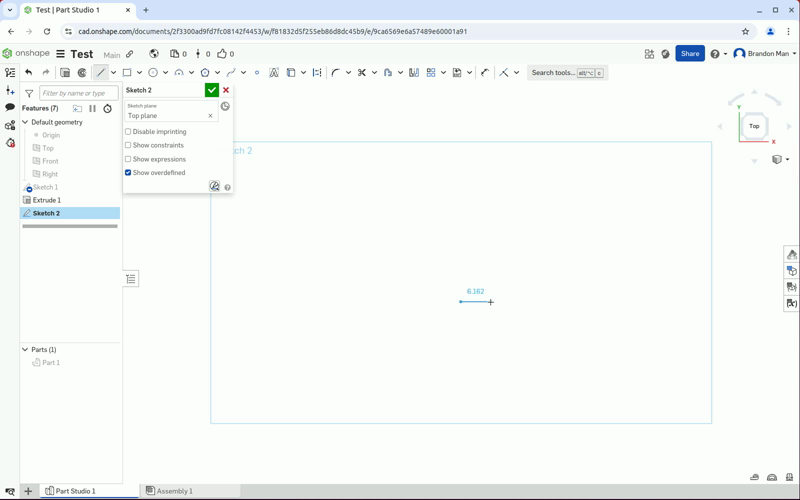
mouse_move(503, 301)
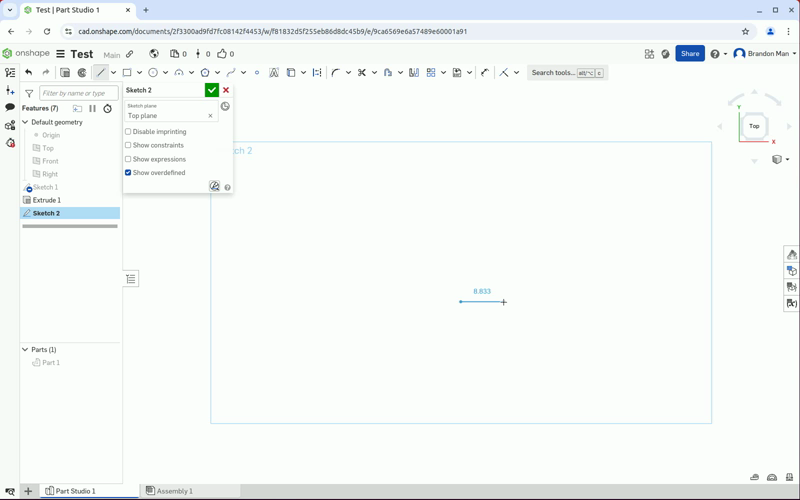
click(503, 301)
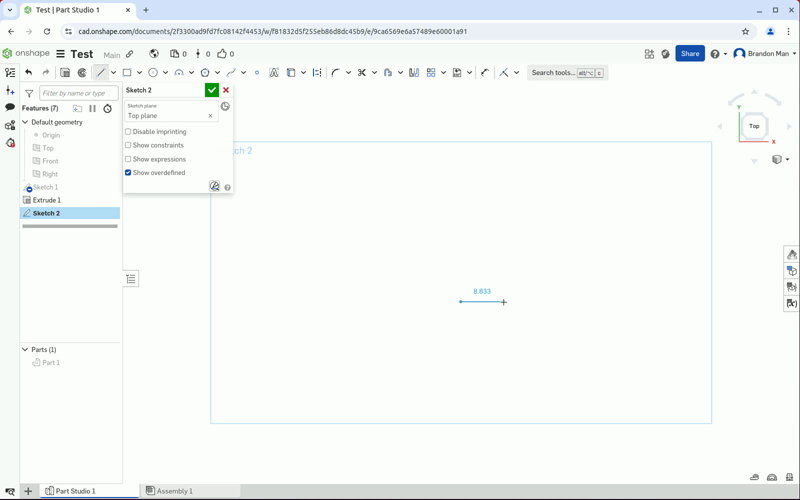
key_up(shift)
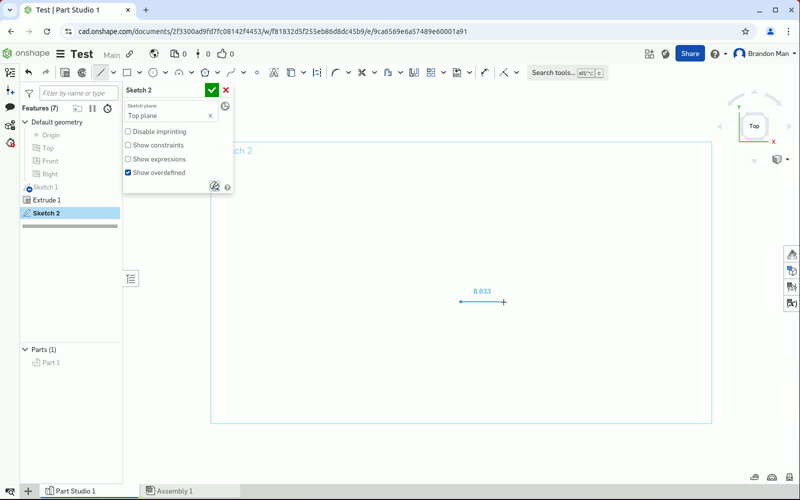
key_down(shift)
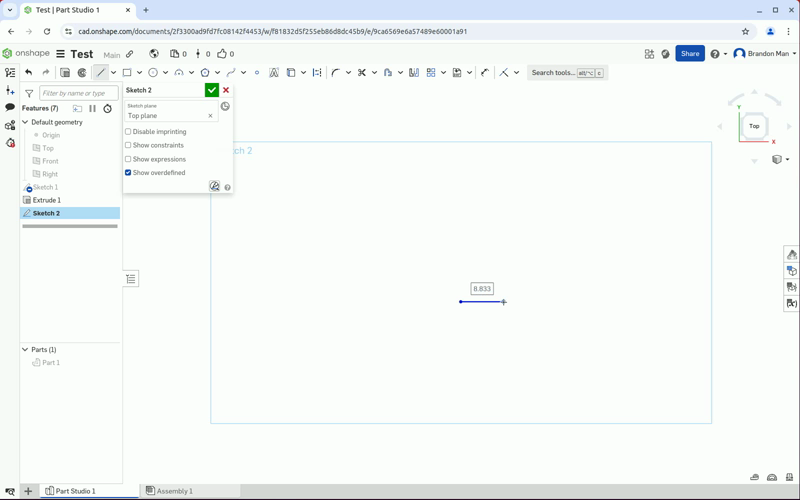
mouse_move(533, 301)
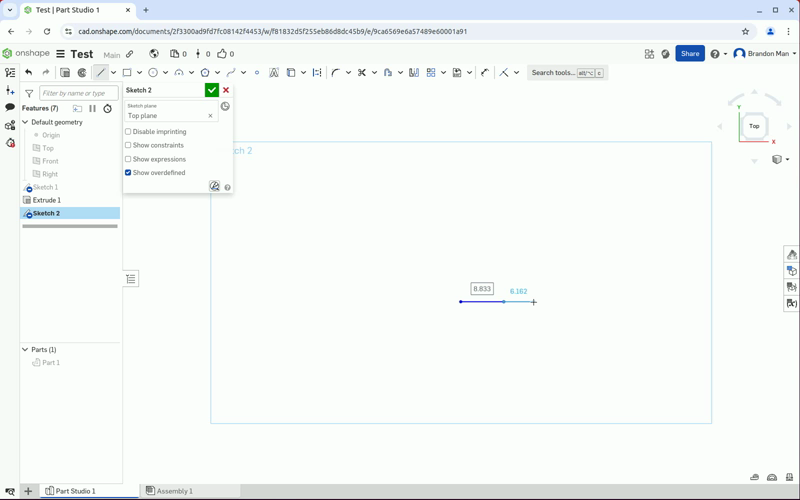
mouse_move(503, 293)
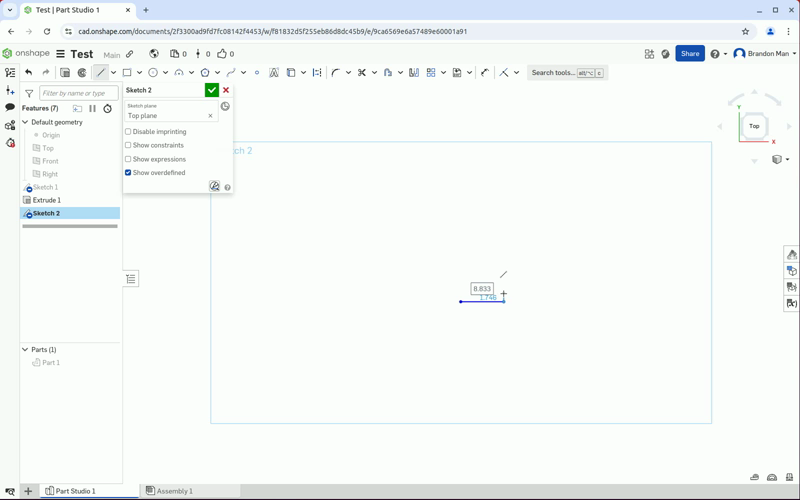
click(503, 293)
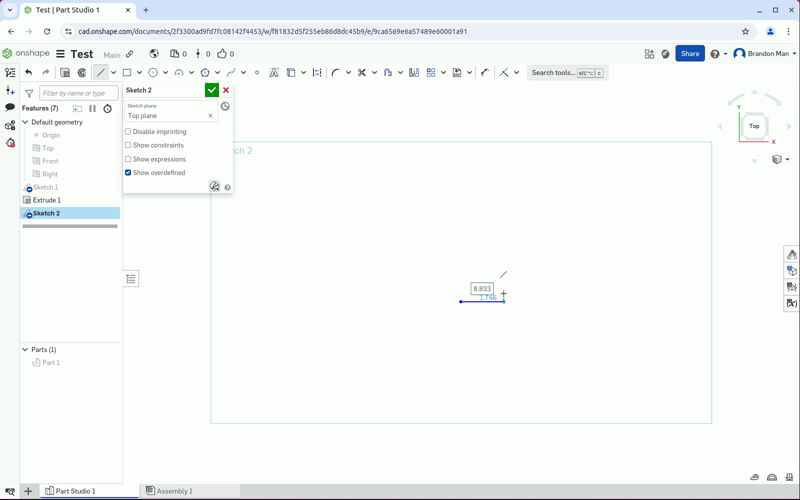
key_up(shift)
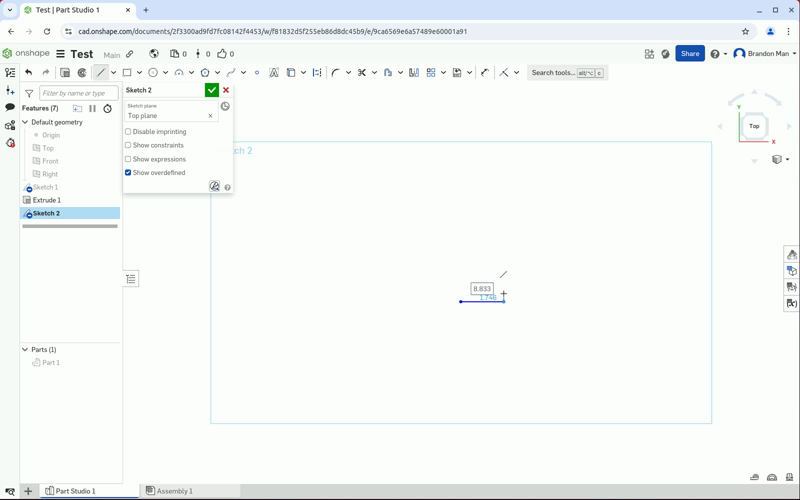
key_down(shift)
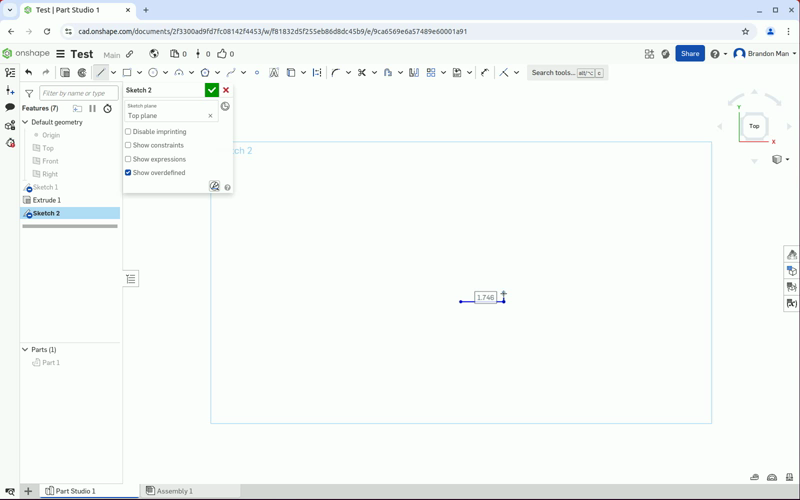
mouse_move(533, 293)
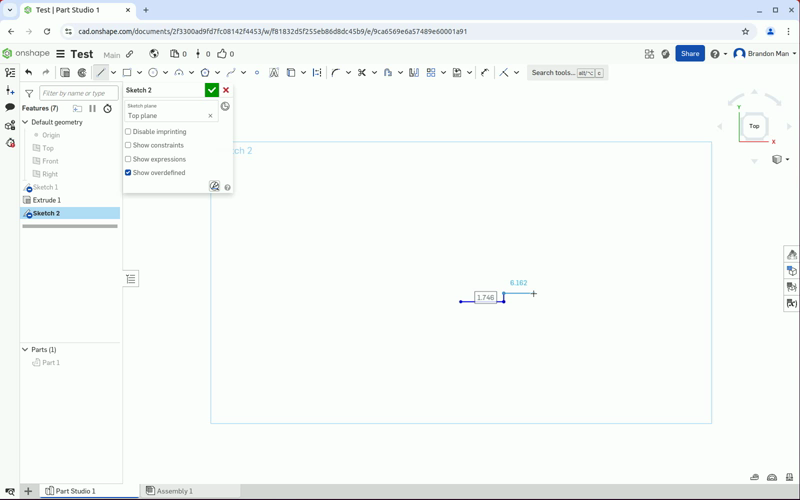
mouse_move(460, 293)
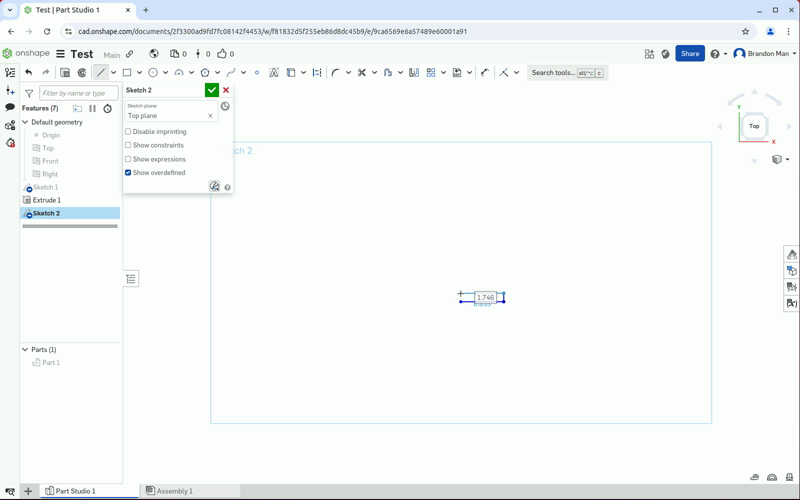
click(460, 293)
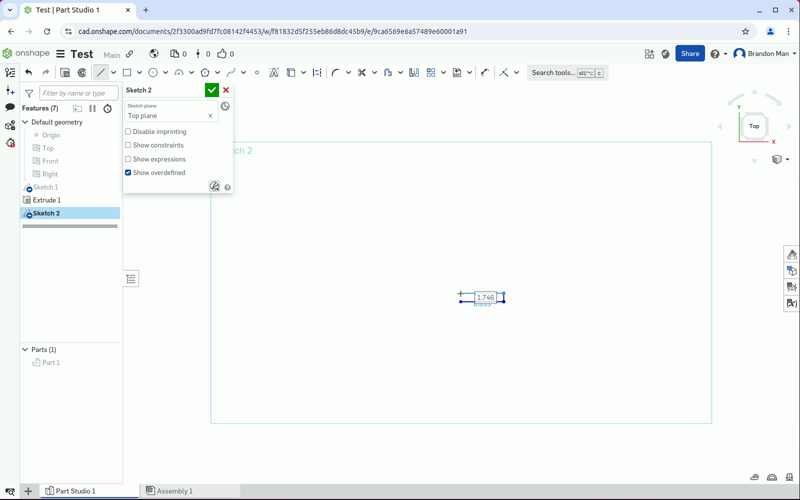
key_up(shift)
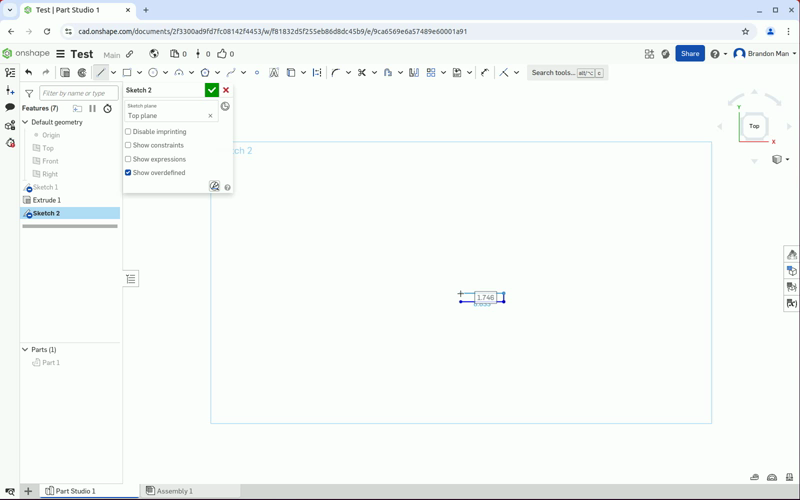
key(esc)
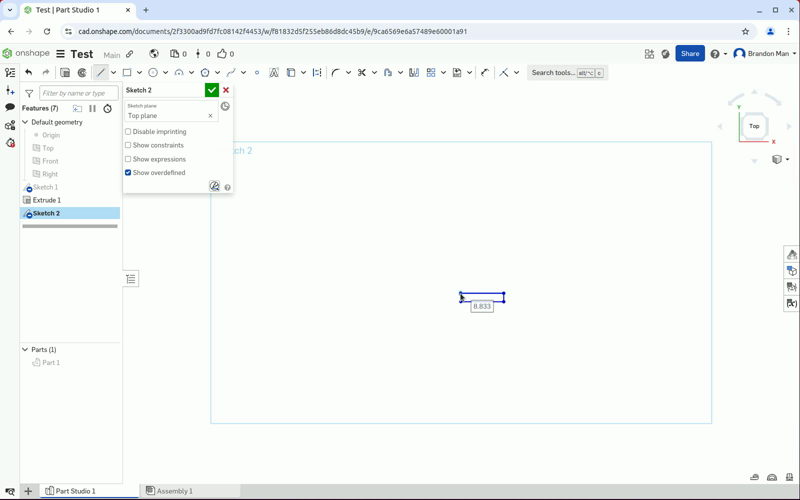
key(a)
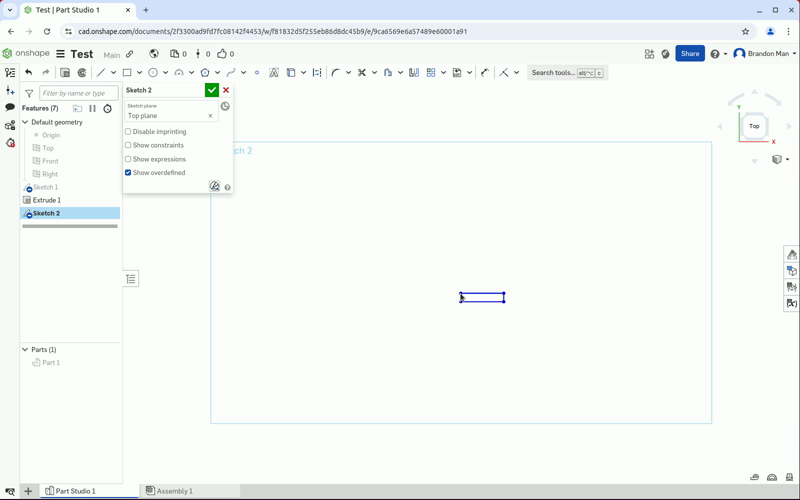
mouse_move(460, 293)
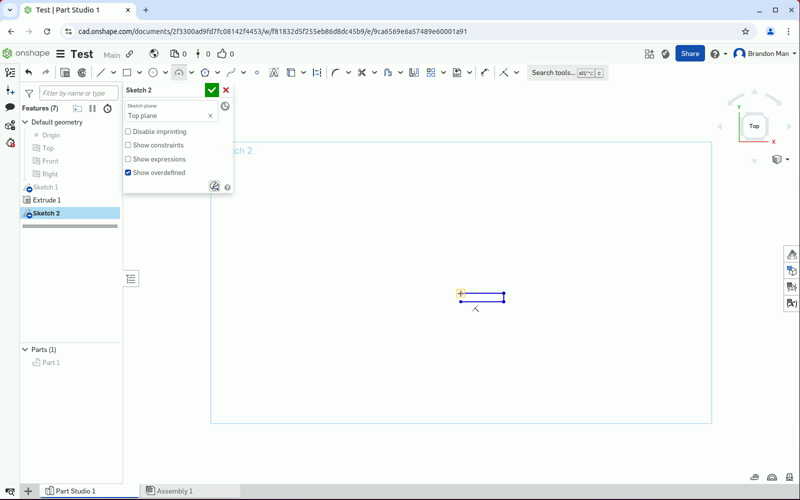
click(460, 293)
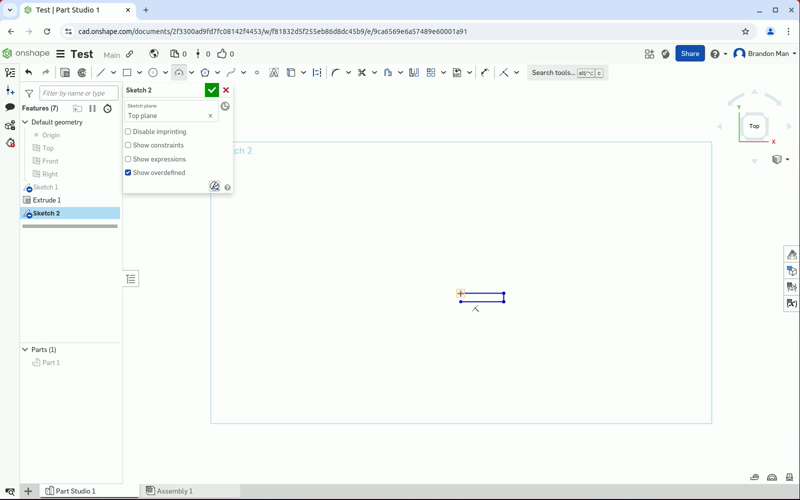
key_down(shift)
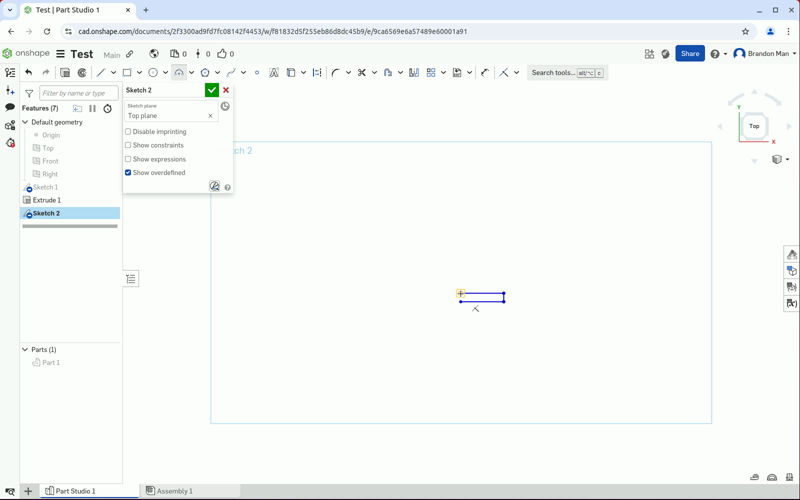
mouse_move(460, 271)
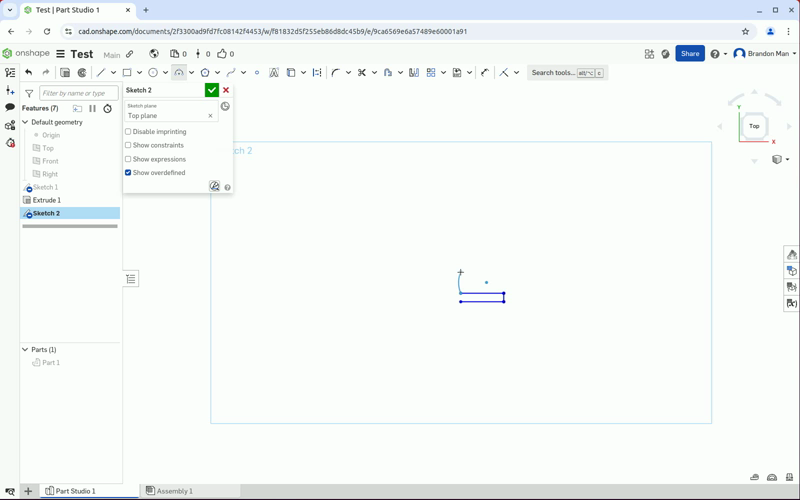
click(460, 271)
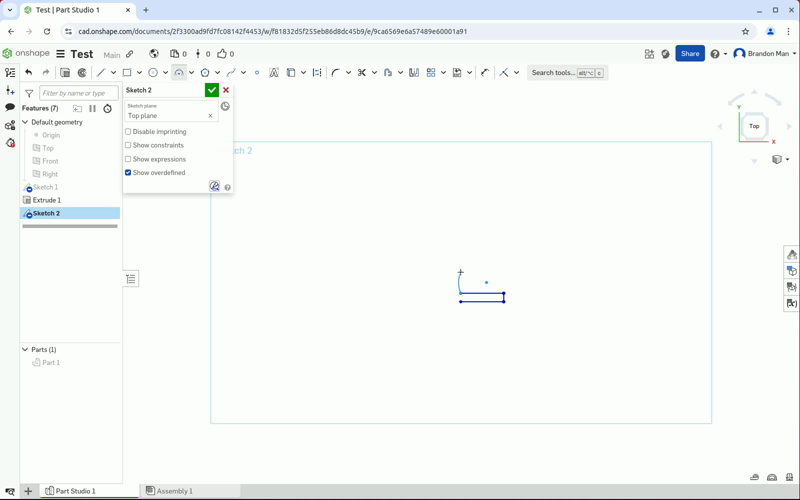
mouse_move(450, 282)
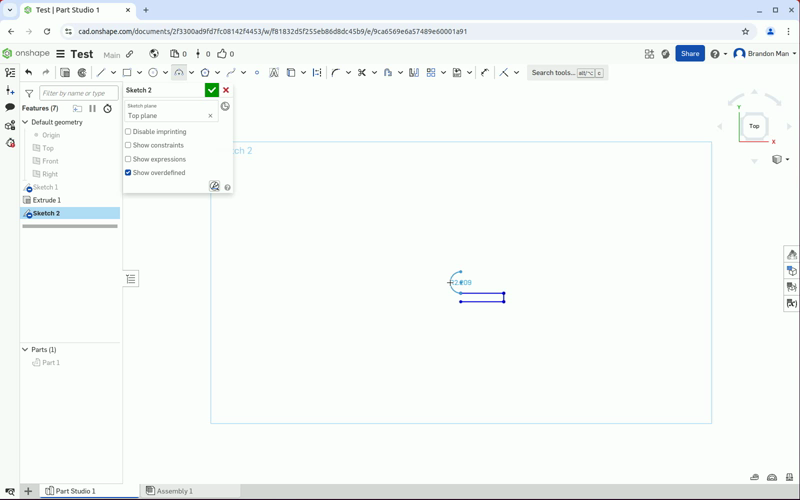
click(450, 282)
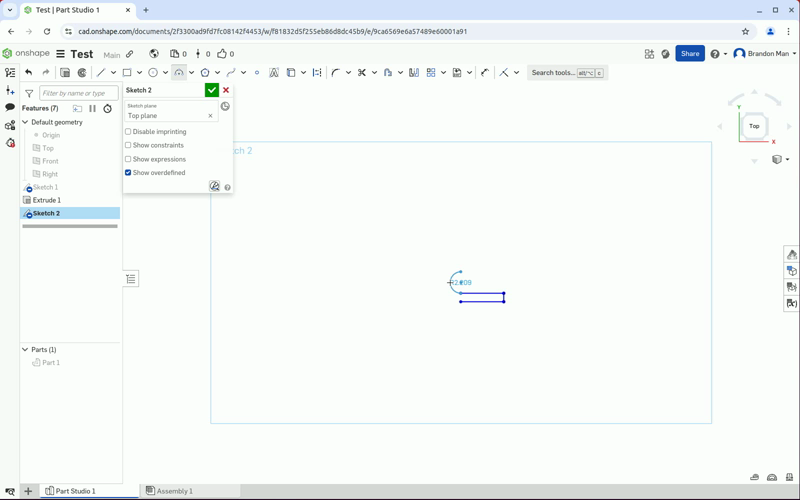
key_up(shift)
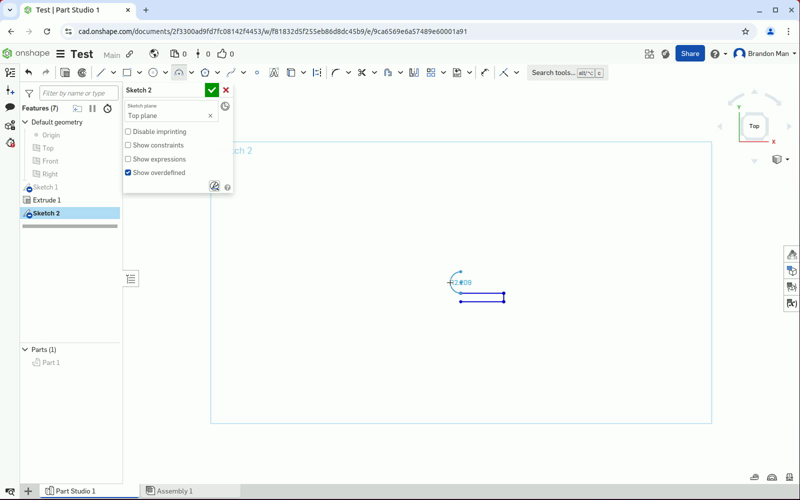
key(esc)
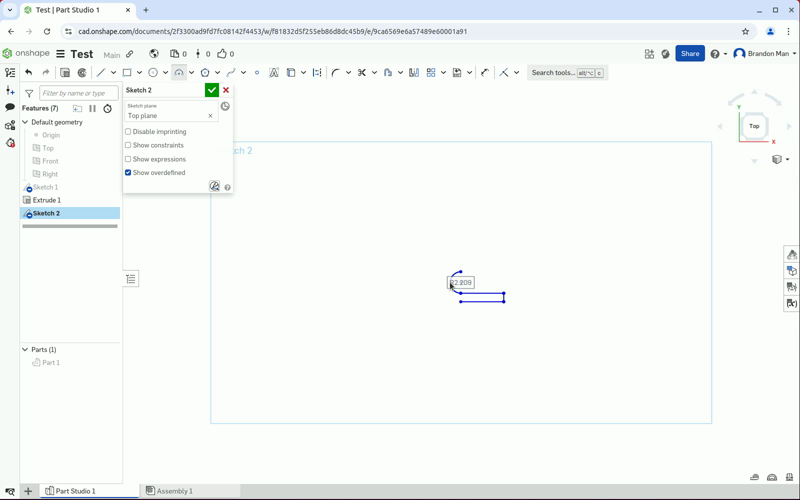
key(l)
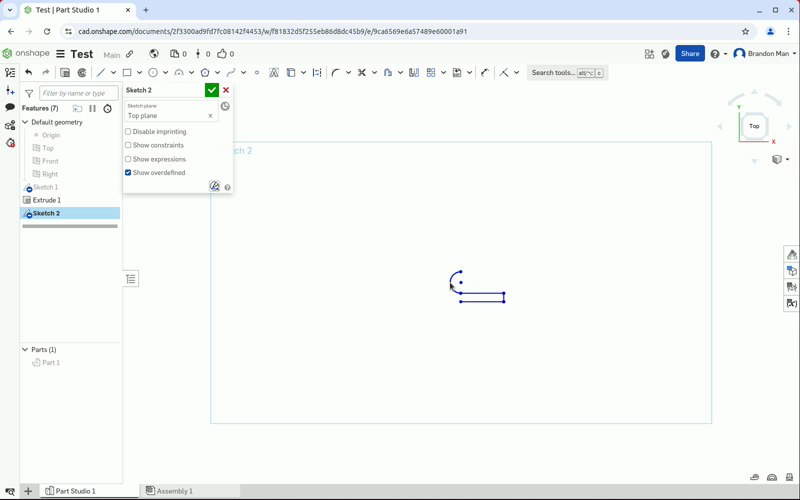
mouse_move(460, 271)
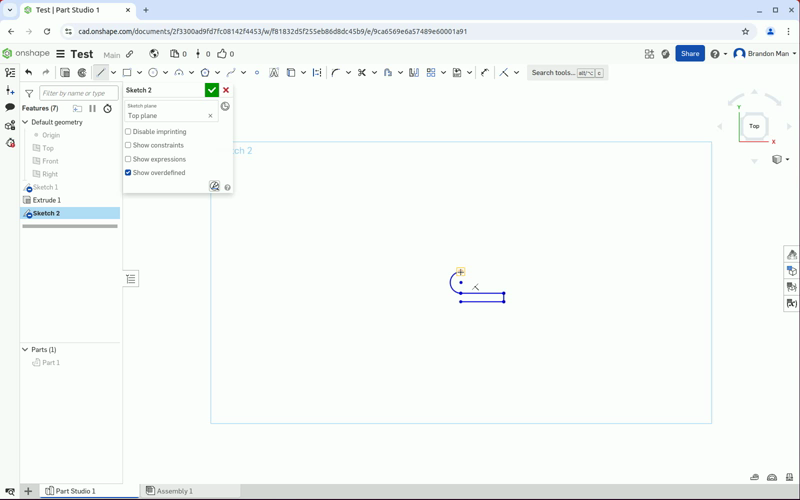
click(460, 271)
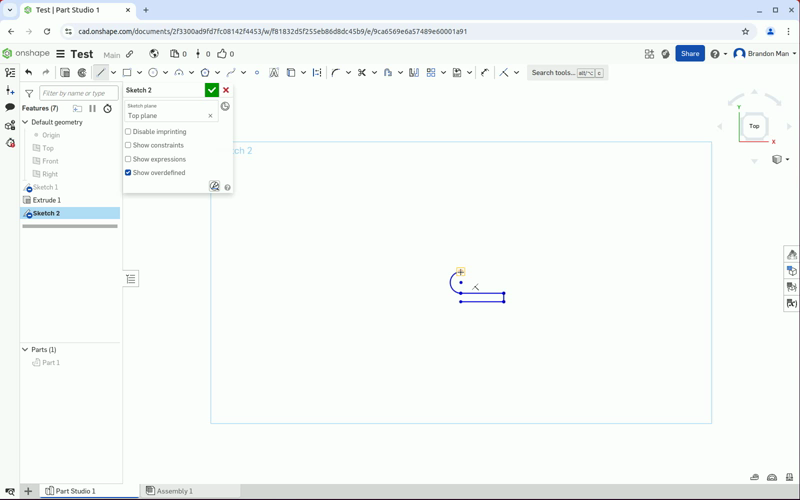
key_down(shift)
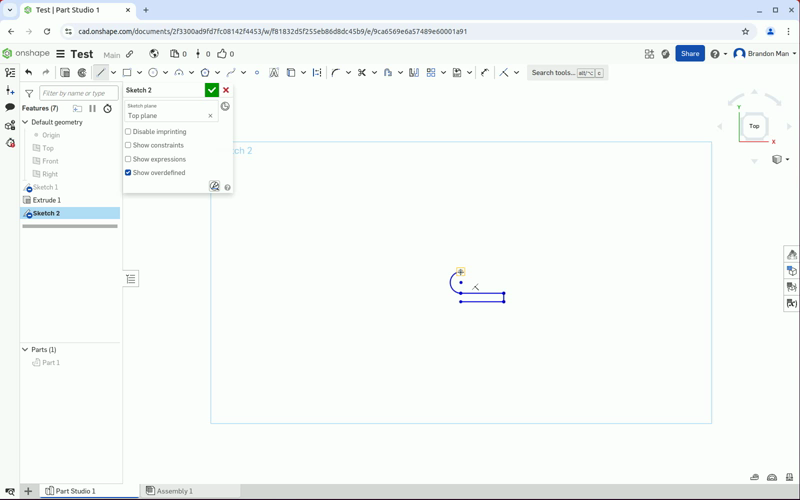
mouse_move(490, 271)
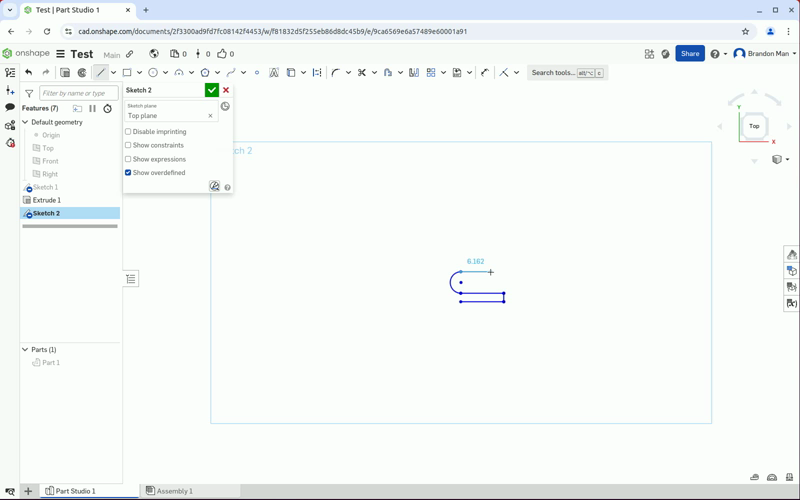
mouse_move(503, 271)
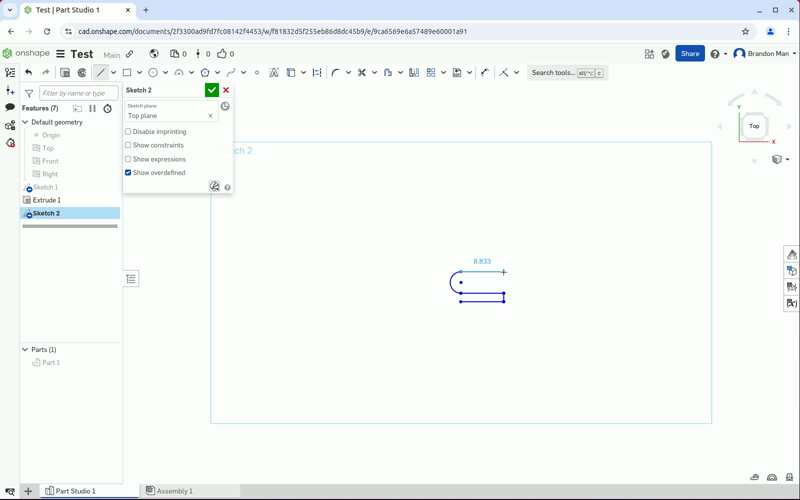
click(503, 271)
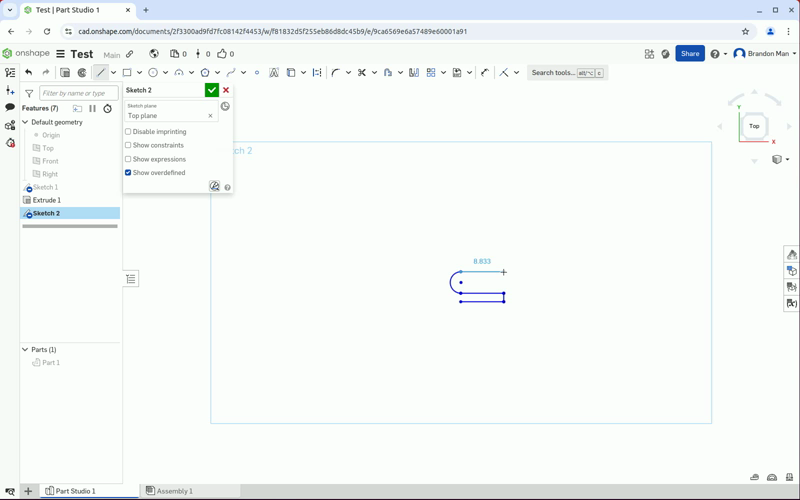
key_up(shift)
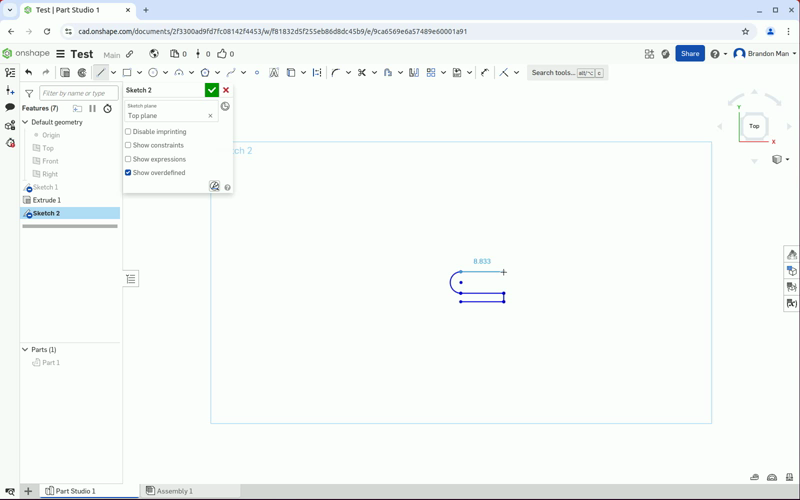
key_down(shift)
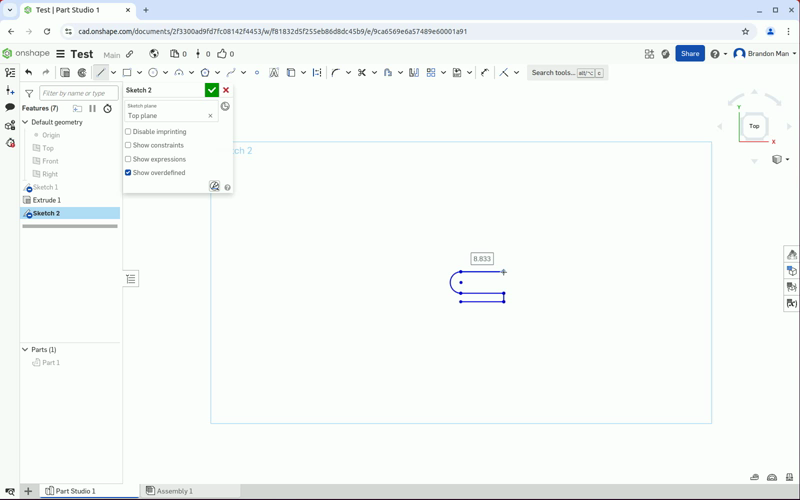
mouse_move(533, 271)
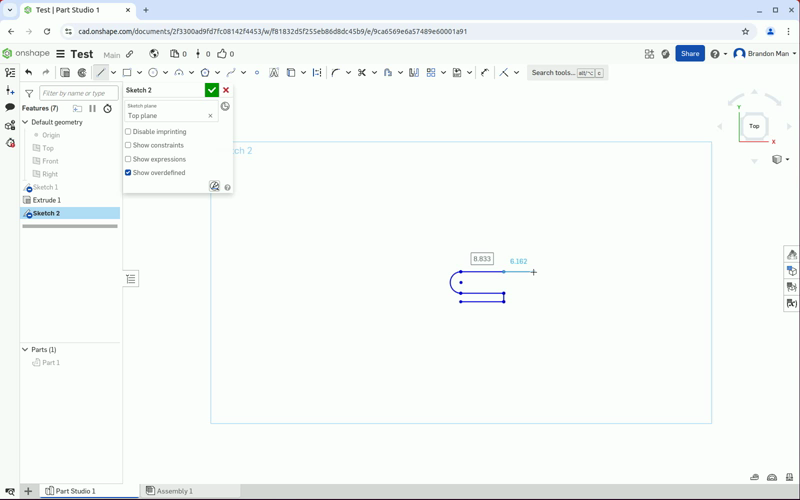
mouse_move(503, 262)
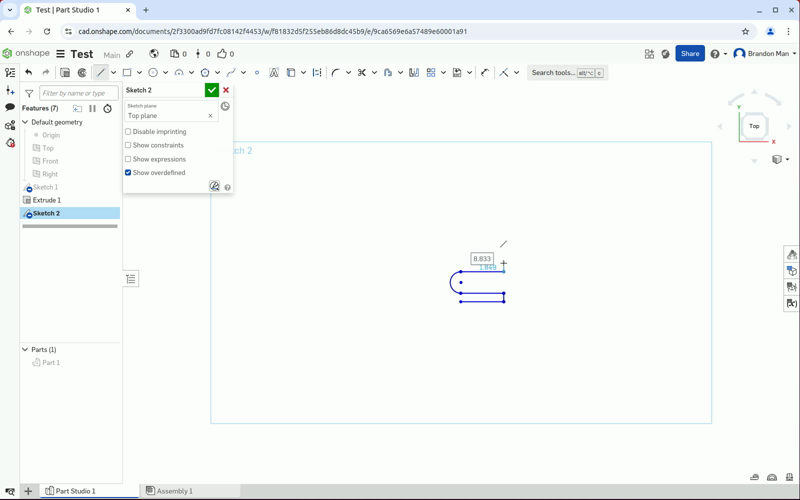
click(503, 262)
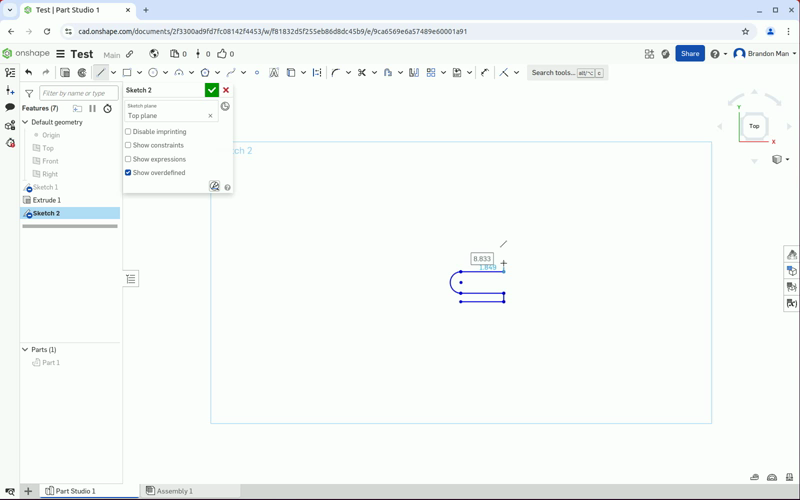
key_up(shift)
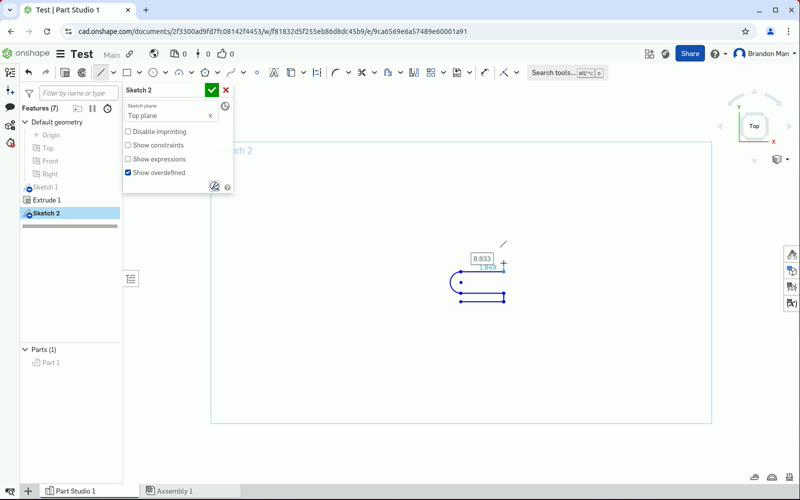
key_down(shift)
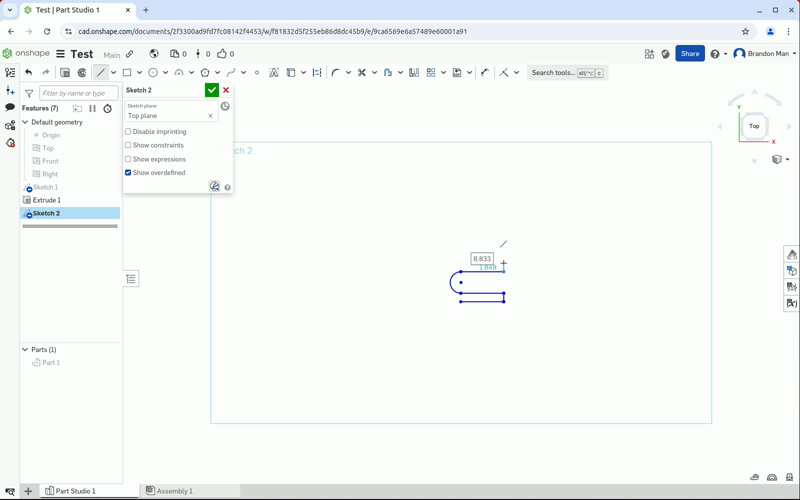
mouse_move(533, 262)
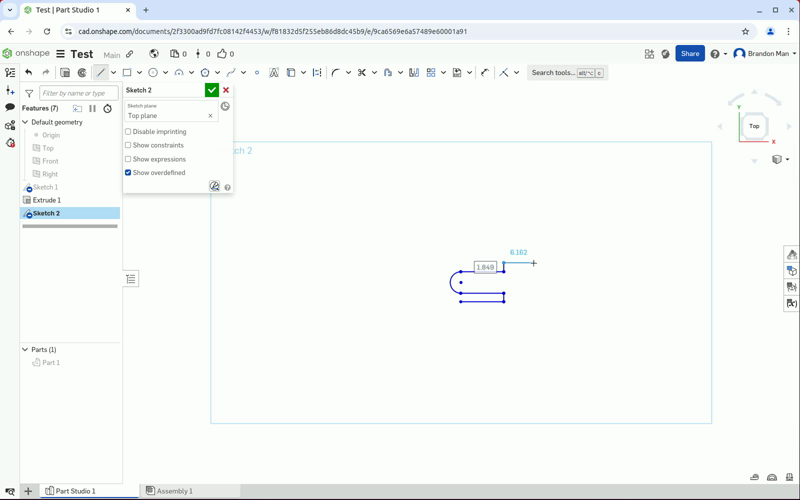
mouse_move(460, 262)
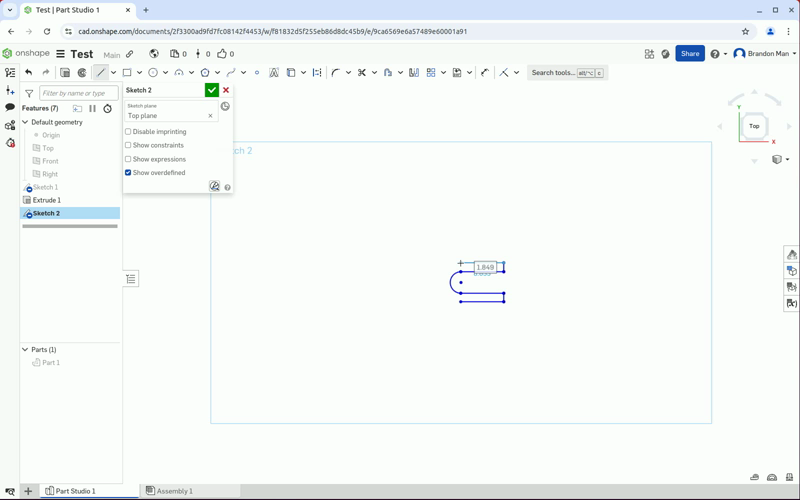
click(460, 262)
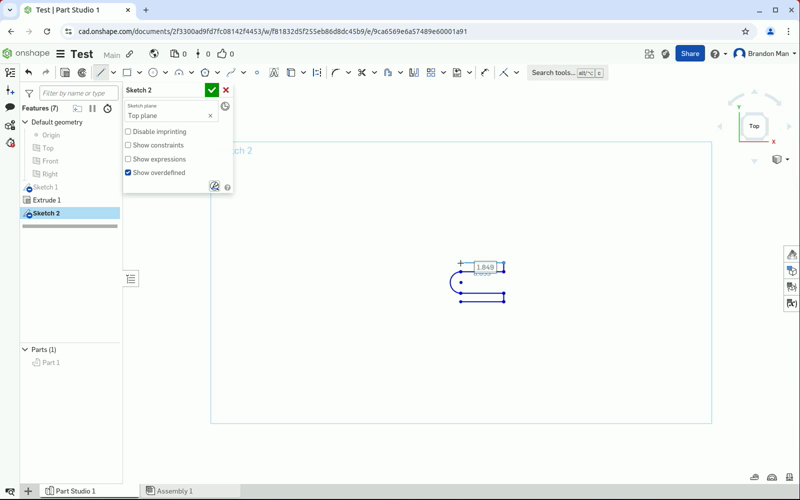
key_up(shift)
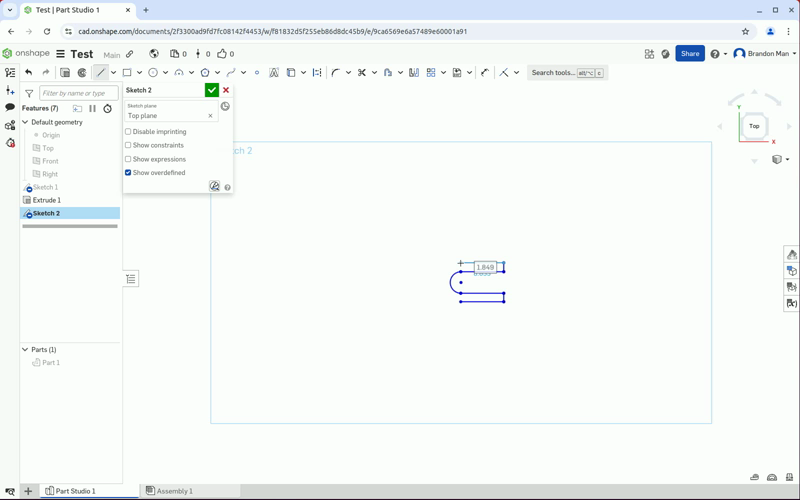
key(esc)
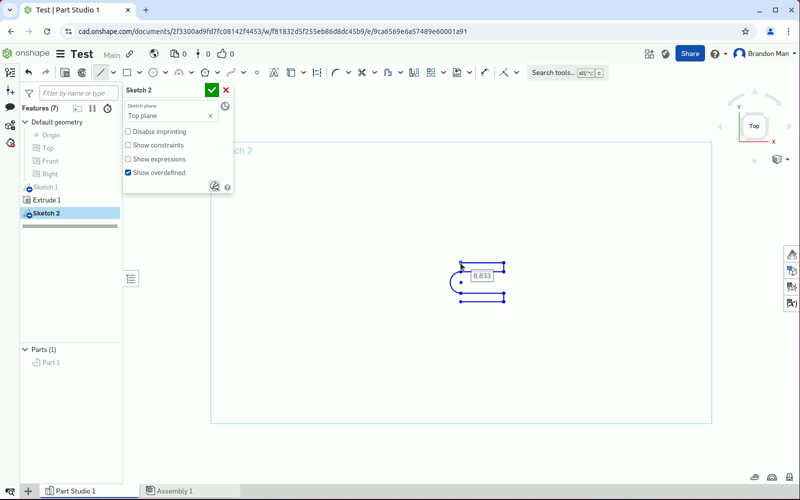
key(a)
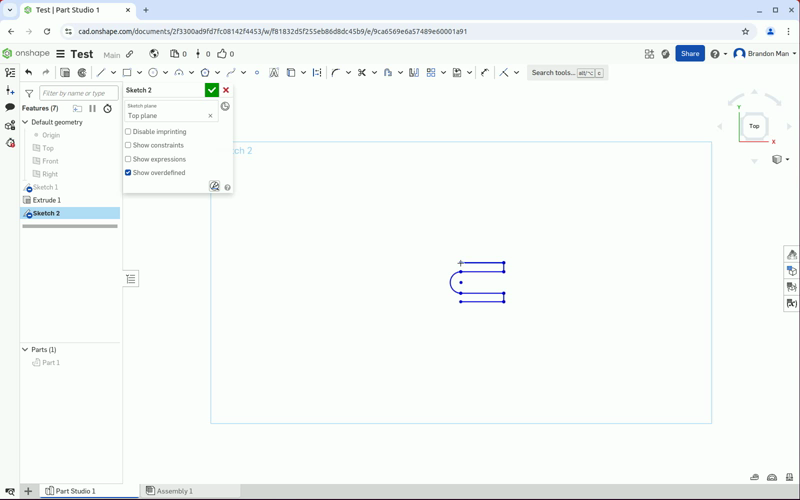
mouse_move(460, 262)
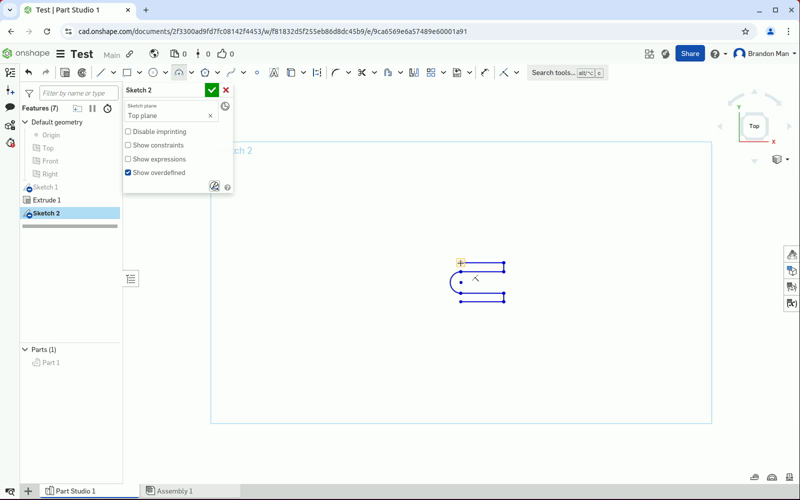
click(460, 262)
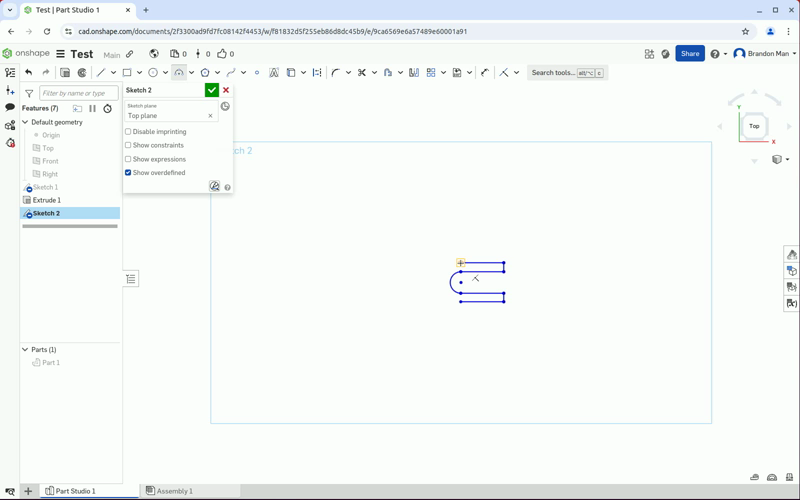
mouse_move(460, 301)
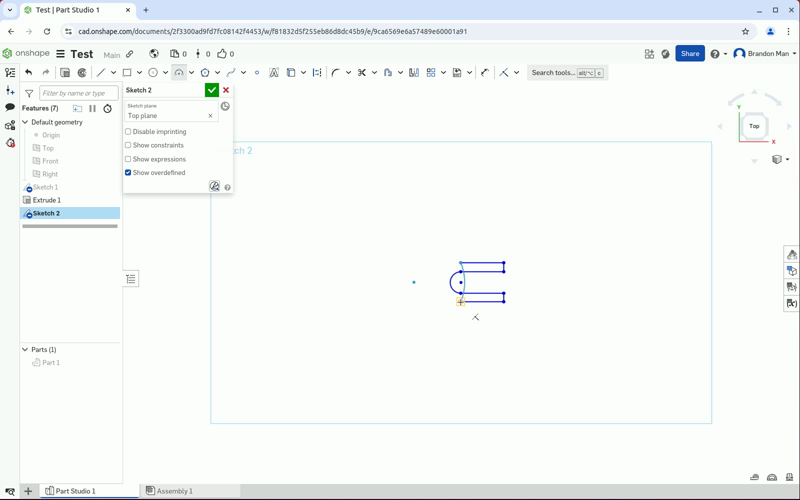
click(460, 301)
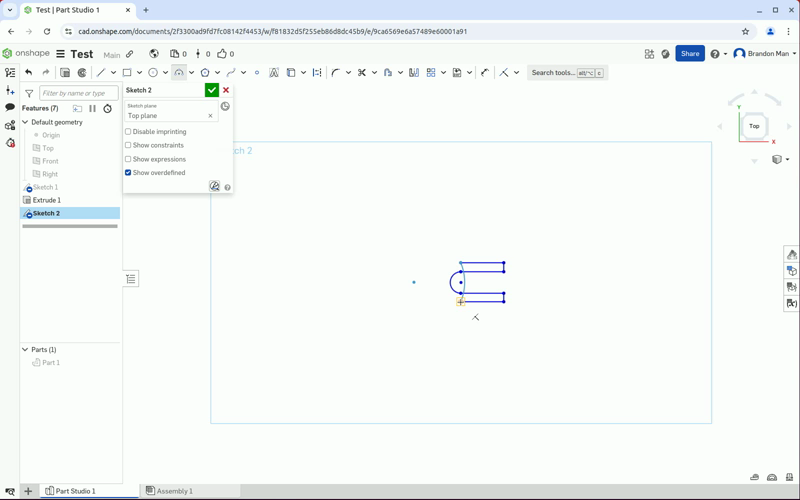
key_down(shift)
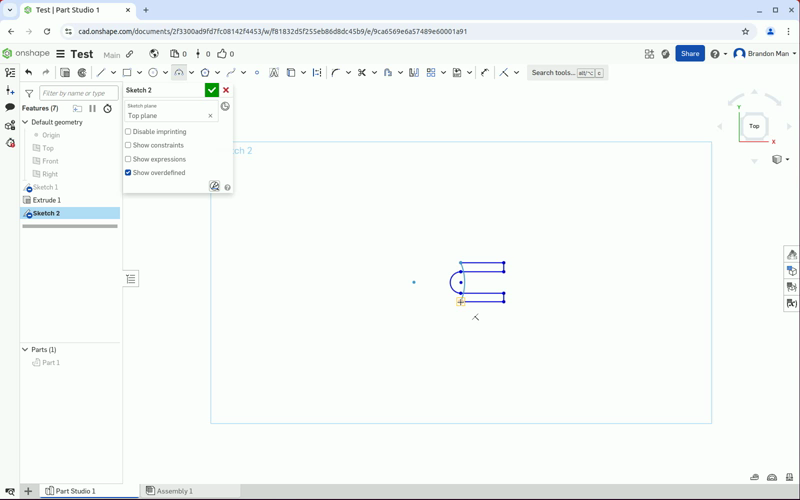
mouse_move(441, 282)
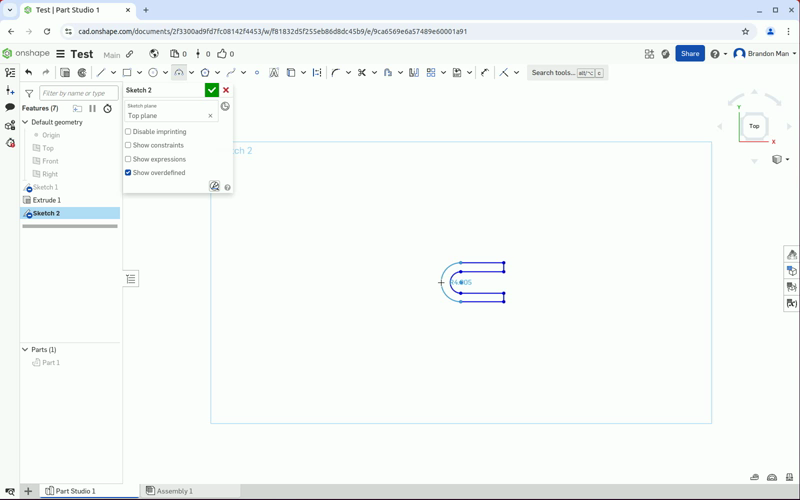
click(441, 282)
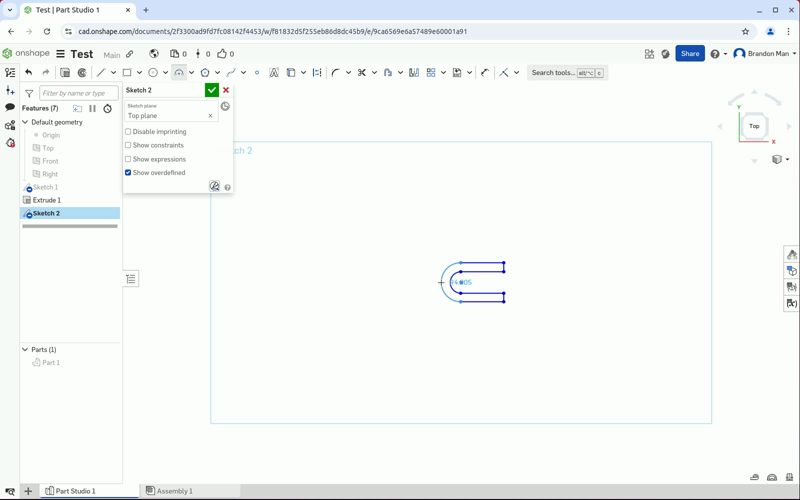
key_up(shift)
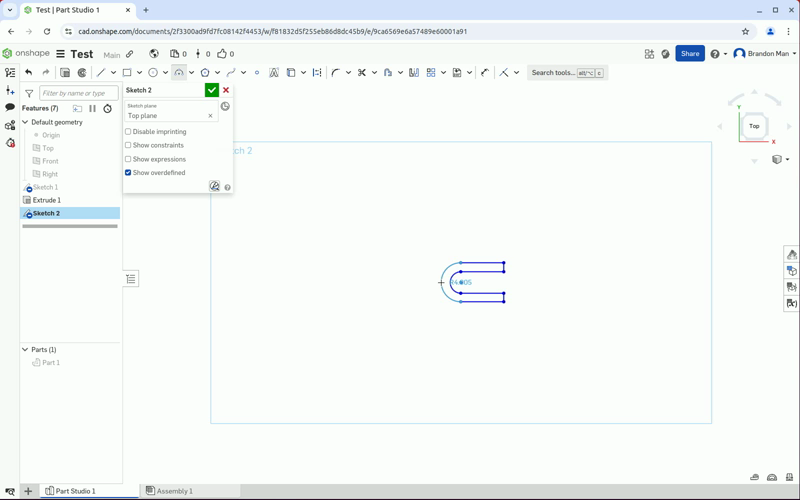
key(esc)
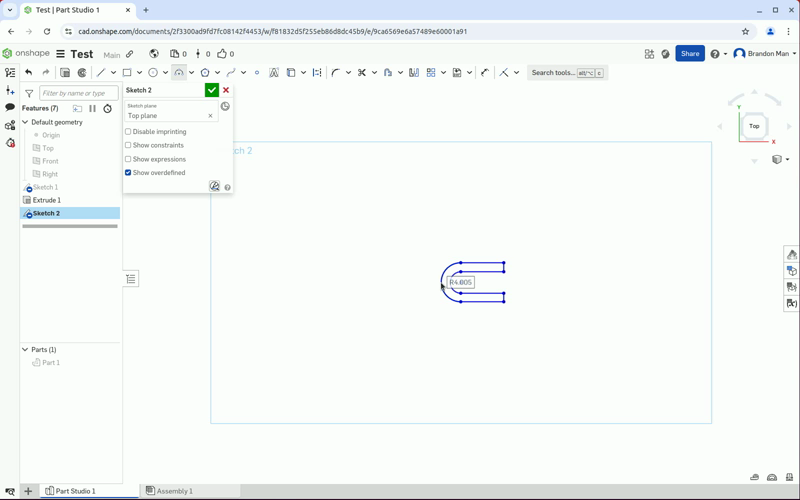
mouse_move(491, 299)
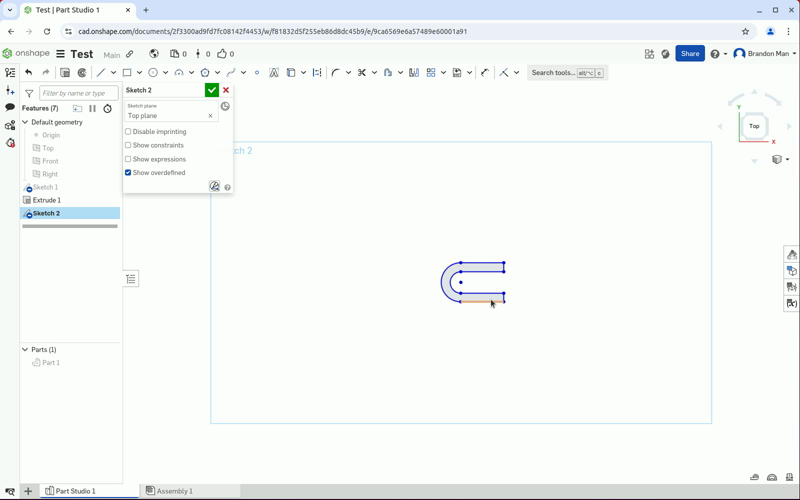
scroll(6)
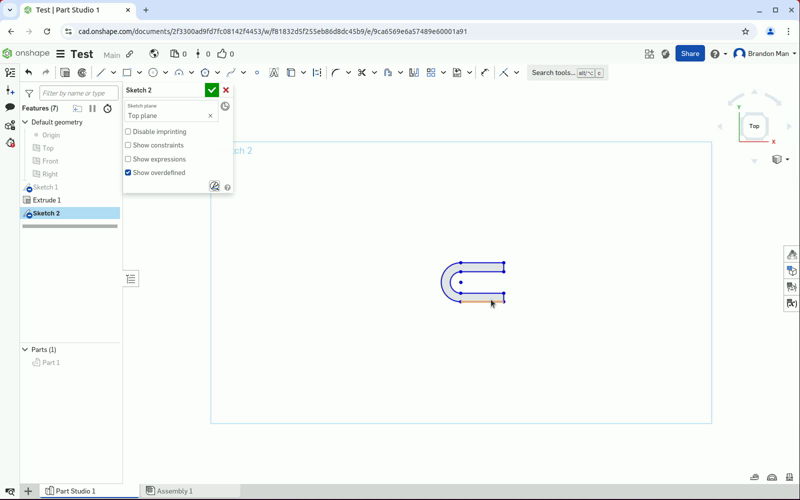
scroll(6)
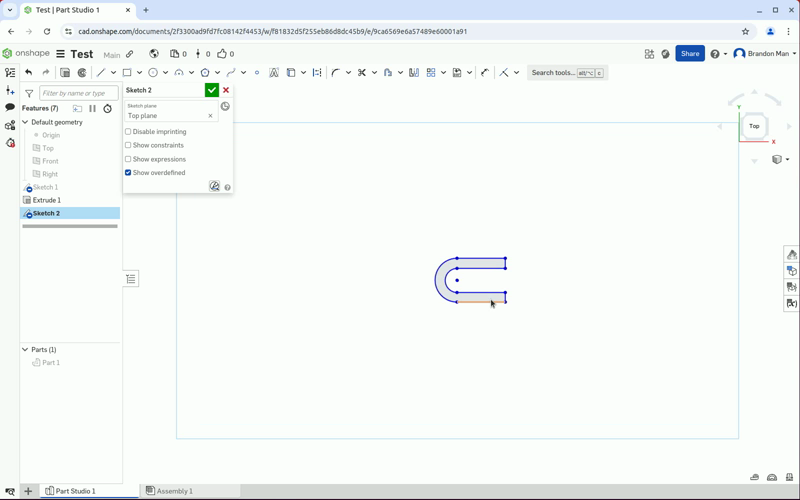
scroll(6)
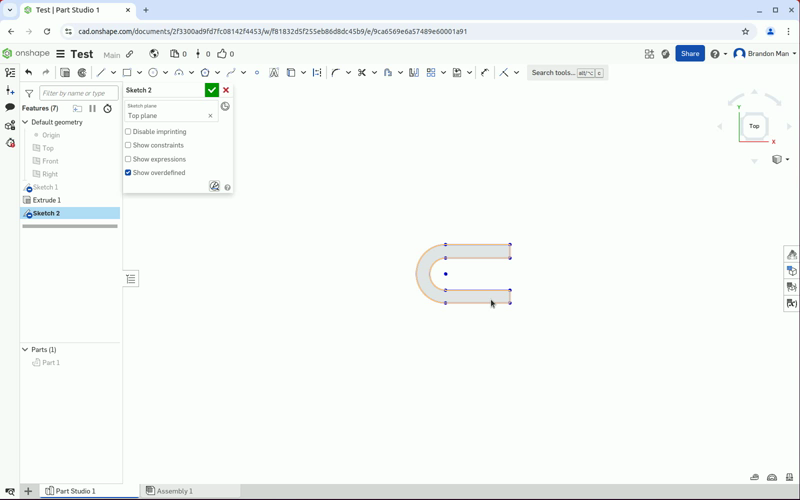
scroll(6)
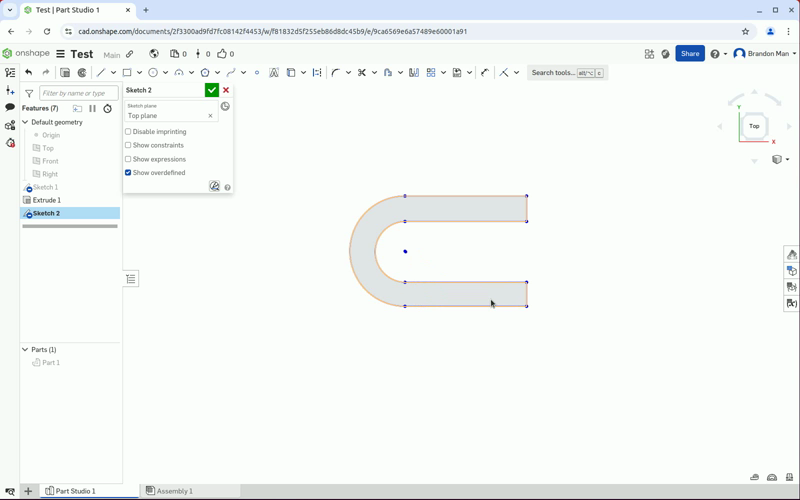
scroll(6)
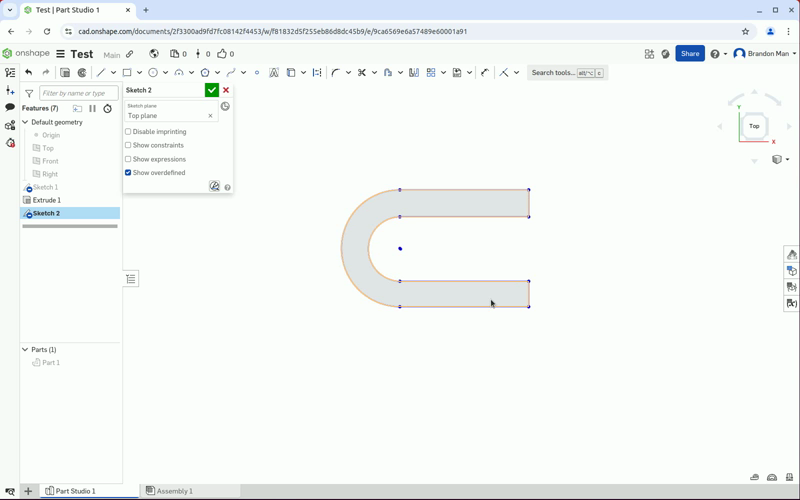
scroll(6)
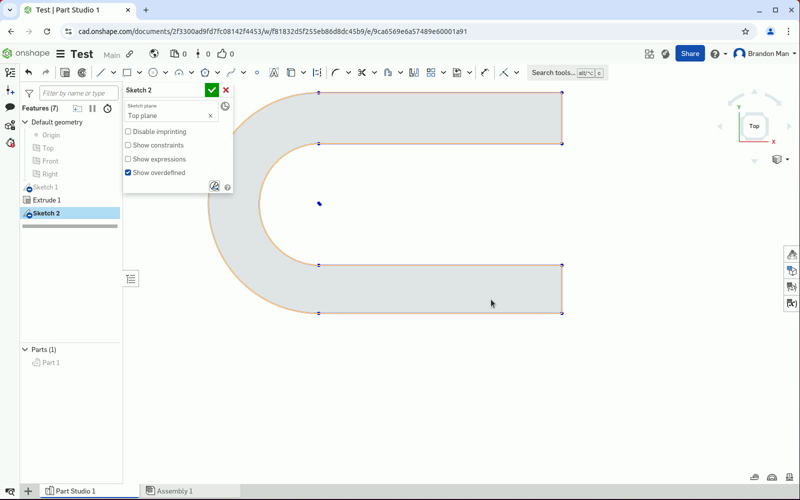
scroll(6)
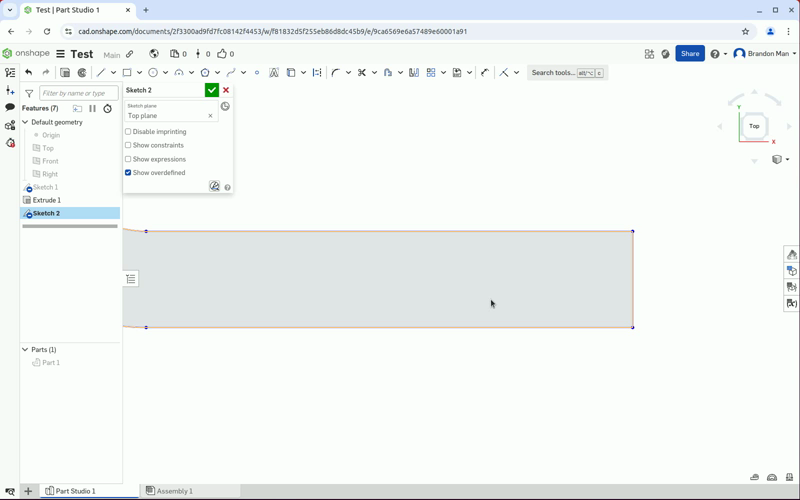
click(491, 299)
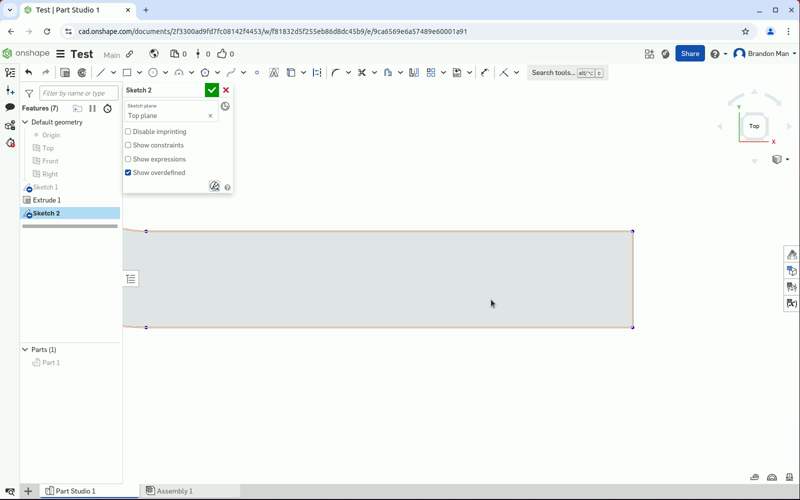
scroll(-6)
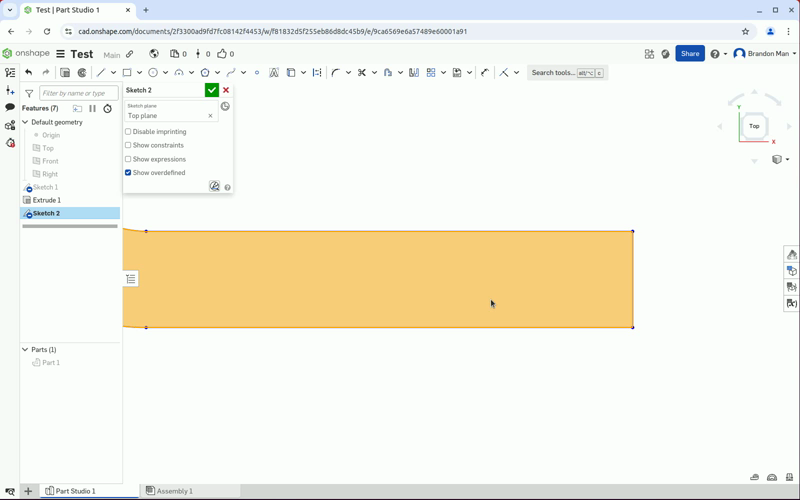
scroll(-6)
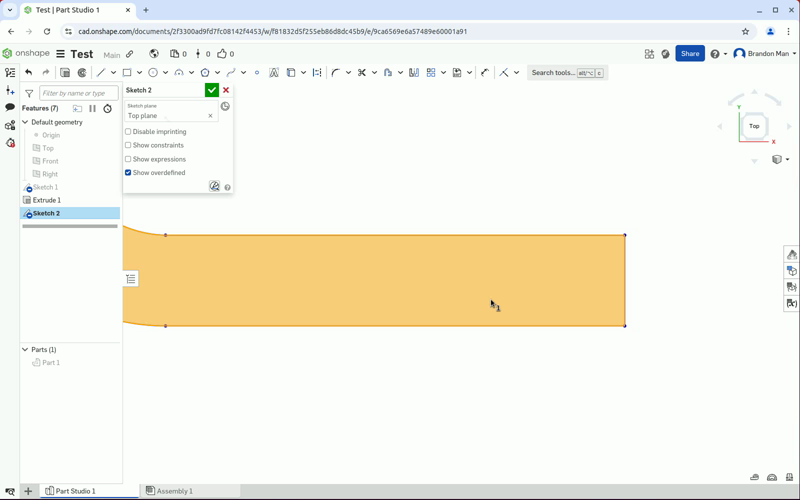
scroll(-6)
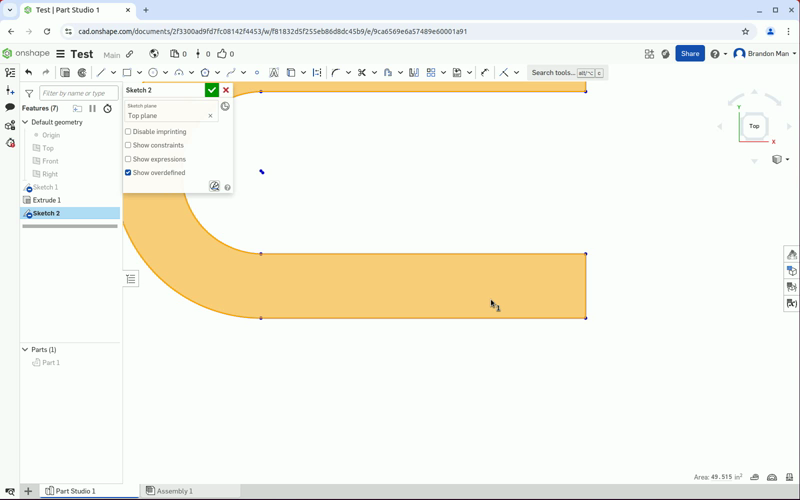
scroll(-6)
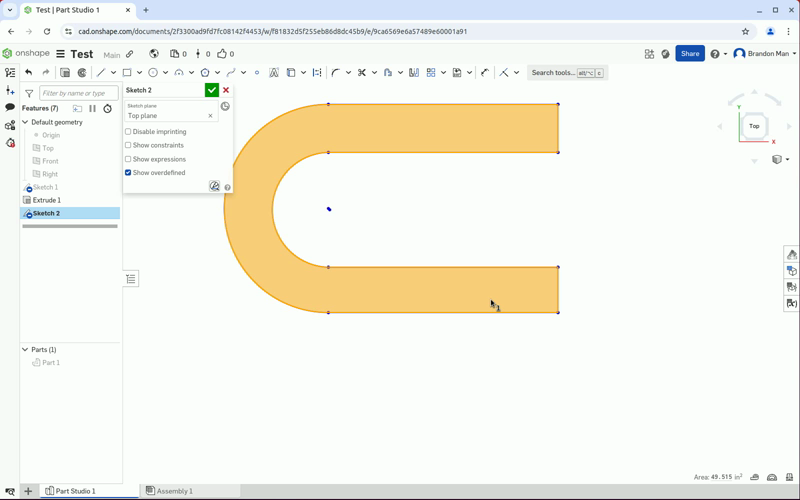
scroll(-6)
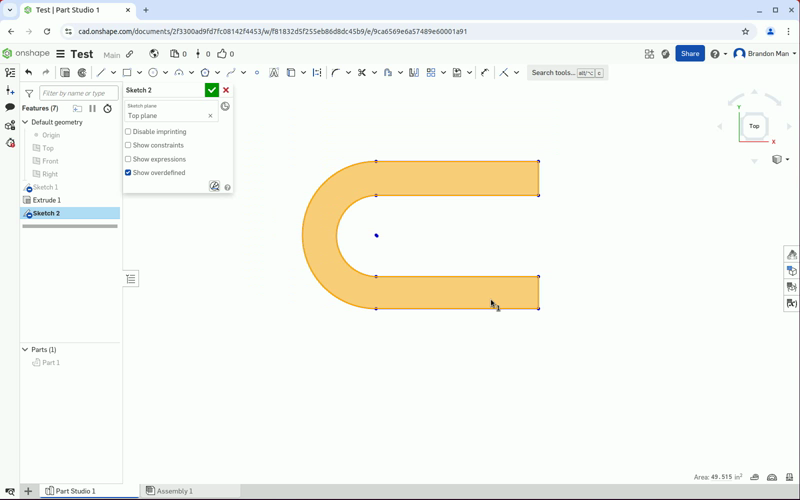
scroll(-6)
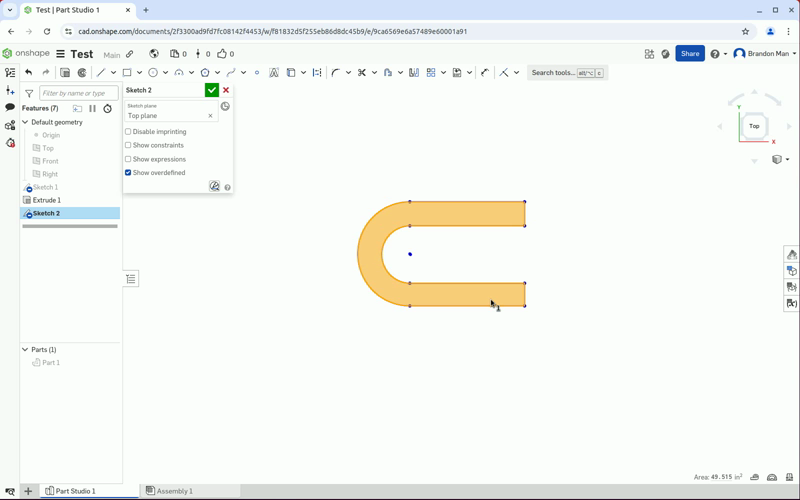
scroll(-6)
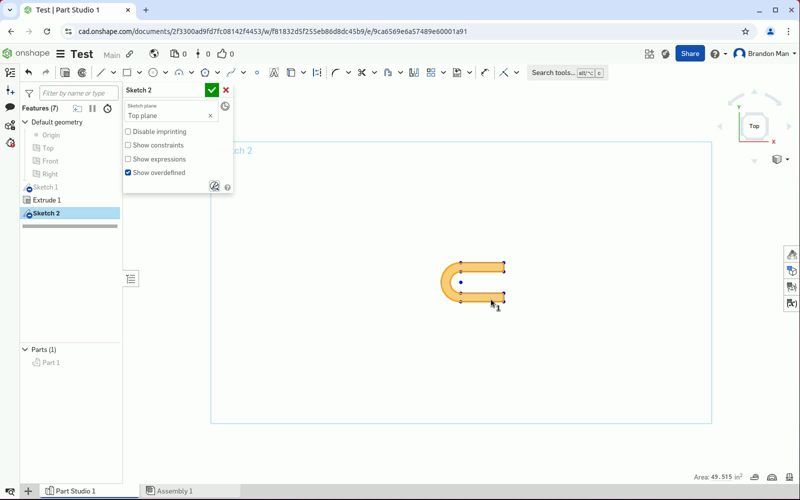
mouse_move(73, 352)
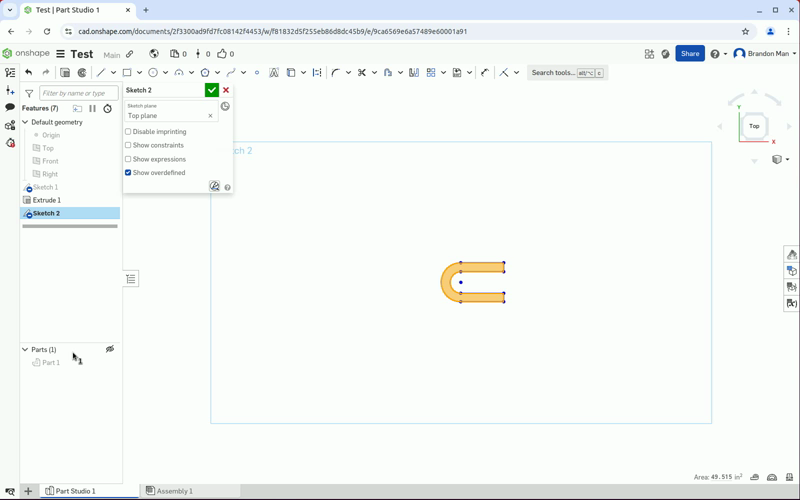
key(shift+y)
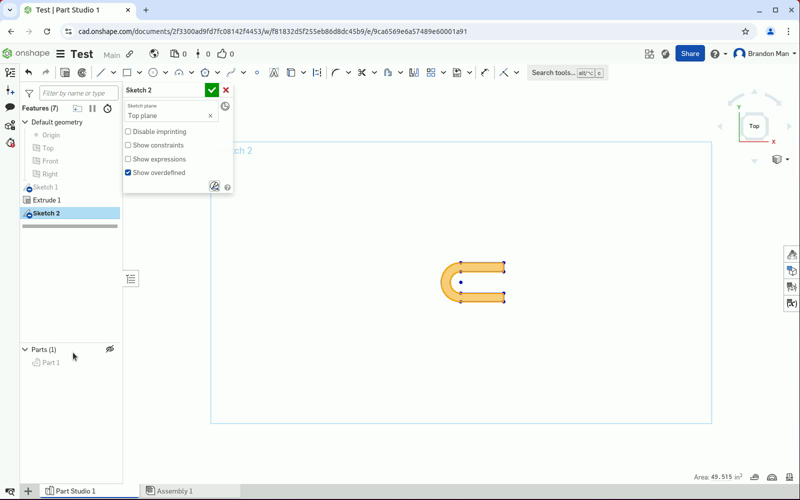
key(shift+e)
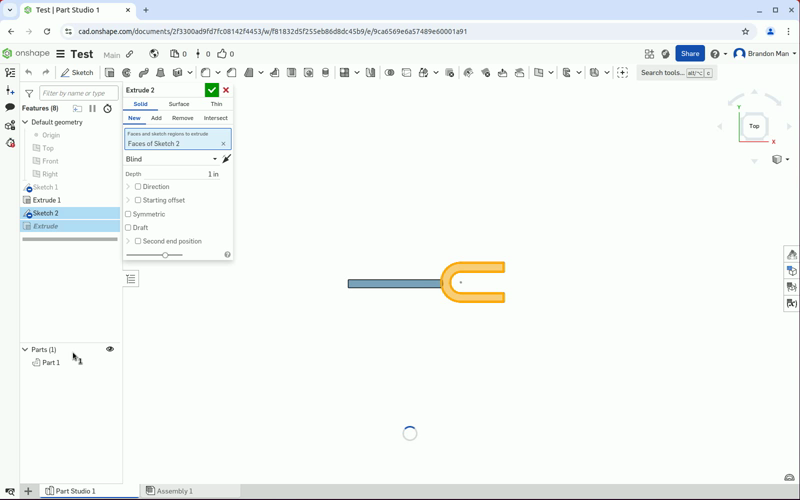
mouse_move(143, 106)
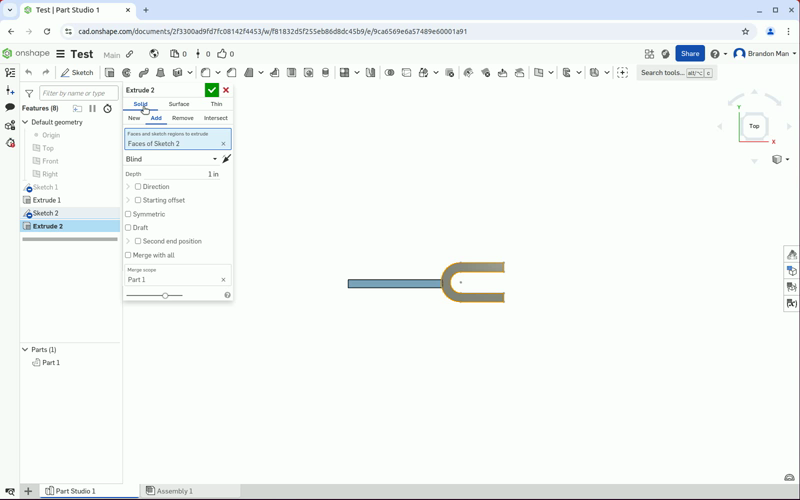
click(143, 106)
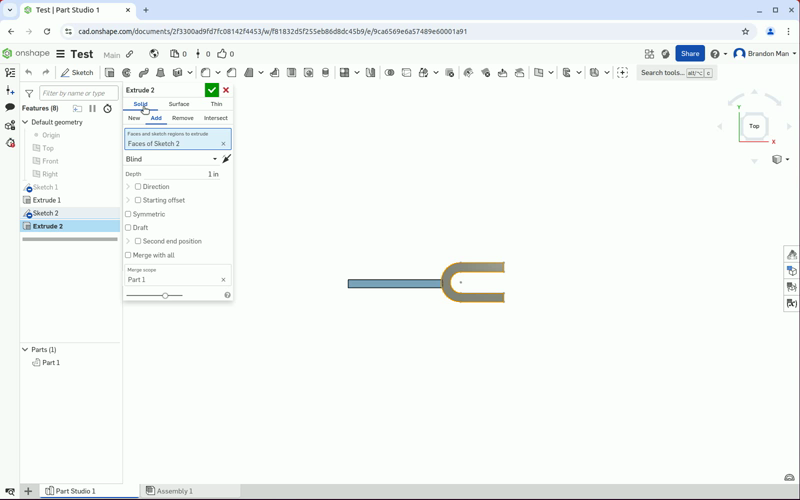
mouse_move(137, 120)
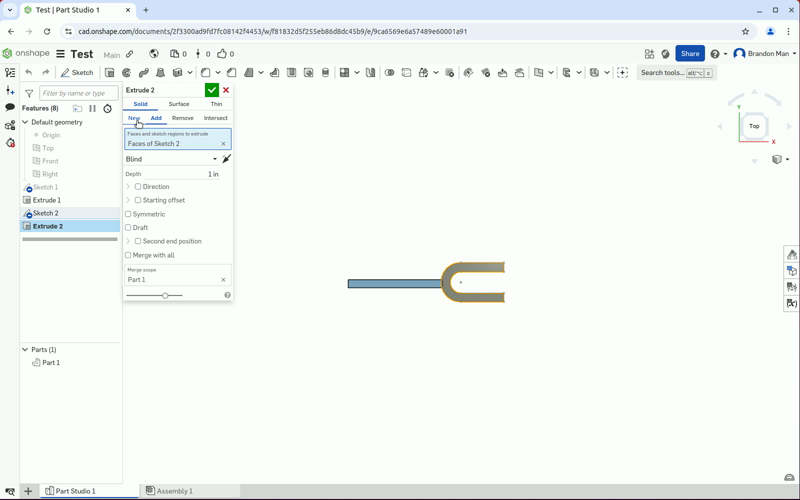
click(137, 120)
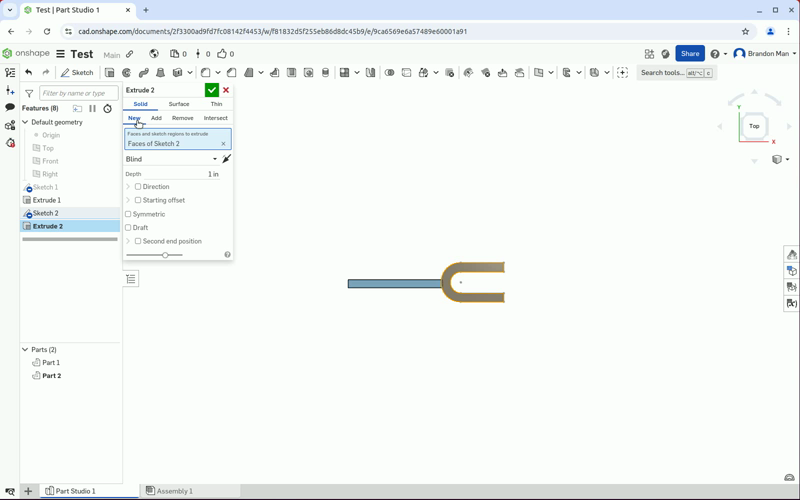
key(tab, 4)
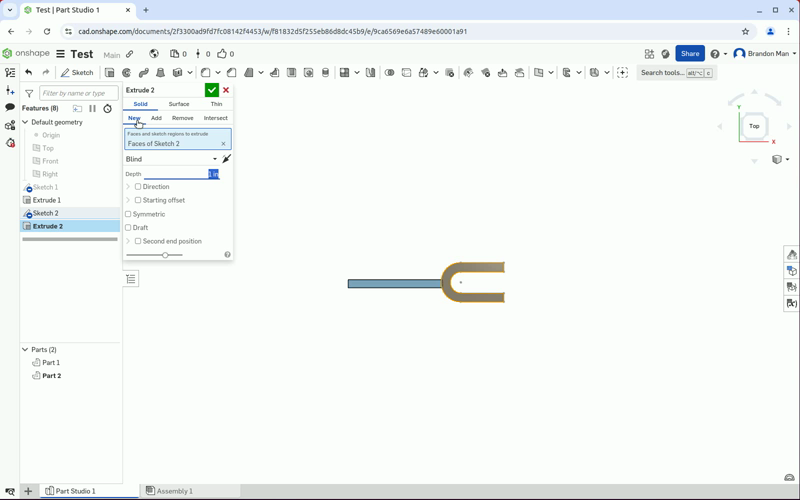
text(6.981)
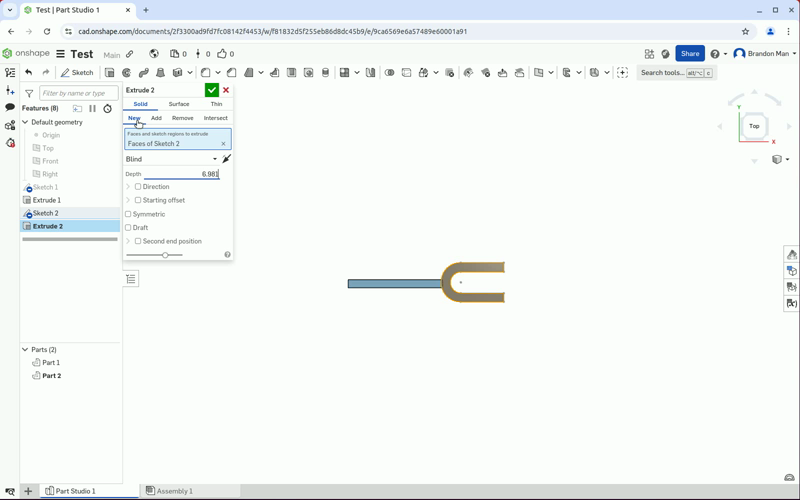
key(enter)
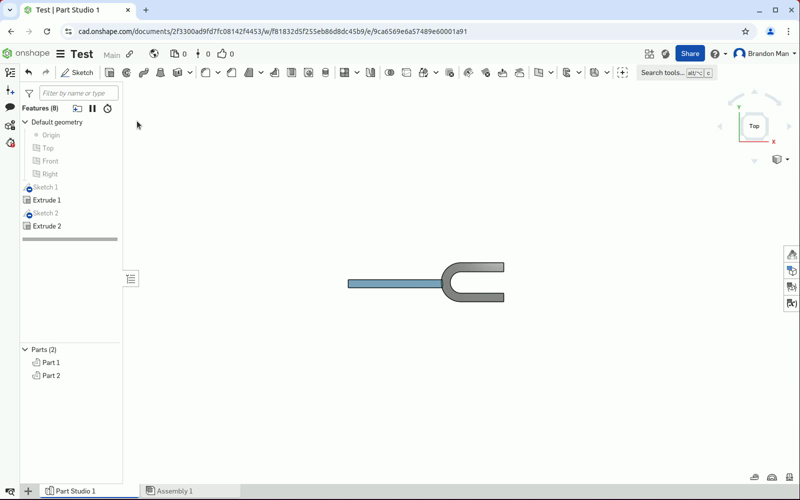
key(shift+h)
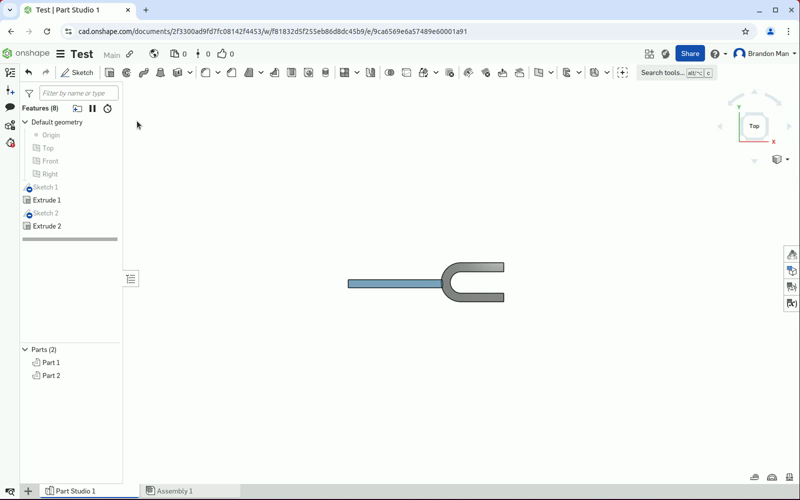
key(shift+h)
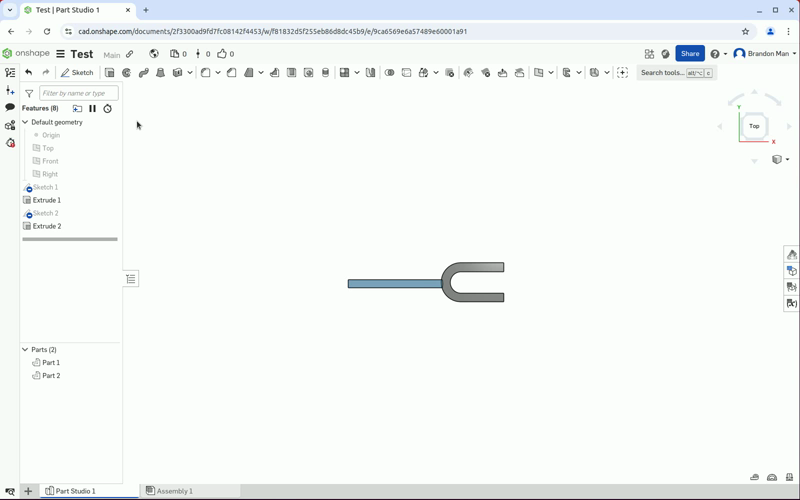
mouse_move(73, 189)
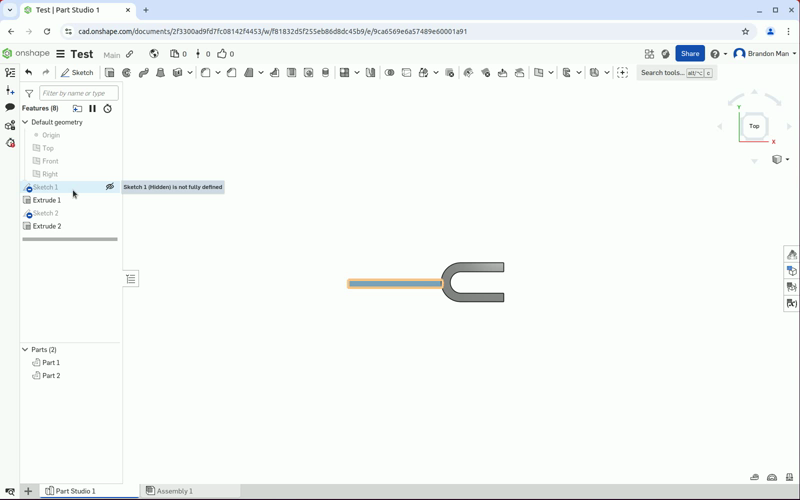
click(73, 189)
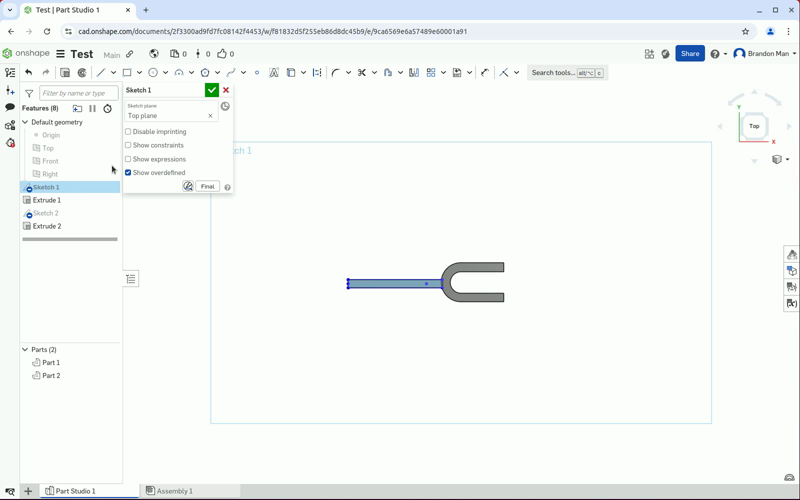
mouse_move(229, 92)
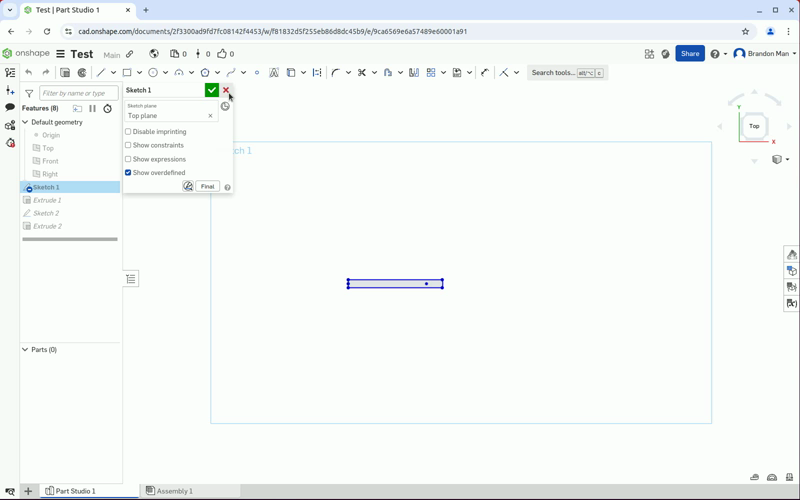
click(229, 92)
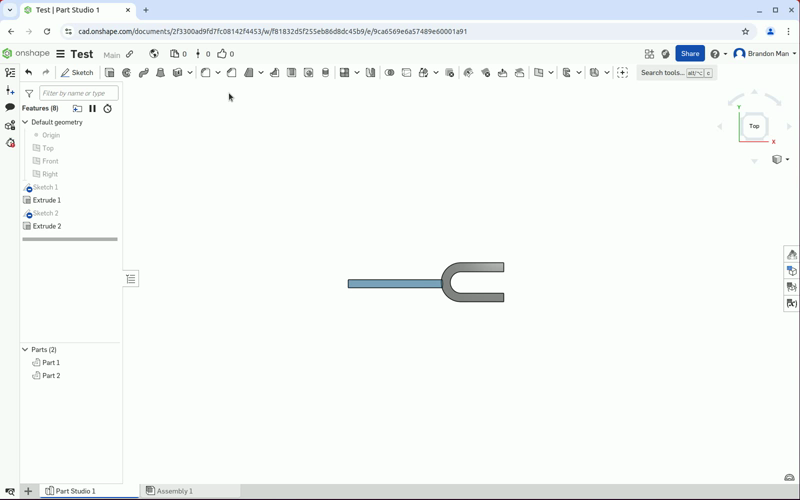
mouse_move(73, 352)
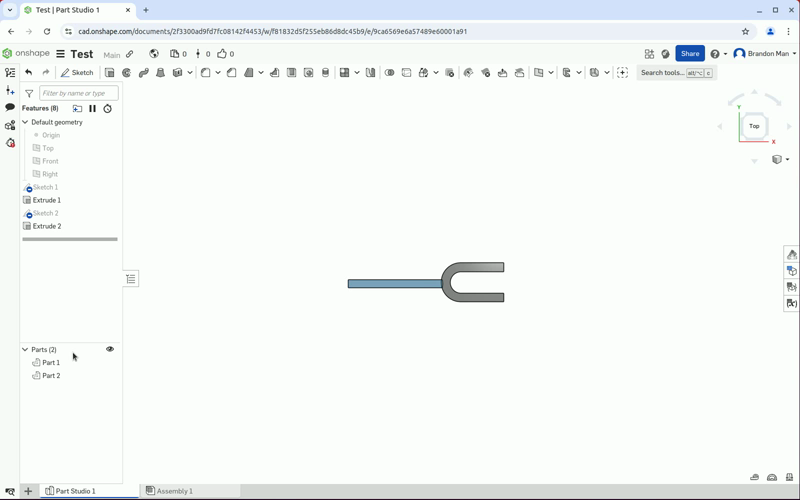
key(y)
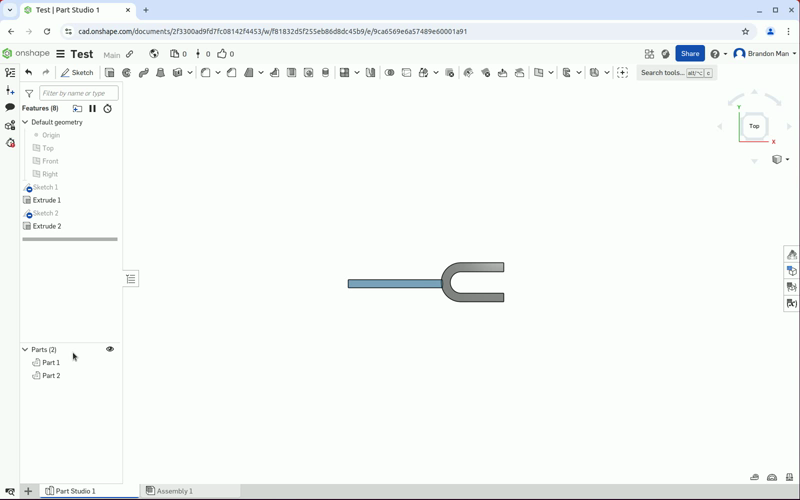
key(shift+p)
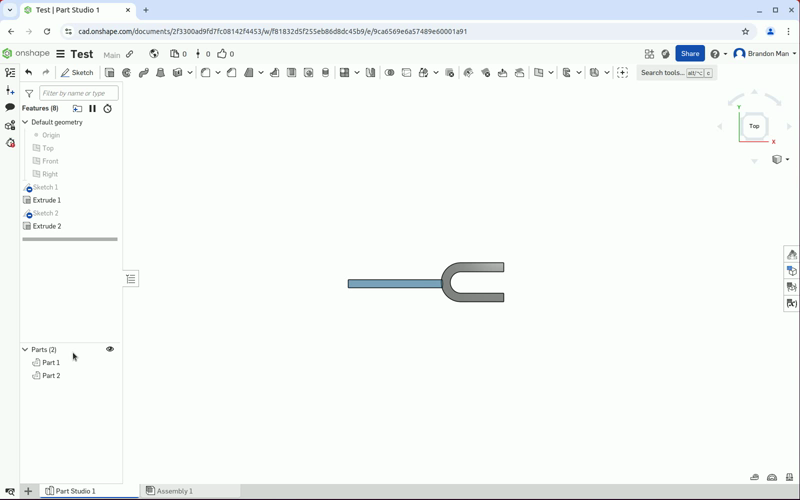
key(space)
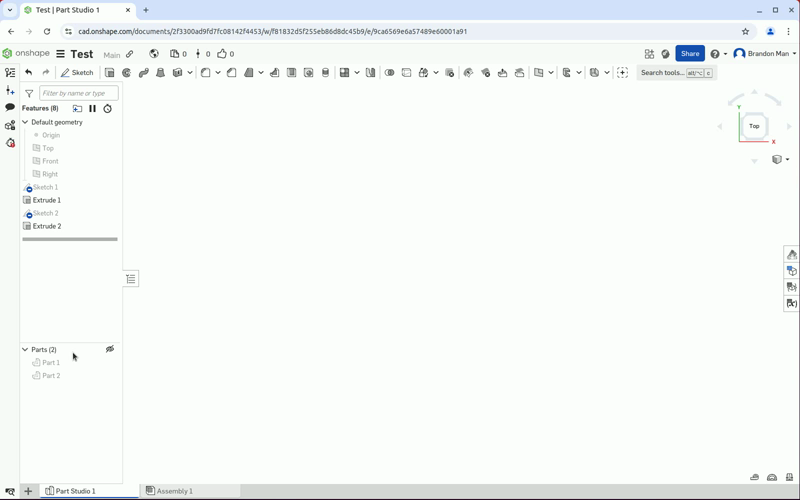
key_down(shift)
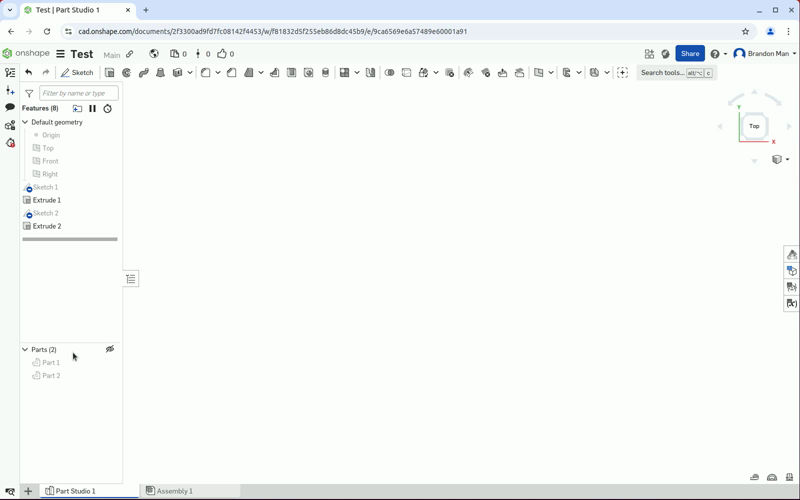
key(up)
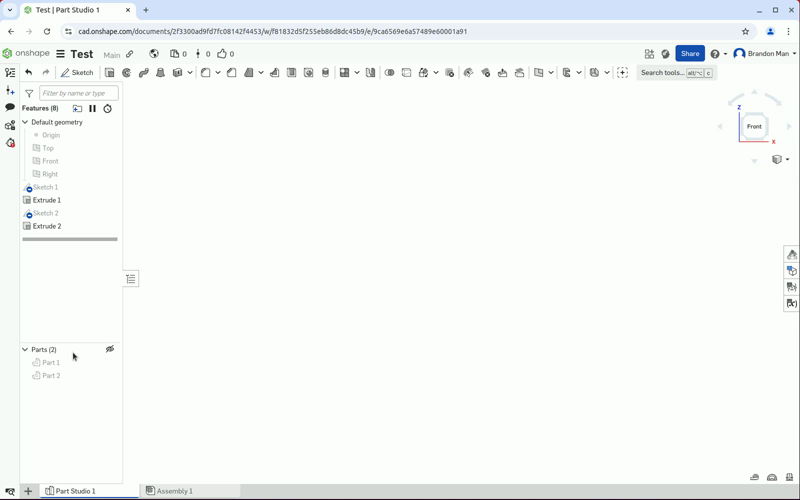
key_up(shift)
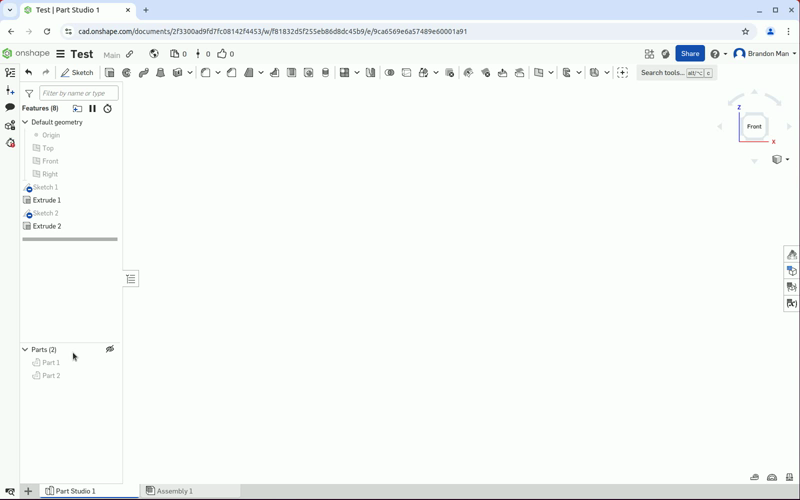
mouse_move(73, 352)
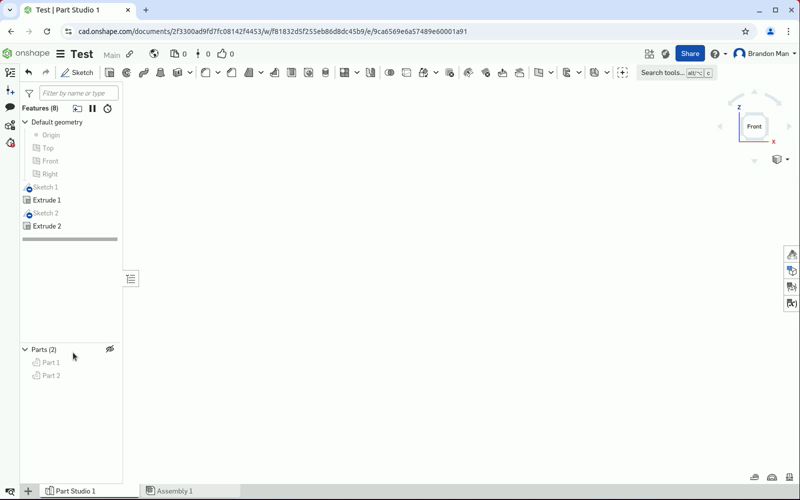
key(shift+y)
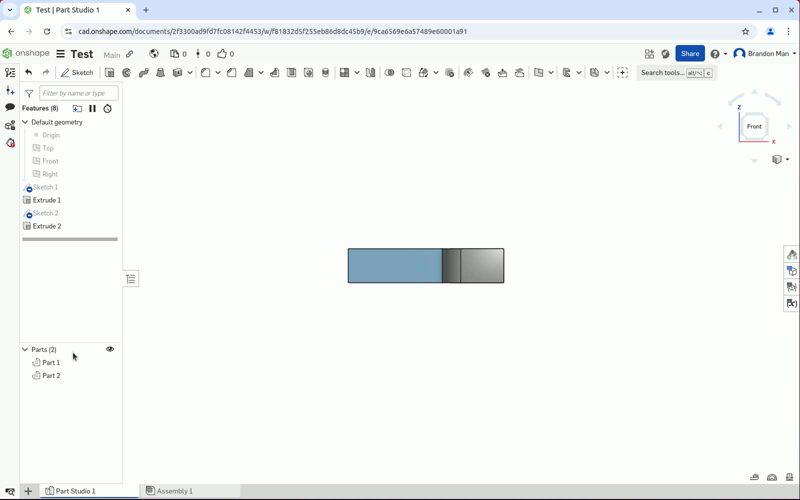
mouse_move(541, 75)
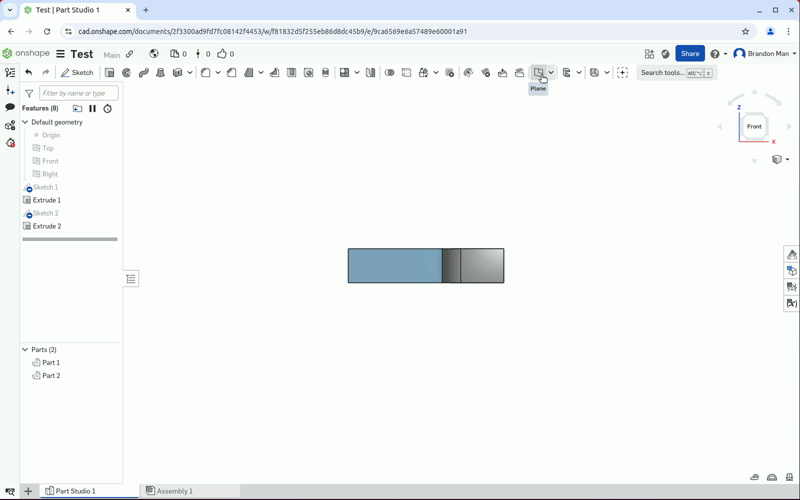
click(541, 75)
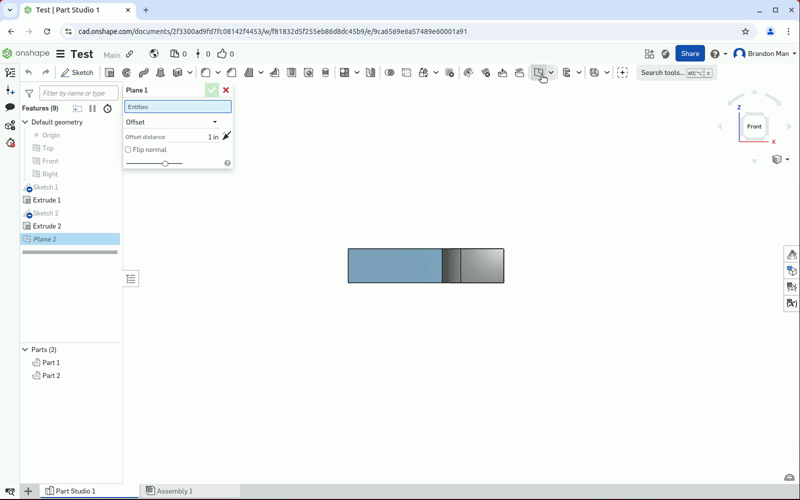
mouse_move(73, 163)
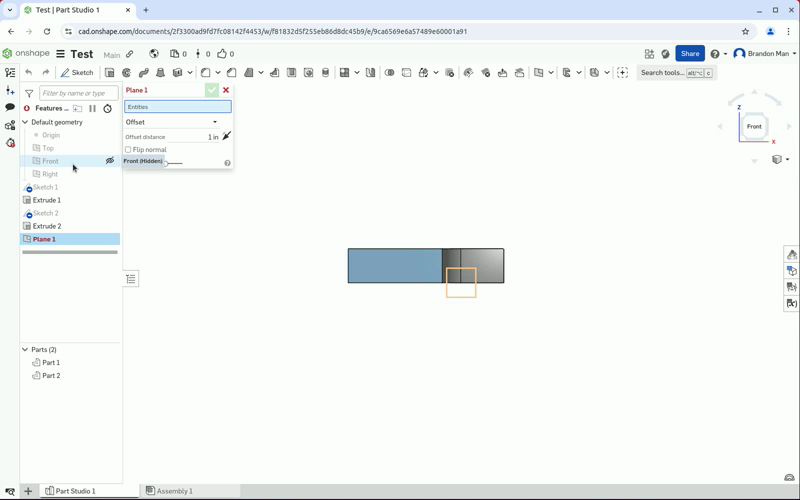
click(73, 163)
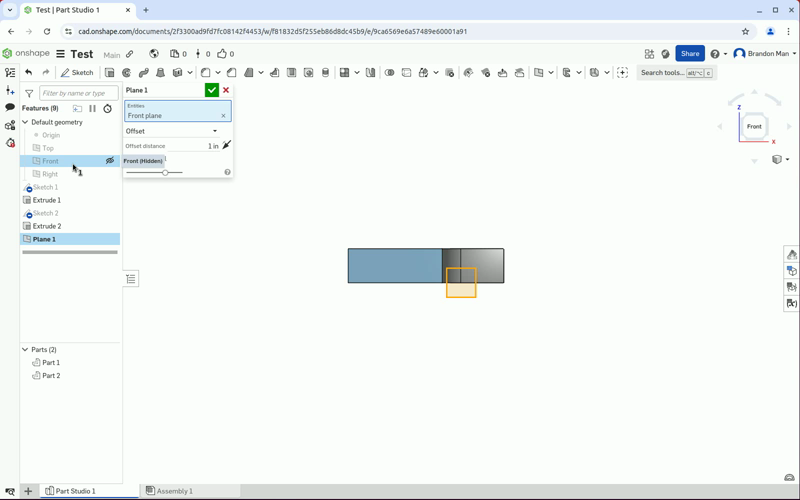
key(tab, 2)
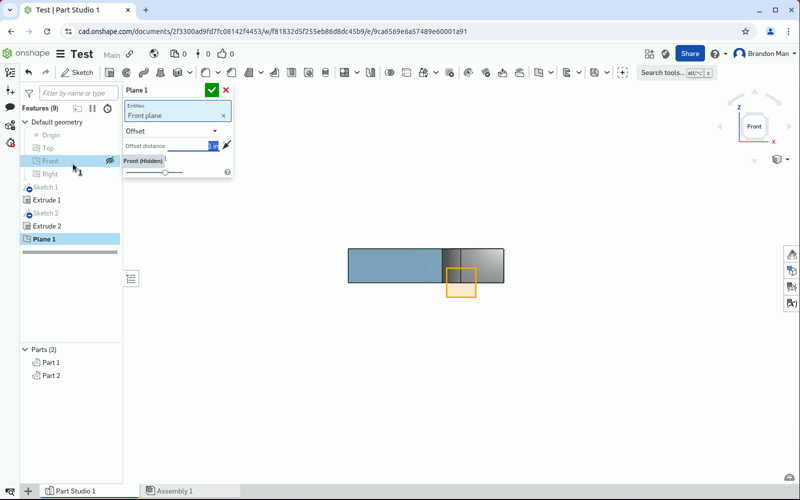
text(0.955)
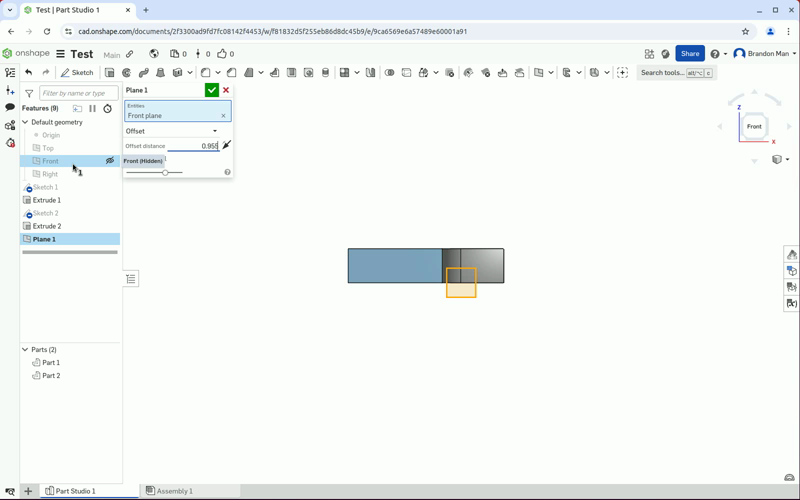
key(enter, 2)
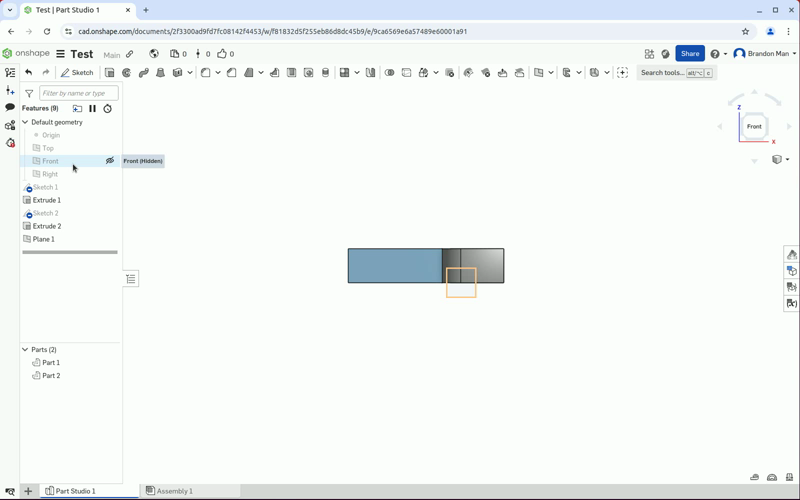
key(shift+s)
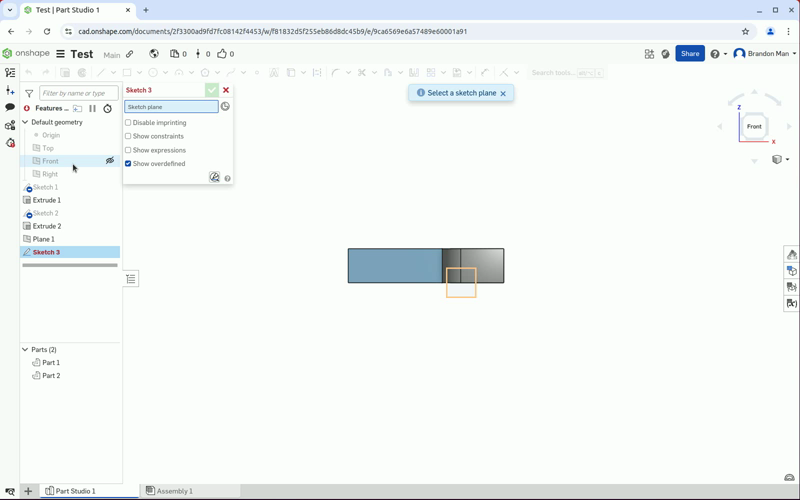
mouse_move(73, 241)
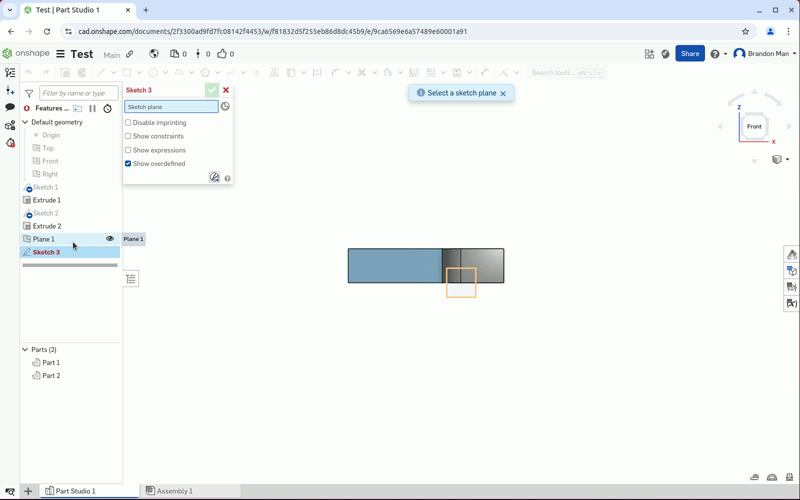
click(73, 241)
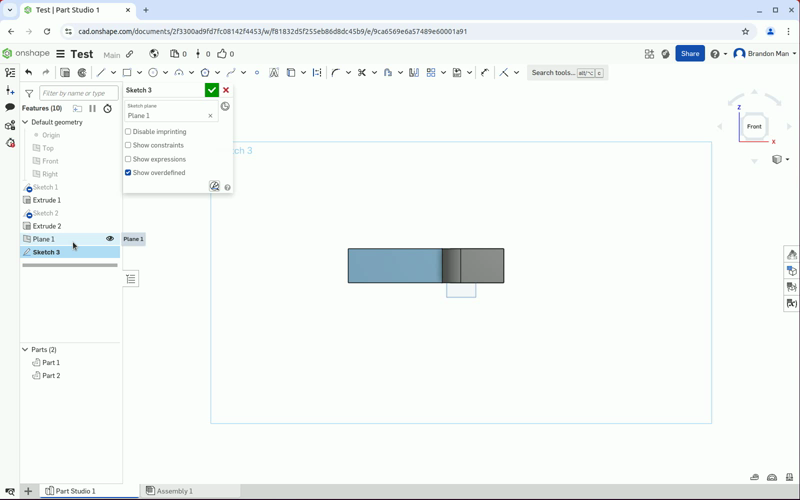
mouse_move(73, 352)
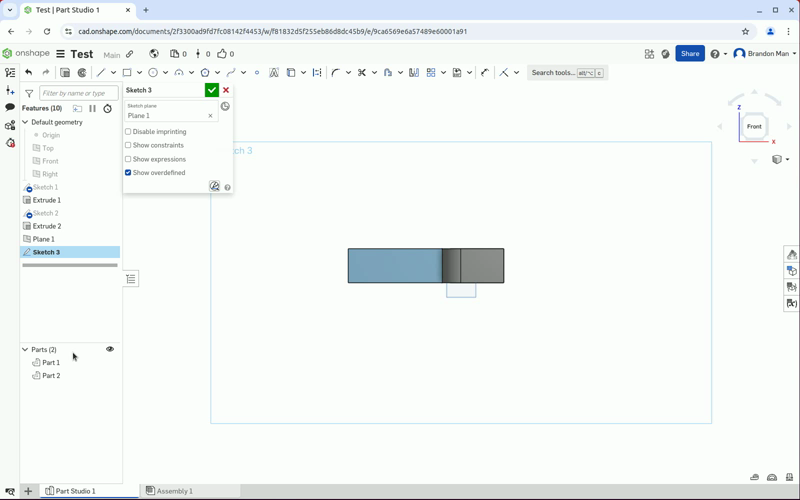
key(y)
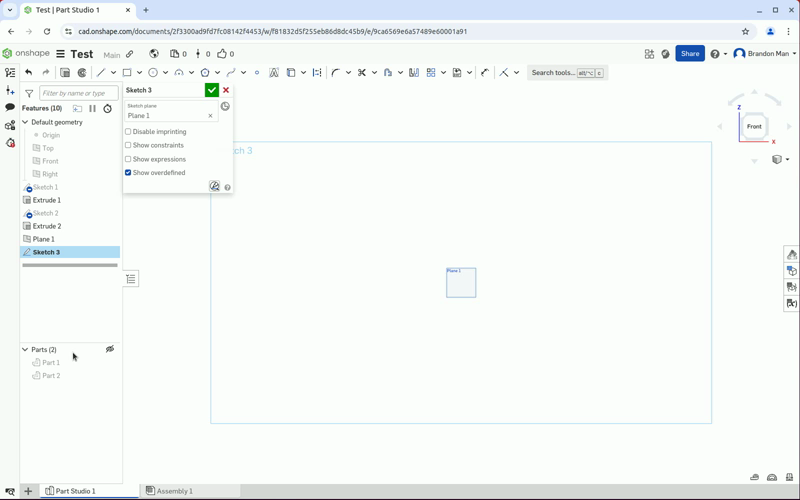
key(c)
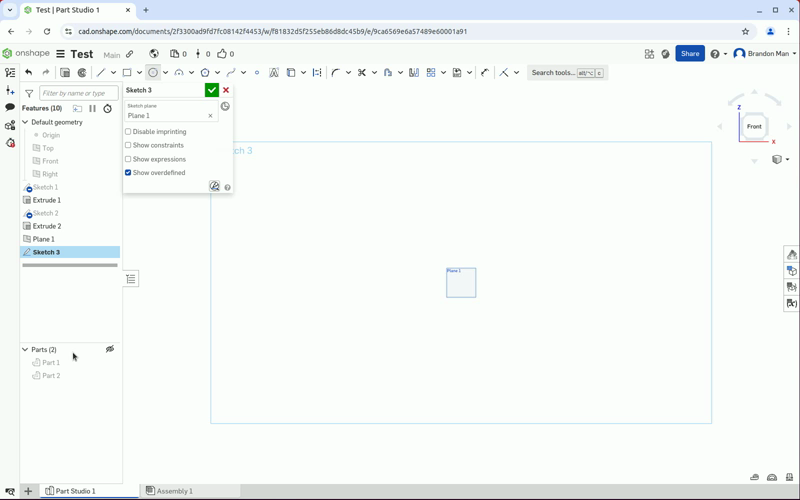
key_down(shift)
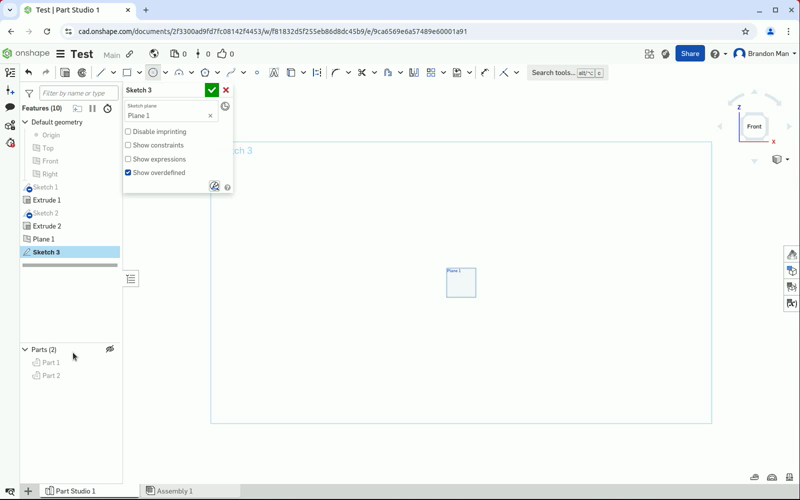
mouse_move(355, 276)
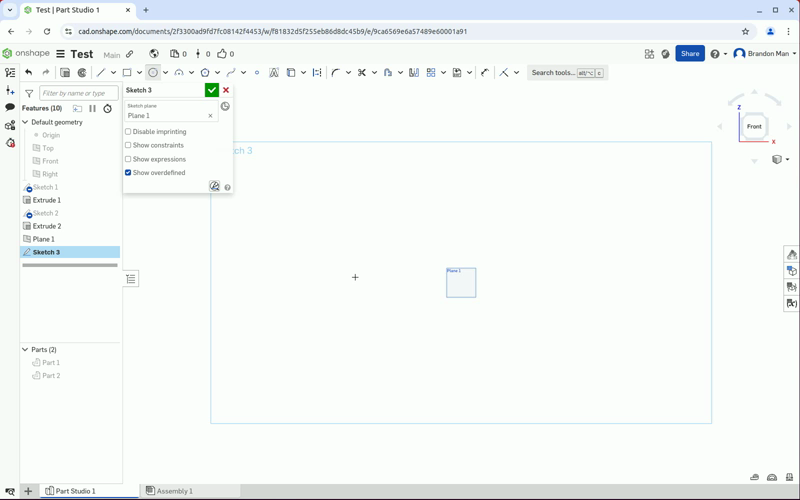
click(355, 276)
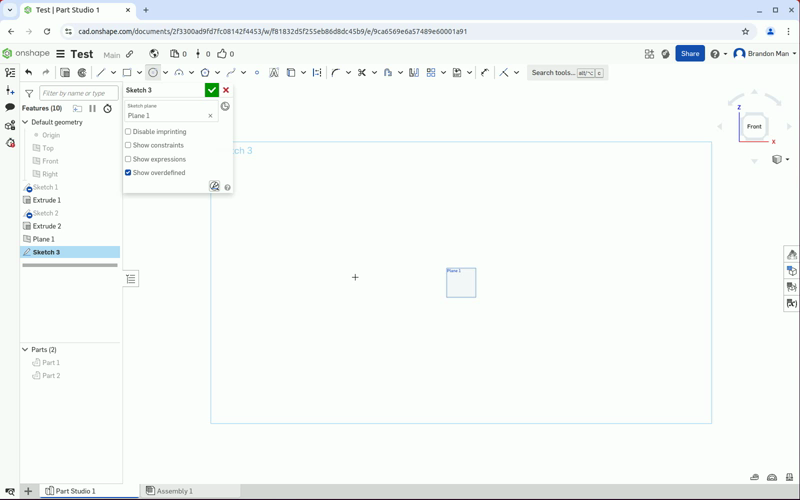
key_up(shift)
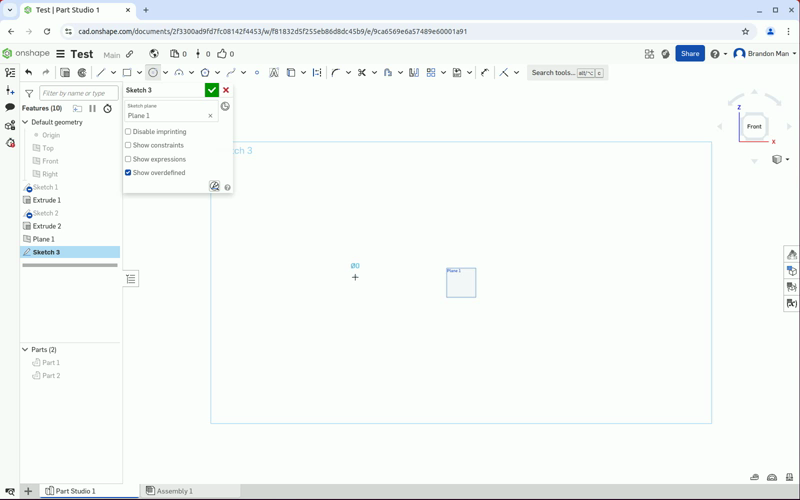
mouse_move(358, 276)
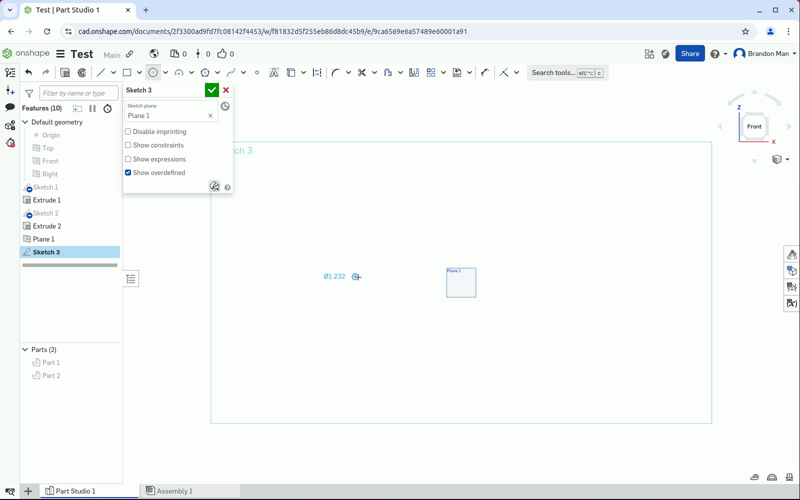
click(358, 276)
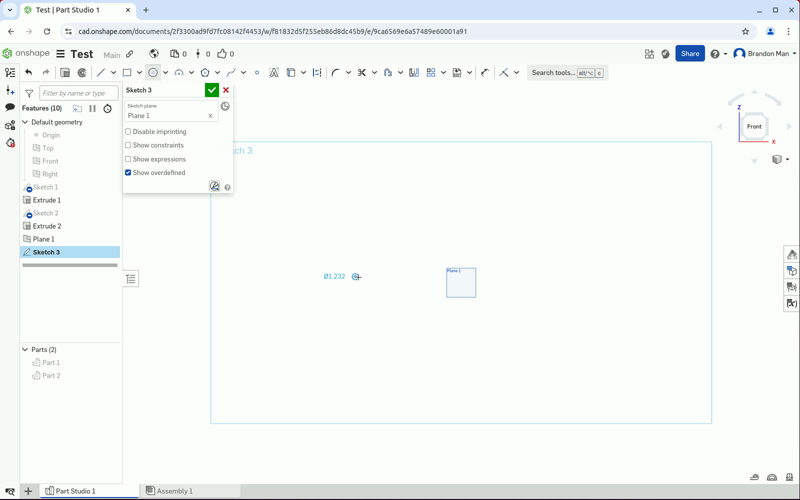
key(esc)
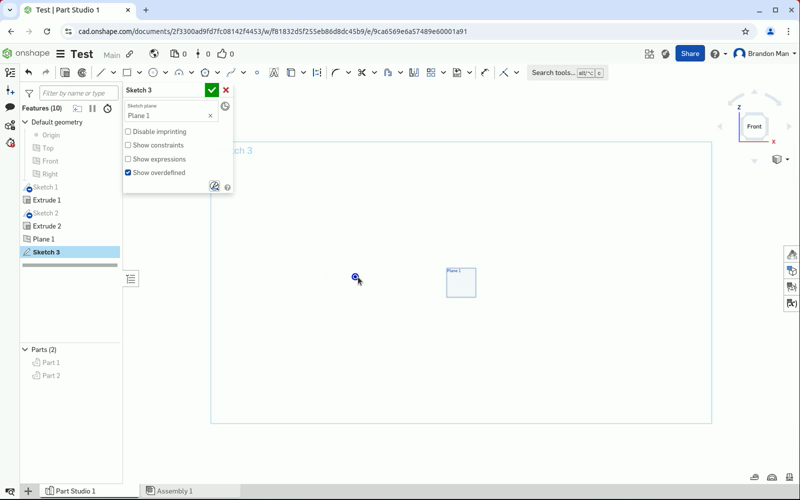
mouse_move(355, 274)
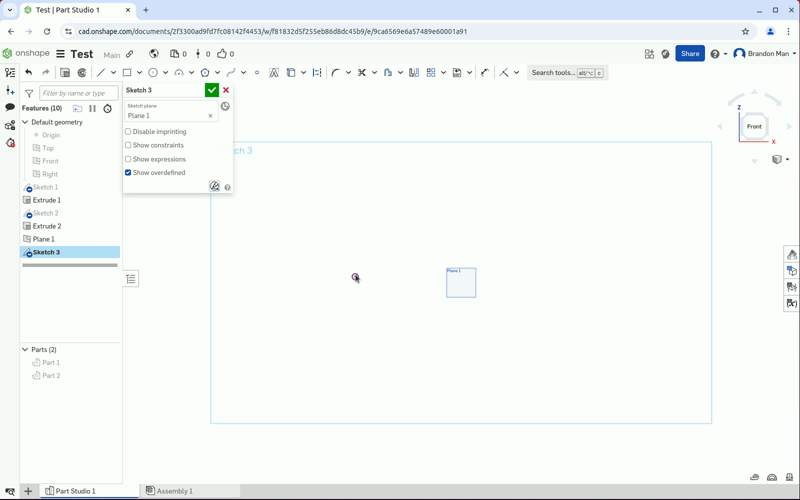
scroll(6)
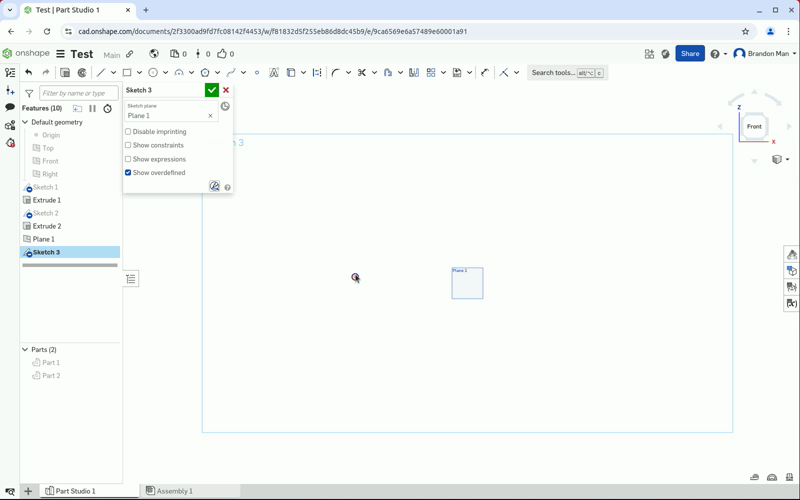
scroll(6)
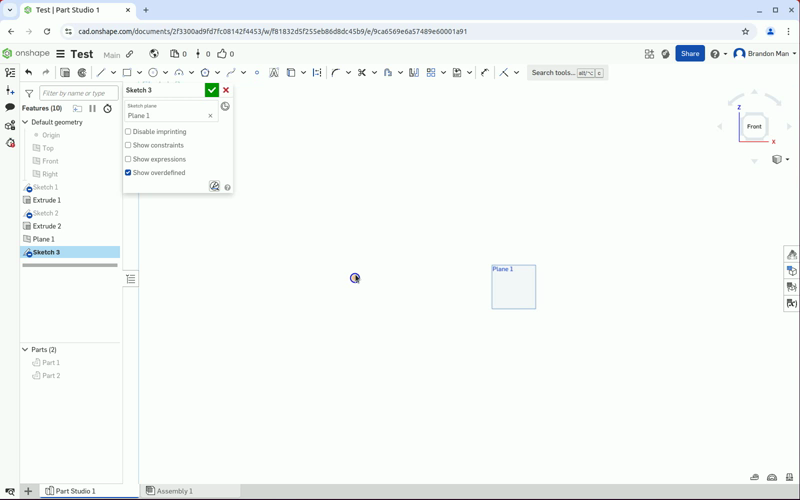
scroll(6)
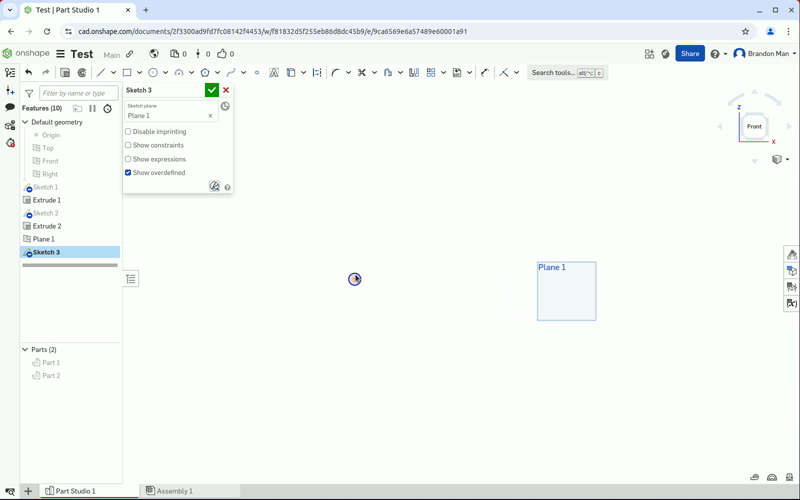
scroll(6)
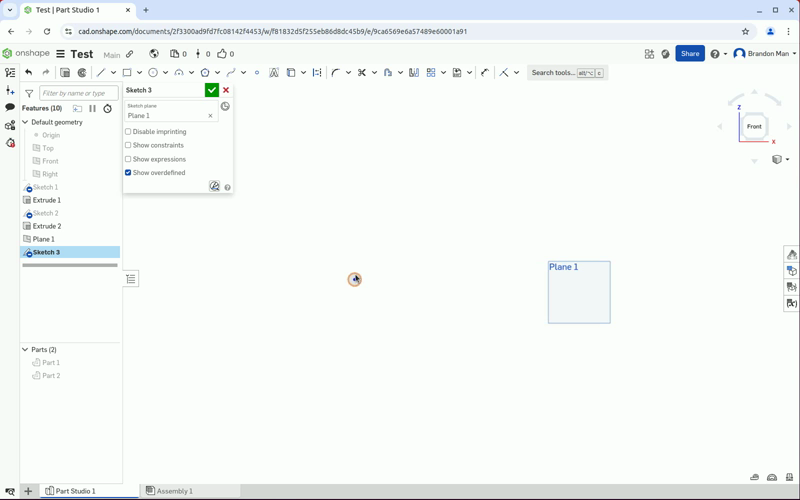
scroll(6)
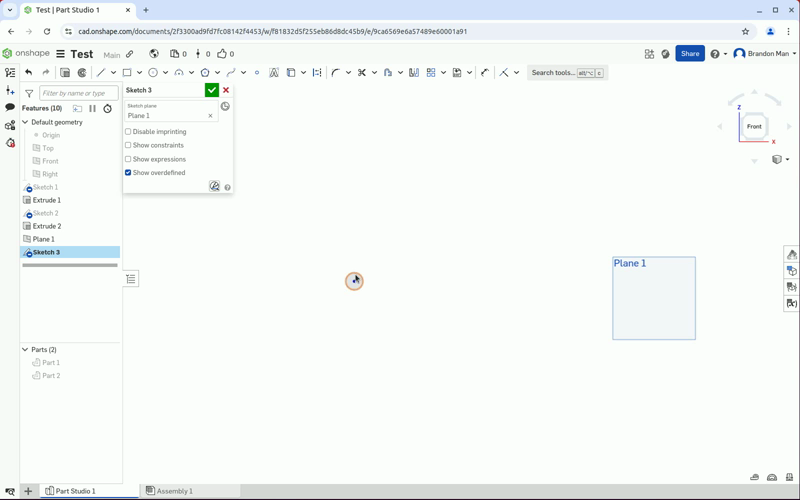
scroll(6)
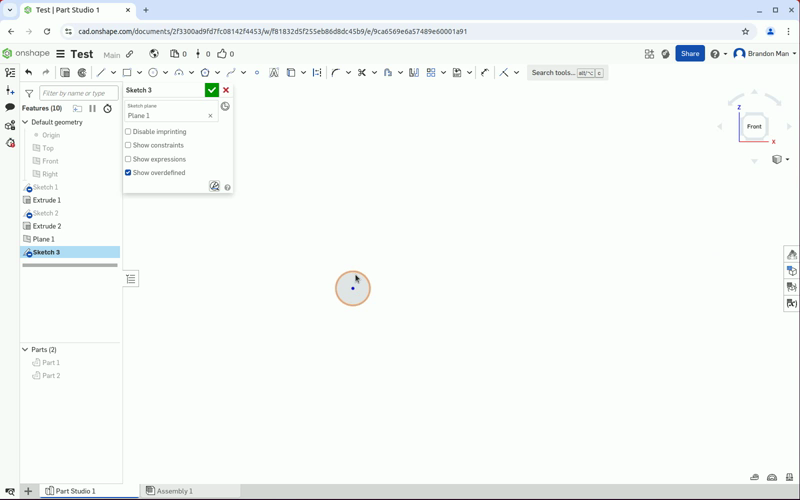
scroll(6)
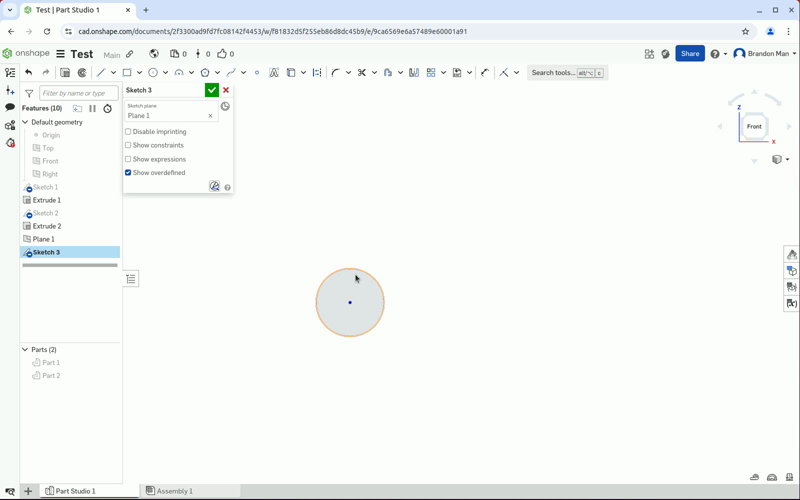
click(355, 274)
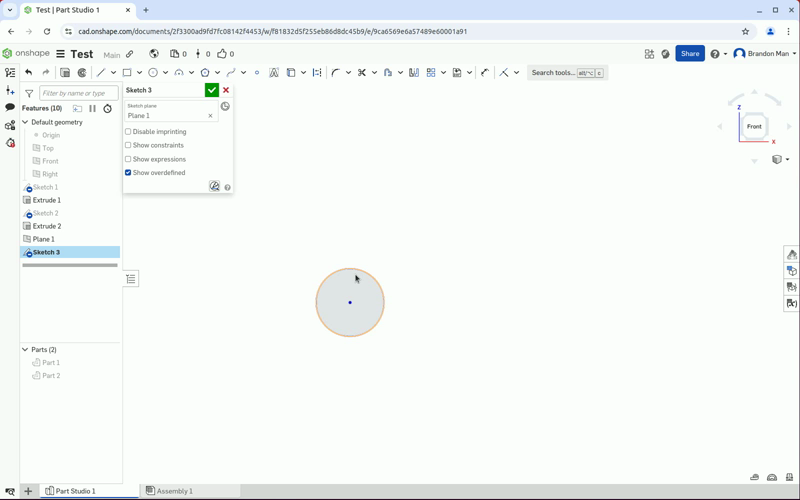
scroll(-6)
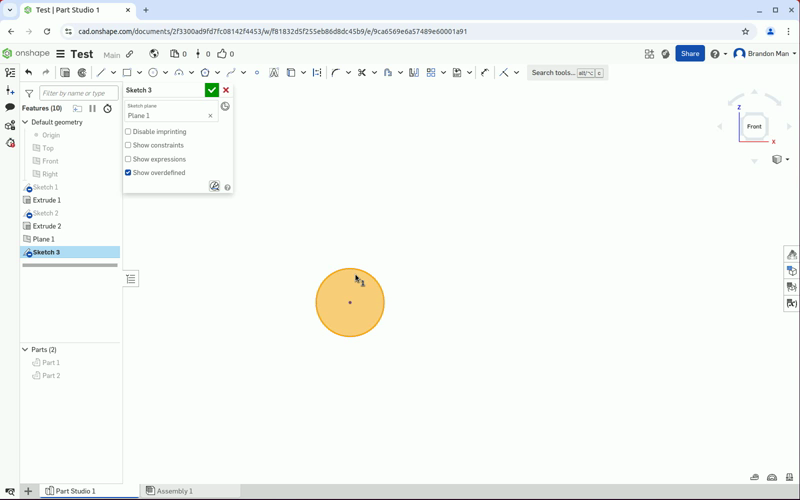
scroll(-6)
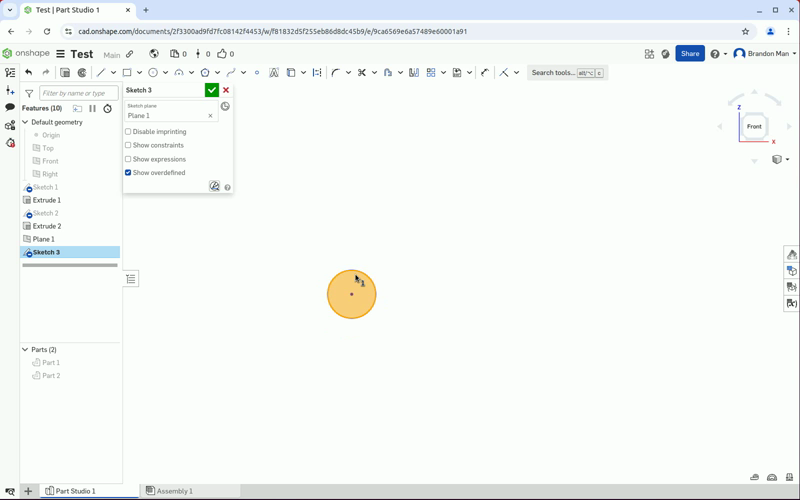
scroll(-6)
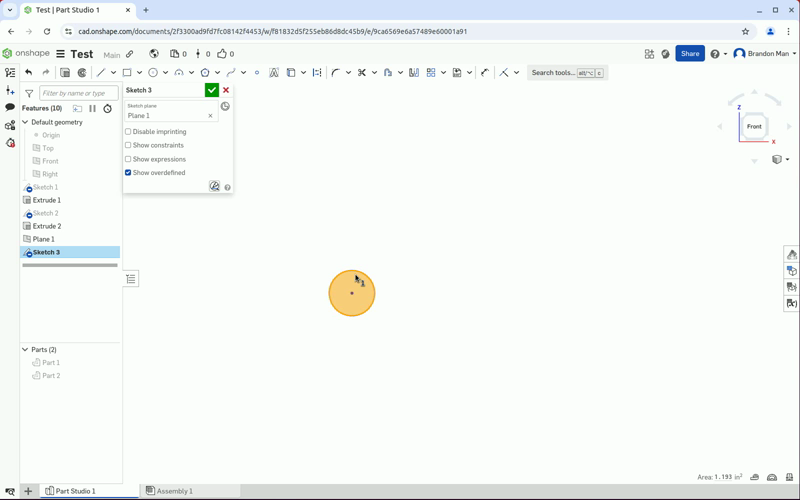
scroll(-6)
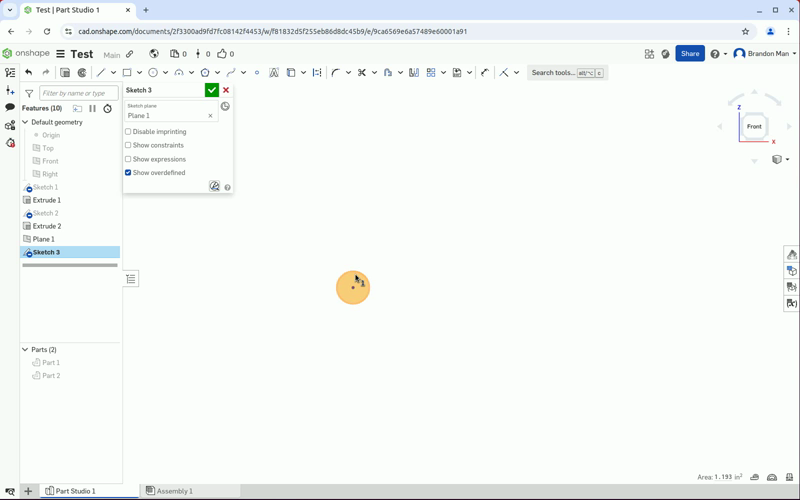
scroll(-6)
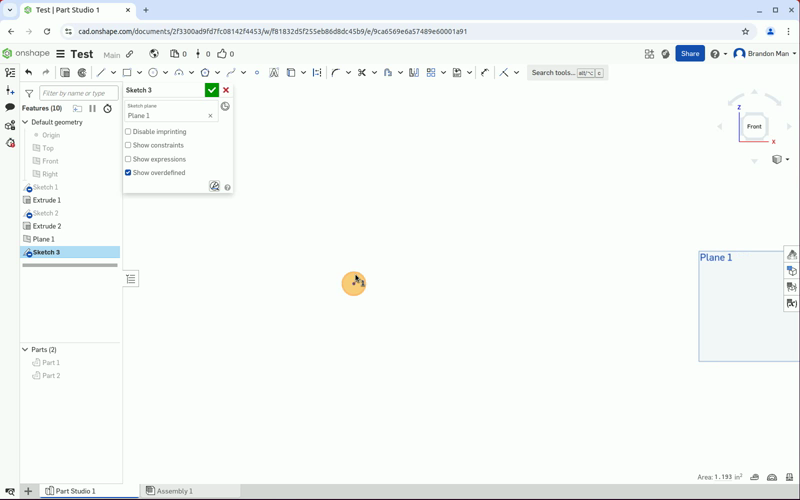
scroll(-6)
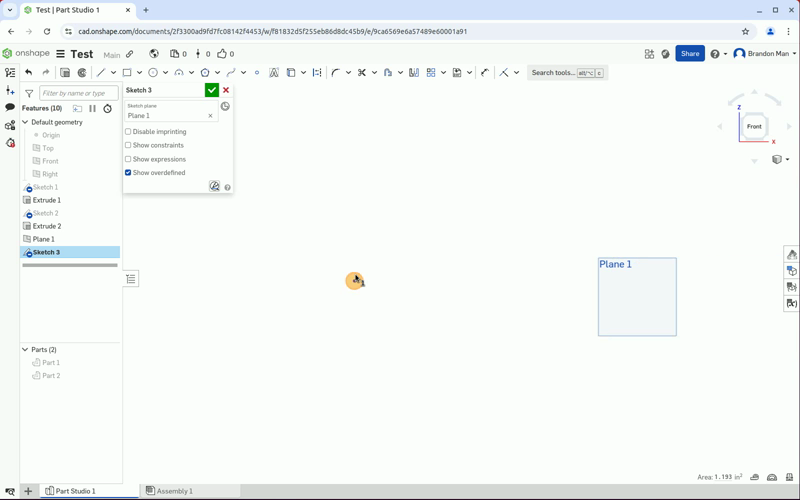
scroll(-6)
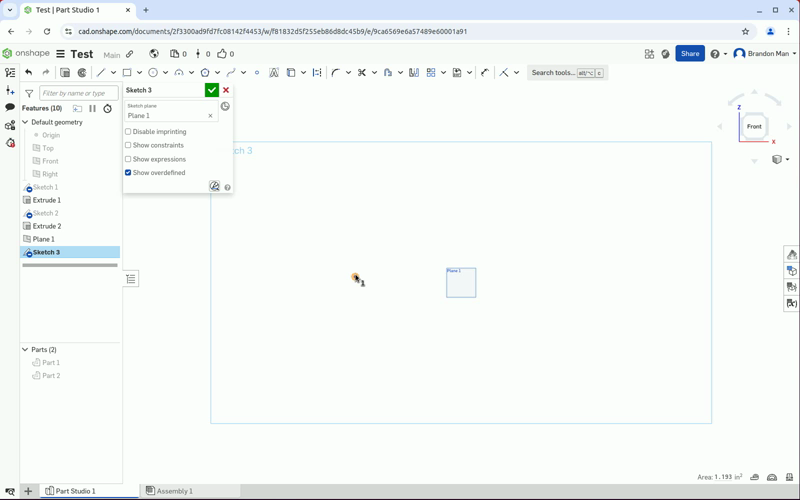
mouse_move(73, 352)
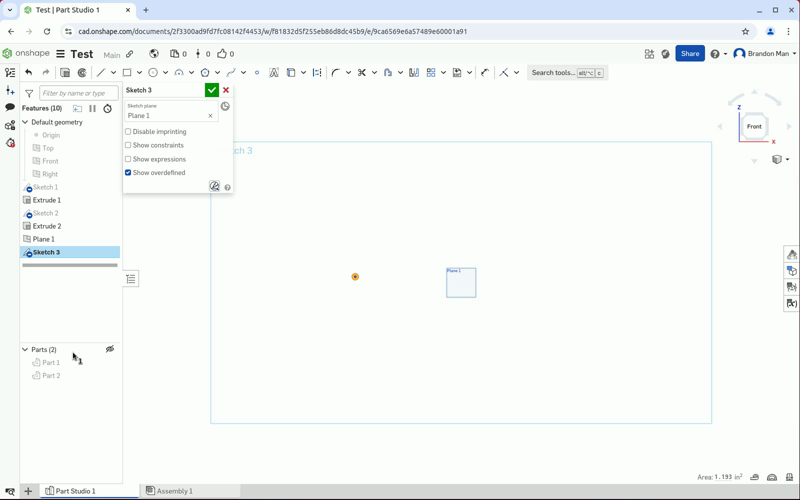
key(shift+y)
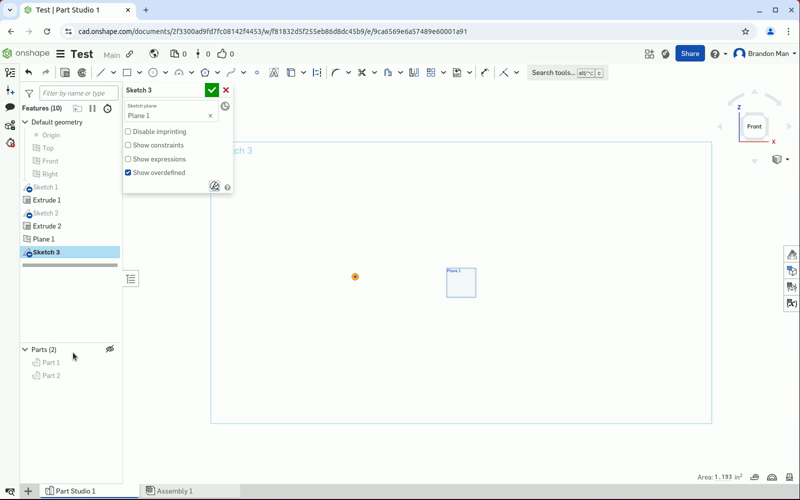
key(shift+e)
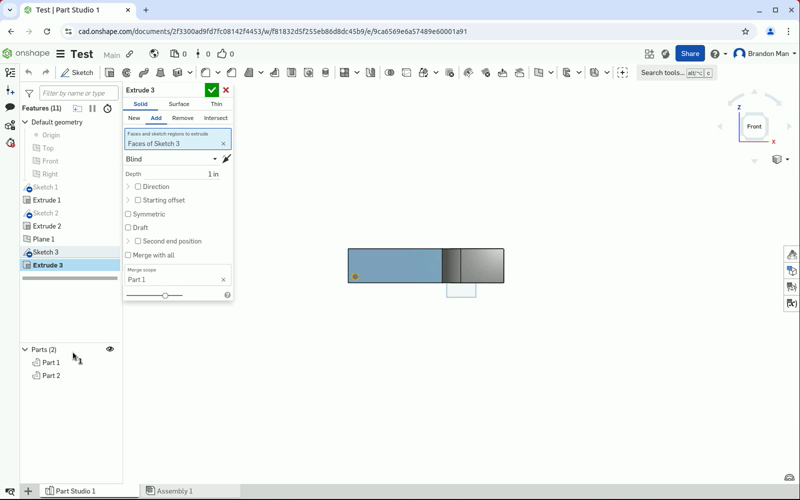
mouse_move(143, 106)
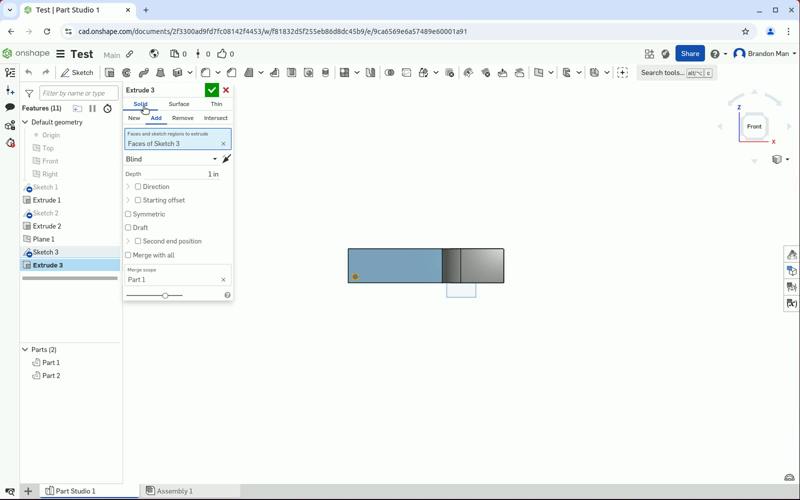
click(143, 106)
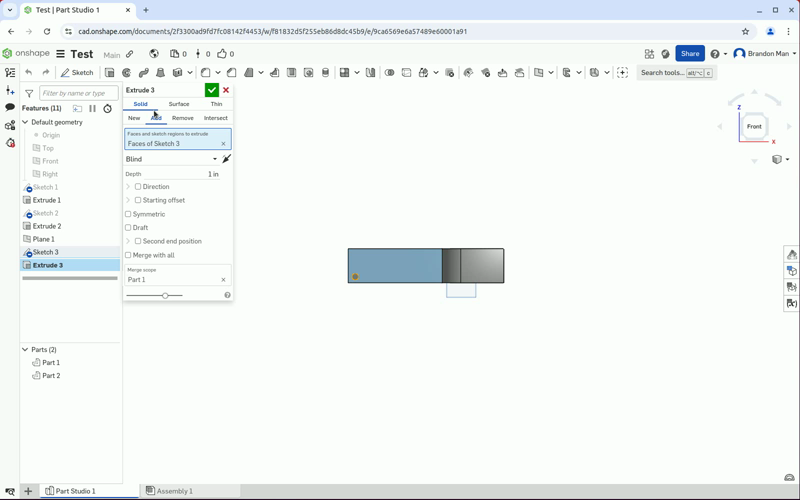
mouse_move(186, 120)
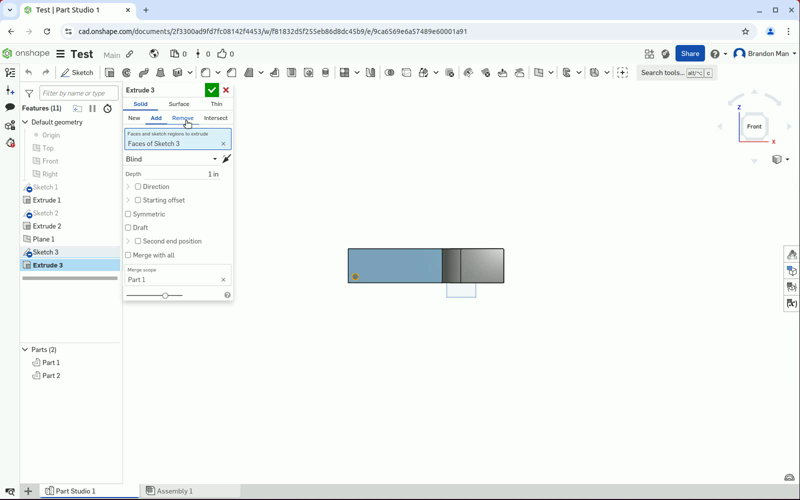
click(186, 120)
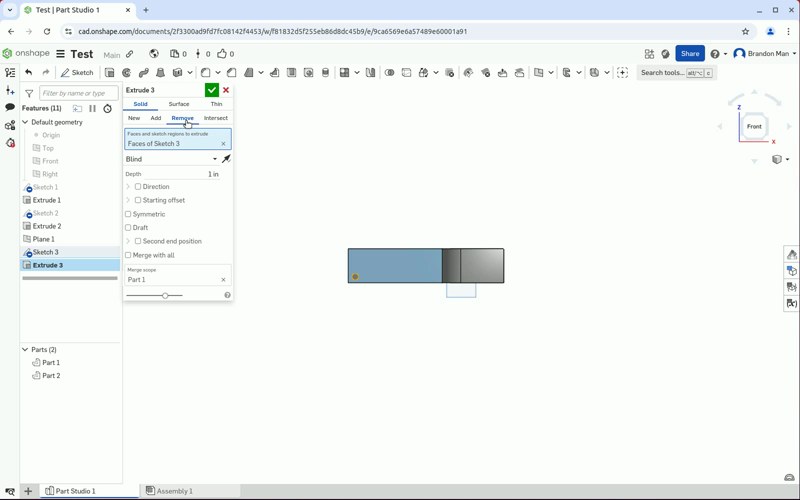
key(tab, 4)
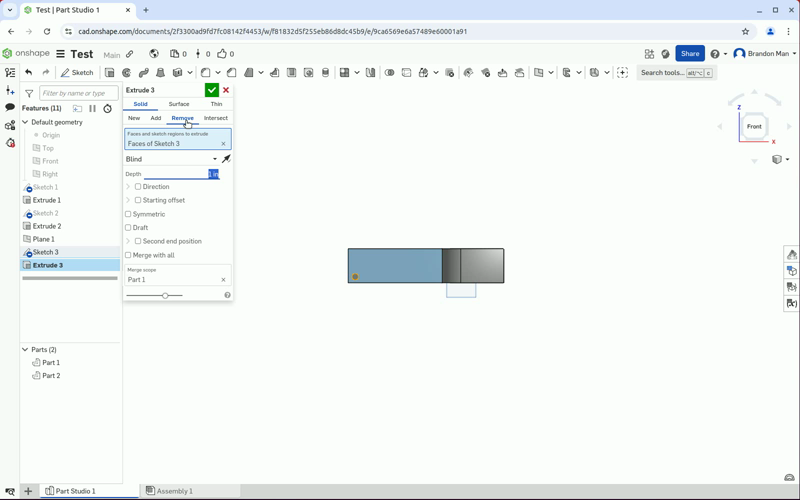
text(10.592)
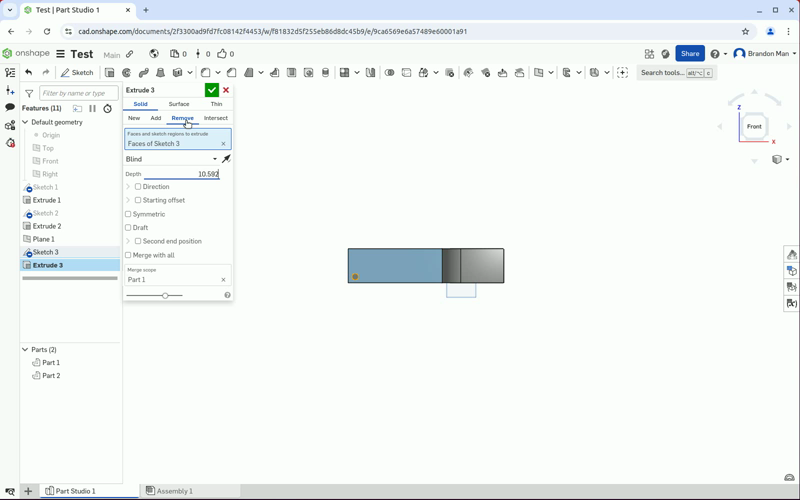
key(tab, 3)
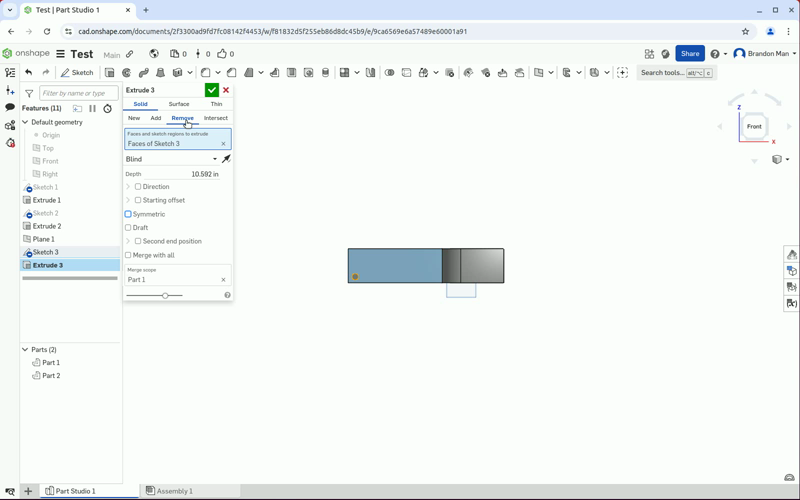
key(space)
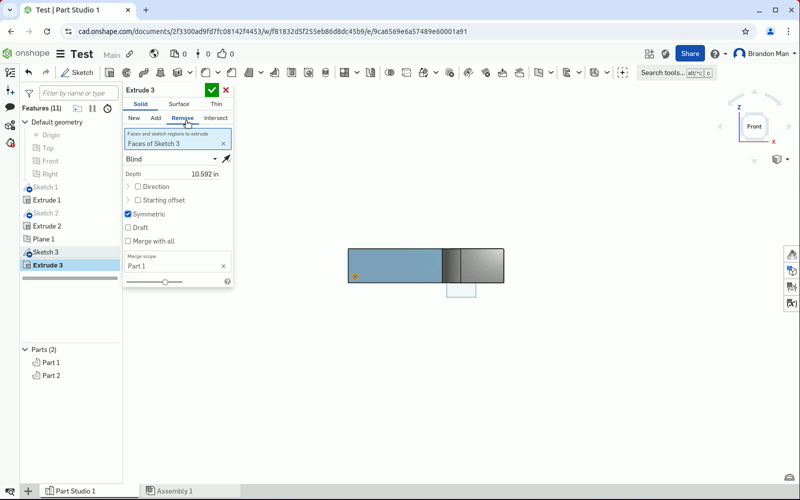
key(tab, 2)
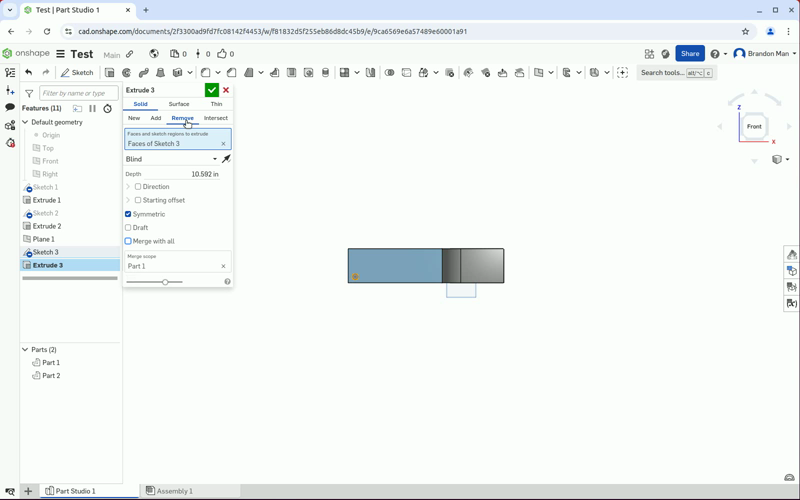
key(space)
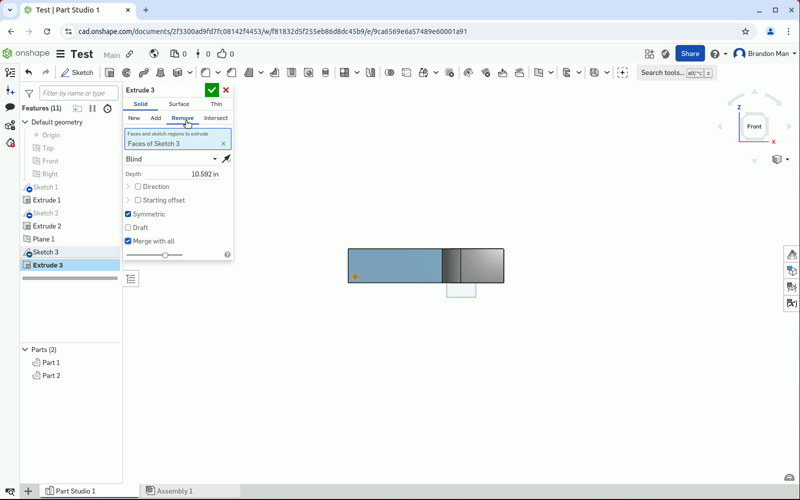
key(enter)
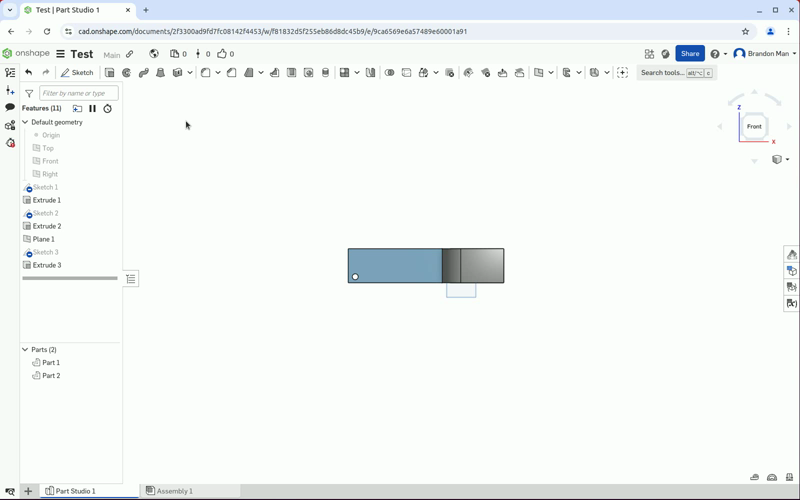
key(shift+h)
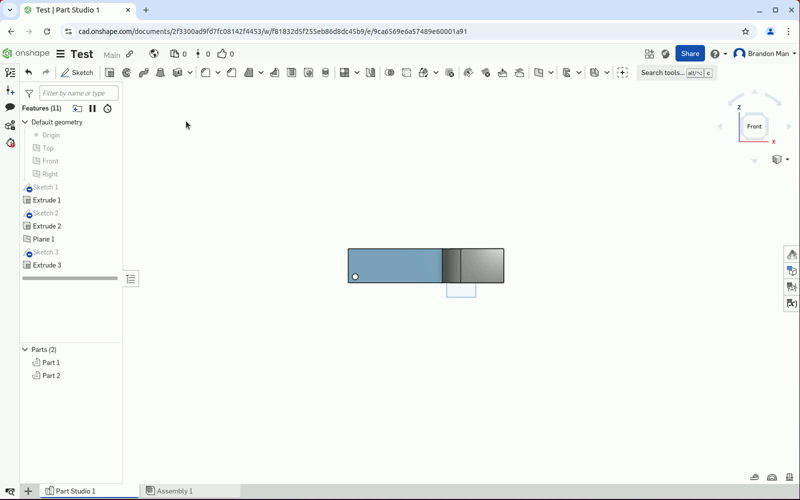
key(shift+h)
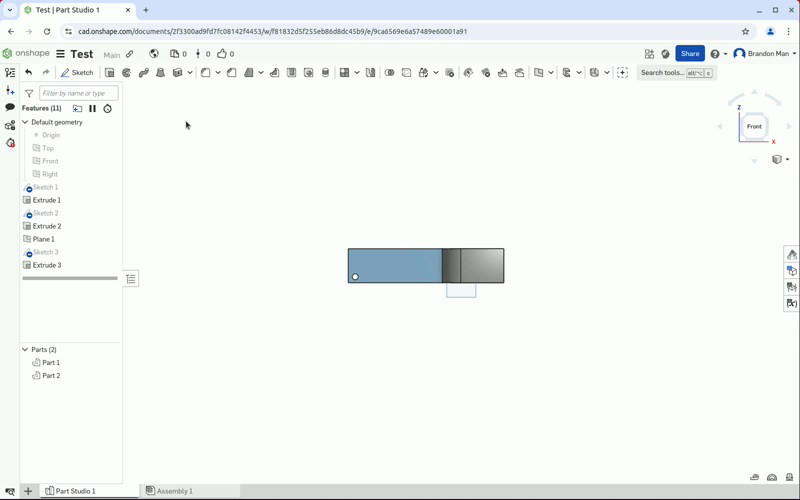
mouse_move(73, 189)
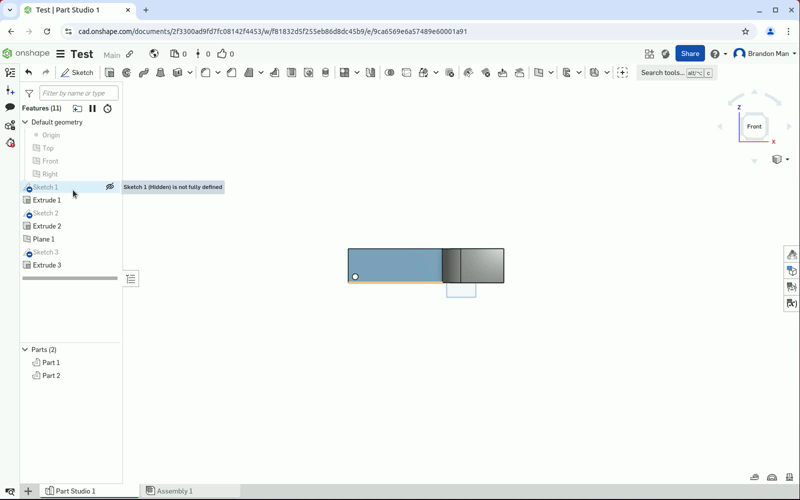
click(73, 189)
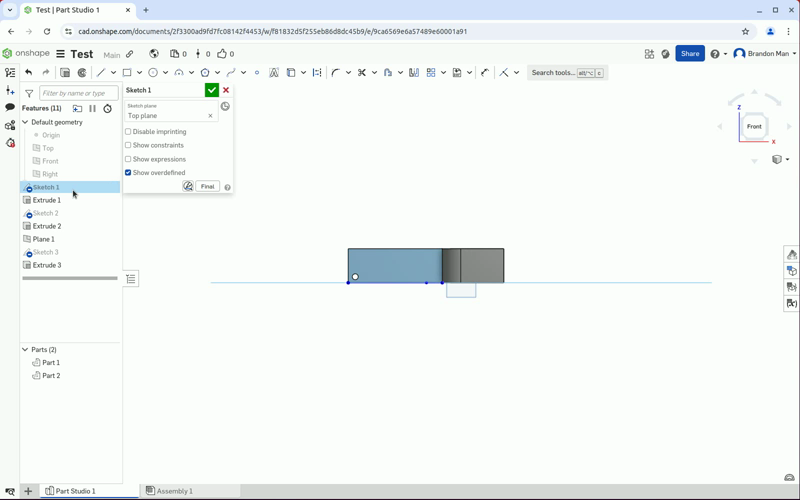
mouse_move(229, 92)
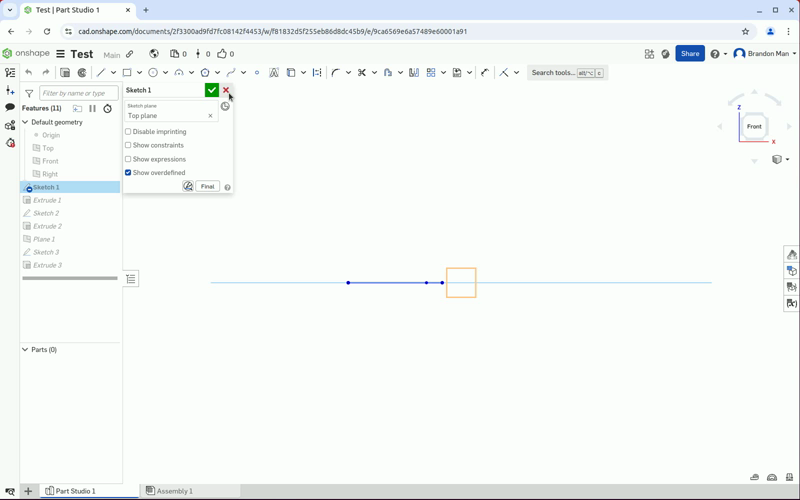
click(229, 92)
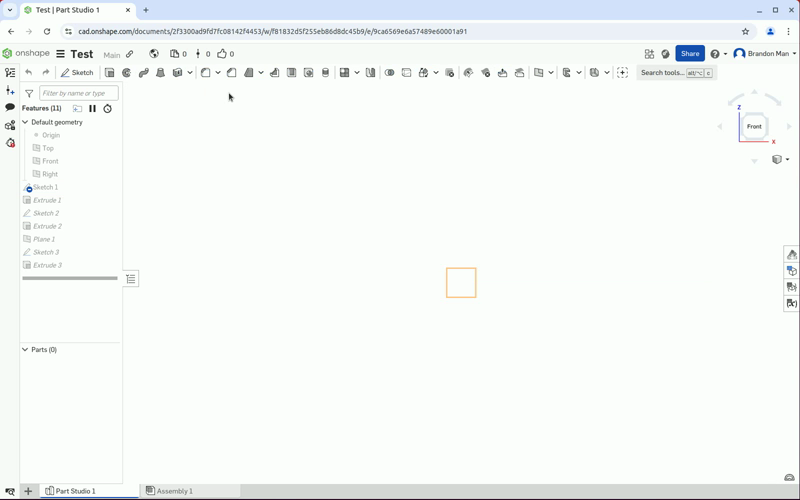
key(shift+s)
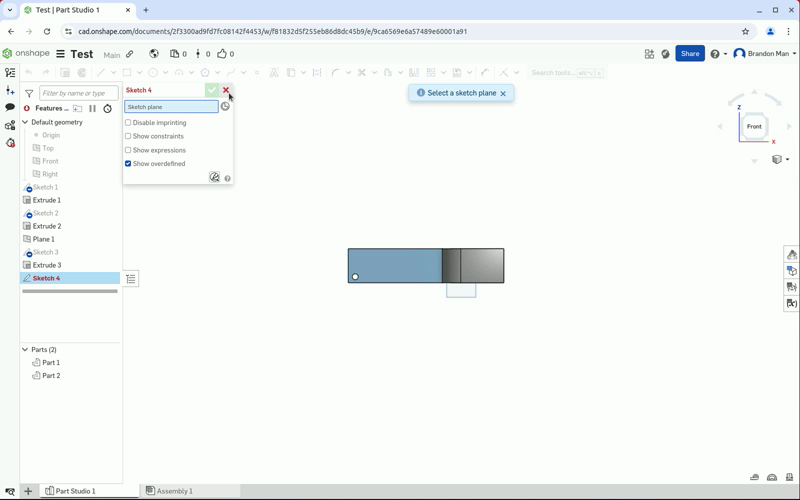
mouse_move(73, 241)
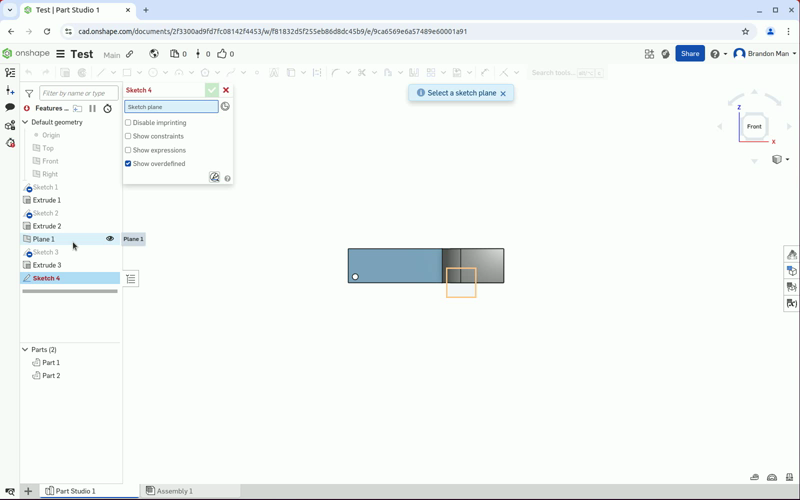
click(73, 241)
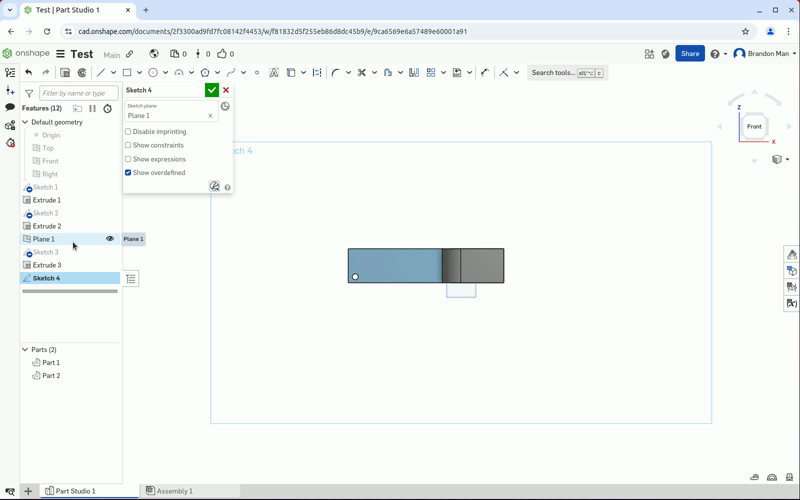
mouse_move(73, 352)
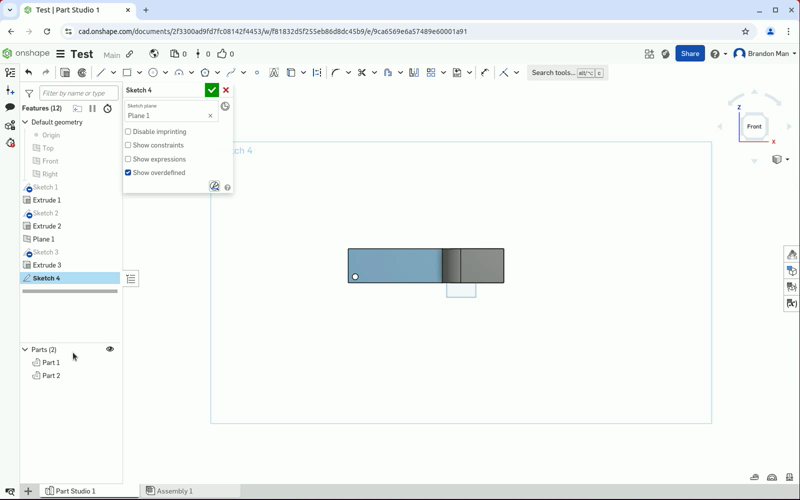
key(y)
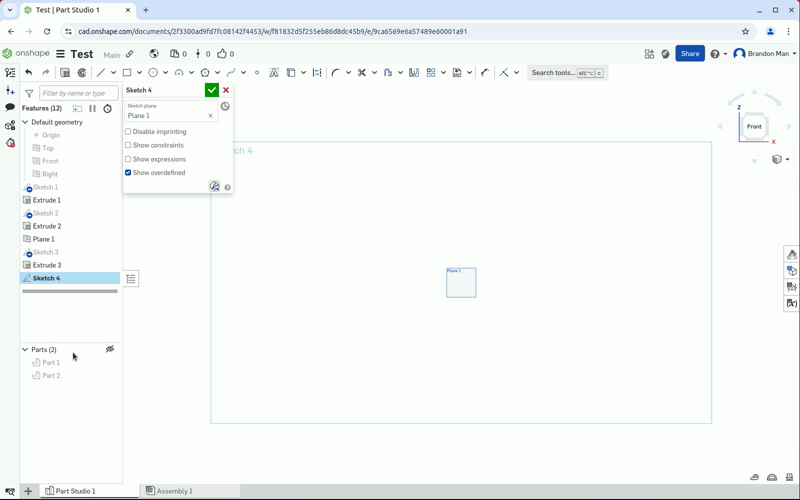
key(c)
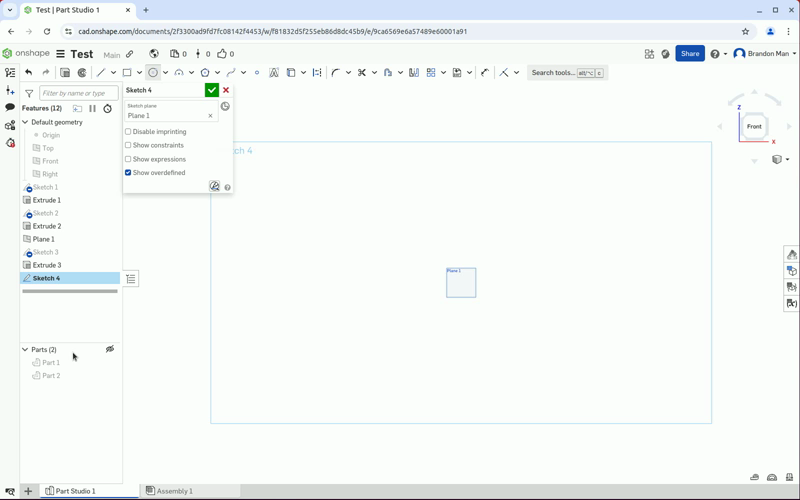
key_down(shift)
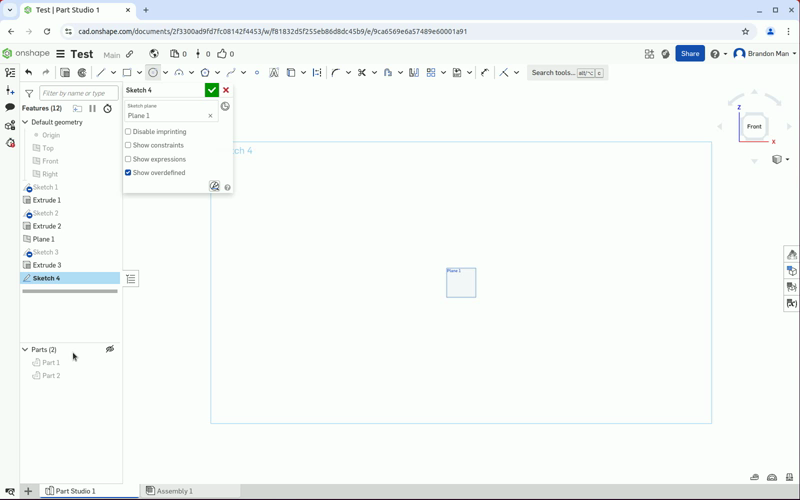
mouse_move(395, 276)
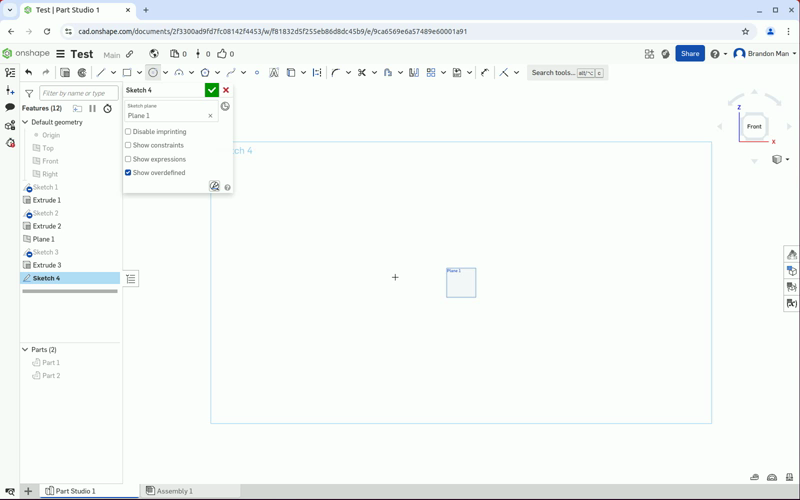
click(395, 276)
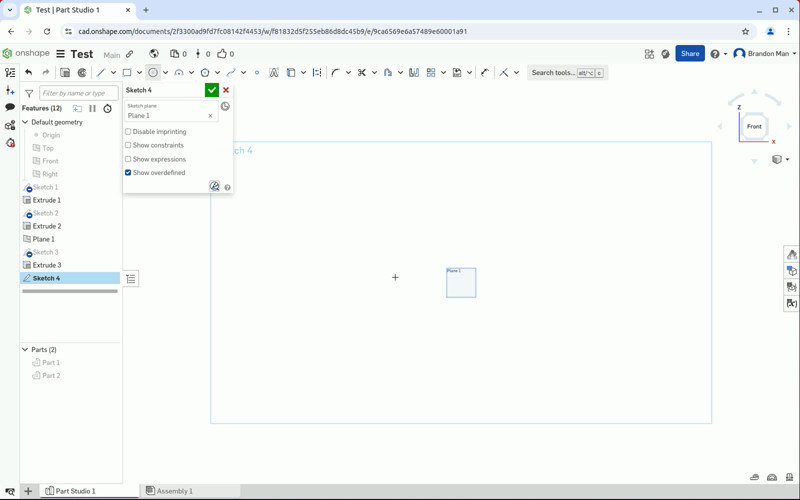
key_up(shift)
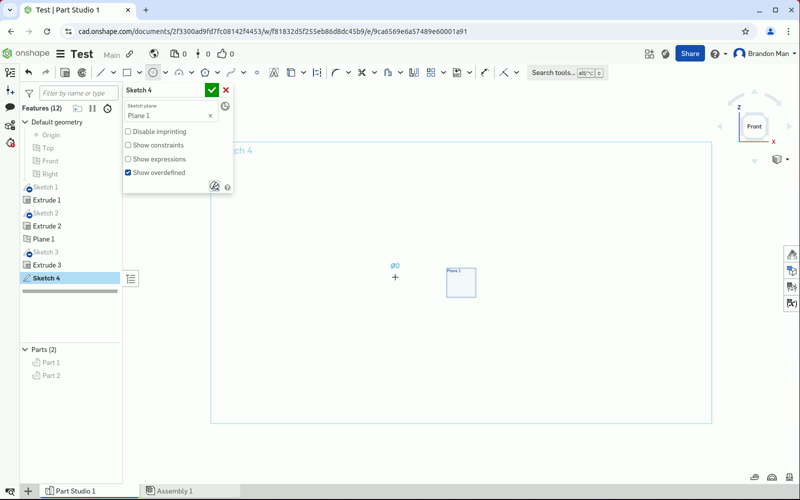
mouse_move(398, 276)
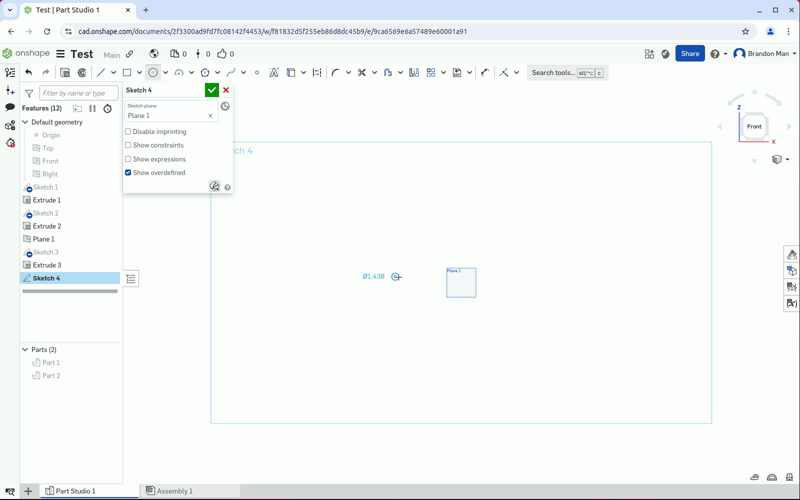
click(398, 276)
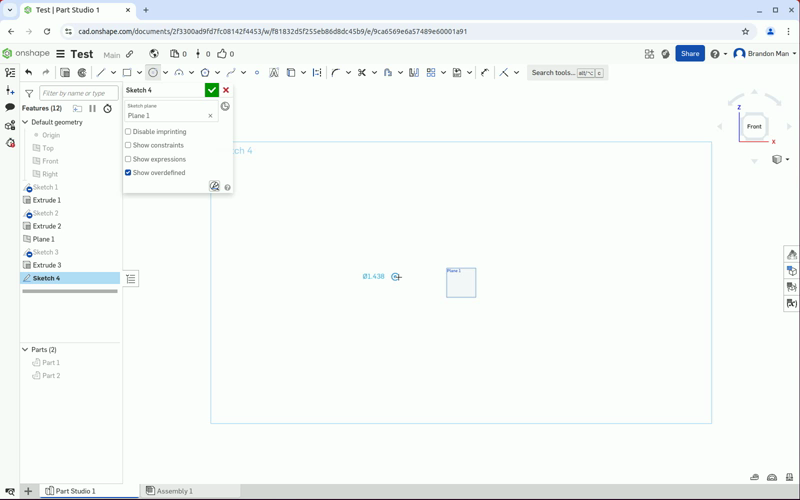
key(esc)
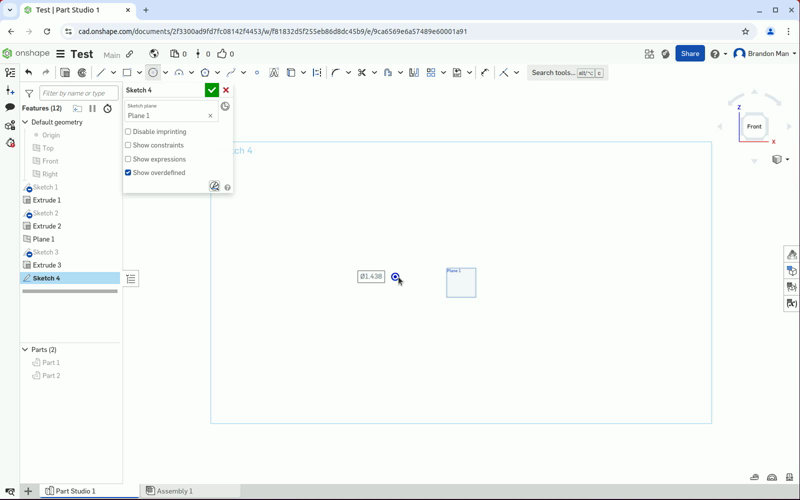
mouse_move(396, 273)
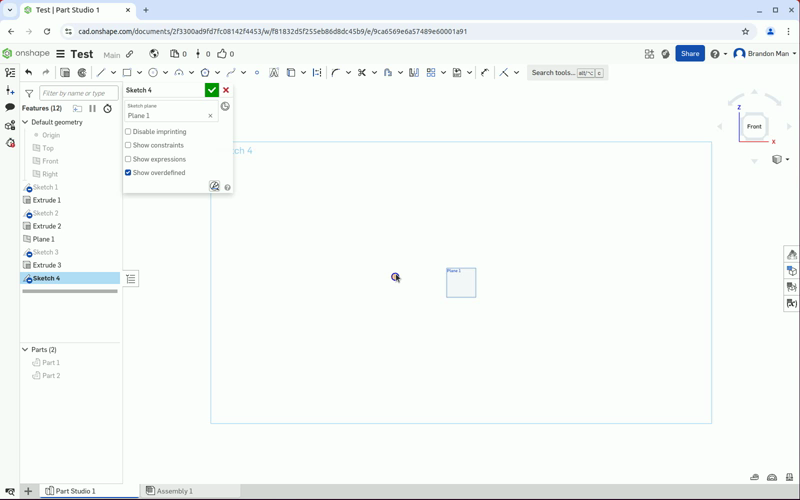
scroll(6)
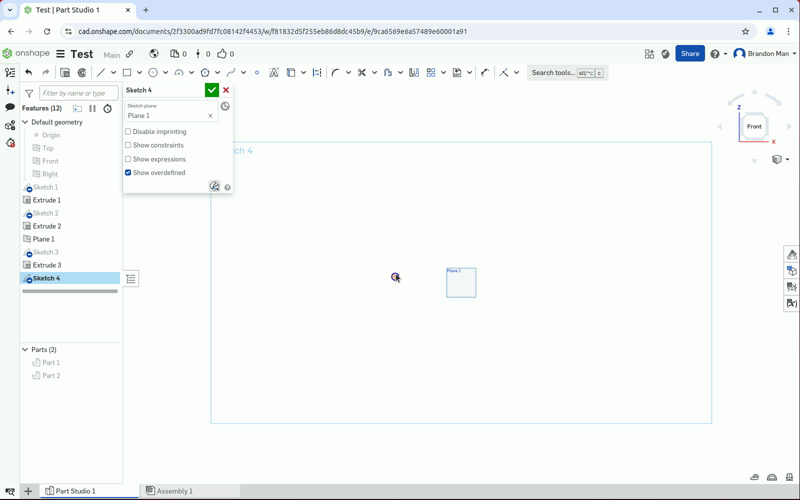
scroll(6)
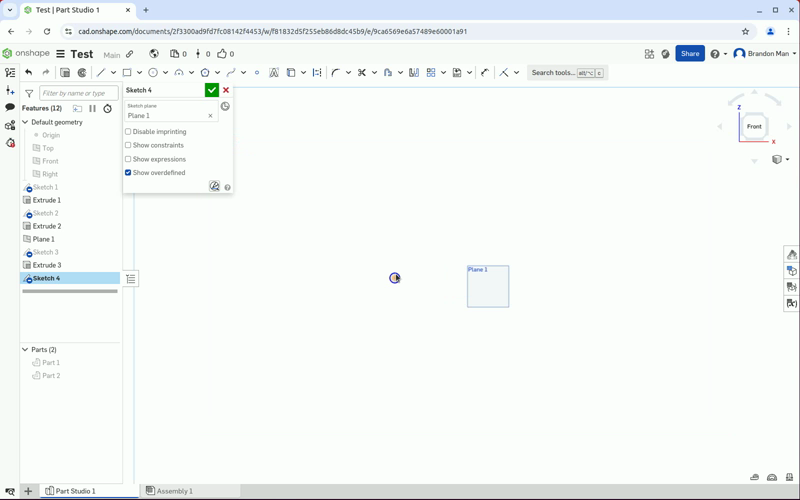
scroll(6)
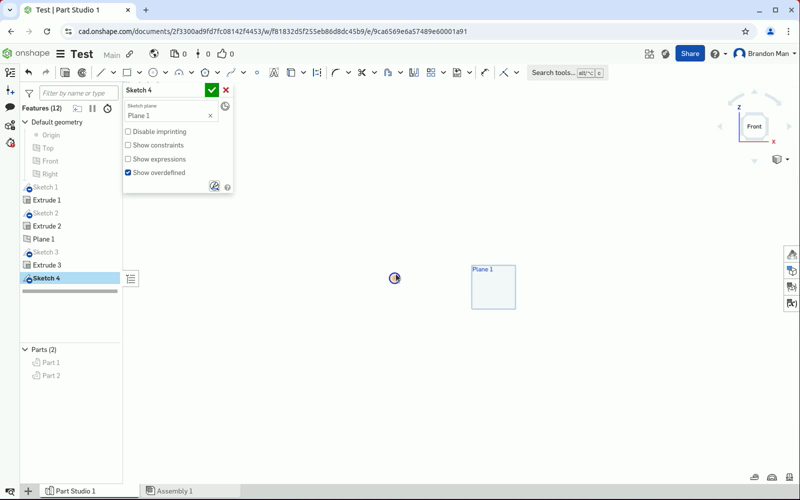
scroll(6)
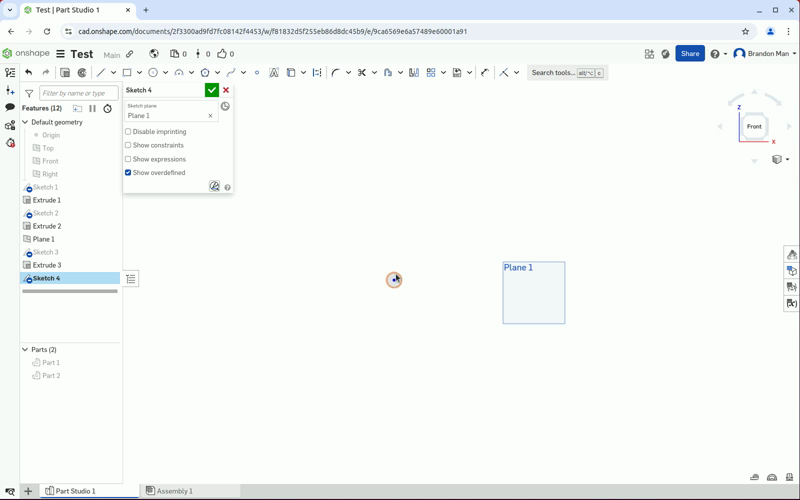
scroll(6)
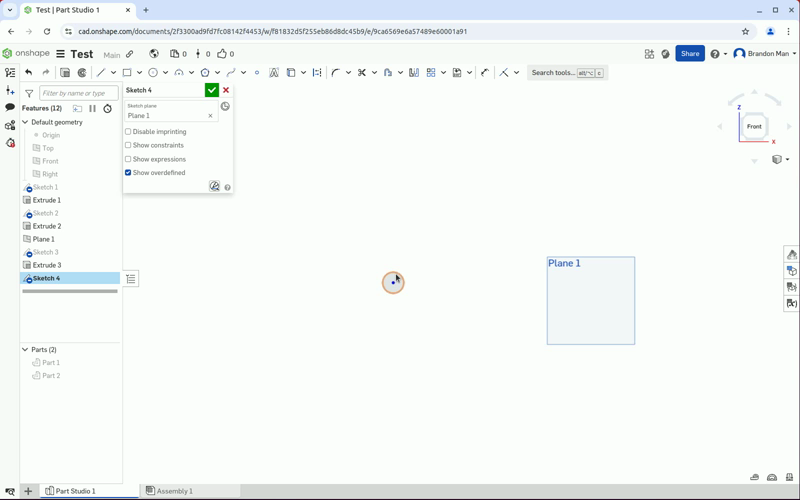
scroll(6)
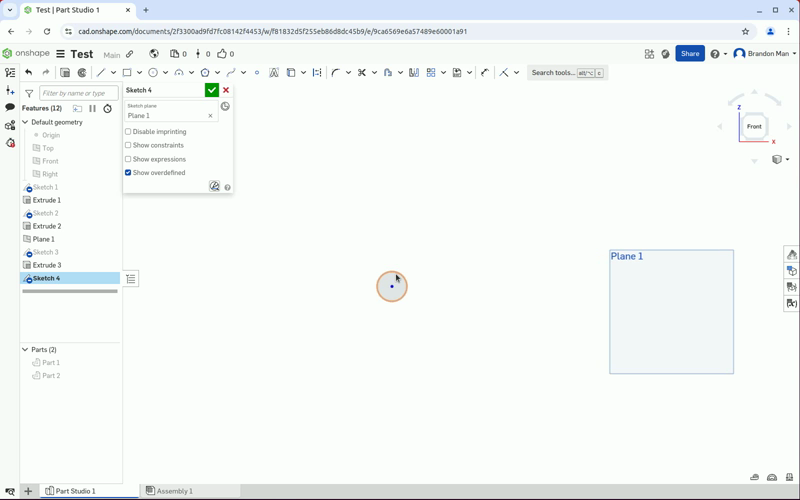
scroll(6)
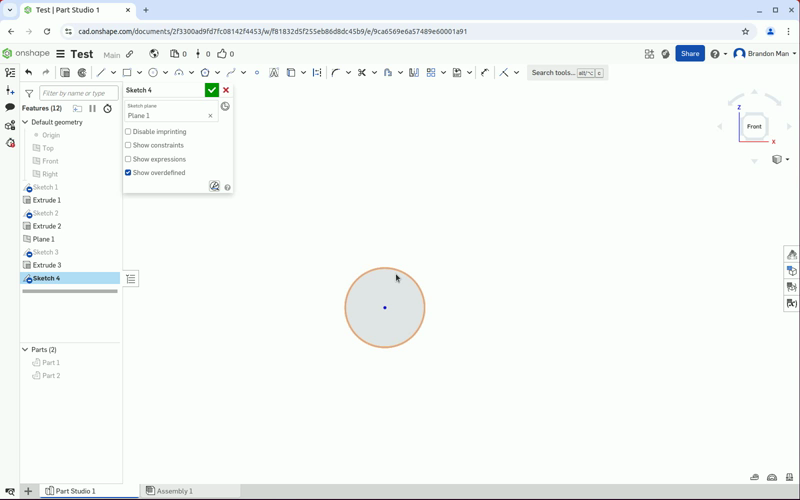
click(396, 273)
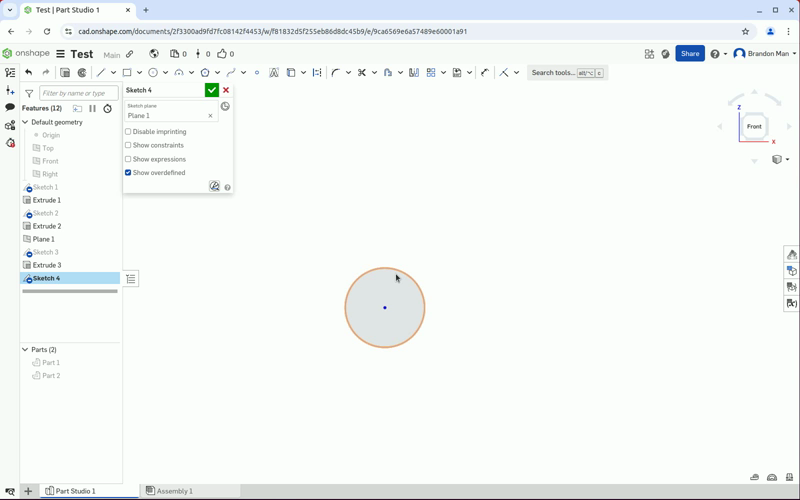
scroll(-6)
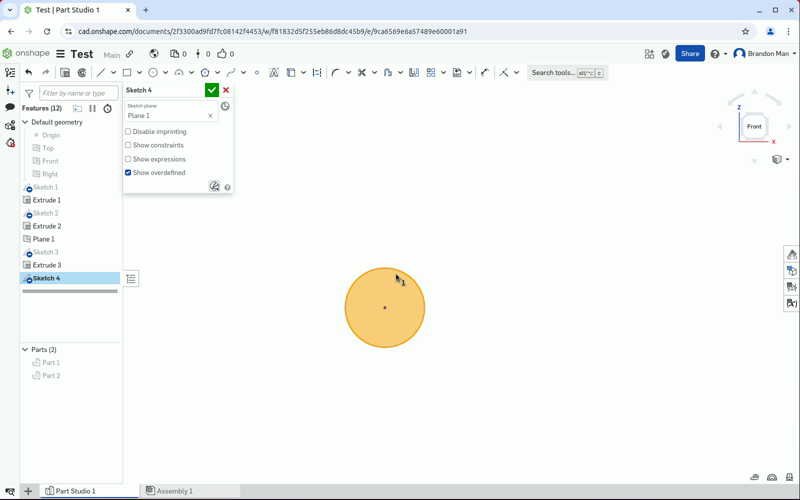
scroll(-6)
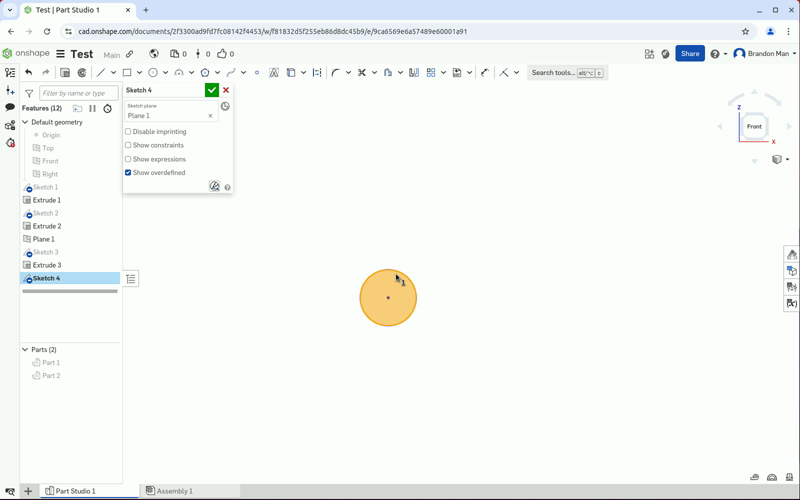
scroll(-6)
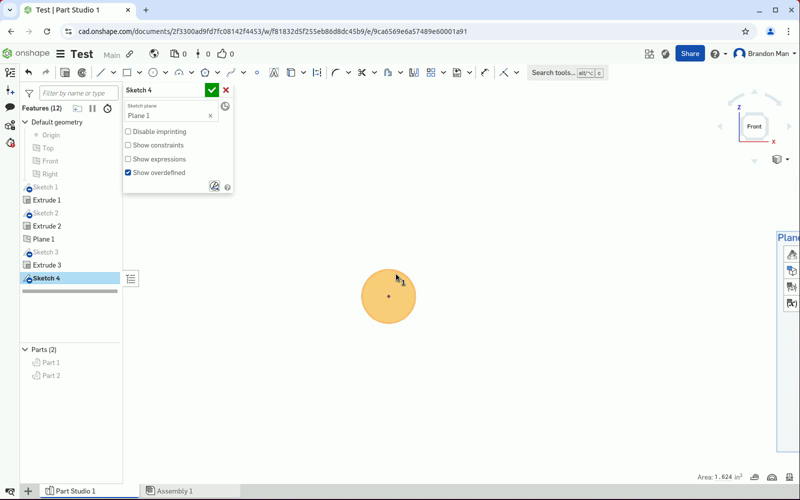
scroll(-6)
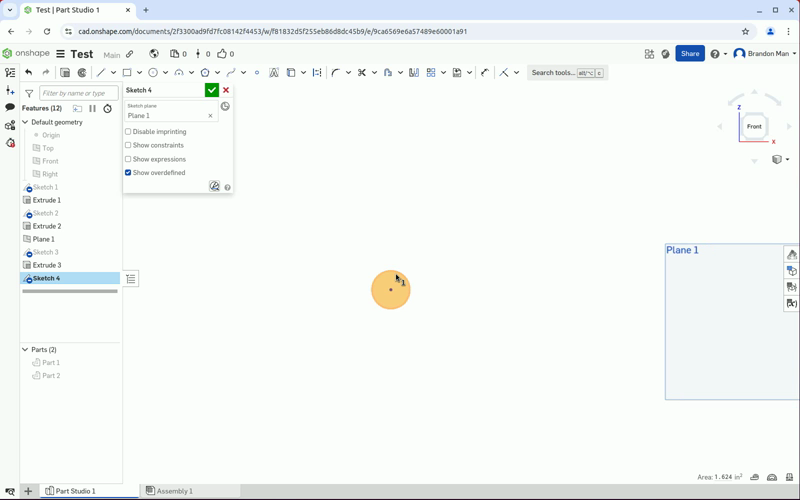
scroll(-6)
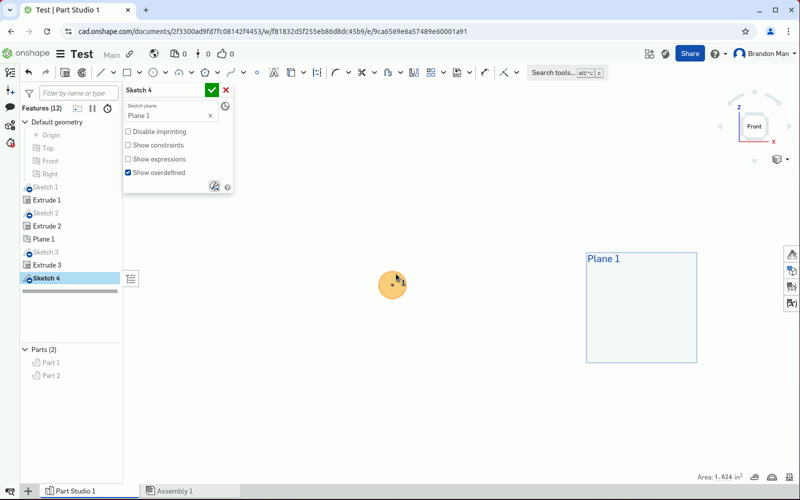
scroll(-6)
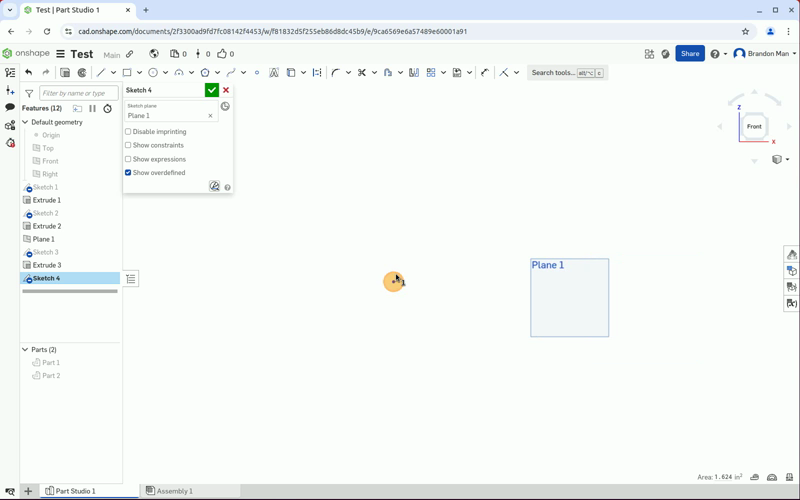
scroll(-6)
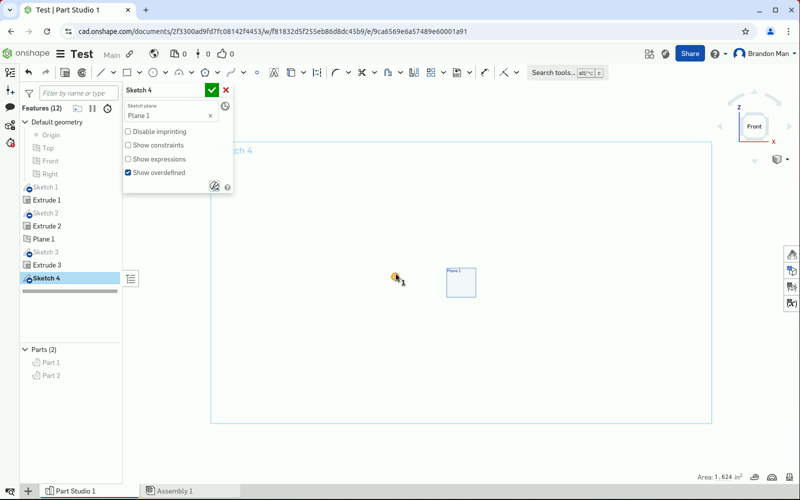
mouse_move(73, 352)
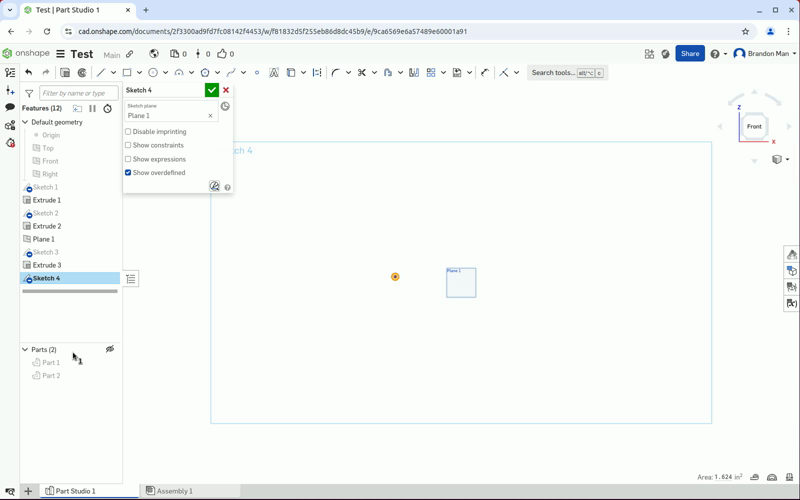
key(shift+y)
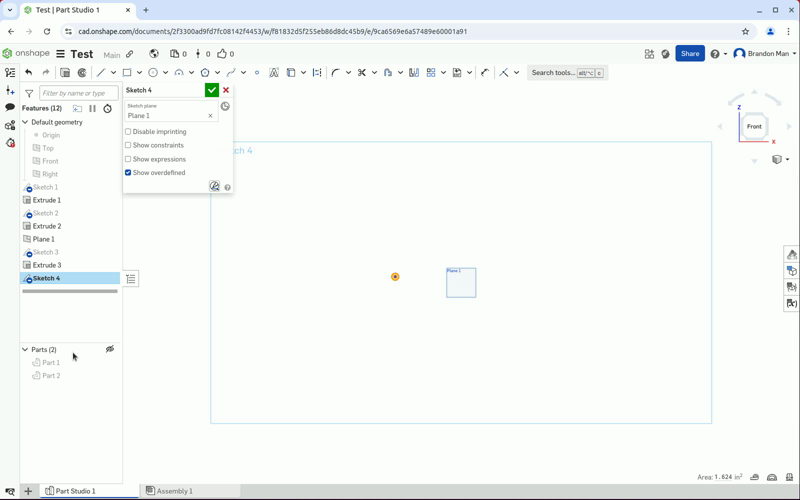
key(shift+e)
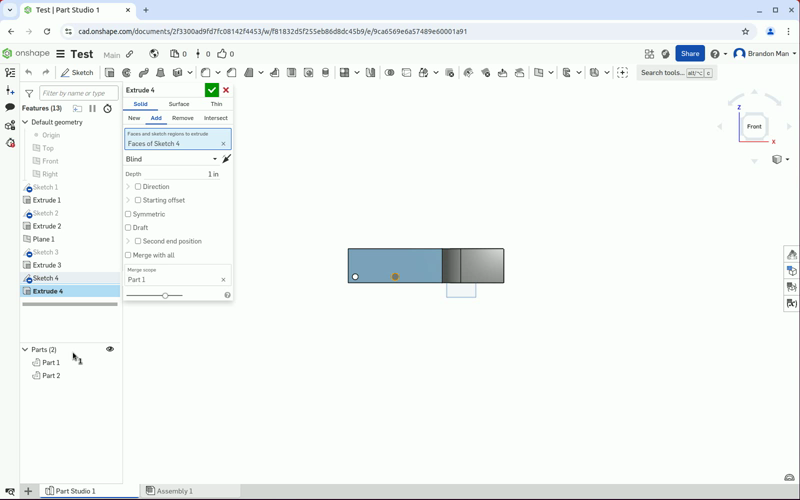
mouse_move(143, 106)
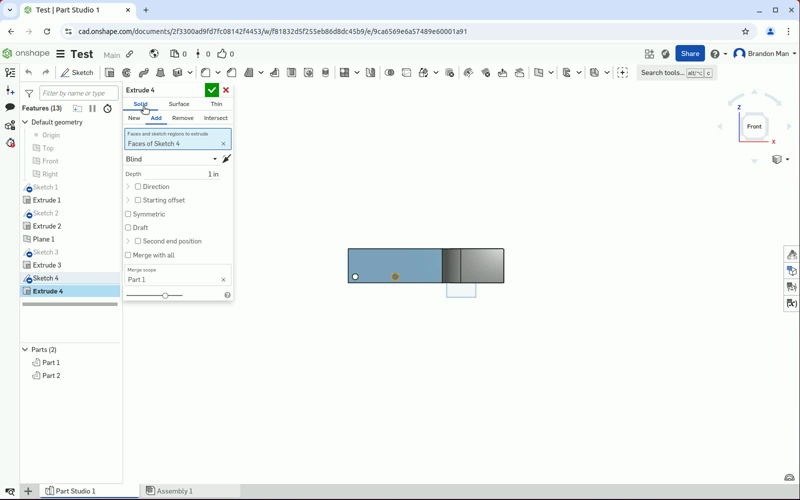
click(143, 106)
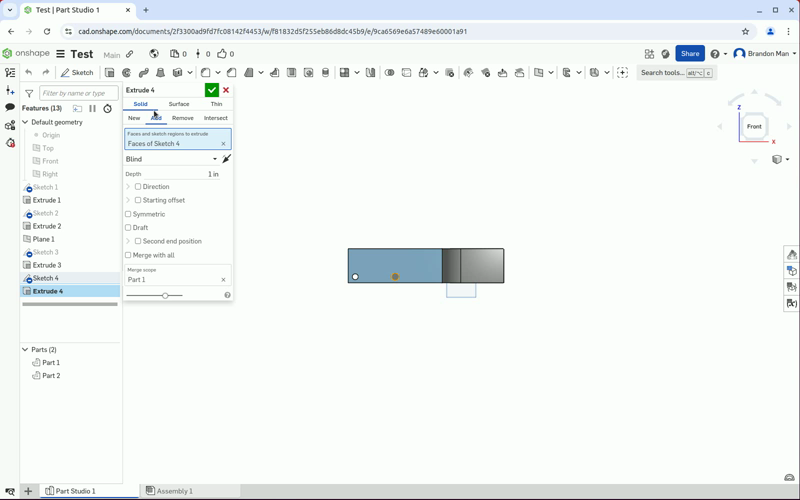
mouse_move(186, 120)
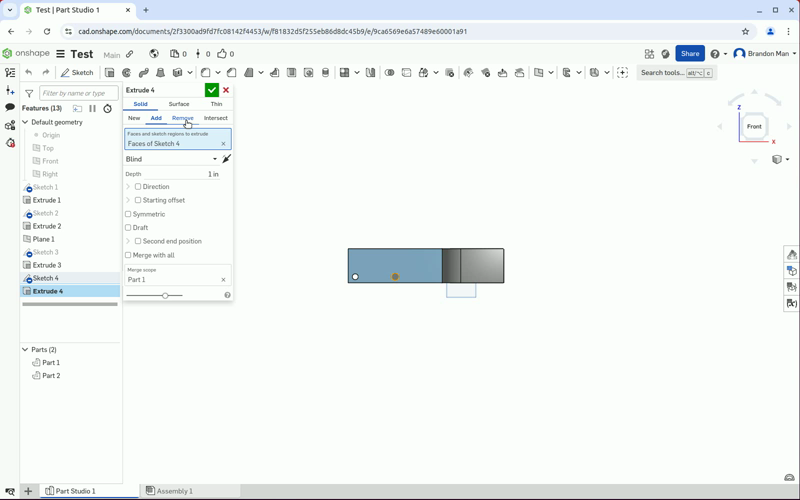
click(186, 120)
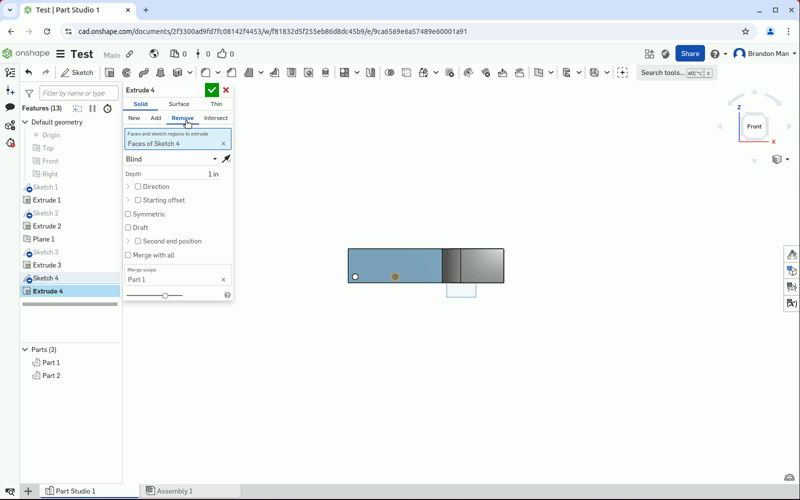
key(tab, 4)
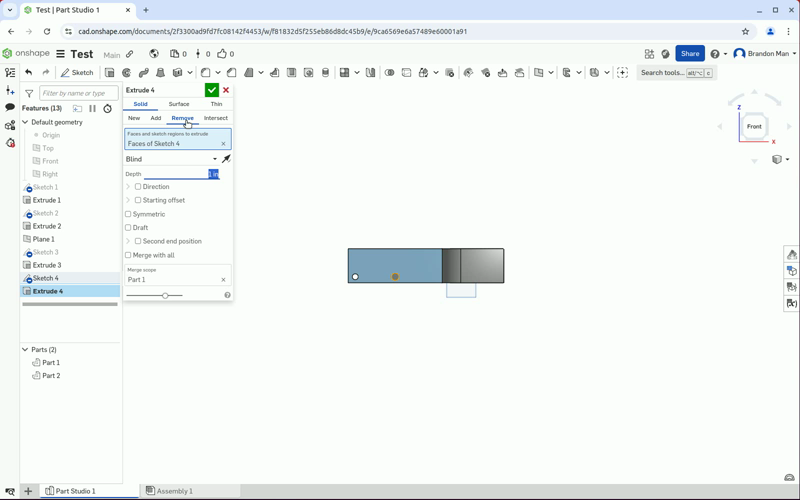
text(10.592)
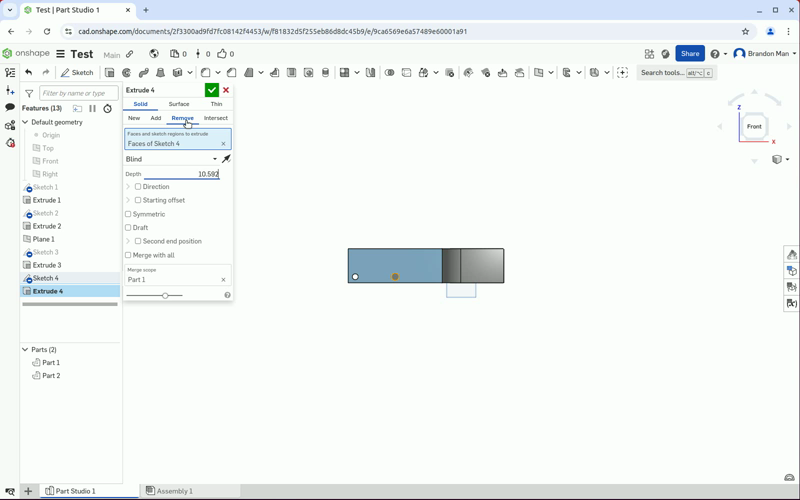
key(tab, 3)
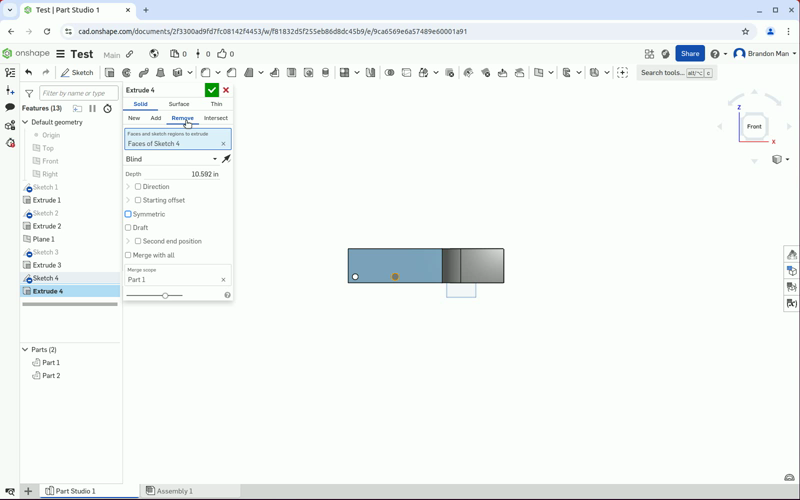
key(space)
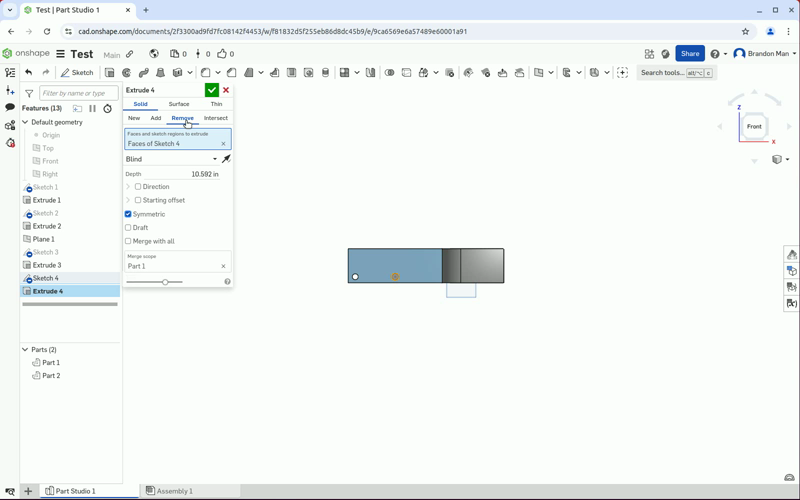
key(tab, 2)
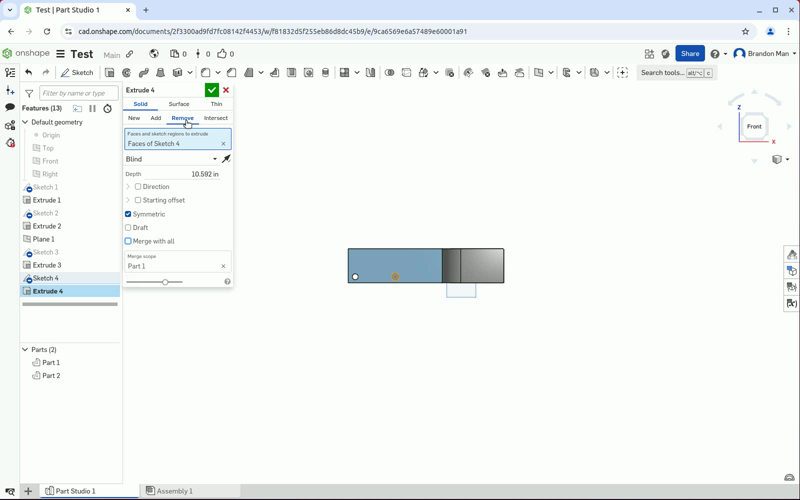
key(space)
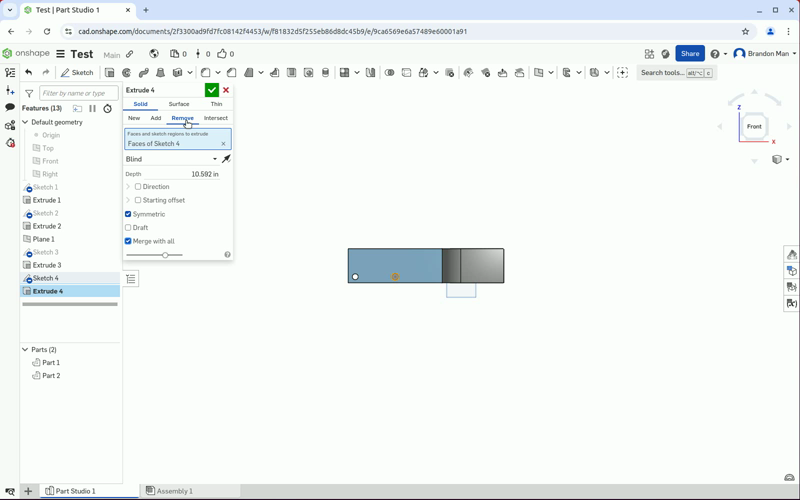
key(enter)
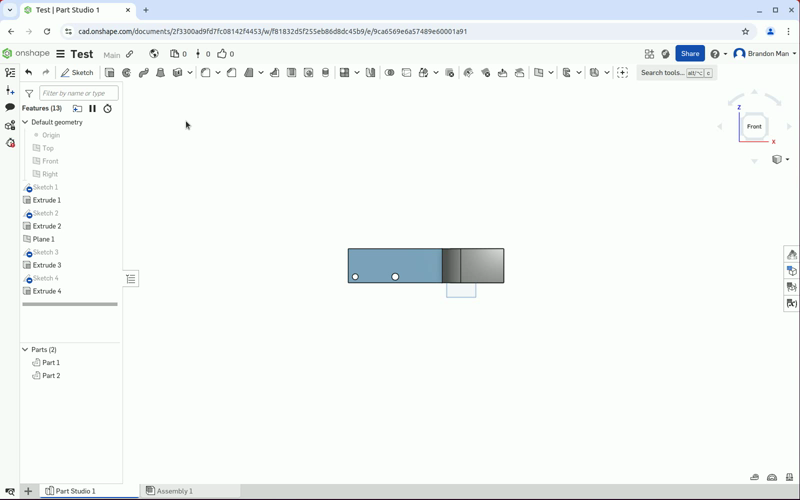
key(shift+h)
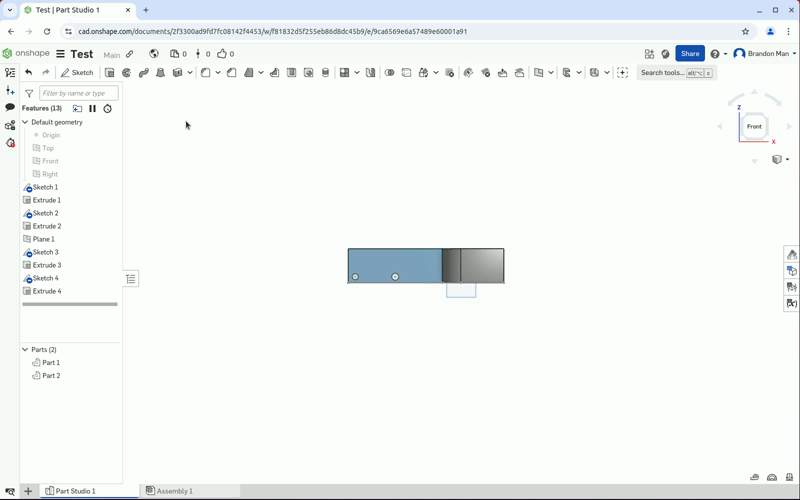
key(shift+h)
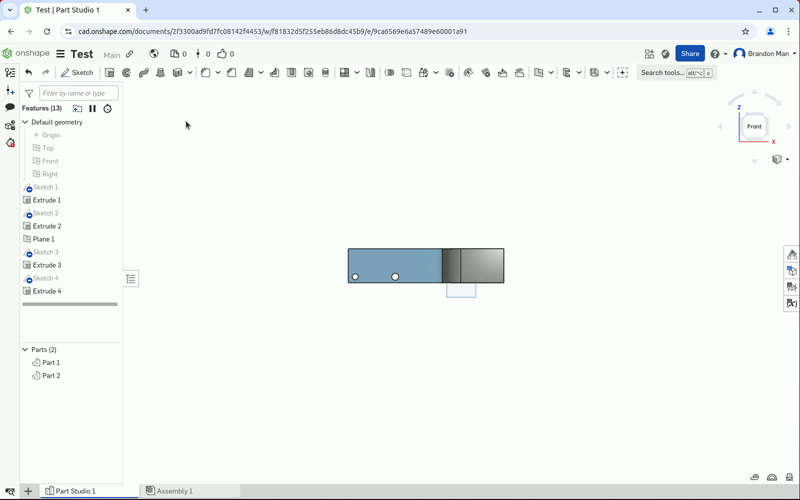
mouse_move(73, 189)
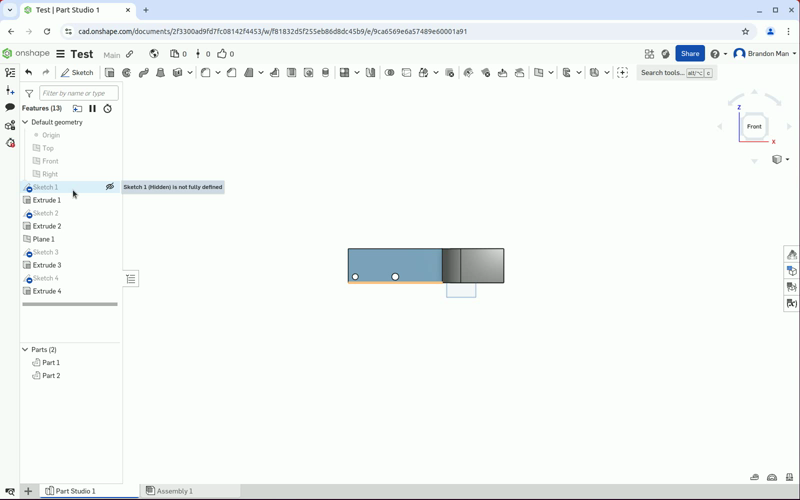
click(73, 189)
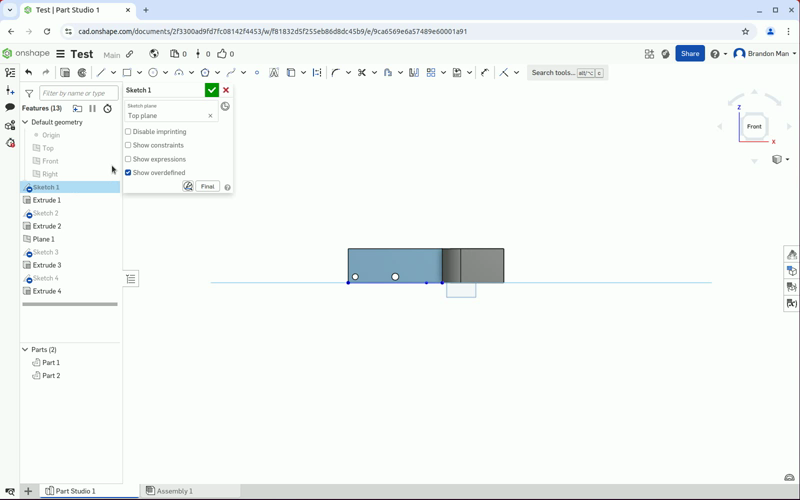
mouse_move(229, 92)
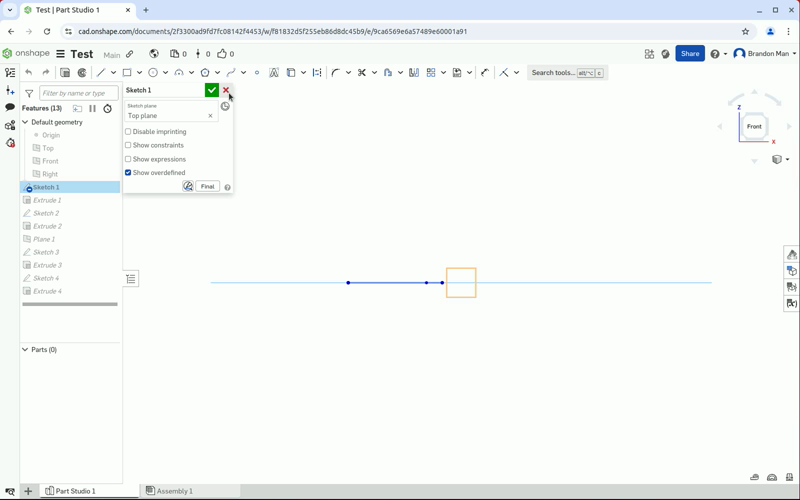
click(229, 92)
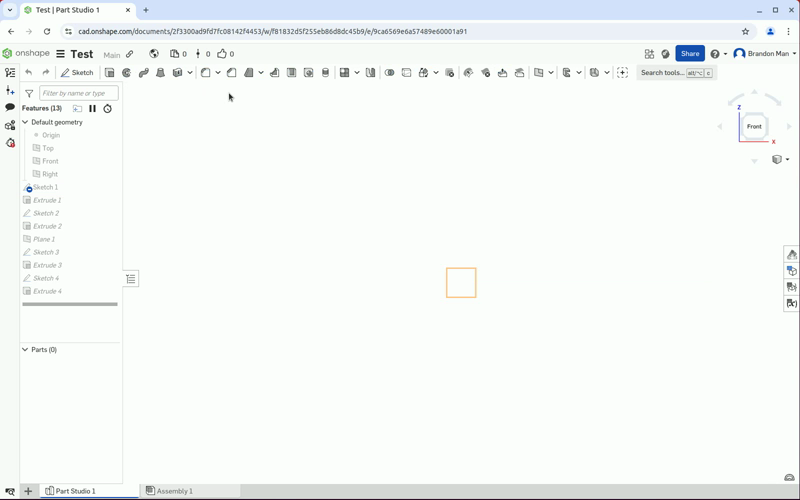
key(shift+s)
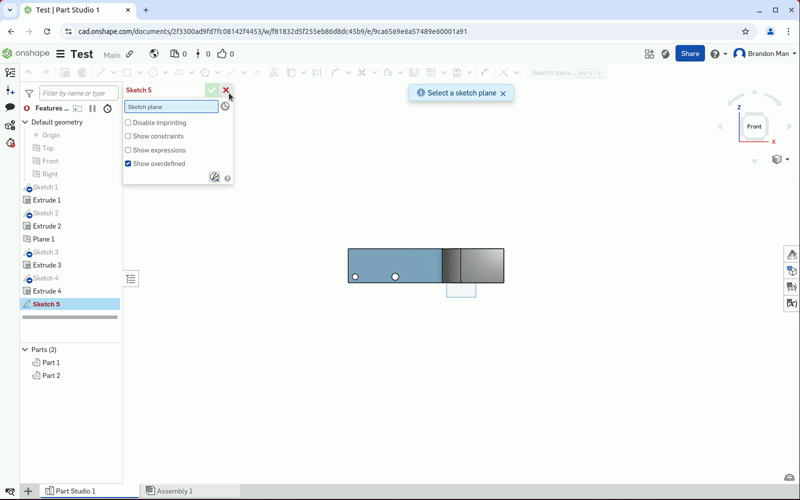
mouse_move(73, 241)
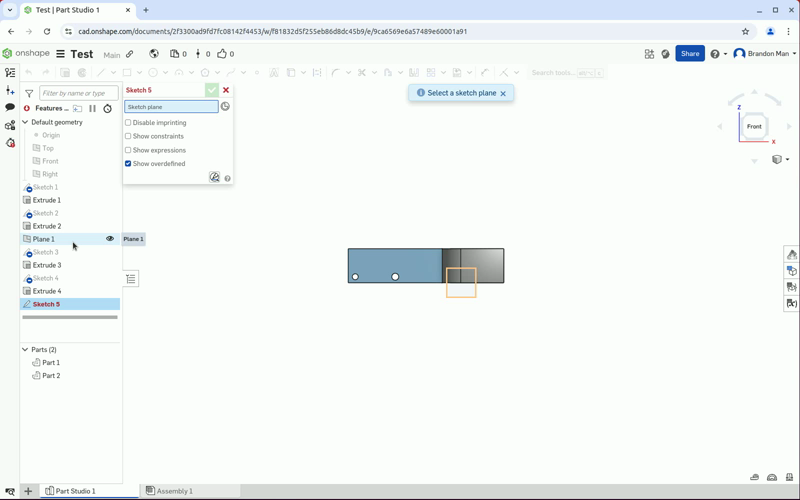
click(73, 241)
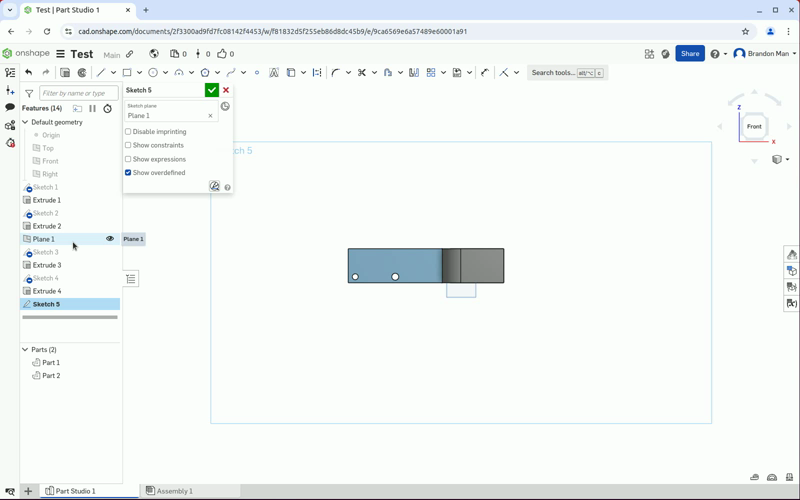
mouse_move(73, 352)
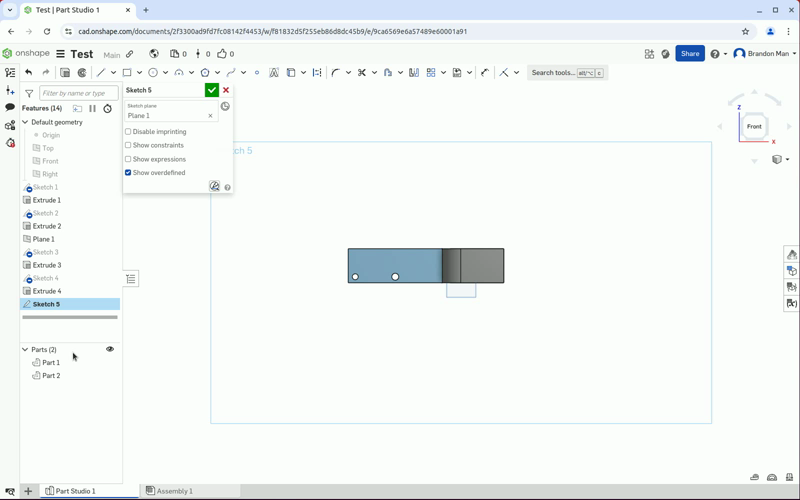
key(y)
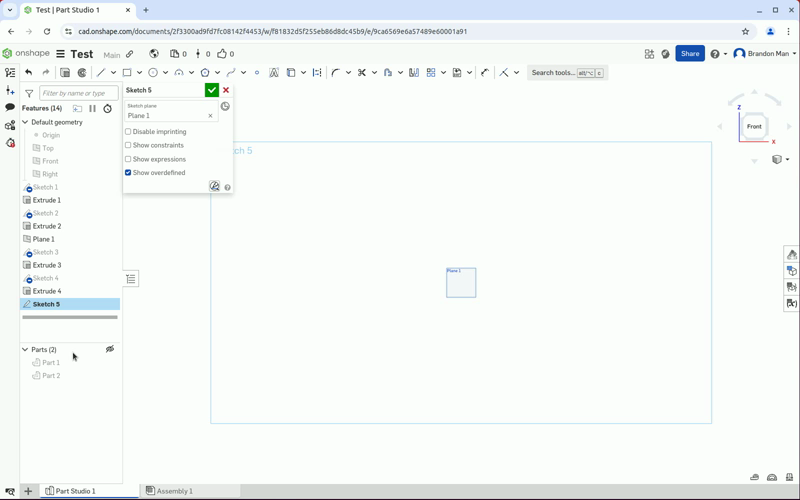
key(c)
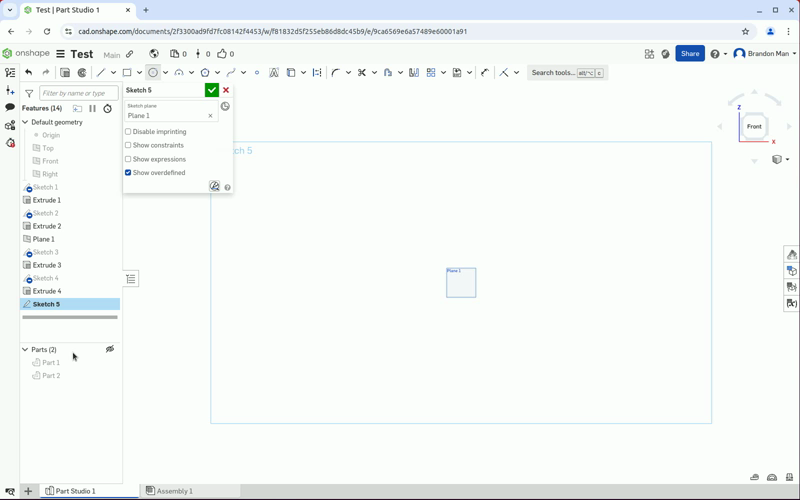
key_down(shift)
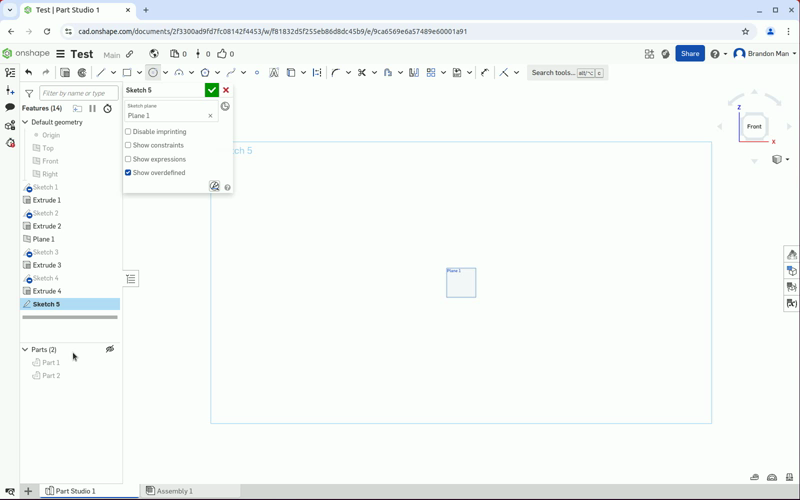
mouse_move(425, 276)
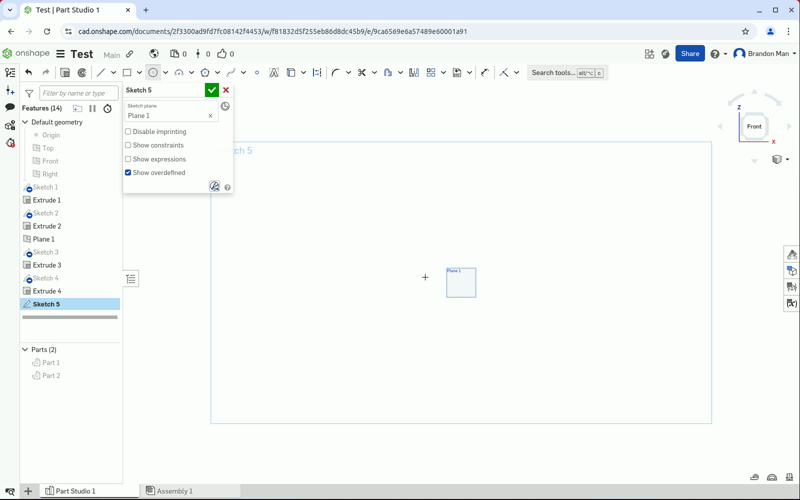
click(425, 276)
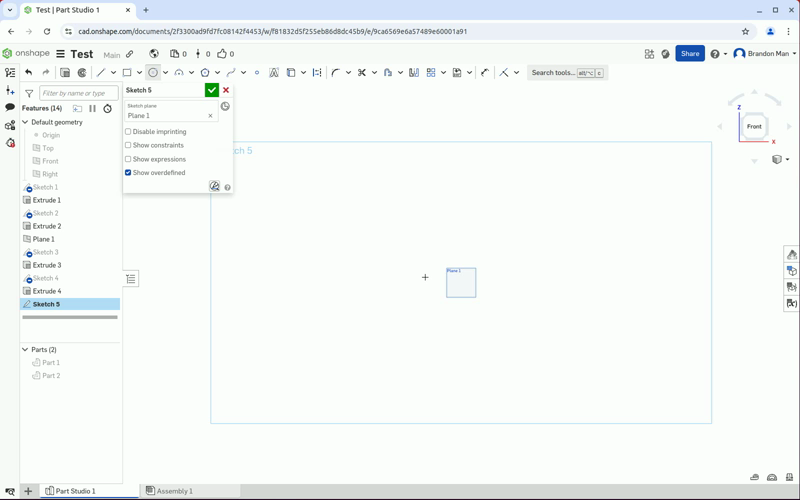
key_up(shift)
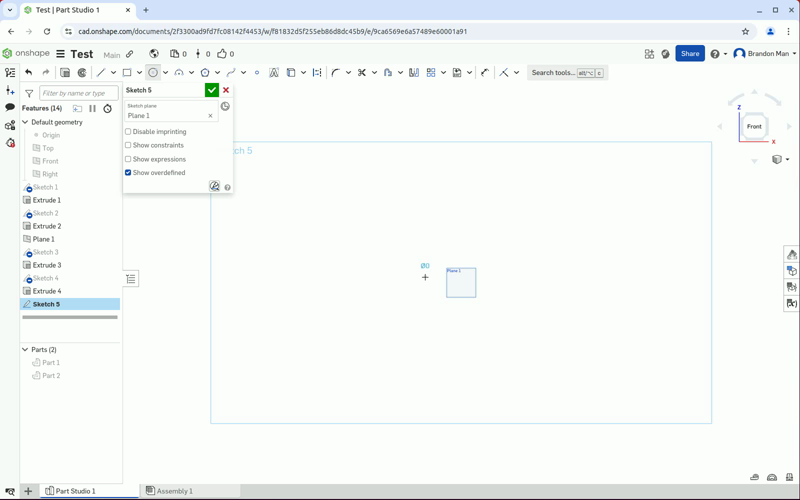
mouse_move(428, 276)
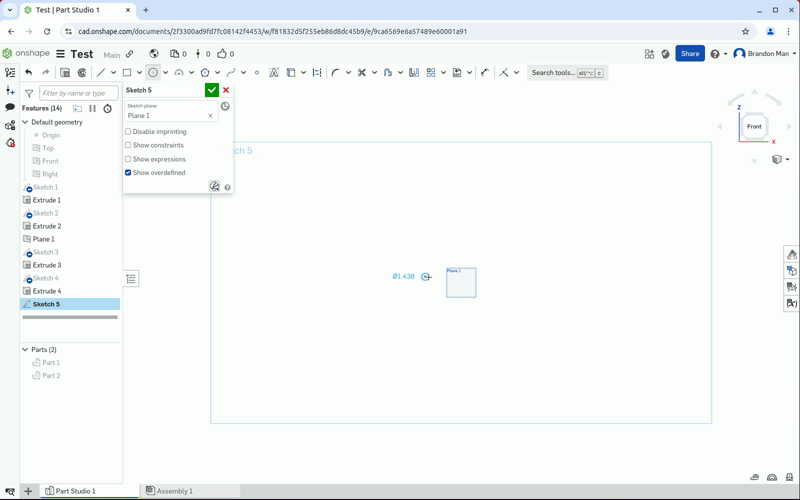
click(428, 276)
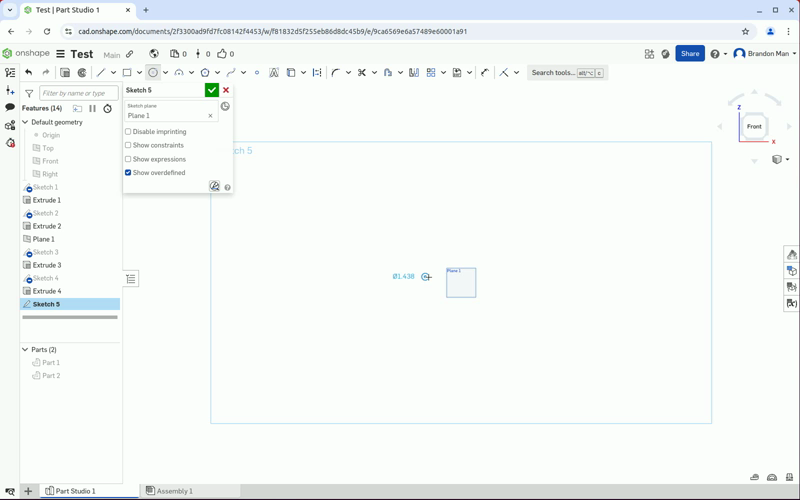
key(esc)
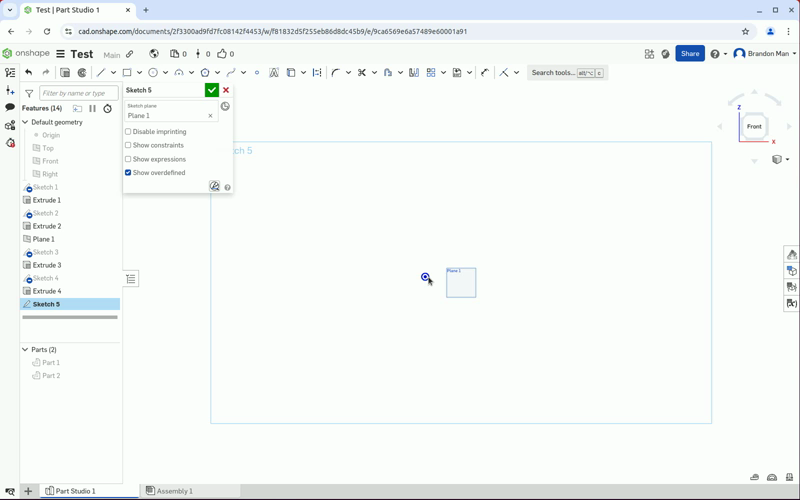
mouse_move(423, 278)
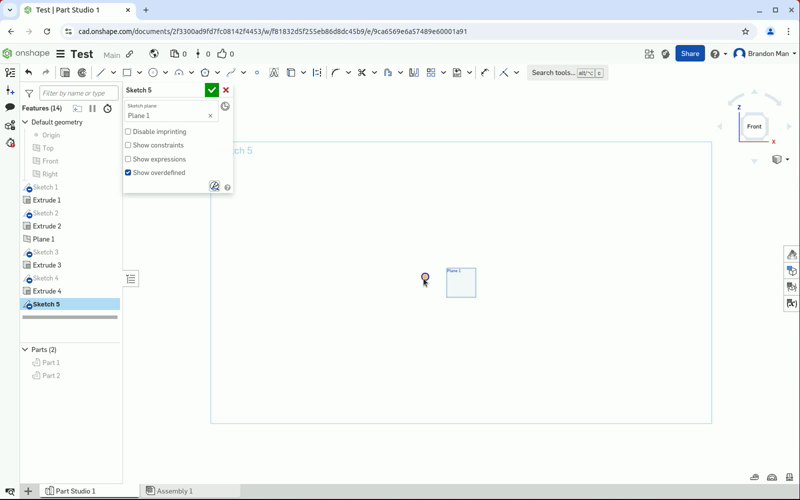
scroll(6)
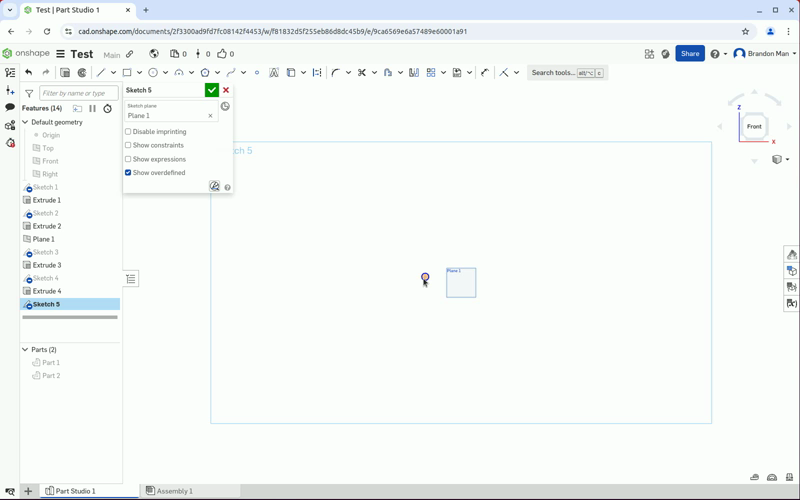
scroll(6)
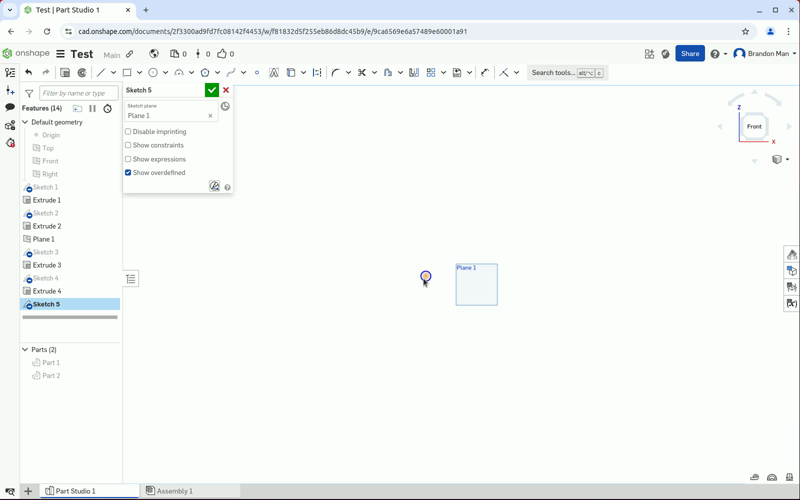
scroll(6)
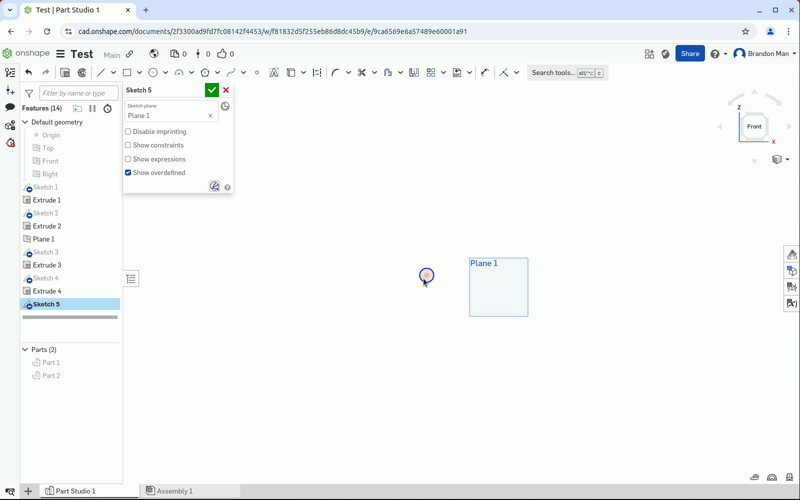
scroll(6)
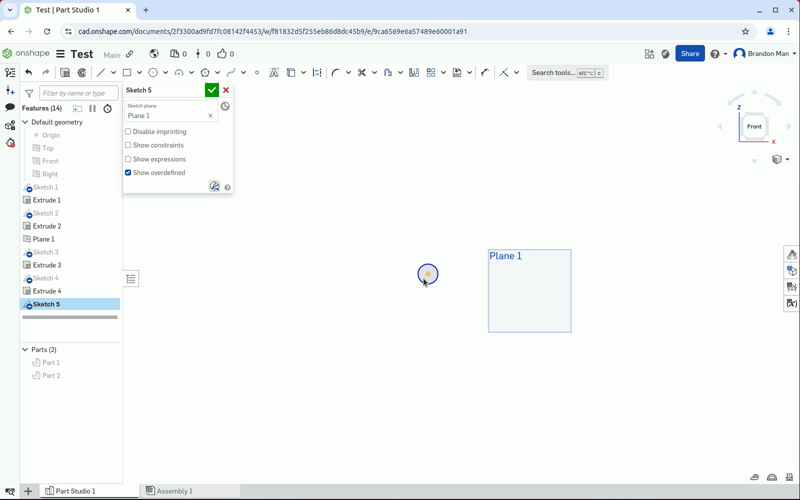
scroll(6)
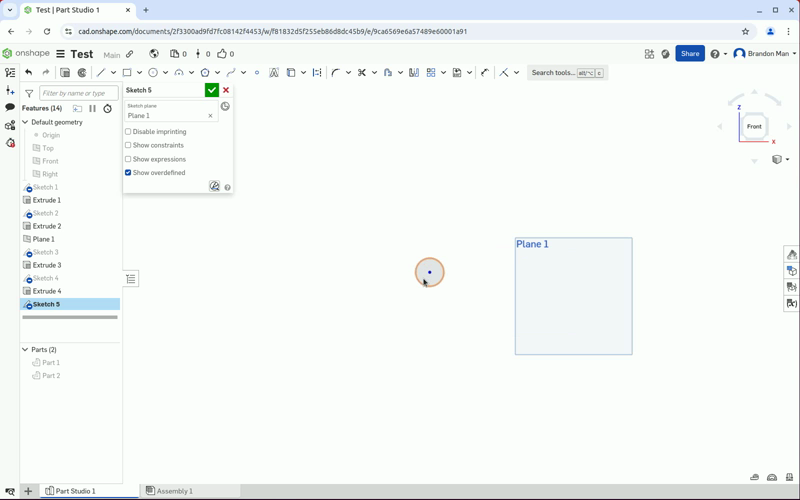
scroll(6)
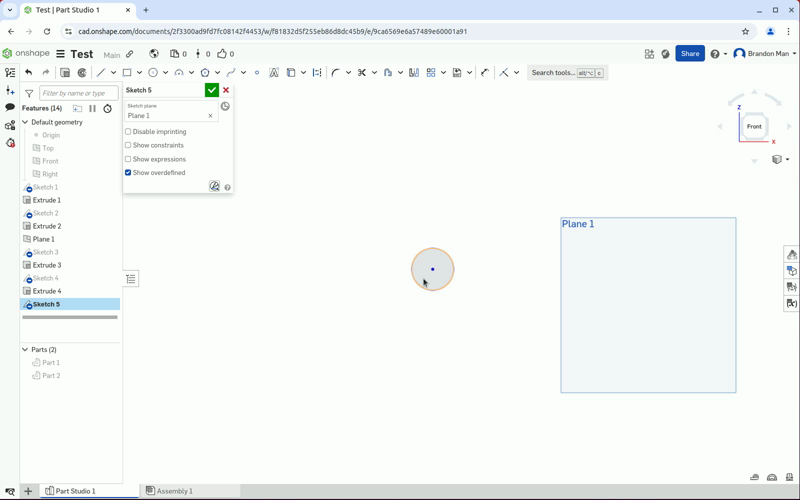
scroll(6)
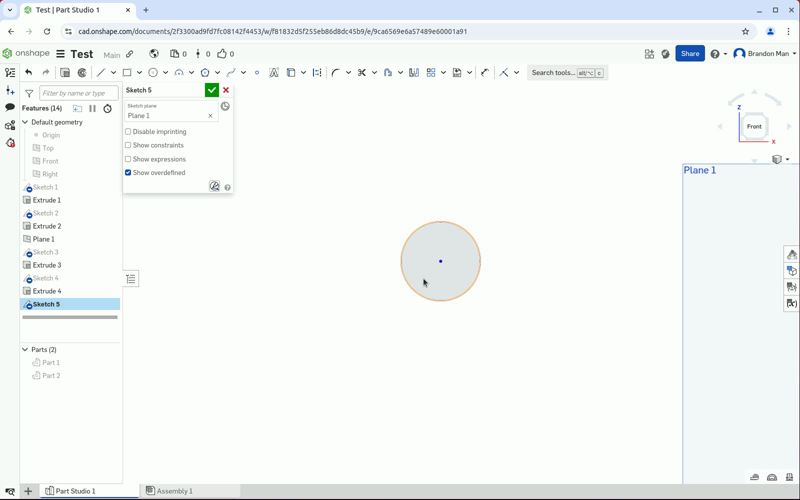
click(423, 278)
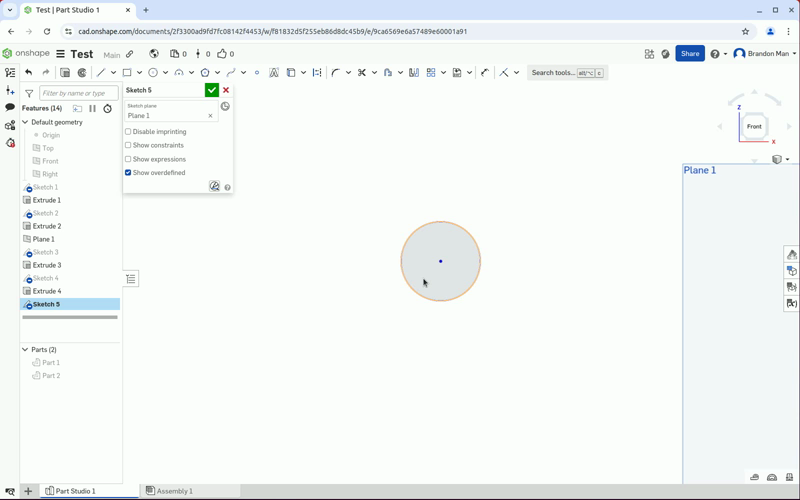
scroll(-6)
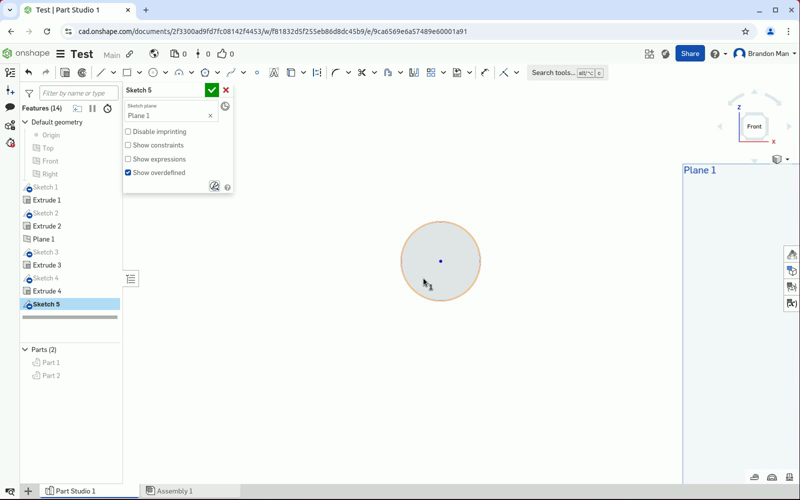
scroll(-6)
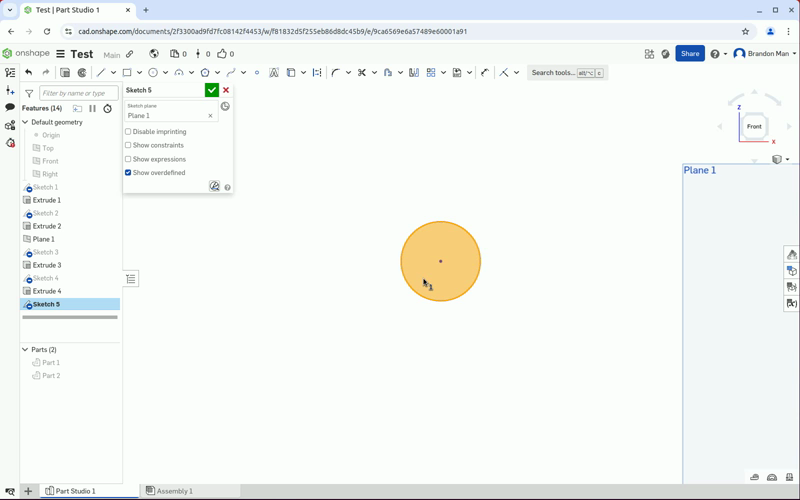
scroll(-6)
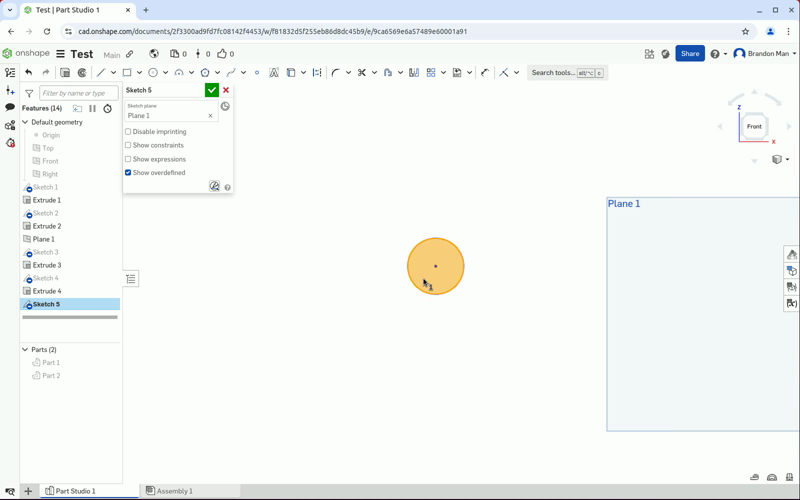
scroll(-6)
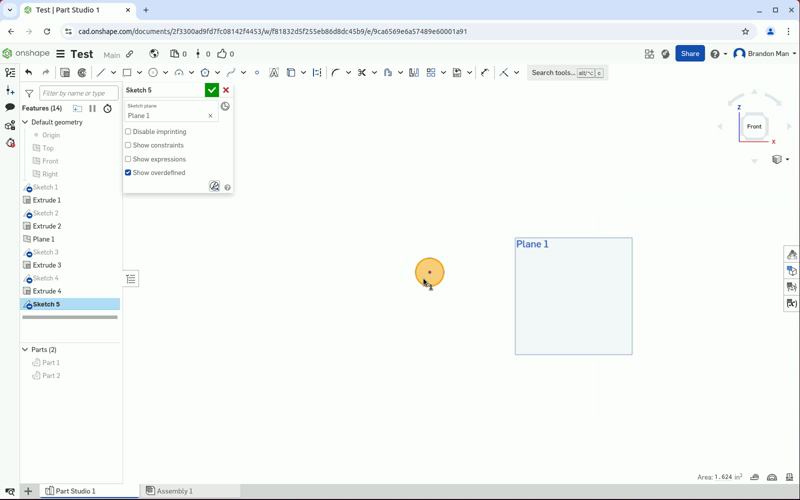
scroll(-6)
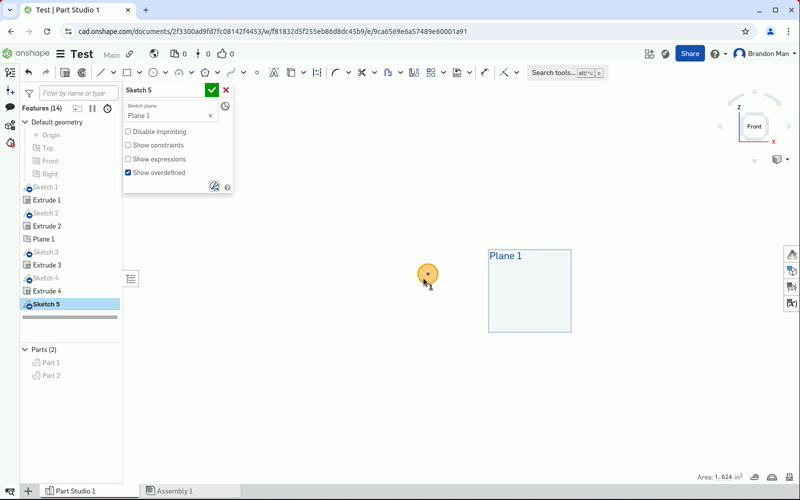
scroll(-6)
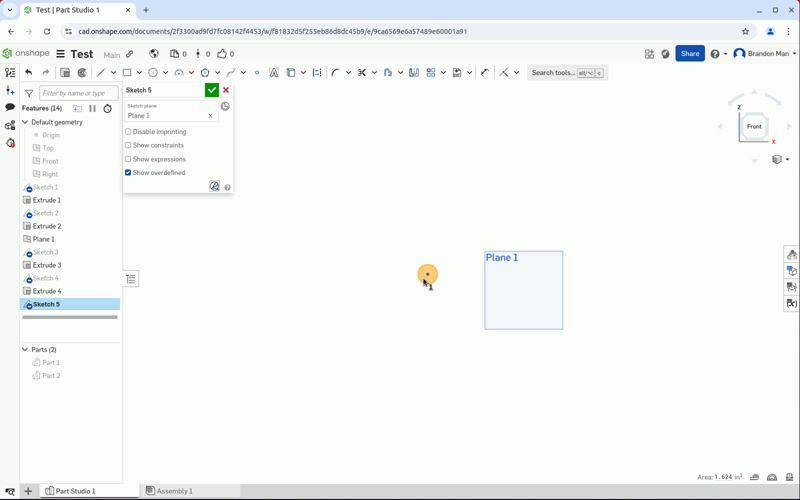
scroll(-6)
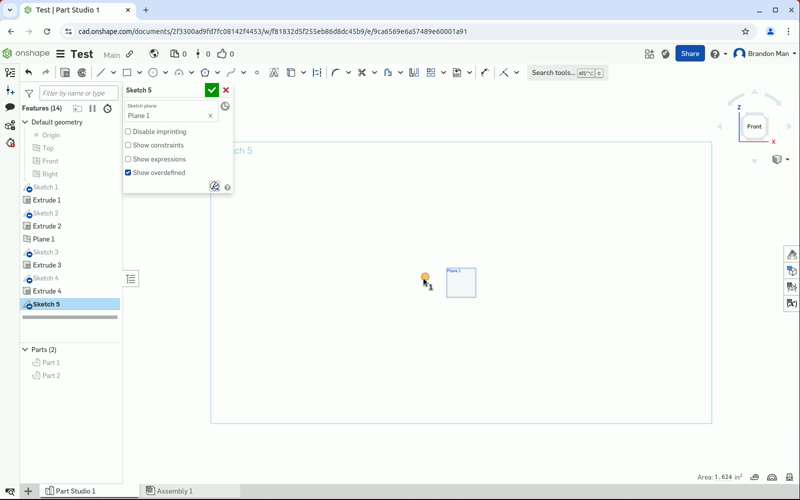
mouse_move(73, 352)
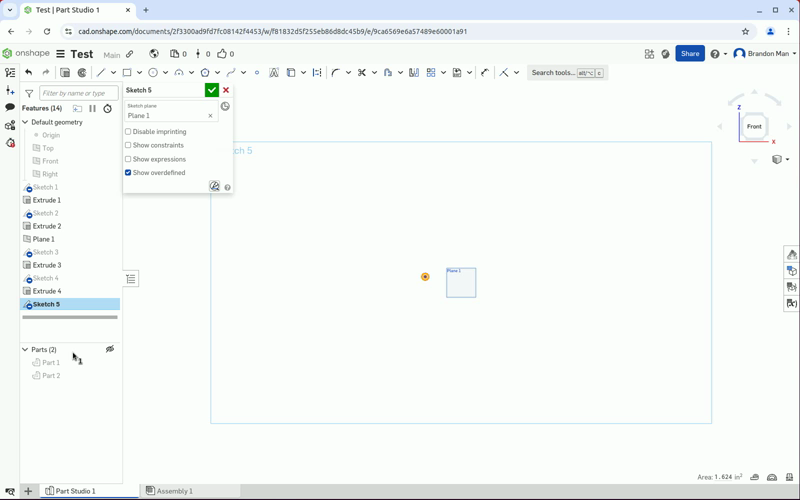
key(shift+y)
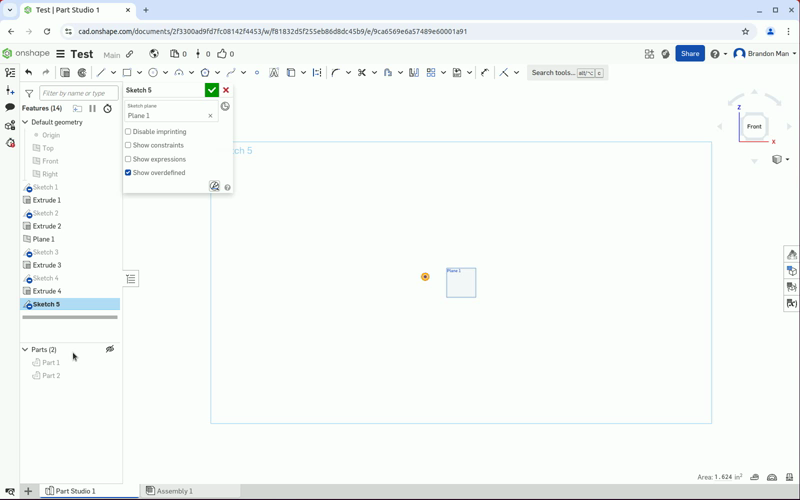
key(shift+e)
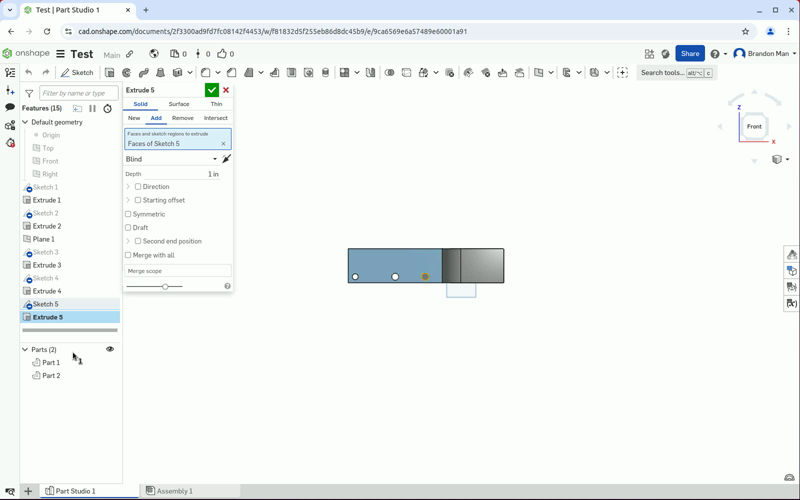
mouse_move(143, 106)
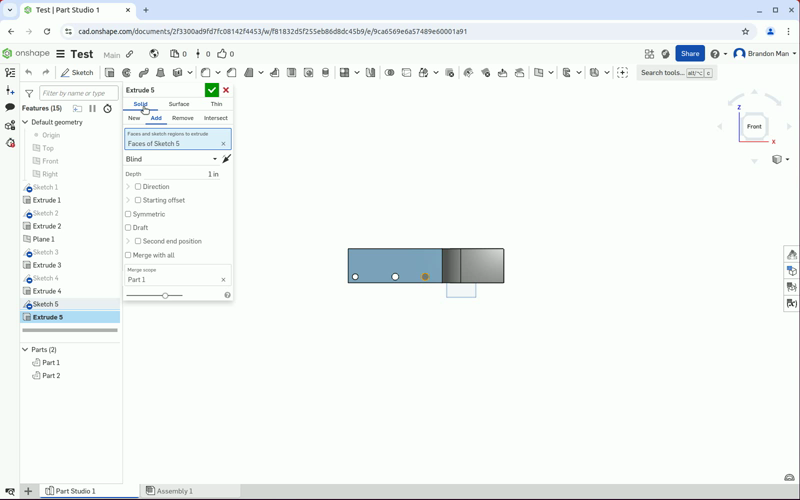
click(143, 106)
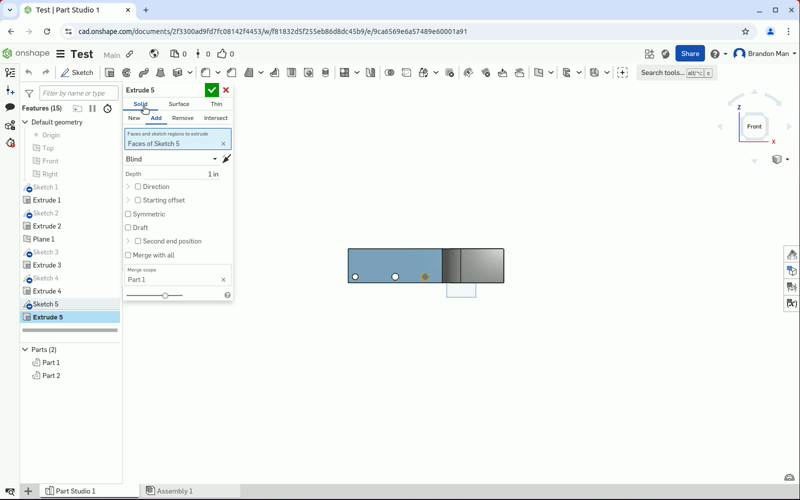
mouse_move(186, 120)
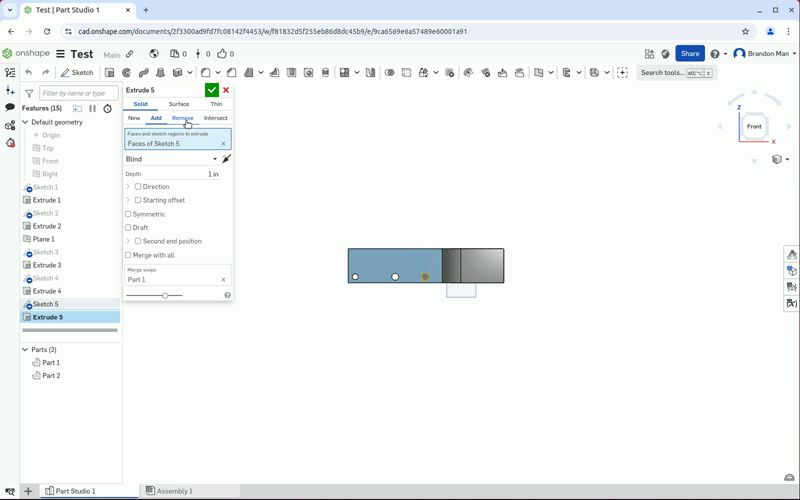
click(186, 120)
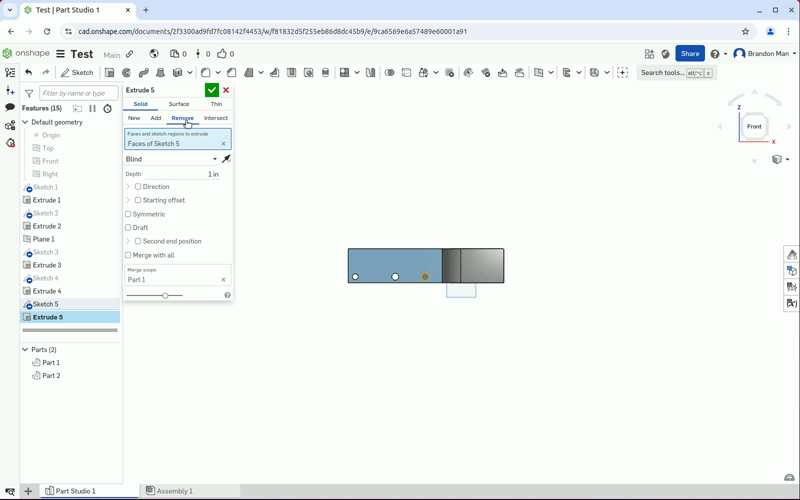
key(tab, 4)
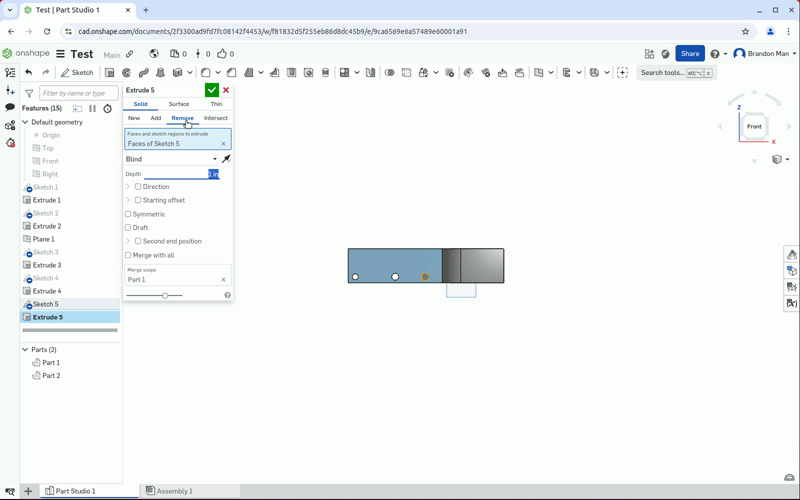
text(10.592)
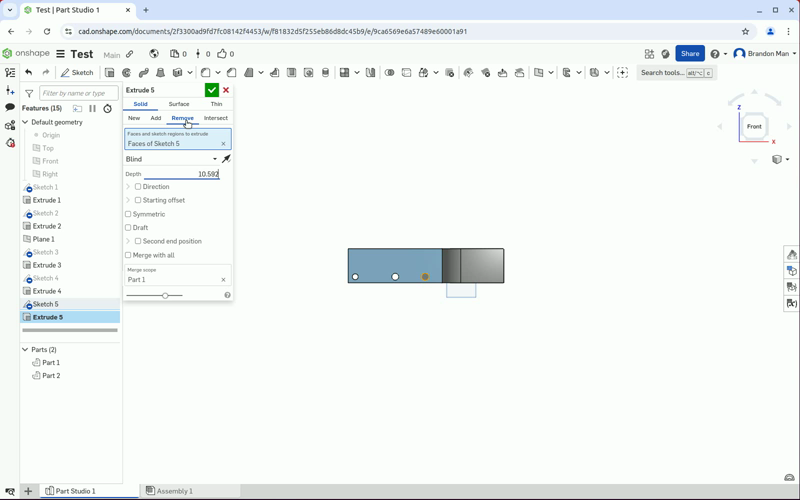
key(tab, 3)
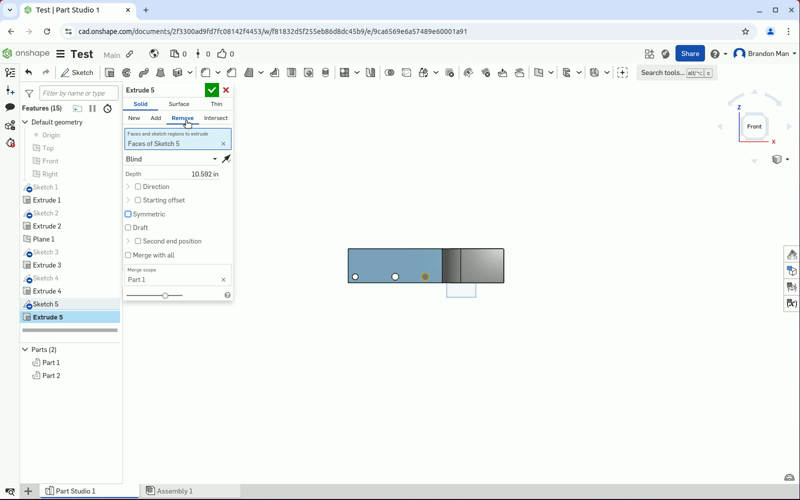
key(space)
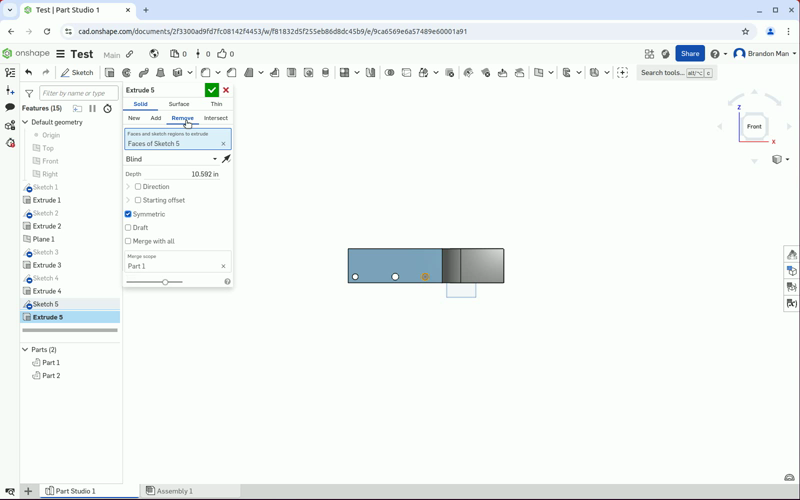
key(tab, 2)
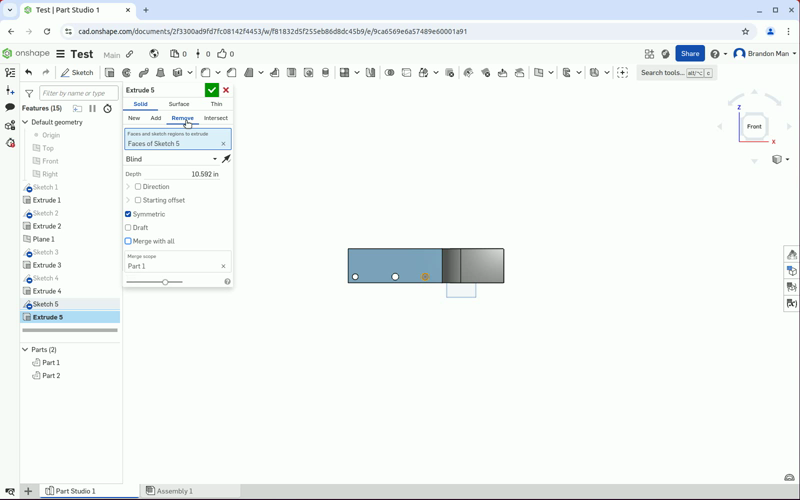
key(space)
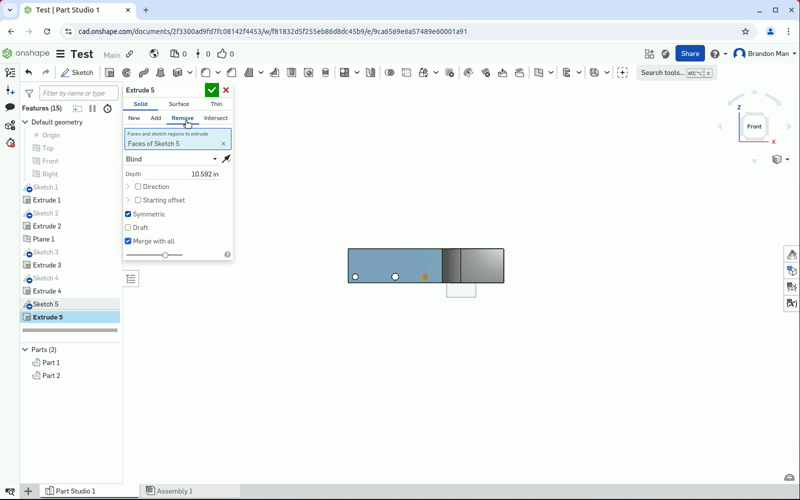
key(enter)
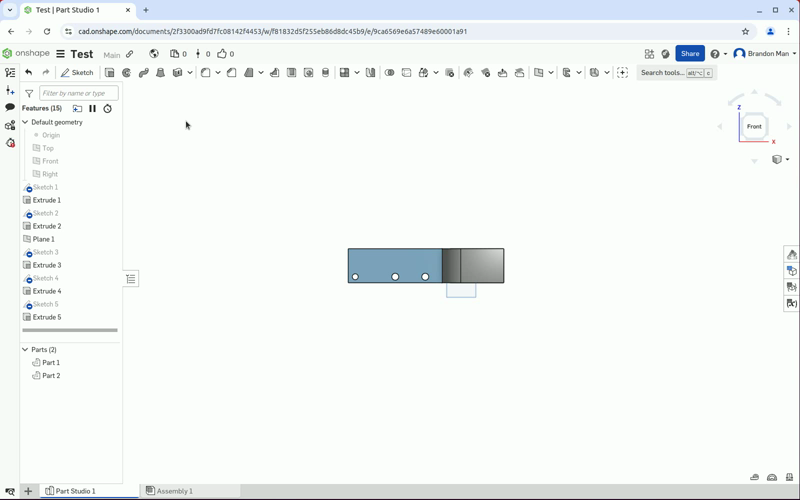
key(shift+h)
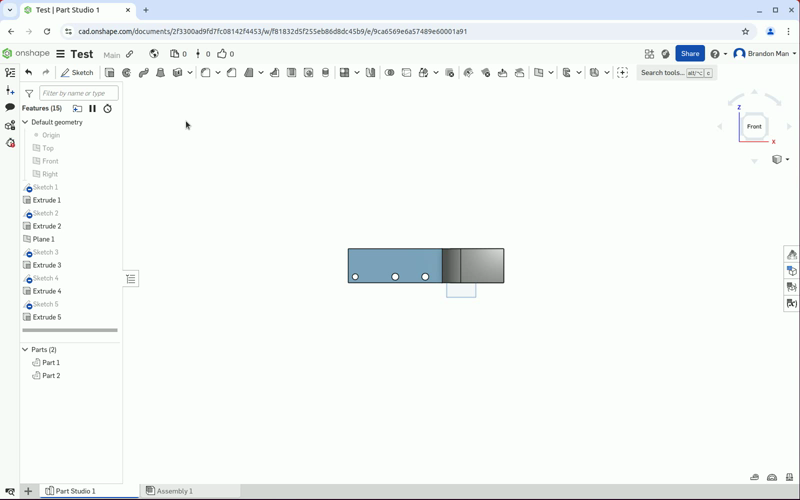
key(shift+h)
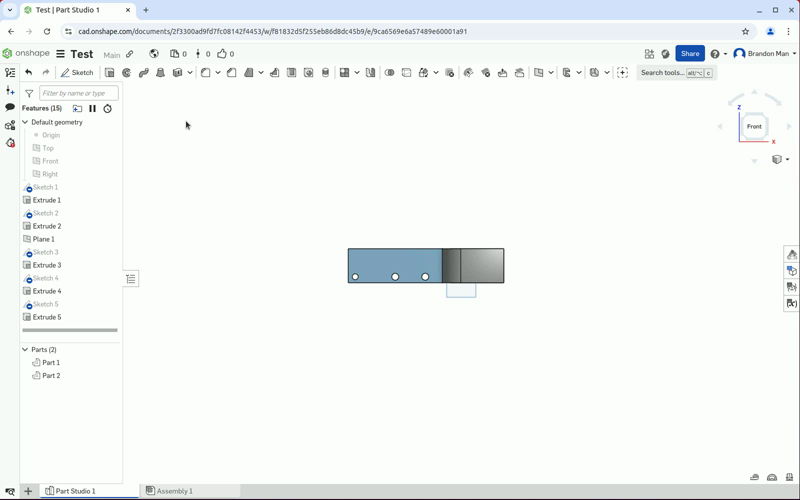
mouse_move(73, 189)
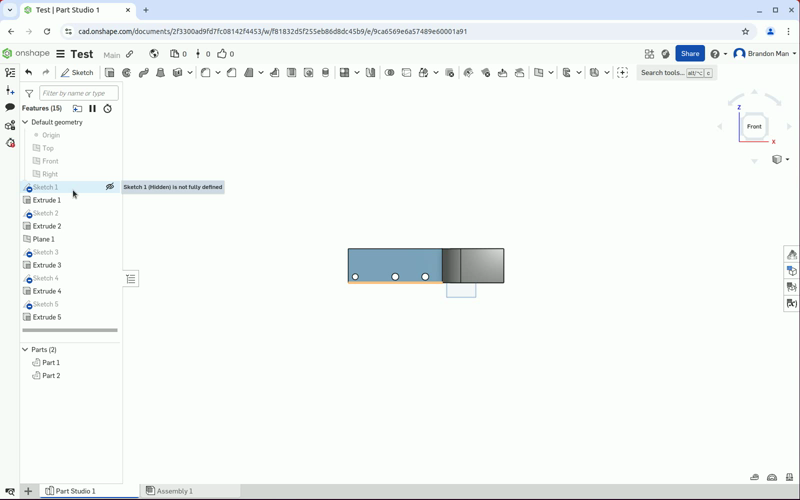
click(73, 189)
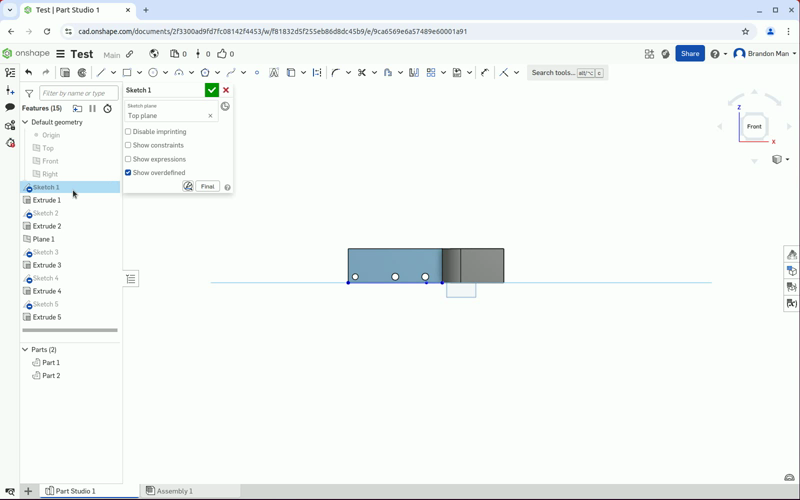
mouse_move(229, 92)
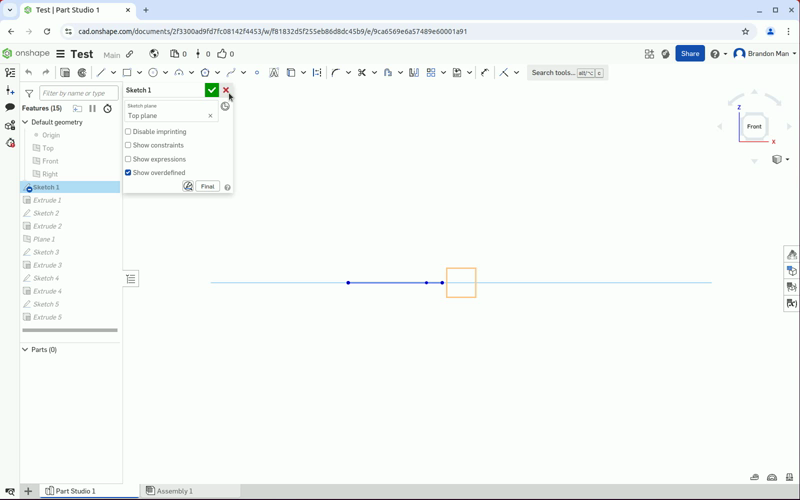
click(229, 92)
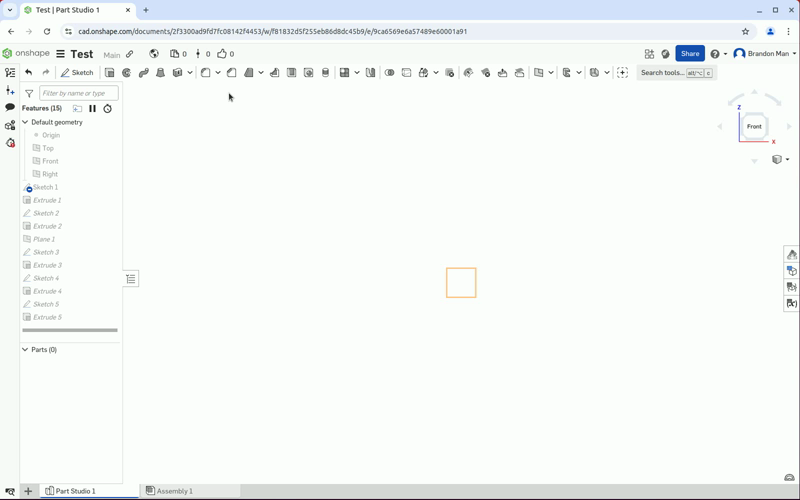
key(shift+s)
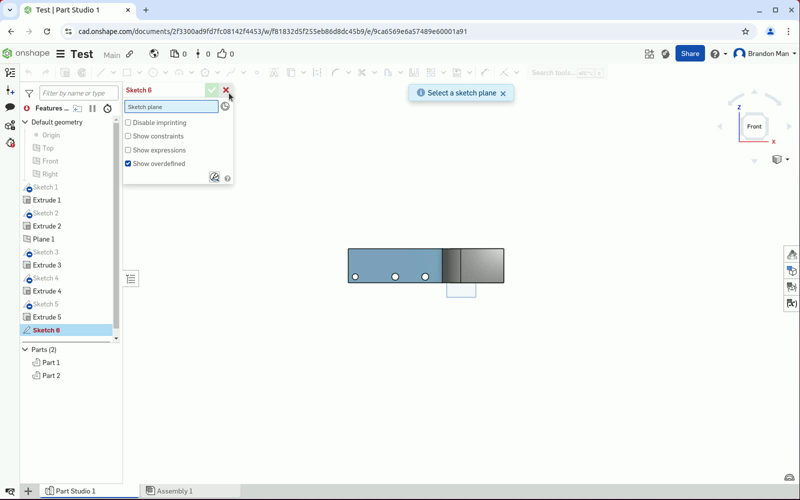
mouse_move(69, 241)
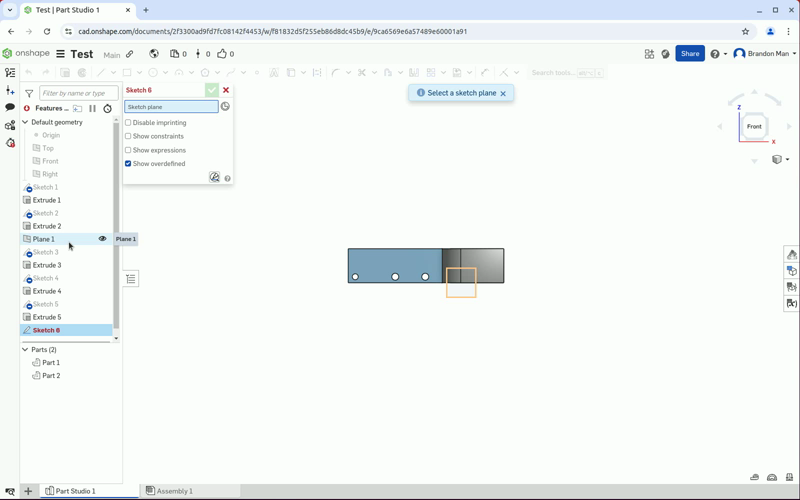
click(69, 241)
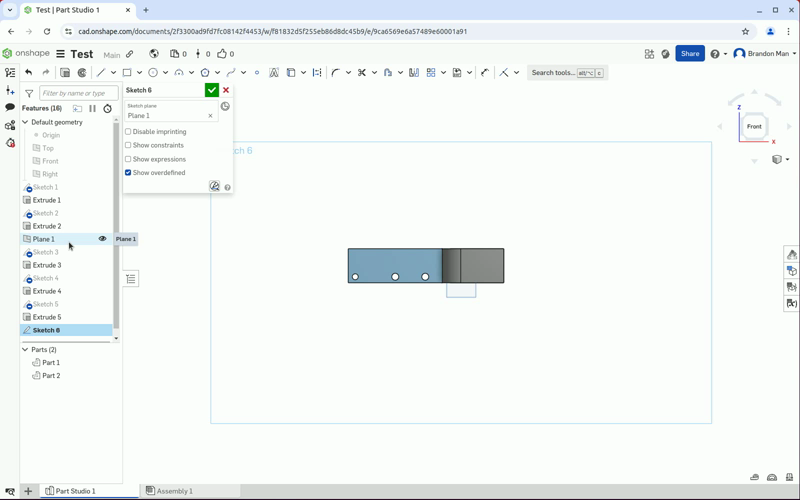
mouse_move(73, 352)
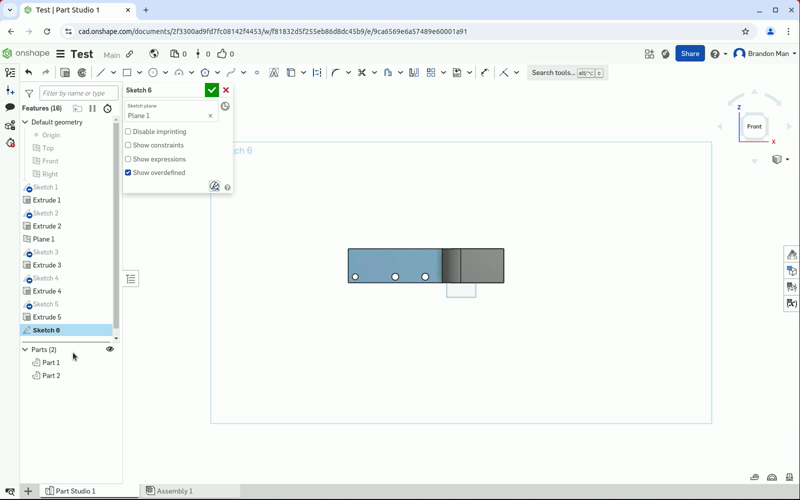
key(y)
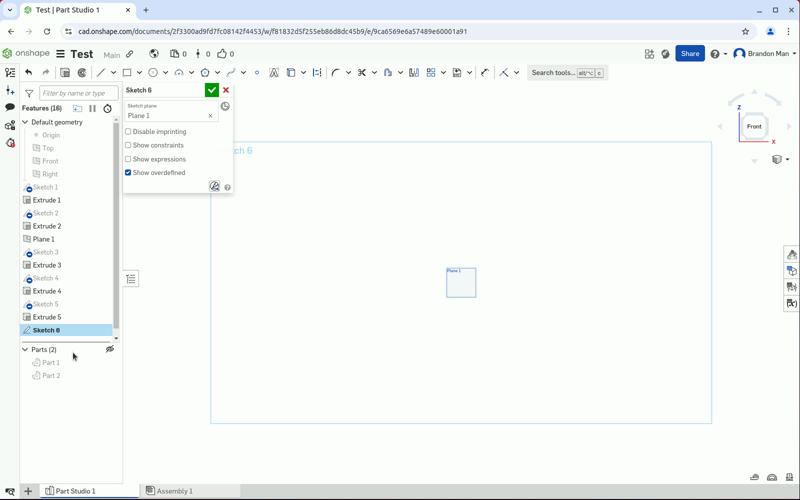
key(c)
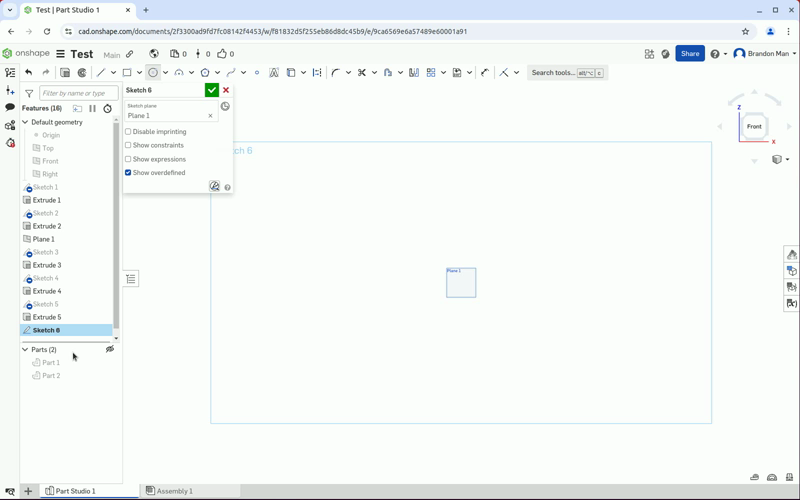
key_down(shift)
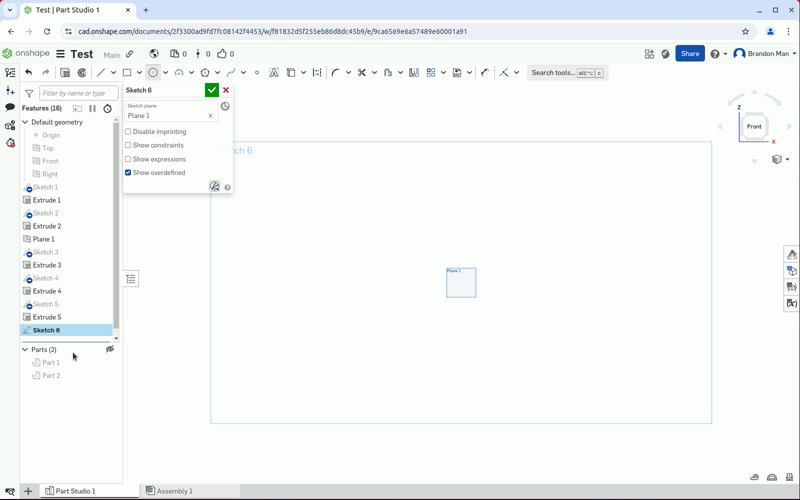
mouse_move(493, 266)
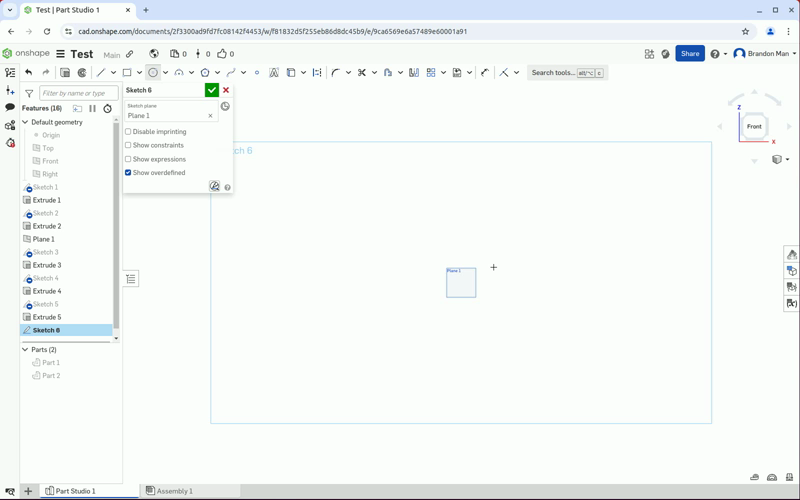
click(493, 266)
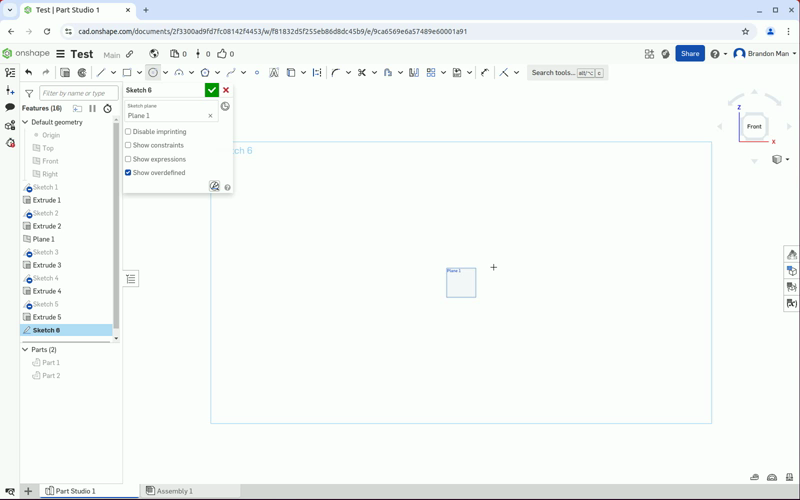
key_up(shift)
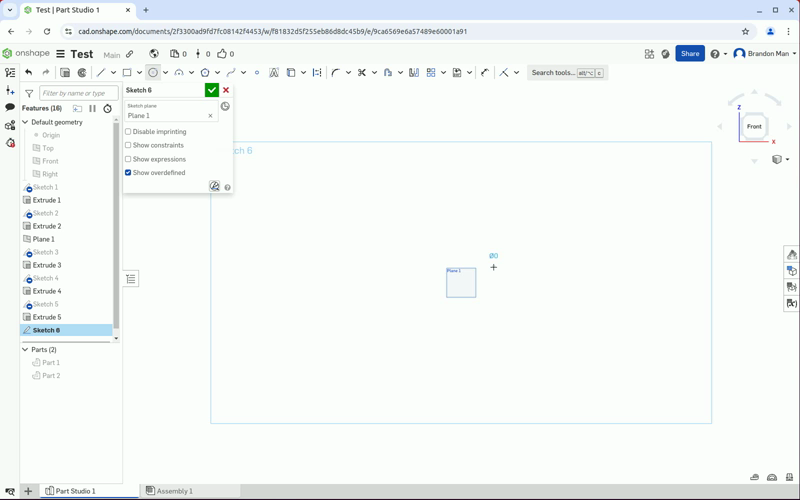
mouse_move(496, 266)
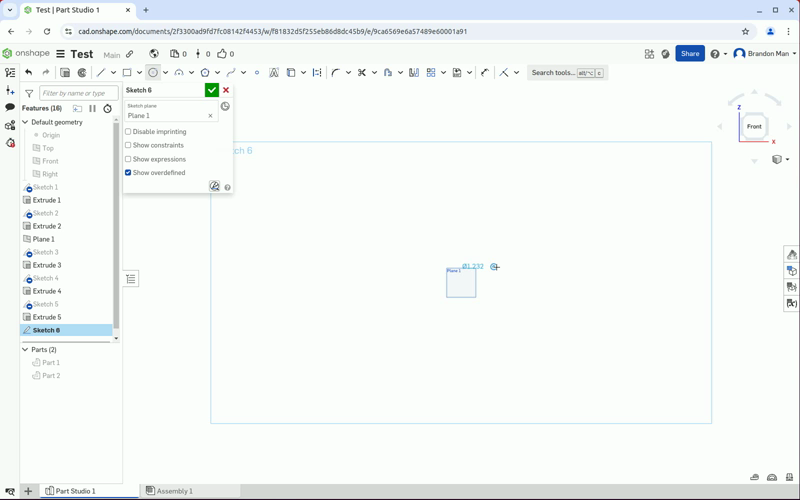
click(496, 266)
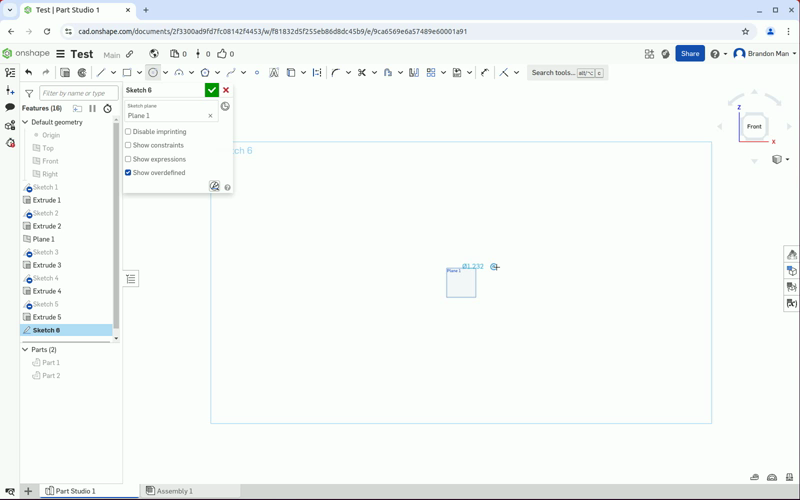
key(esc)
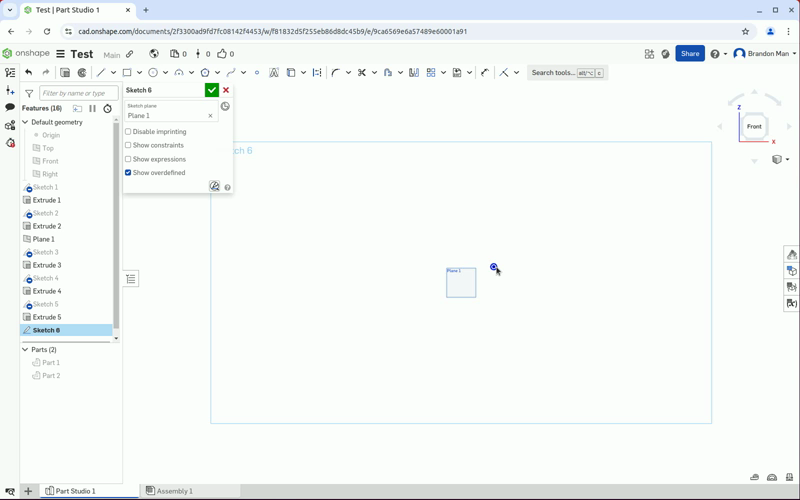
mouse_move(494, 268)
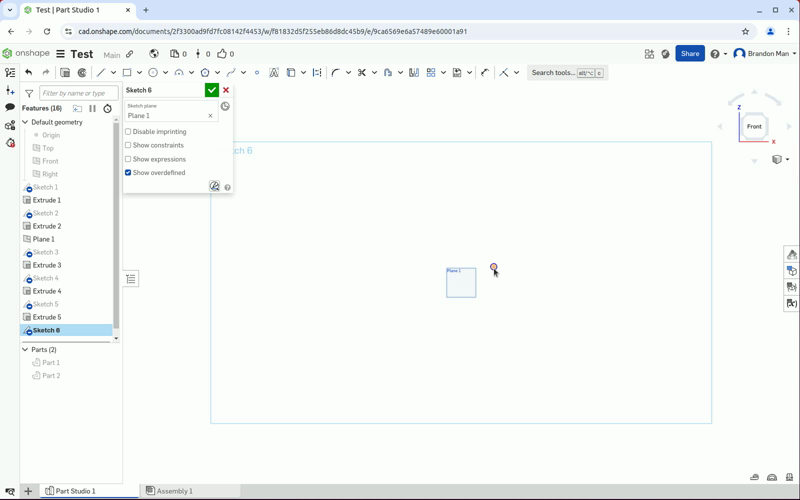
scroll(6)
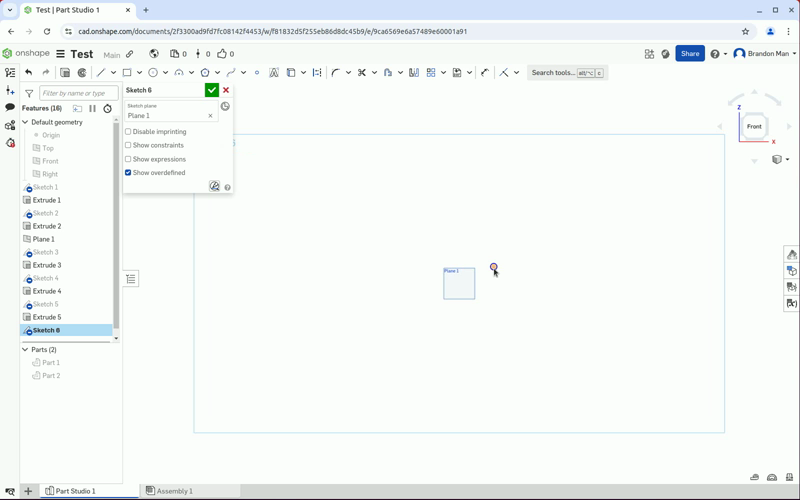
scroll(6)
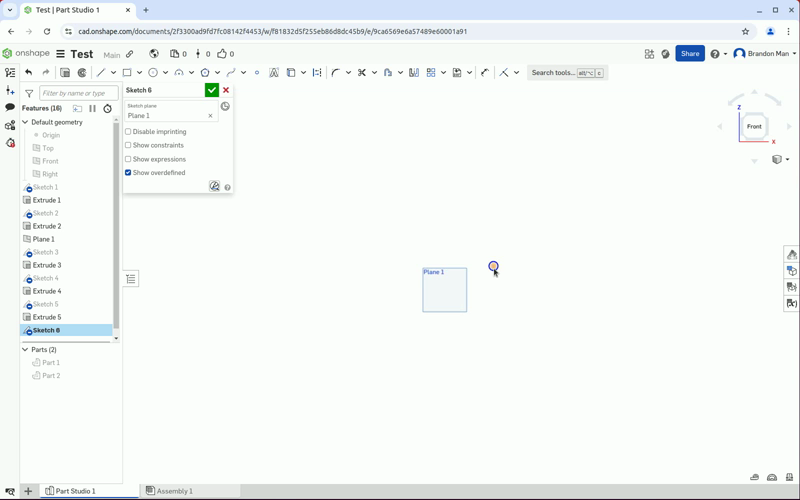
scroll(6)
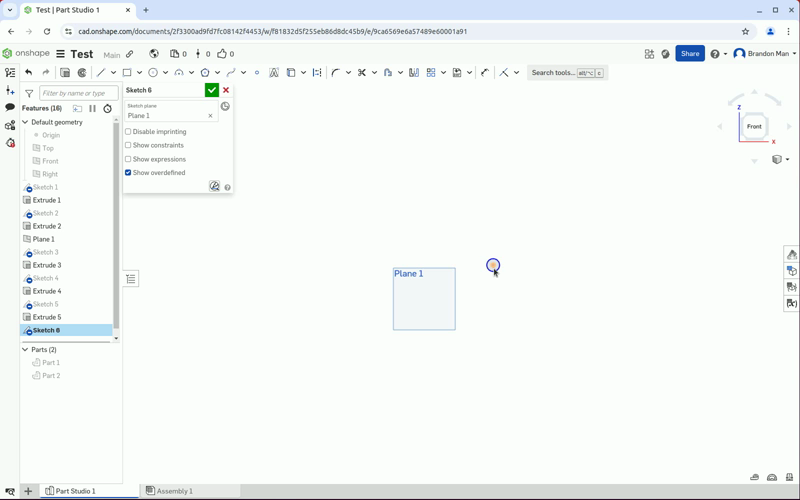
scroll(6)
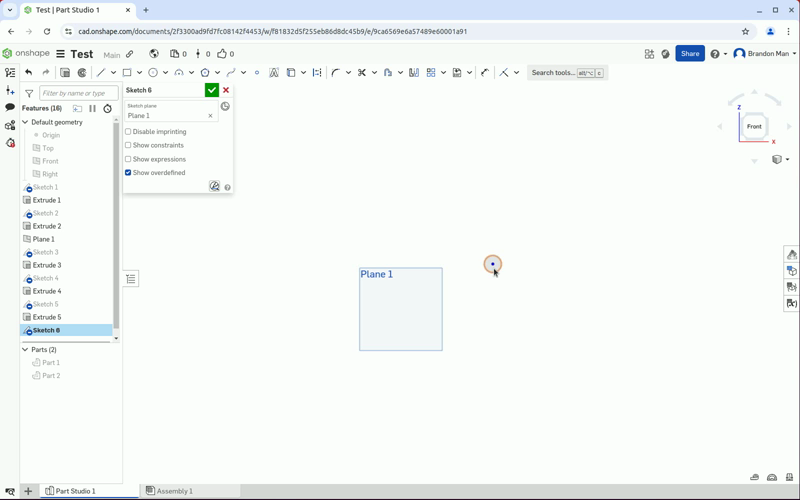
scroll(6)
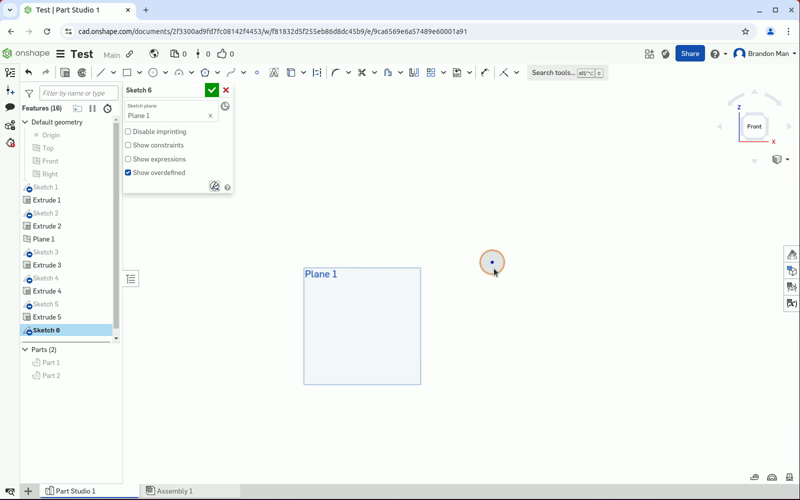
scroll(6)
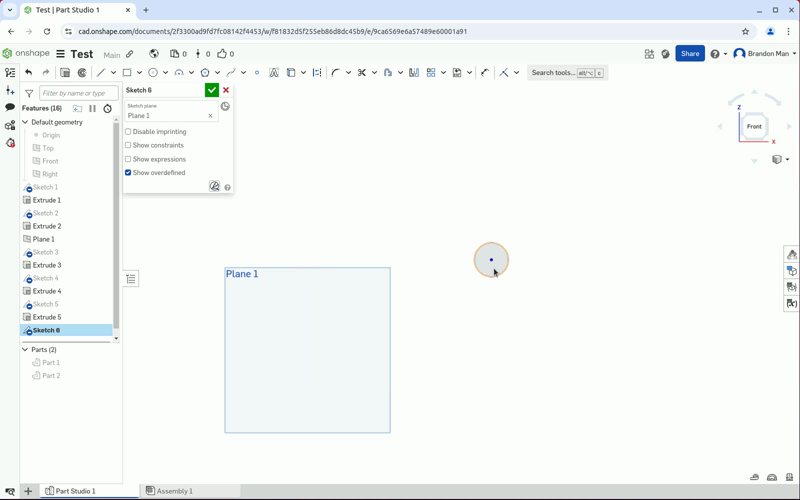
scroll(6)
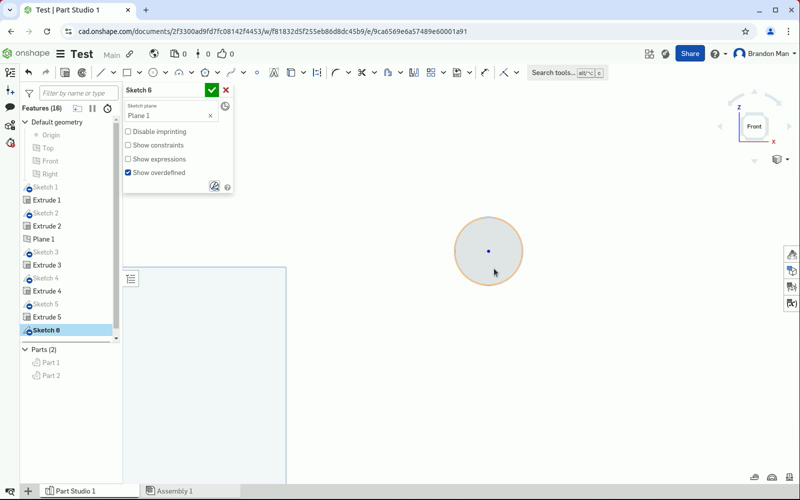
click(494, 268)
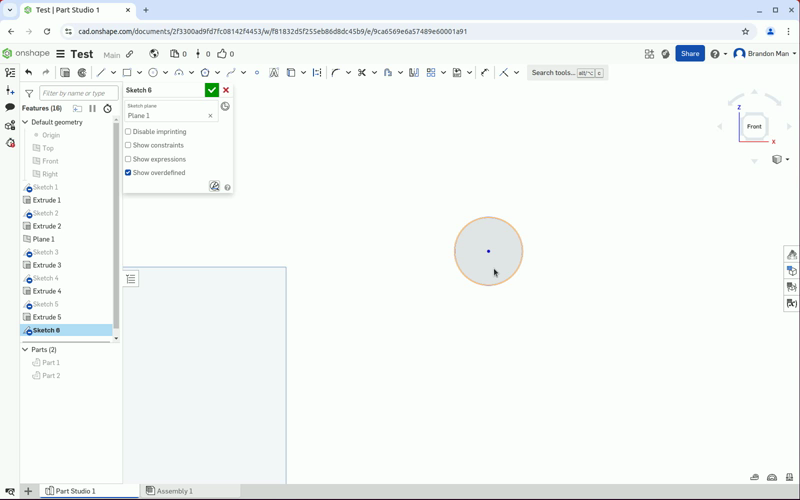
scroll(-6)
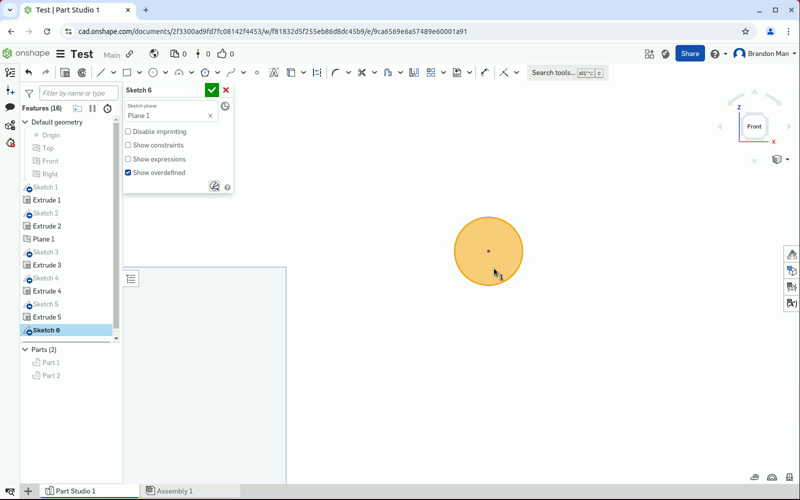
scroll(-6)
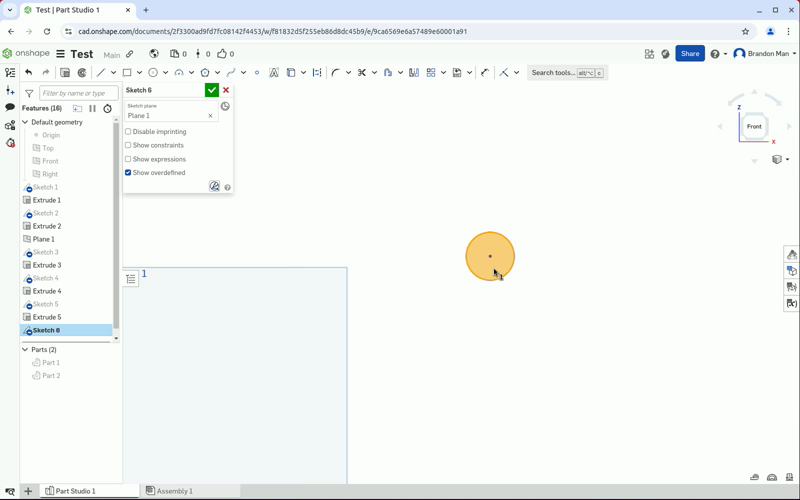
scroll(-6)
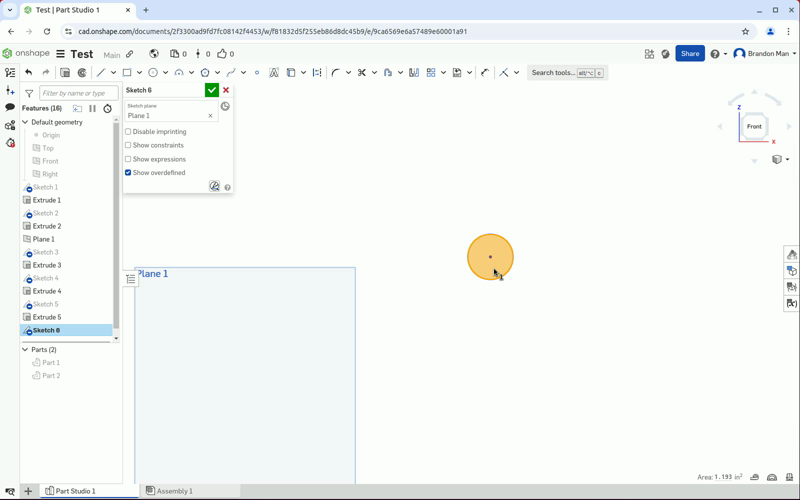
scroll(-6)
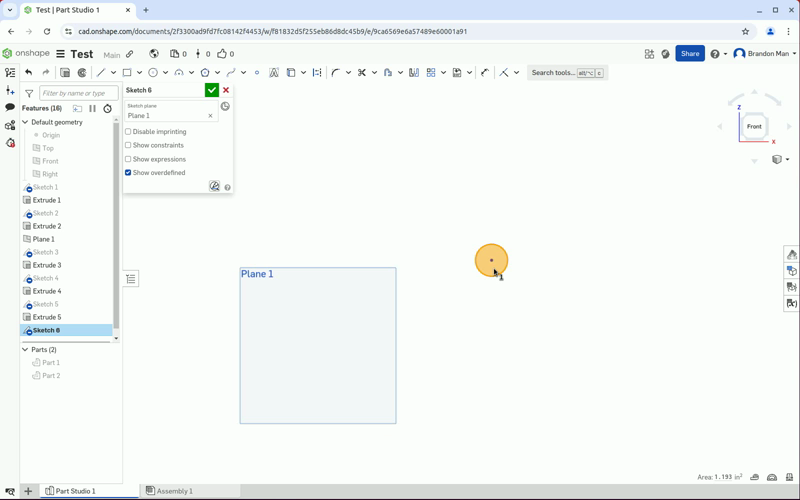
scroll(-6)
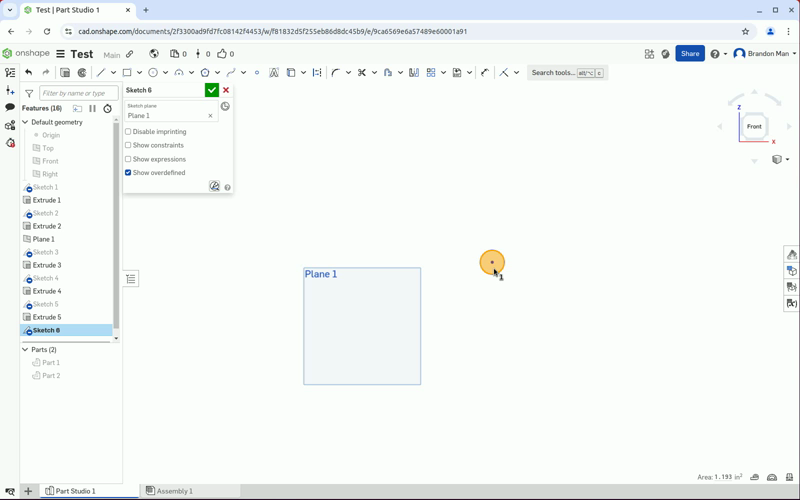
scroll(-6)
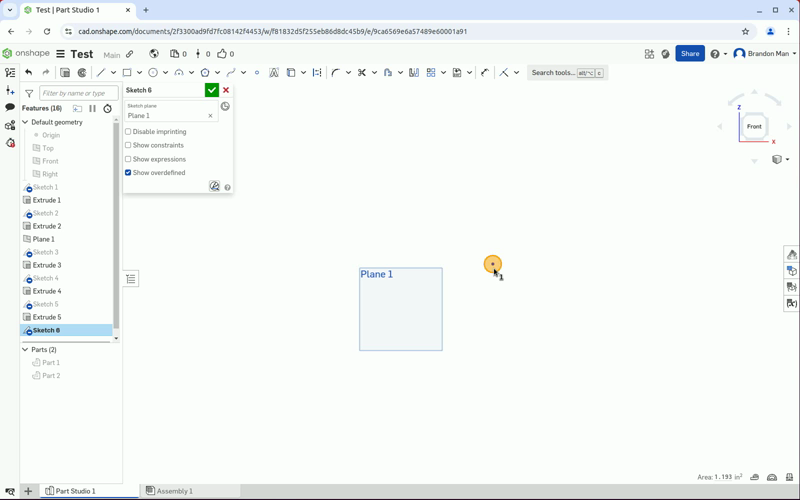
scroll(-6)
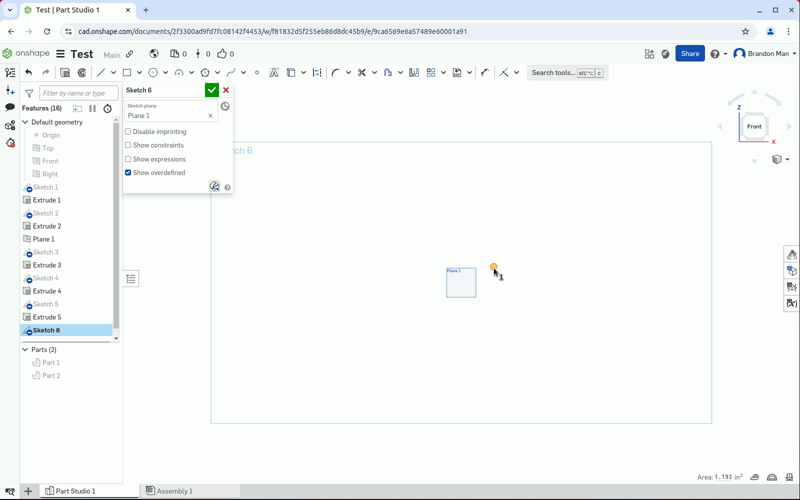
mouse_move(73, 352)
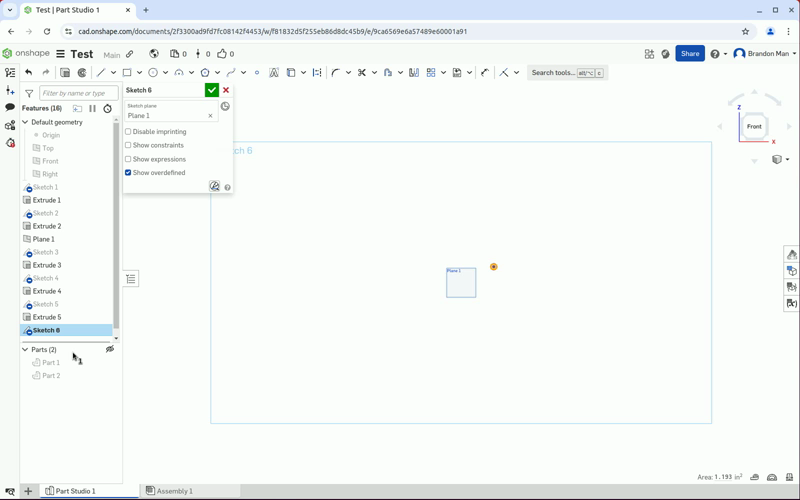
key(shift+y)
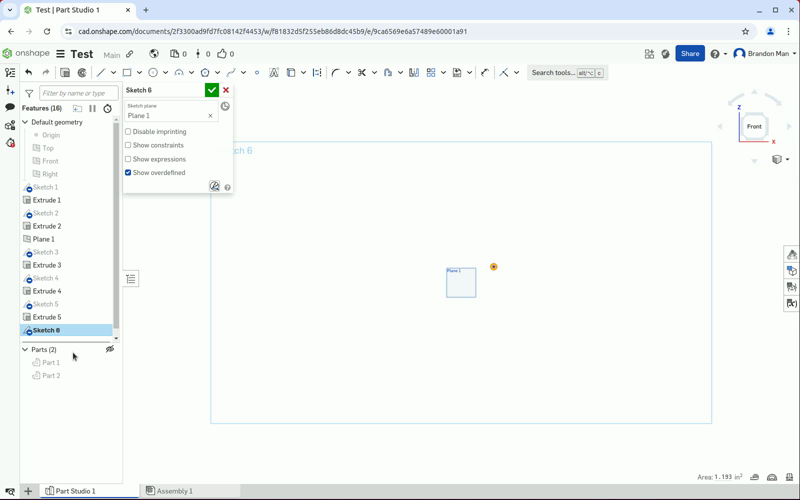
key(shift+e)
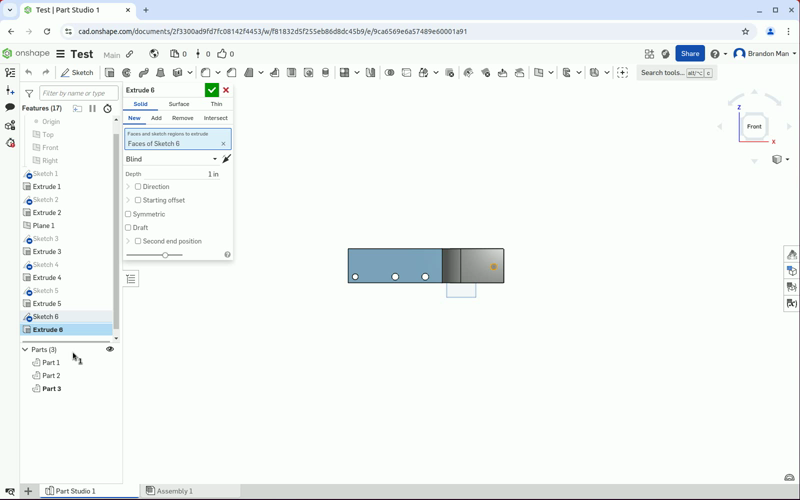
mouse_move(143, 106)
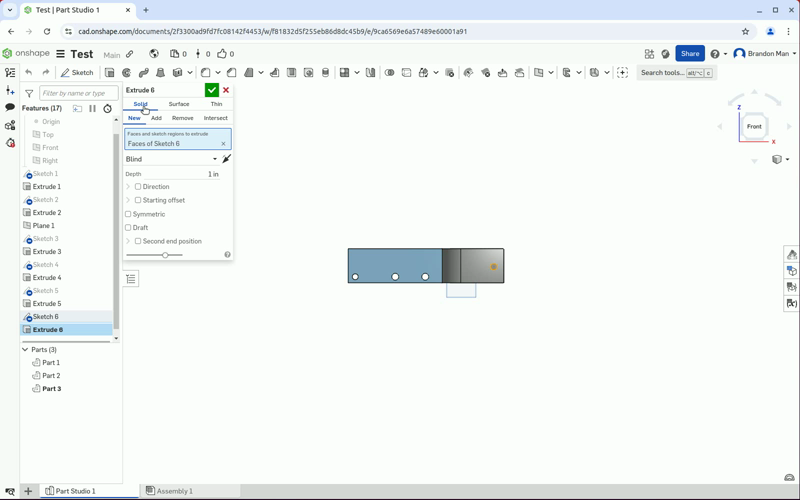
click(143, 106)
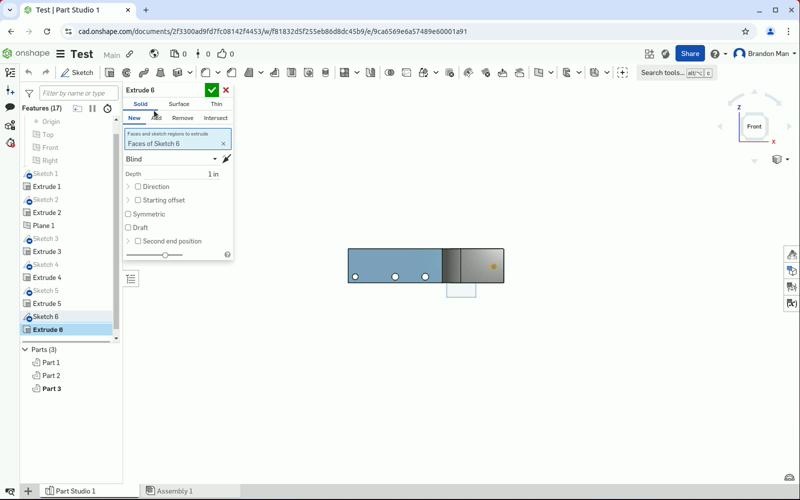
mouse_move(186, 120)
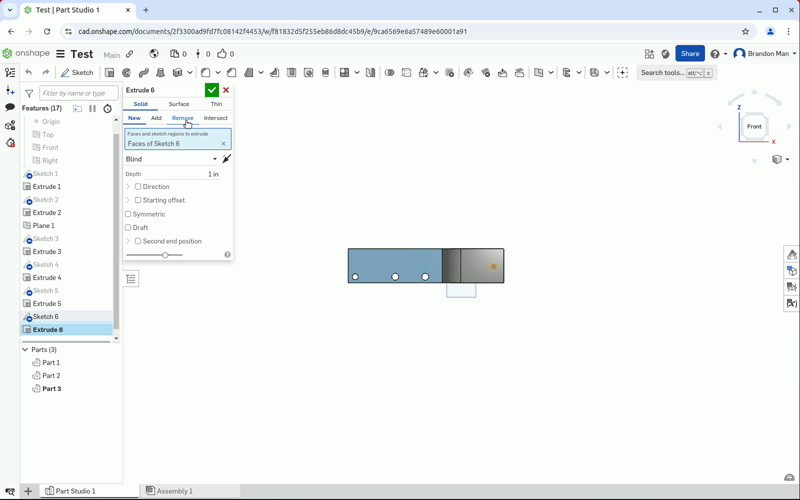
click(186, 120)
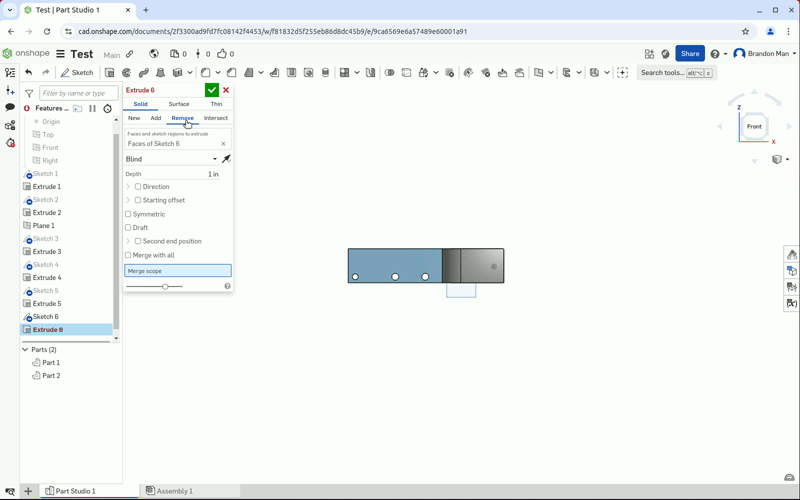
key(tab, 4)
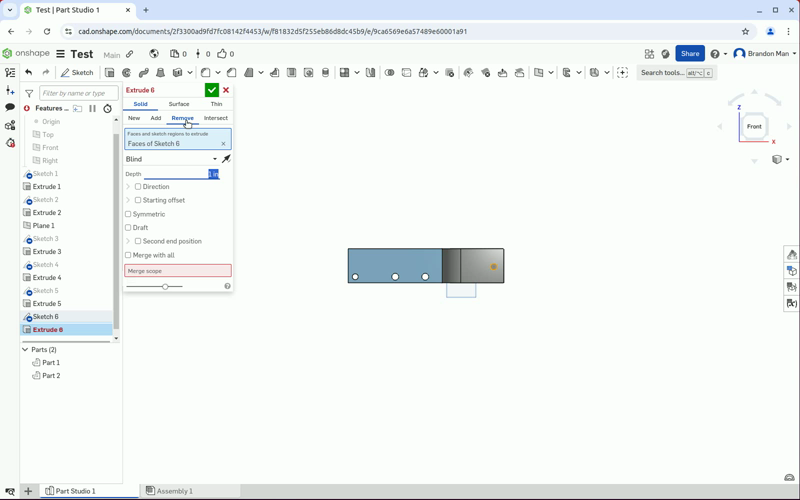
text(10.592)
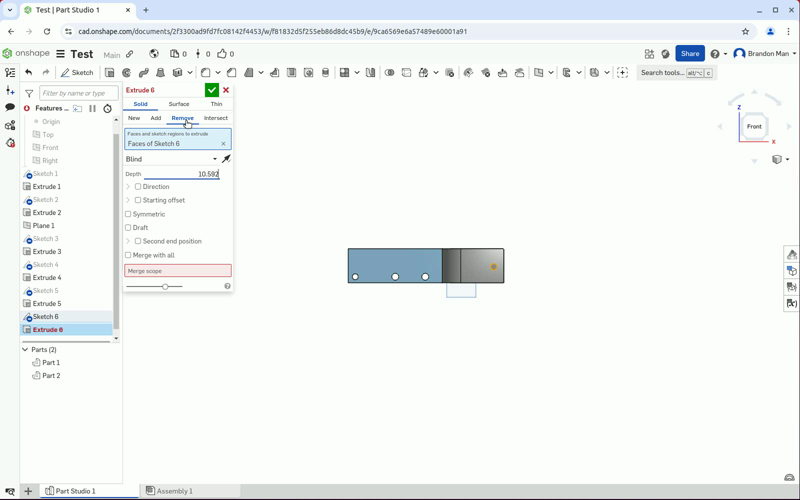
key(tab, 3)
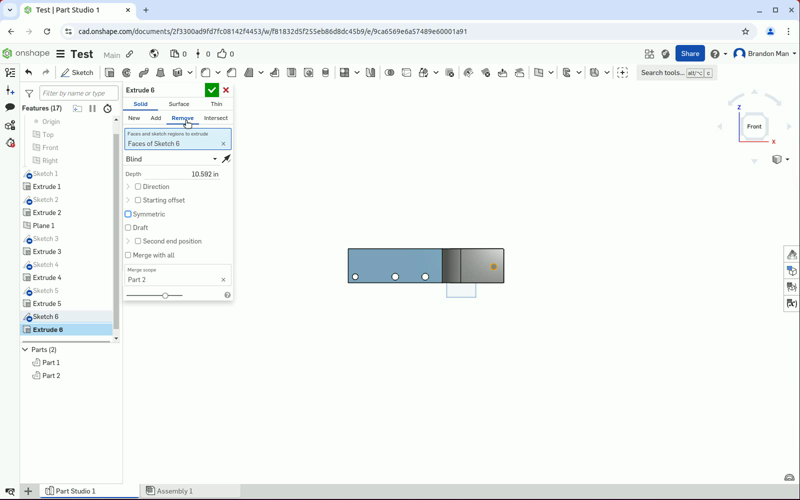
key(space)
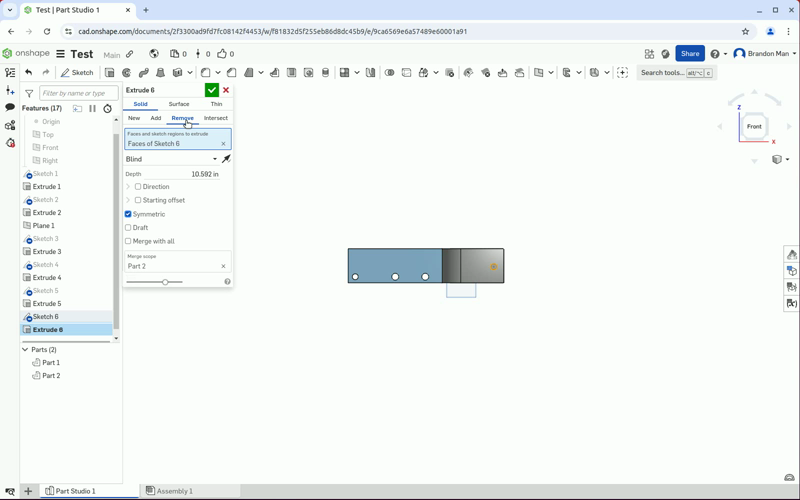
key(tab, 2)
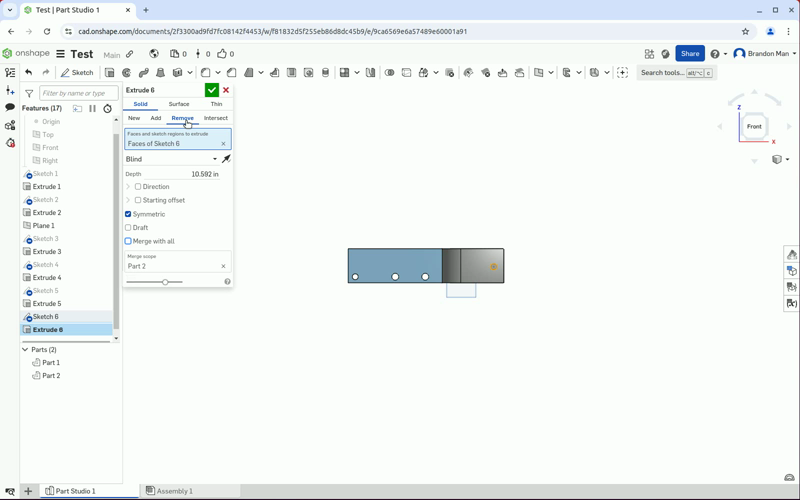
key(space)
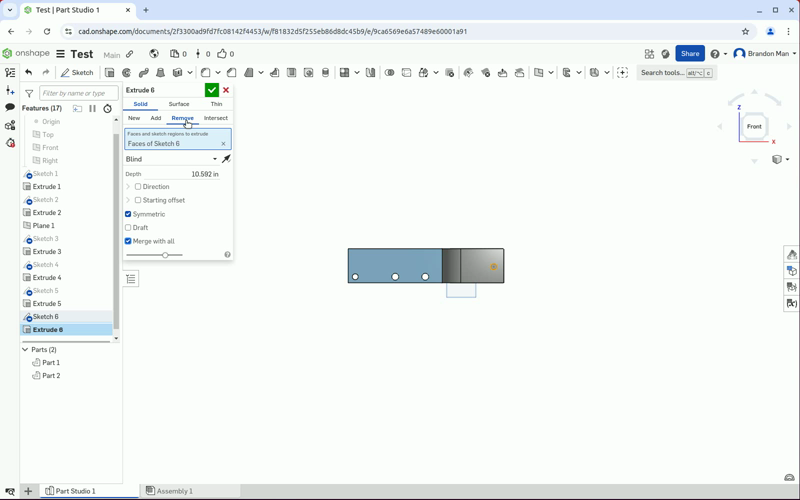
key(enter)
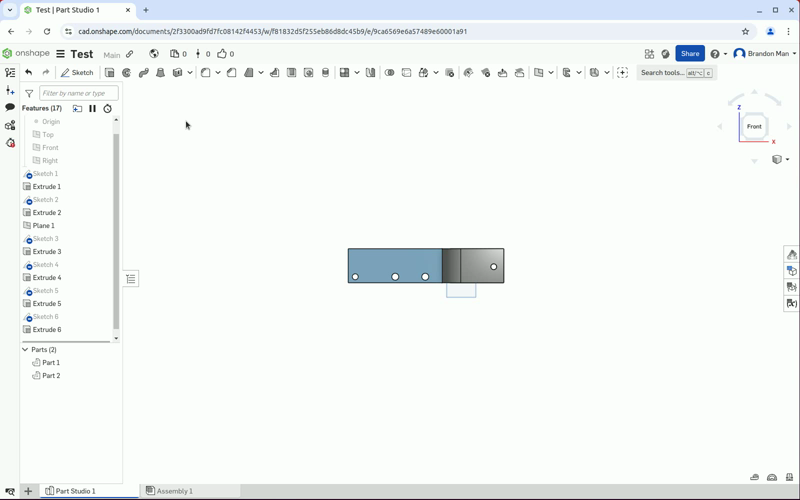
key(shift+h)
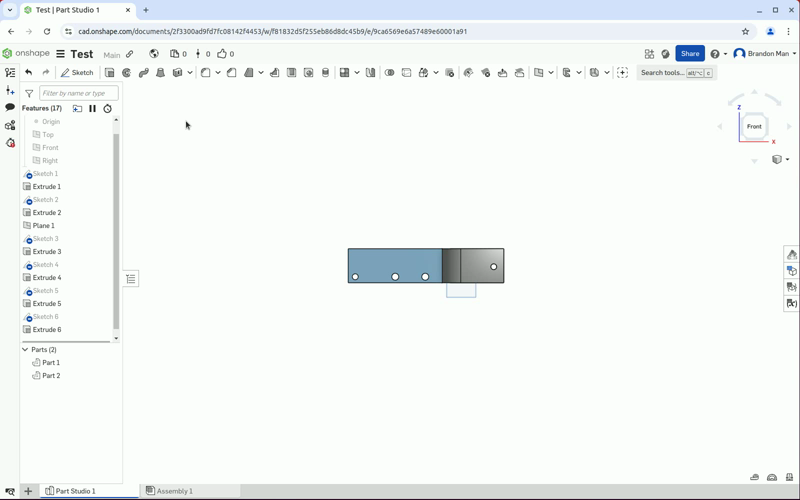
key(shift+h)
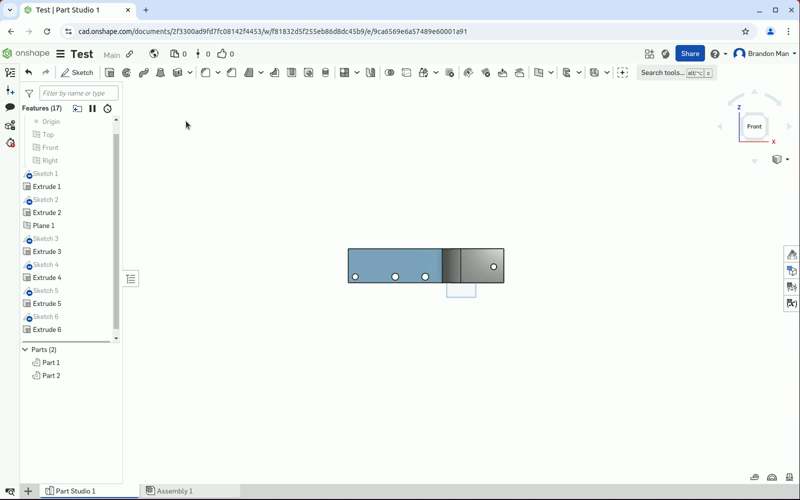
key(shift+7)
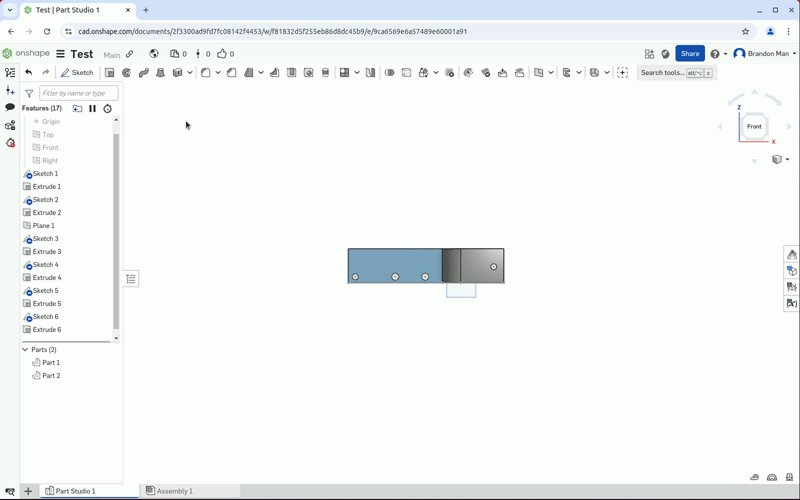
key(left, 2)
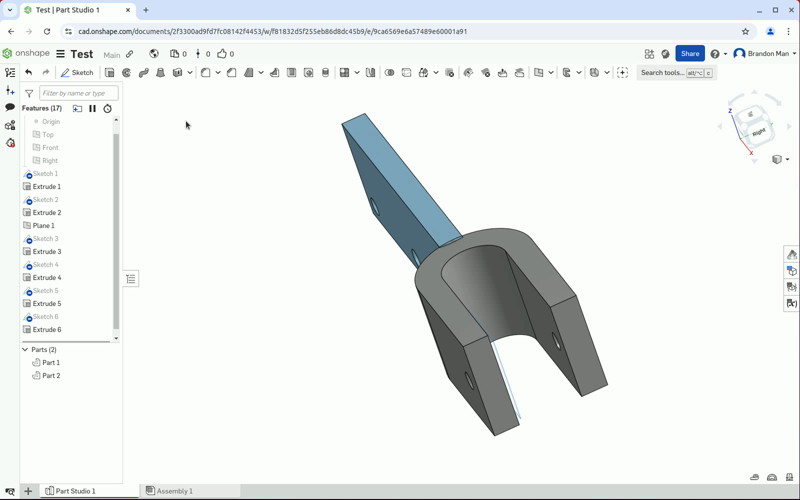
key(down, 2)
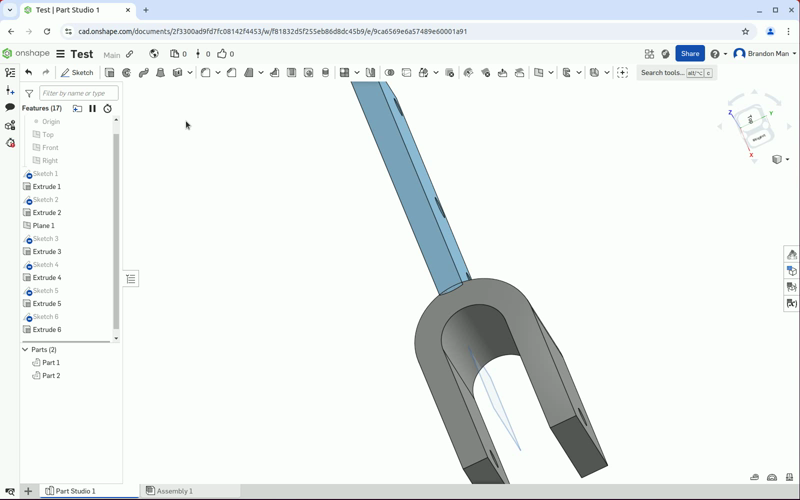
key(up, 2)
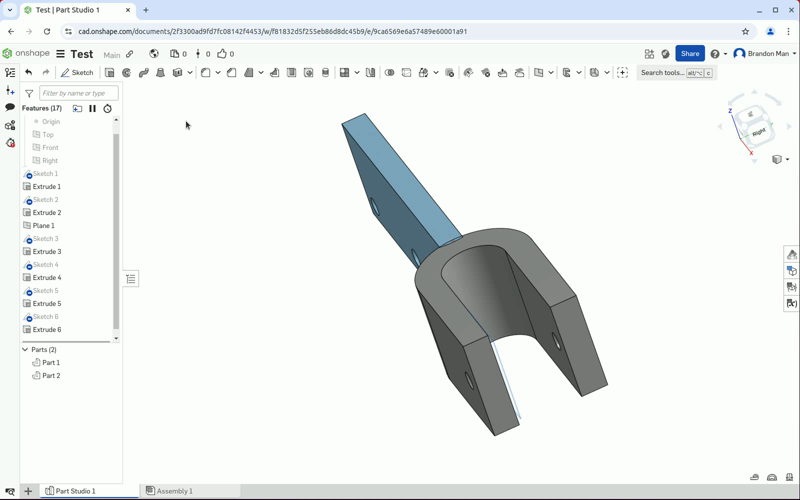
key(right, 2)
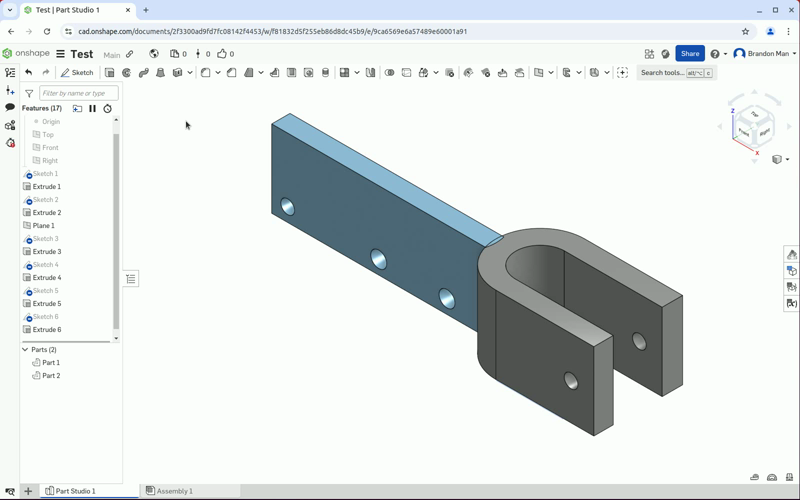
mouse_move(69, 176)
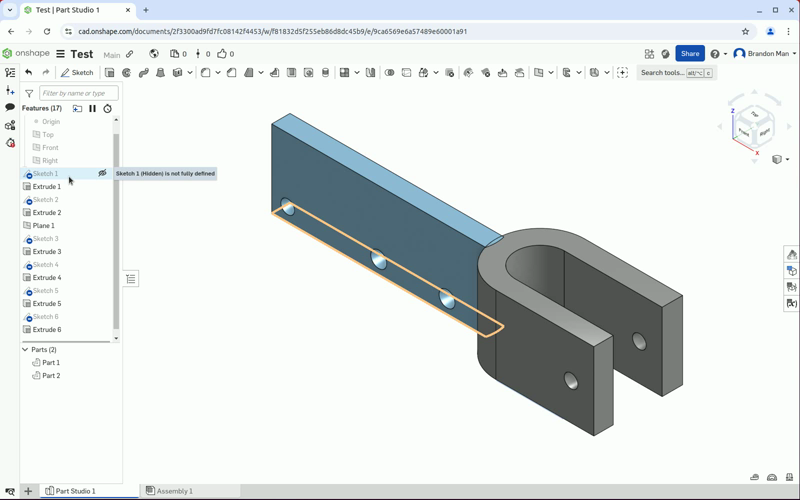
click(69, 176)